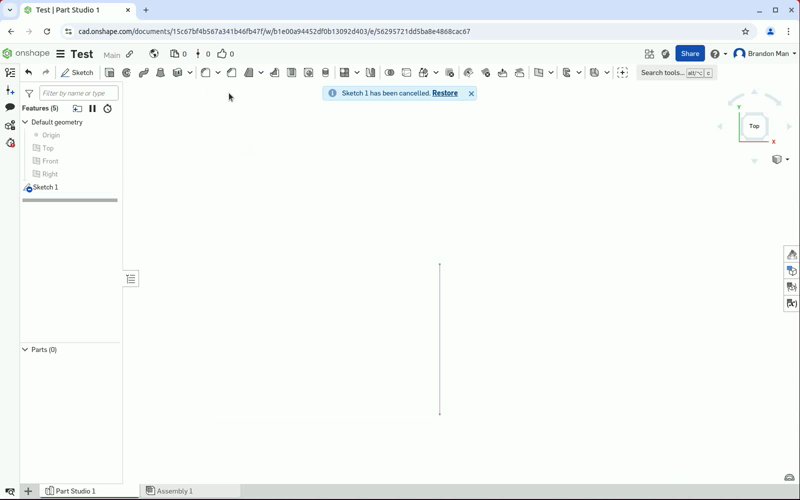
key(shift+h)
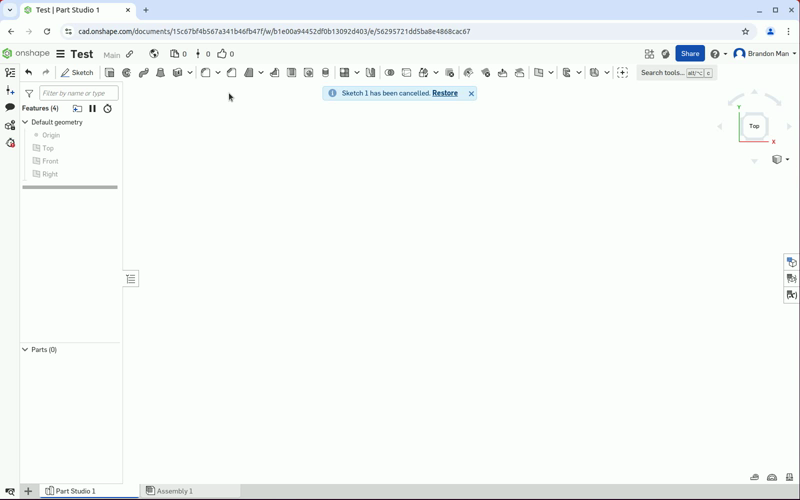
mouse_move(73, 352)
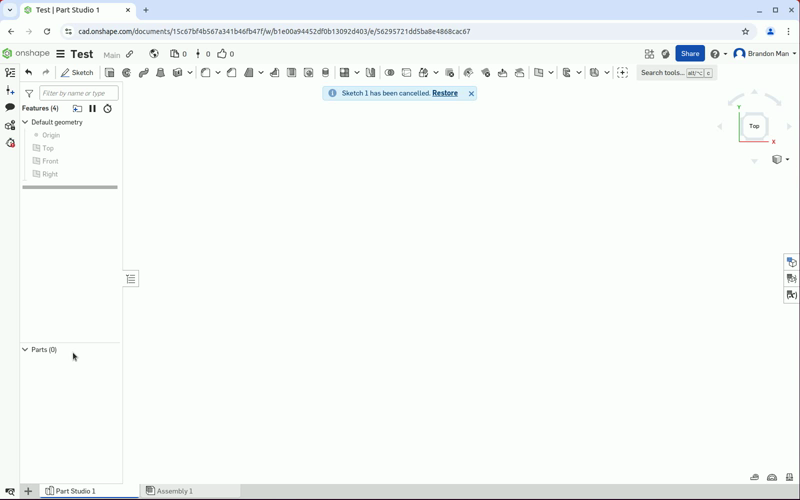
key(y)
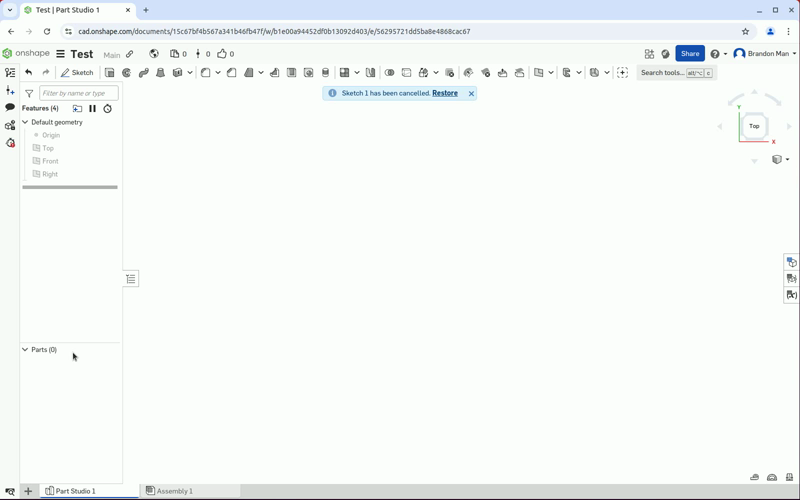
key(shift+p)
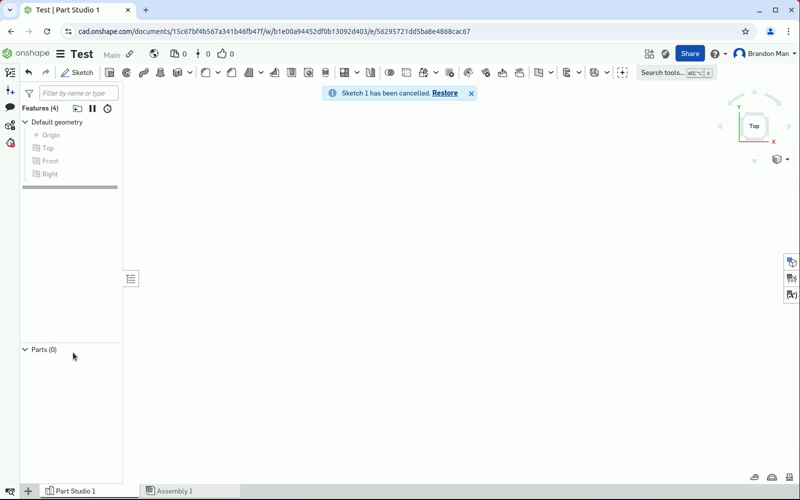
key(space)
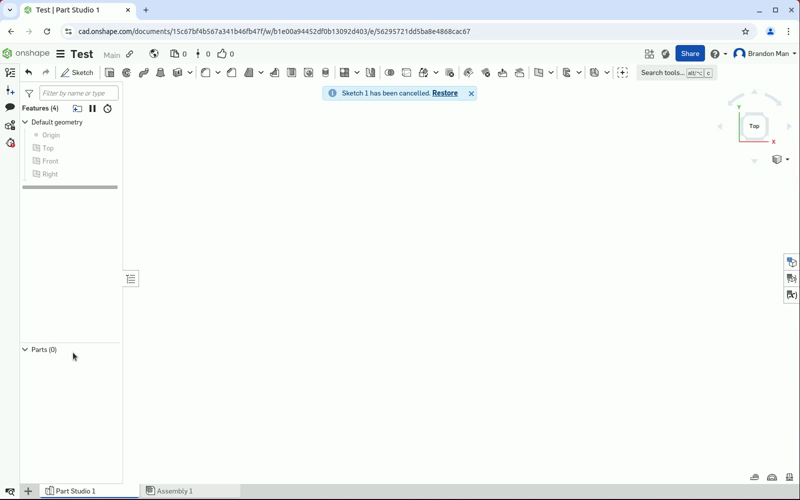
key_down(shift)
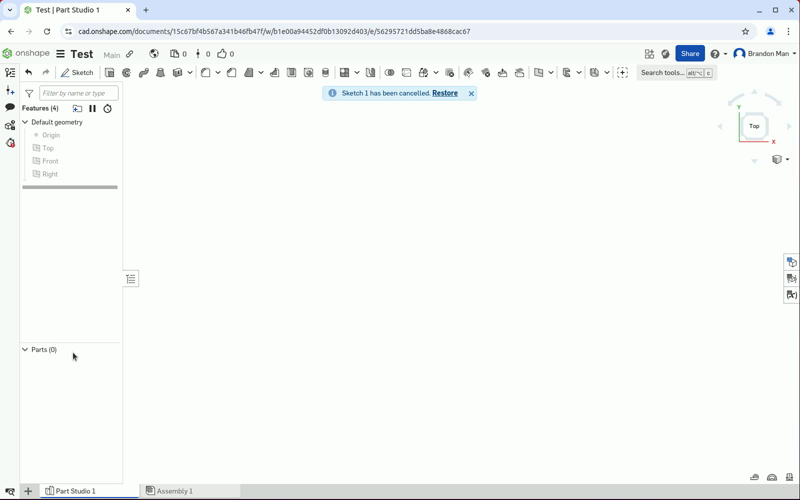
key(up)
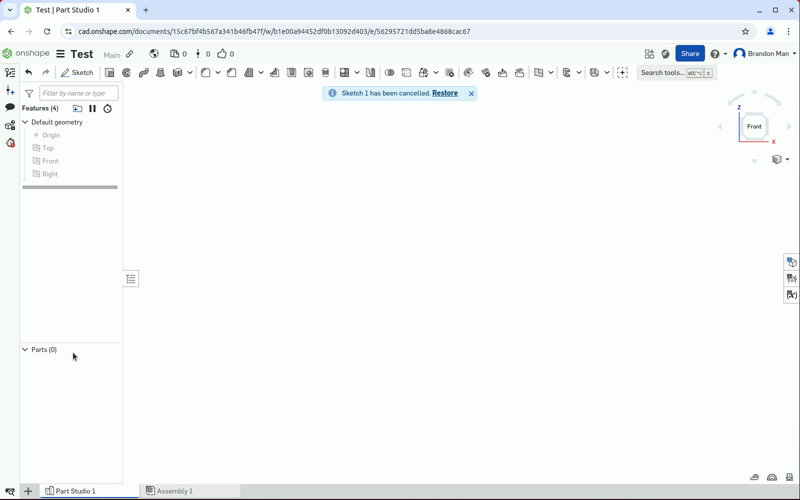
key_up(shift)
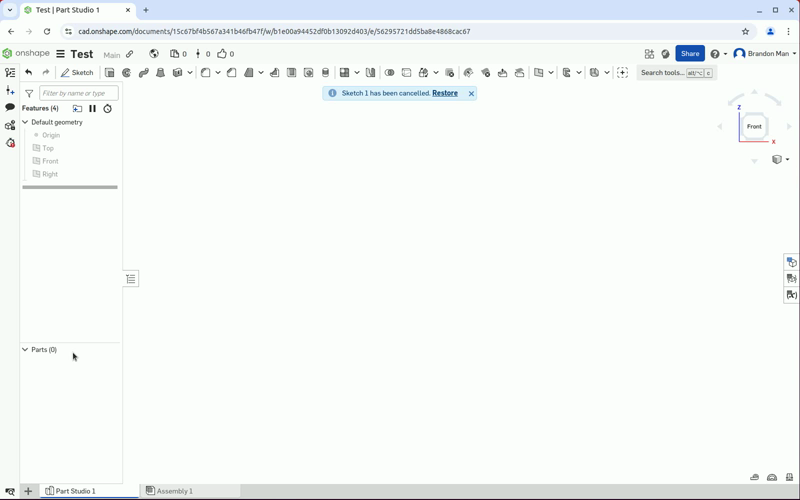
mouse_move(73, 352)
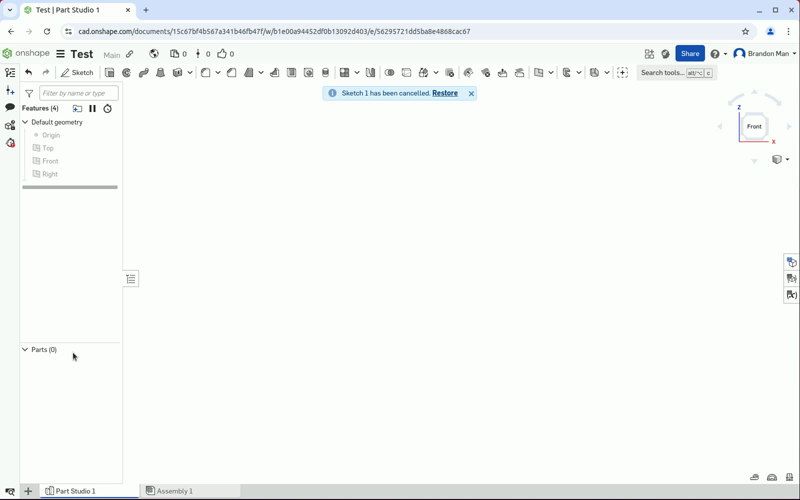
key(shift+y)
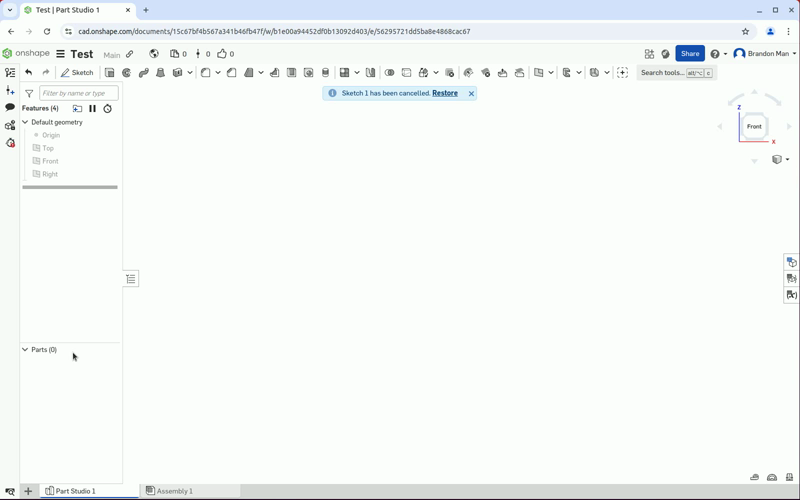
key(shift+s)
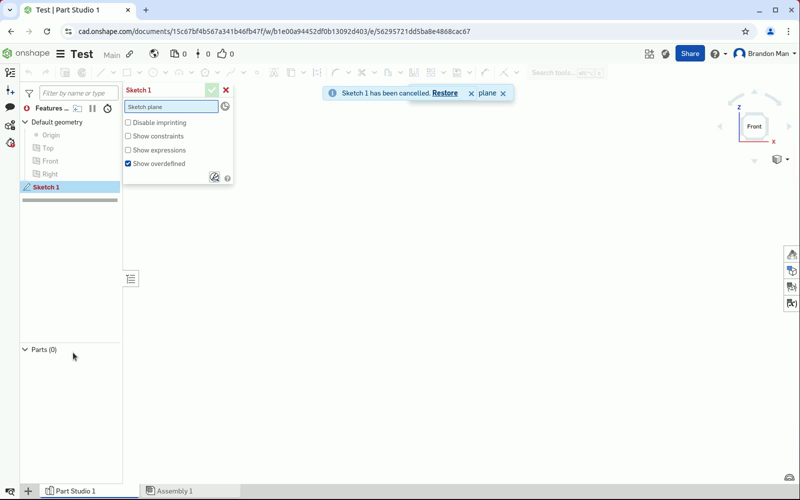
mouse_move(73, 163)
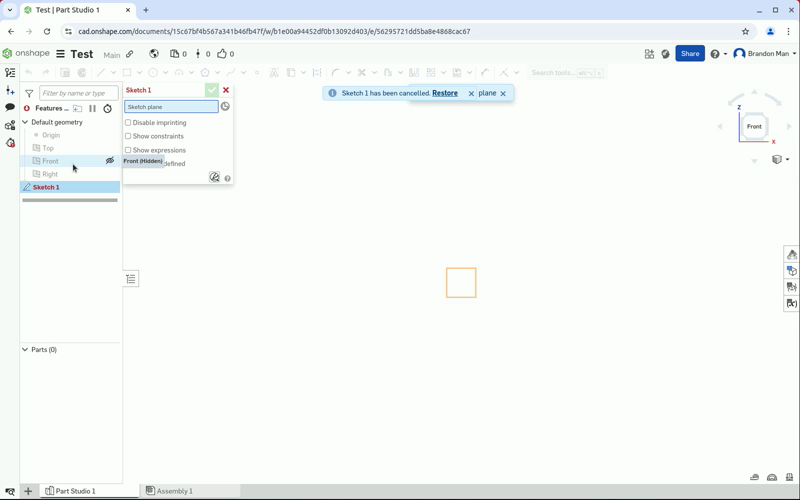
click(73, 163)
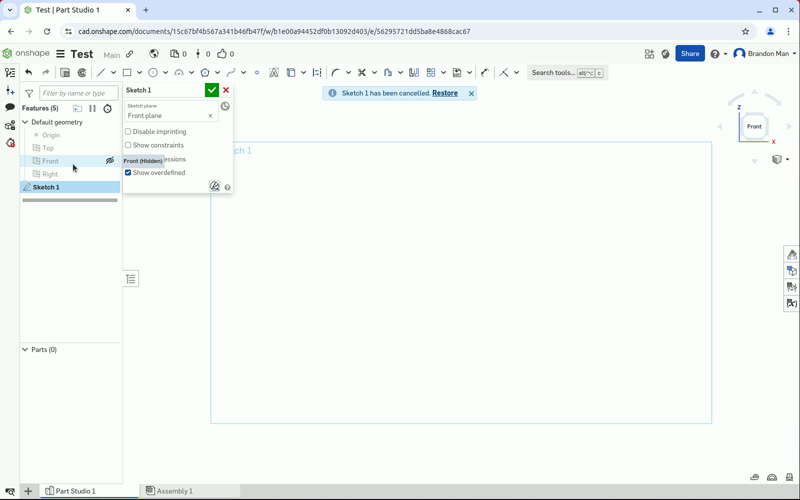
mouse_move(73, 352)
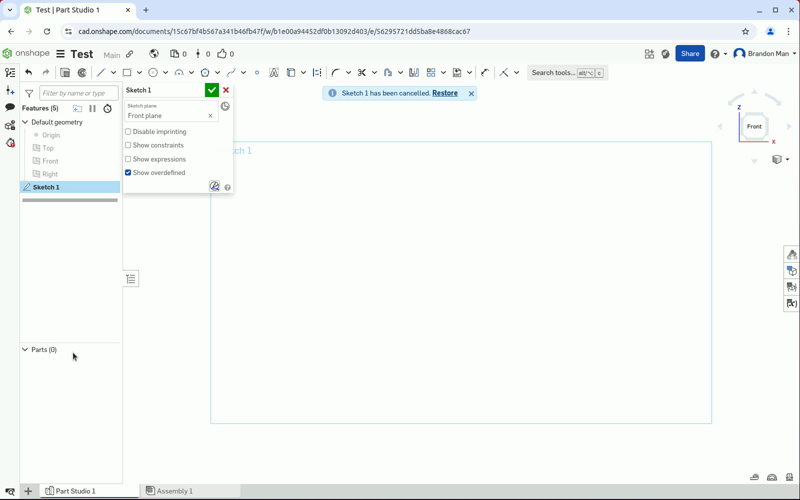
key(y)
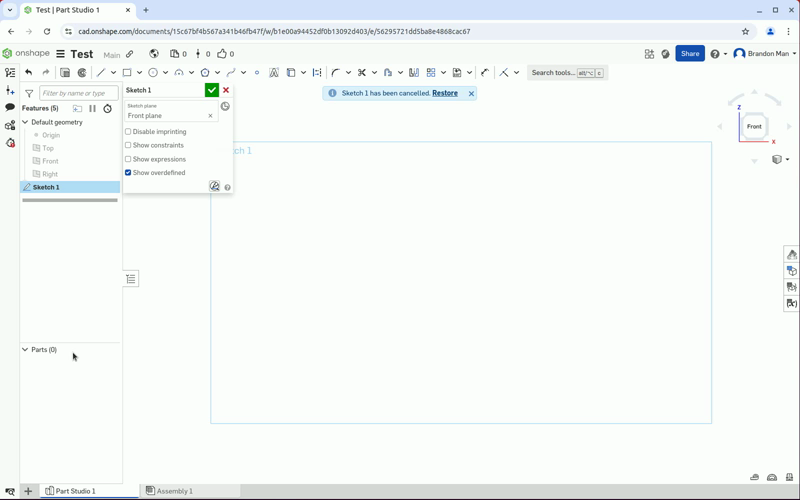
key(c)
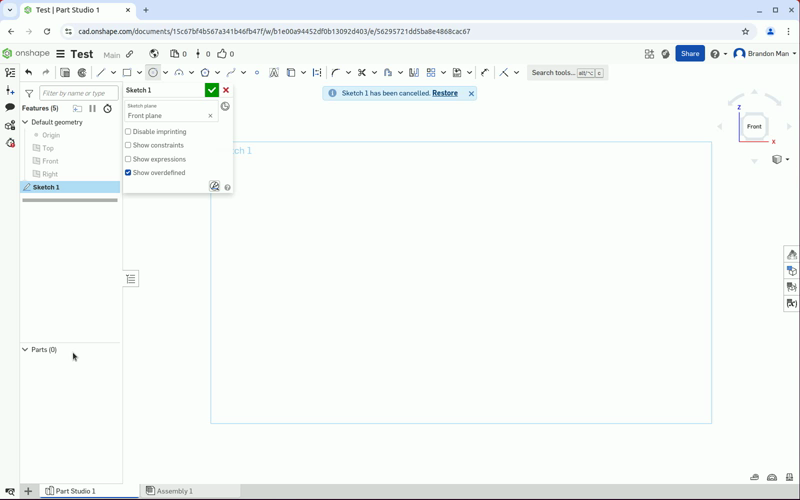
key_down(shift)
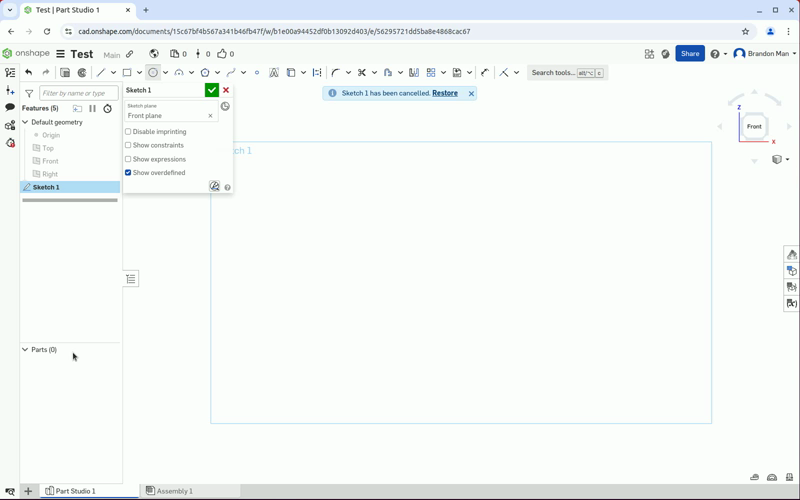
mouse_move(461, 205)
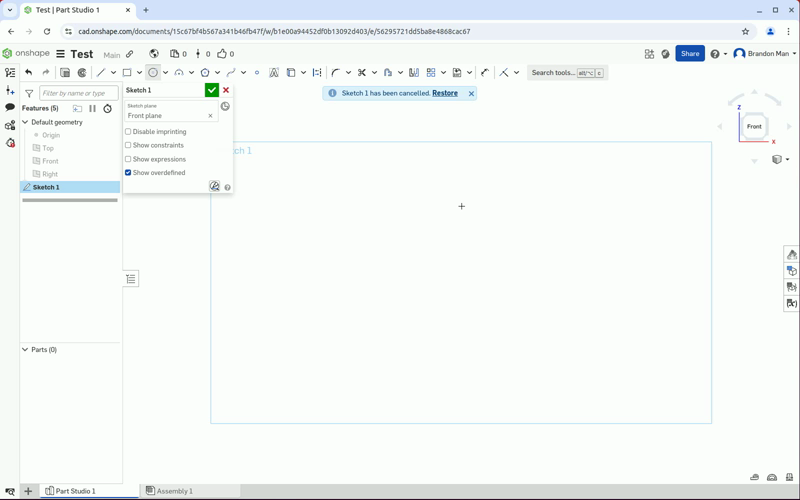
click(461, 205)
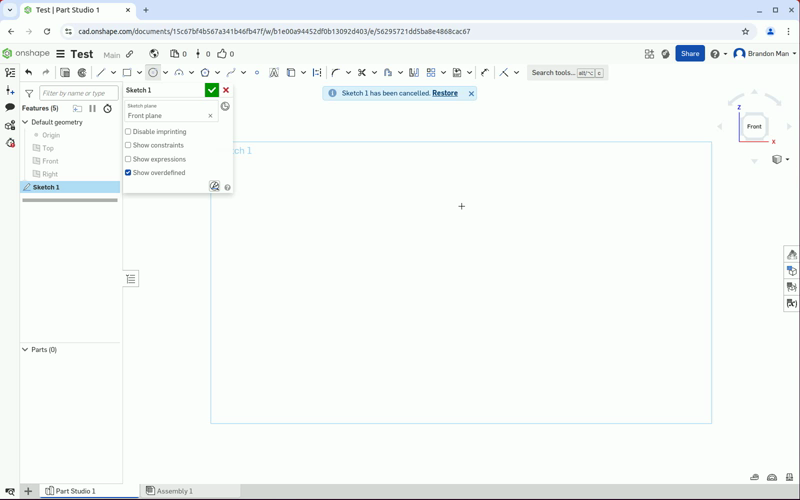
key_up(shift)
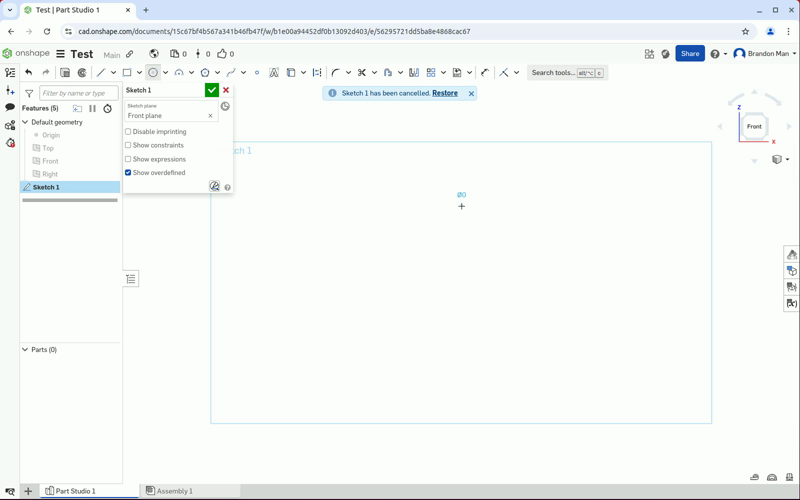
mouse_move(477, 205)
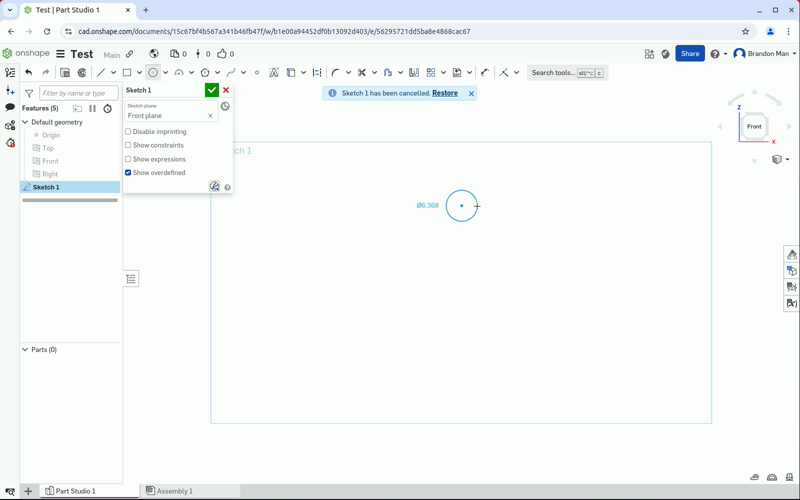
click(477, 205)
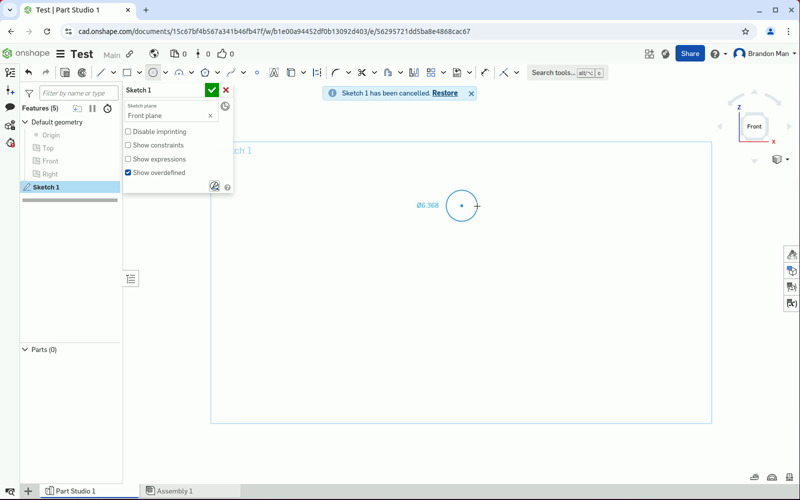
key(esc)
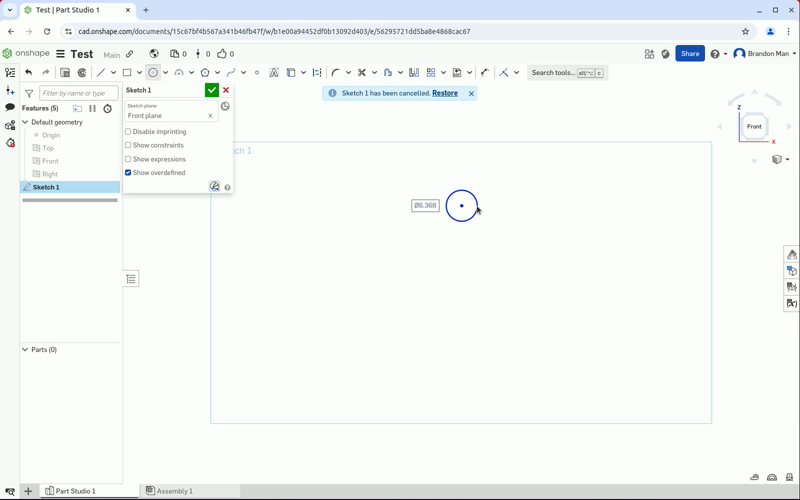
key(c)
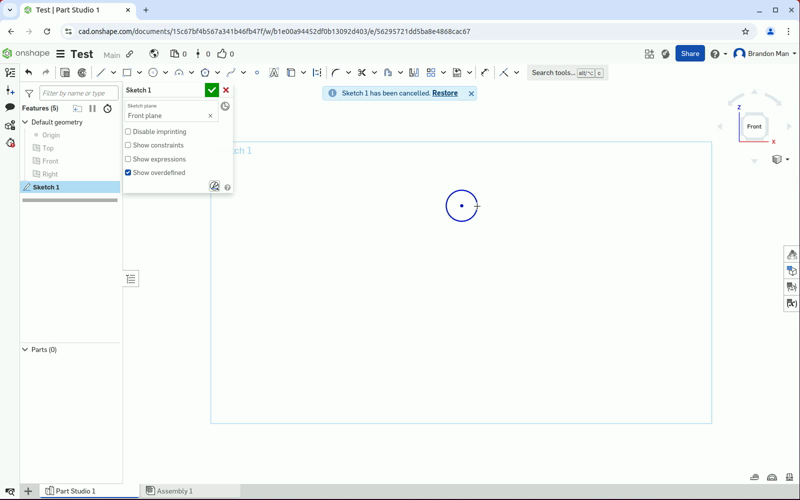
key_down(shift)
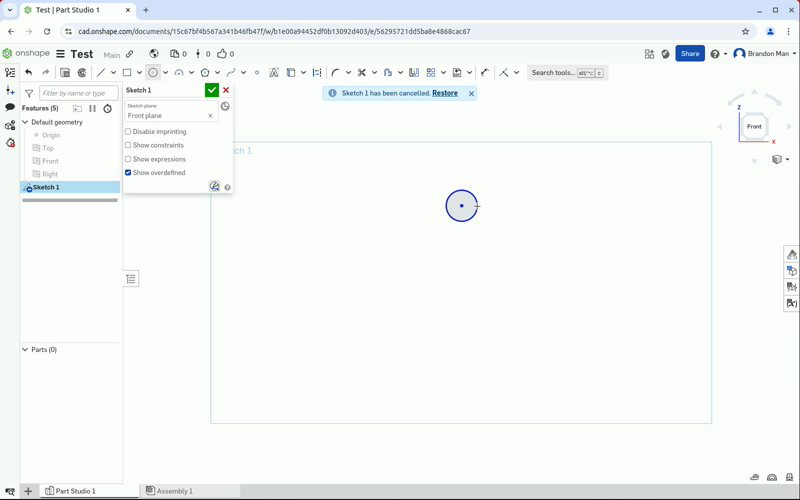
mouse_move(461, 205)
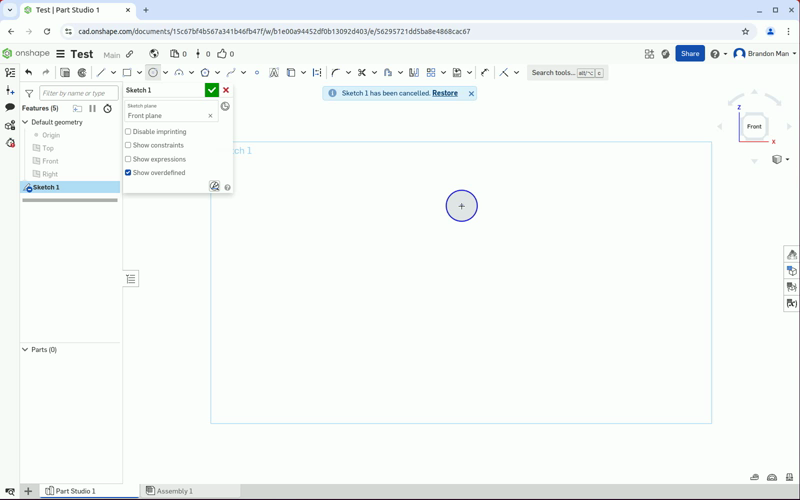
click(461, 205)
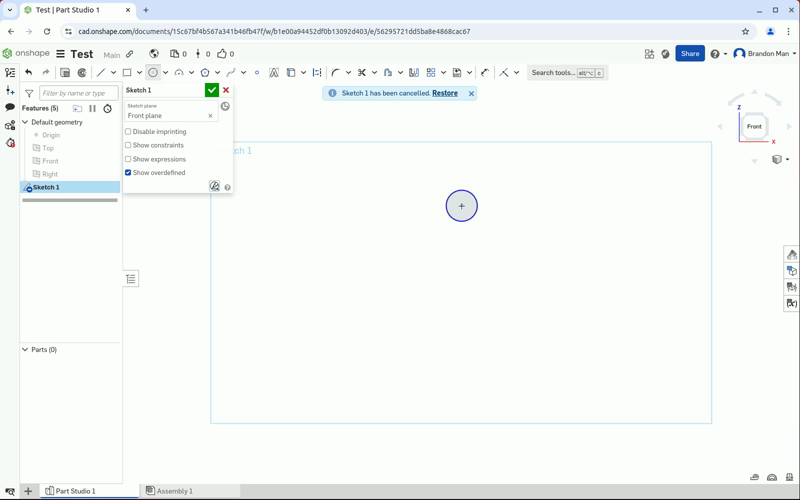
key_up(shift)
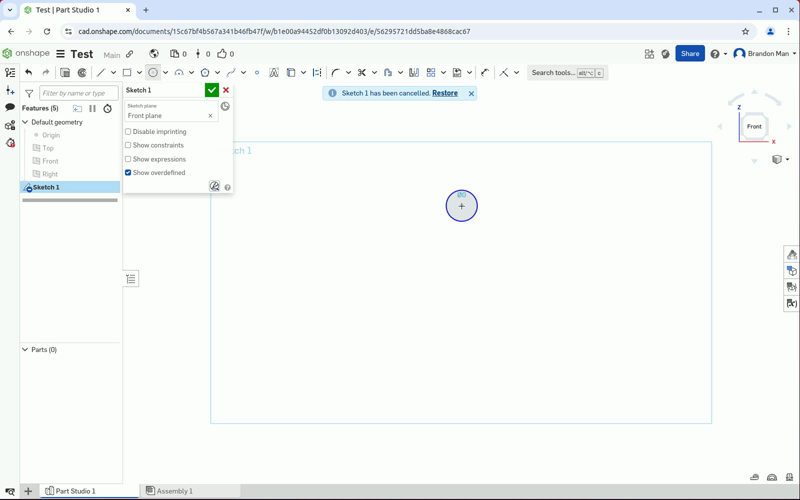
mouse_move(467, 205)
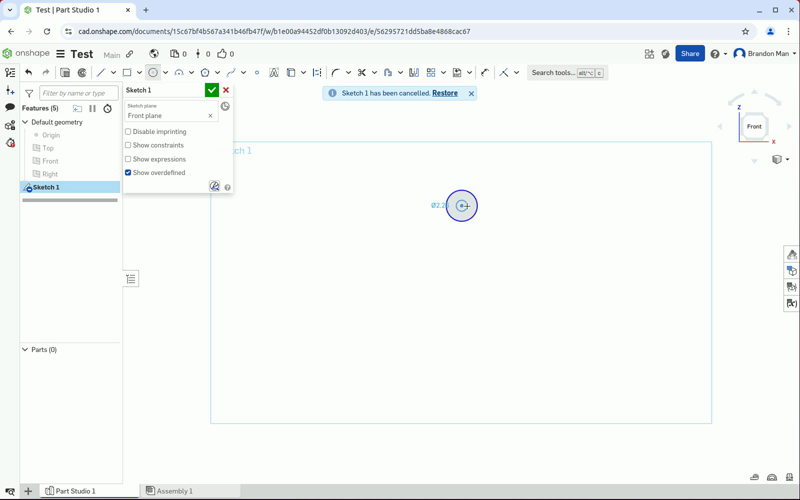
click(467, 205)
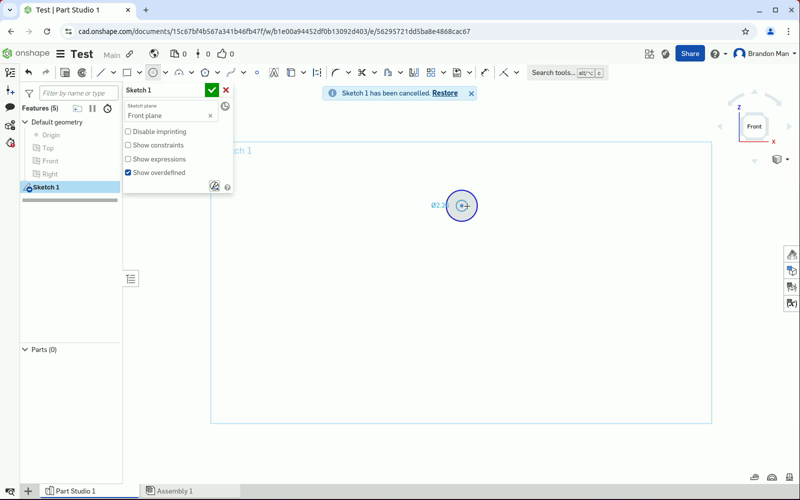
key(esc)
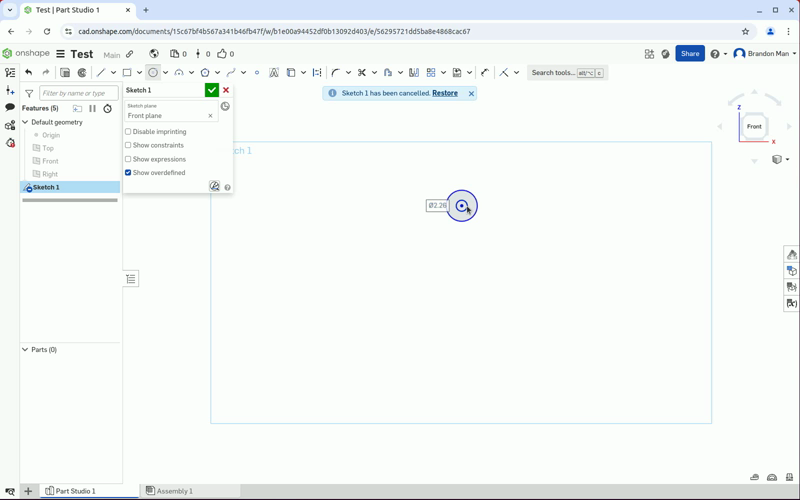
mouse_move(456, 204)
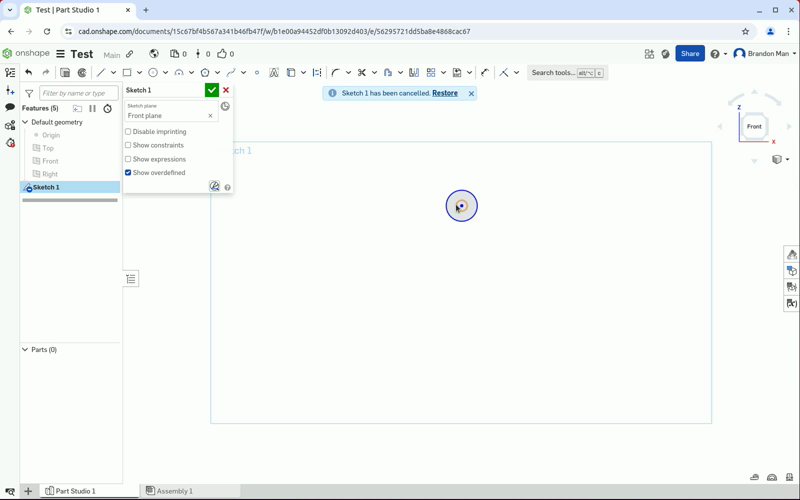
scroll(6)
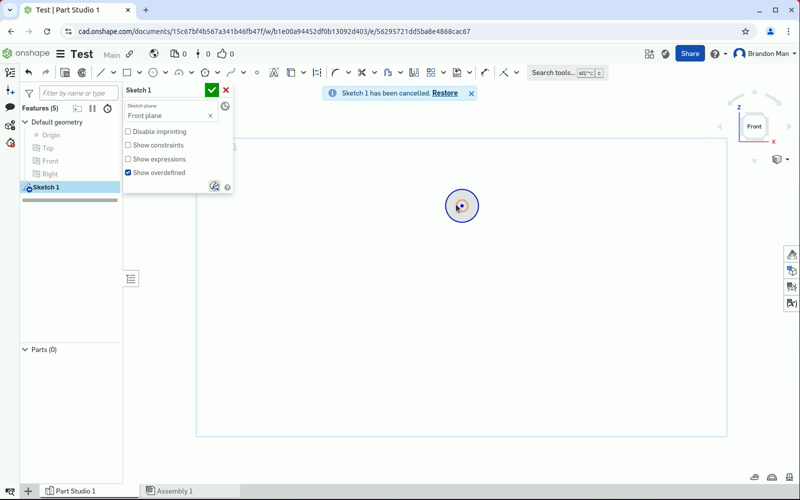
scroll(6)
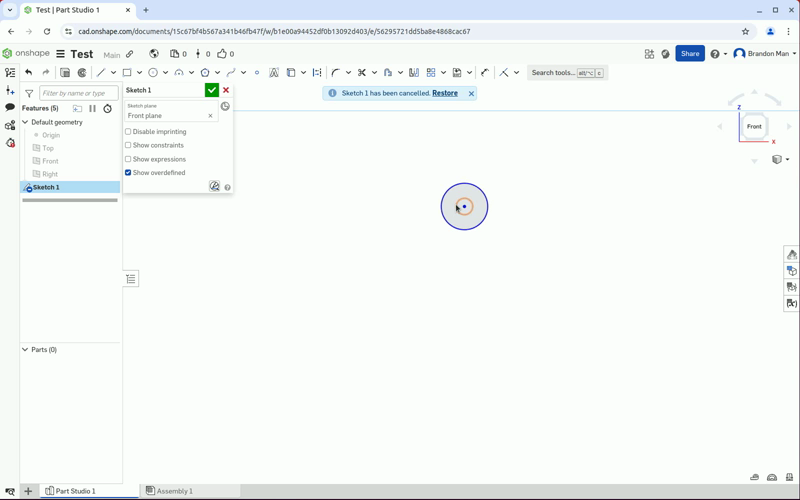
scroll(6)
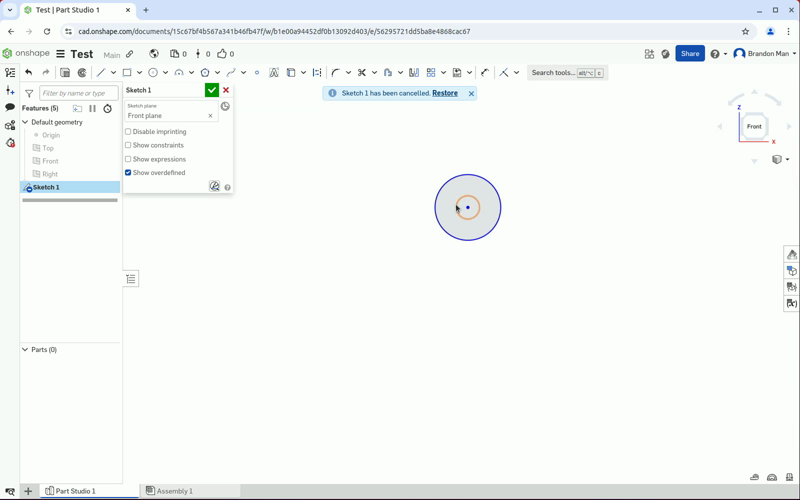
scroll(6)
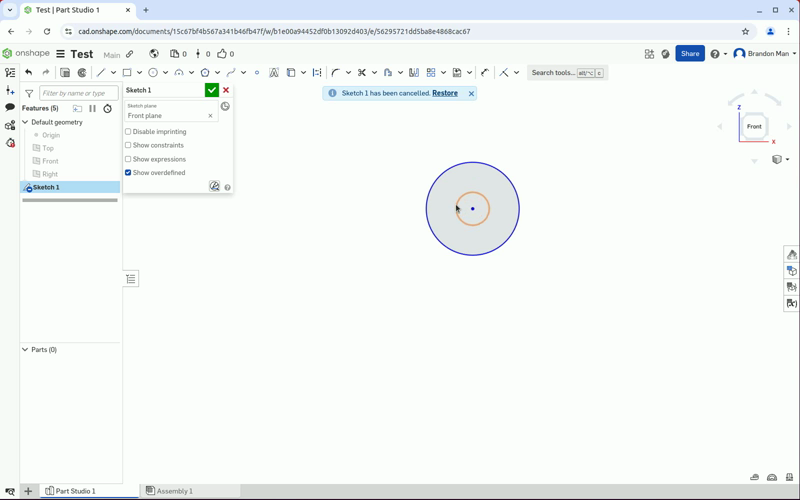
scroll(6)
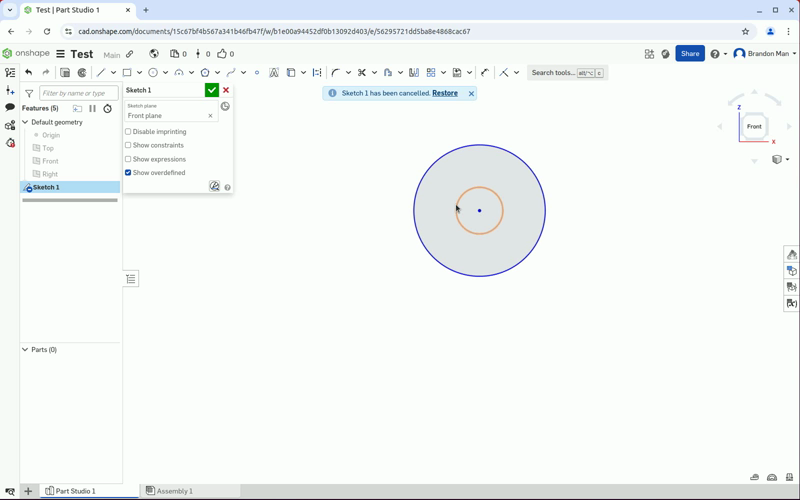
scroll(6)
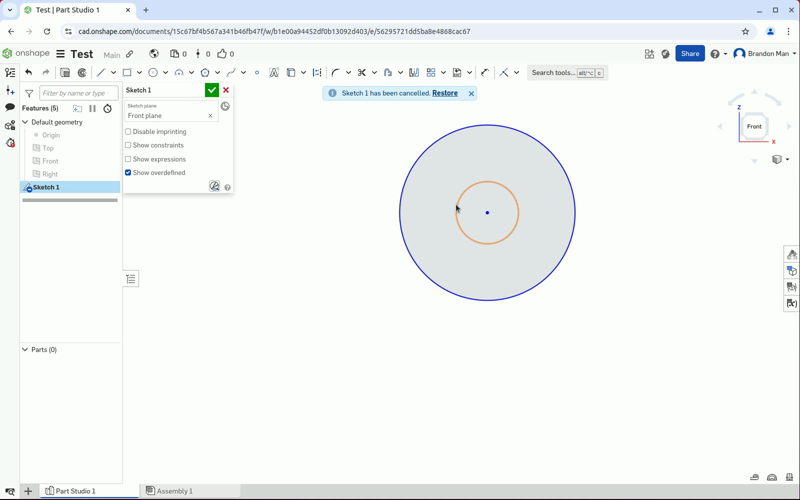
scroll(6)
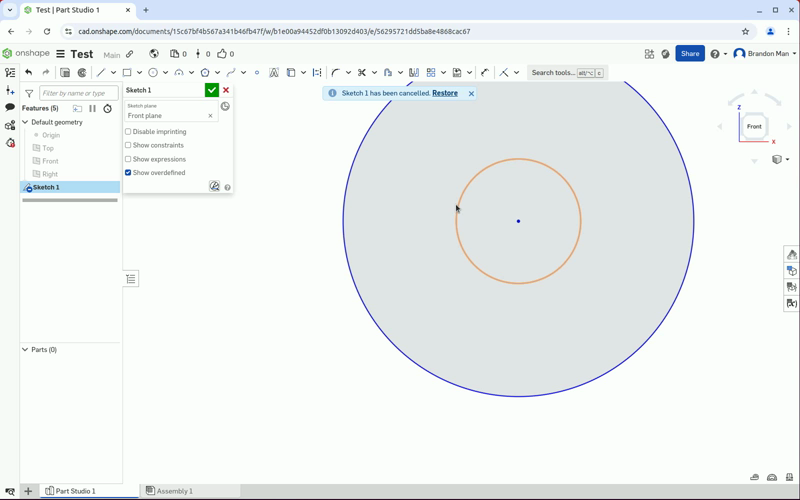
click(456, 204)
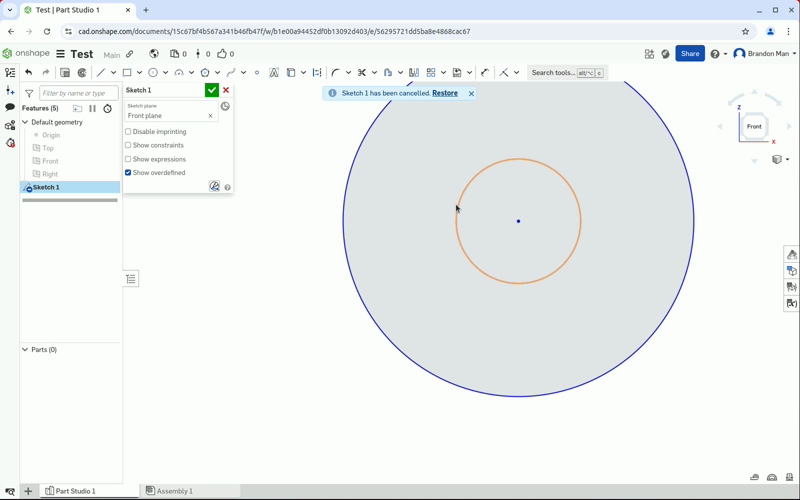
scroll(-6)
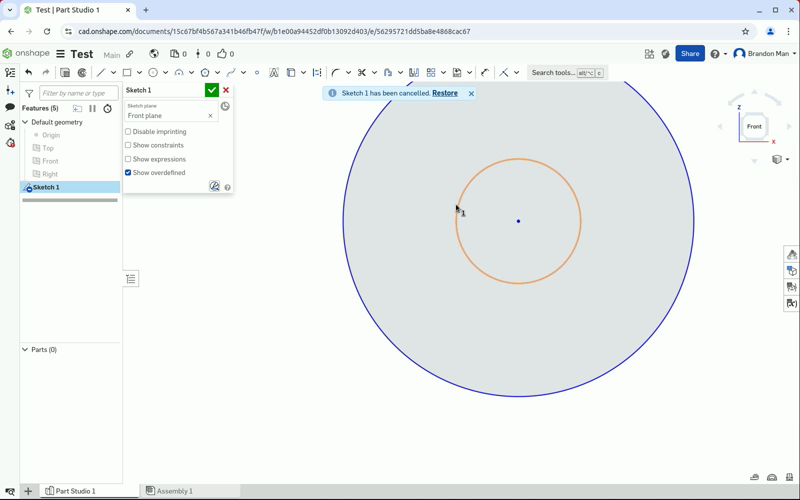
scroll(-6)
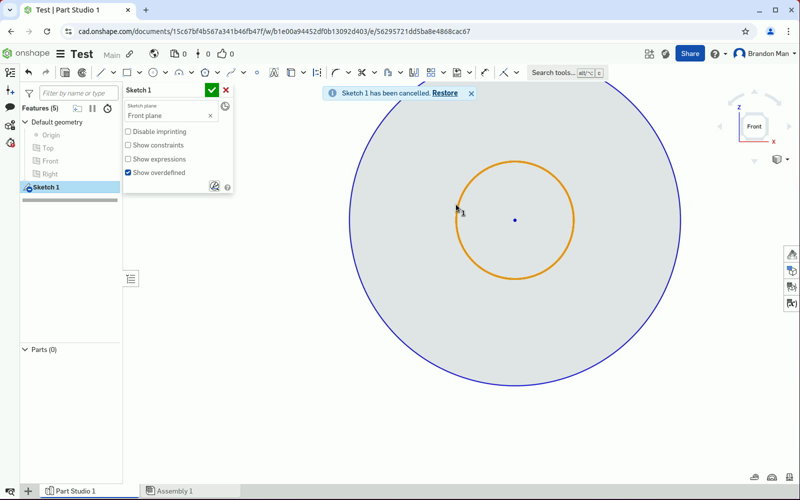
scroll(-6)
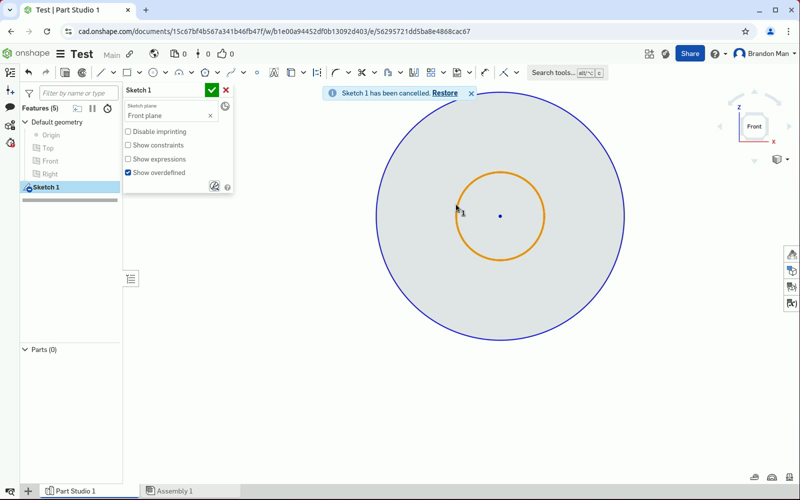
scroll(-6)
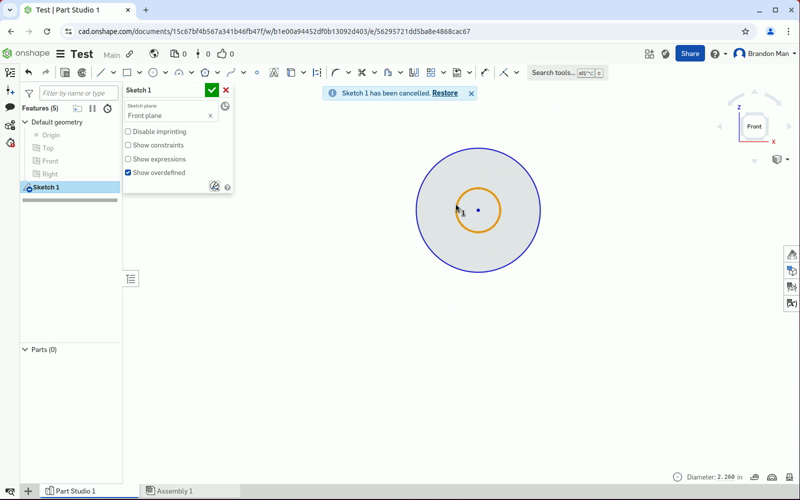
scroll(-6)
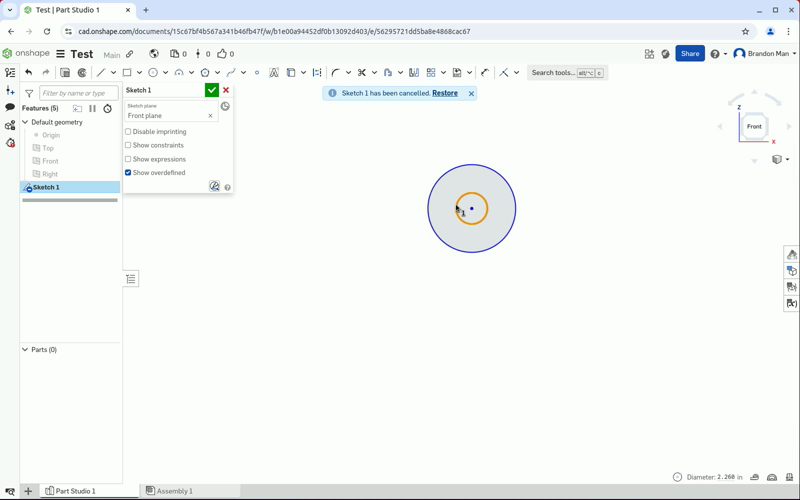
scroll(-6)
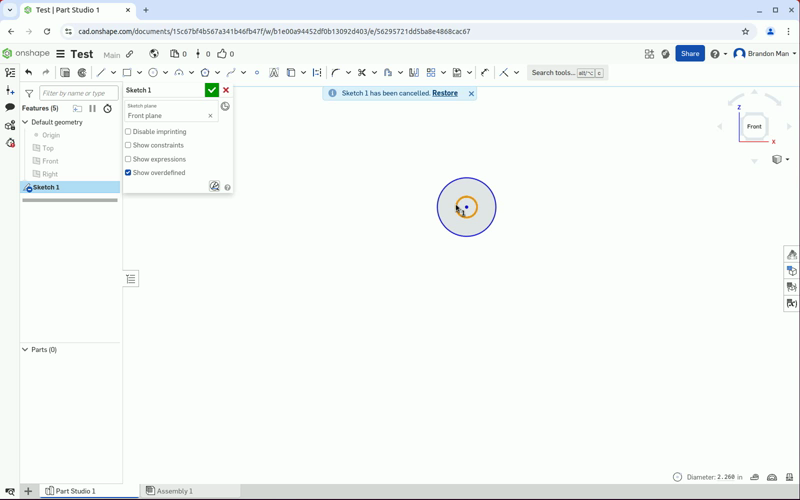
scroll(-6)
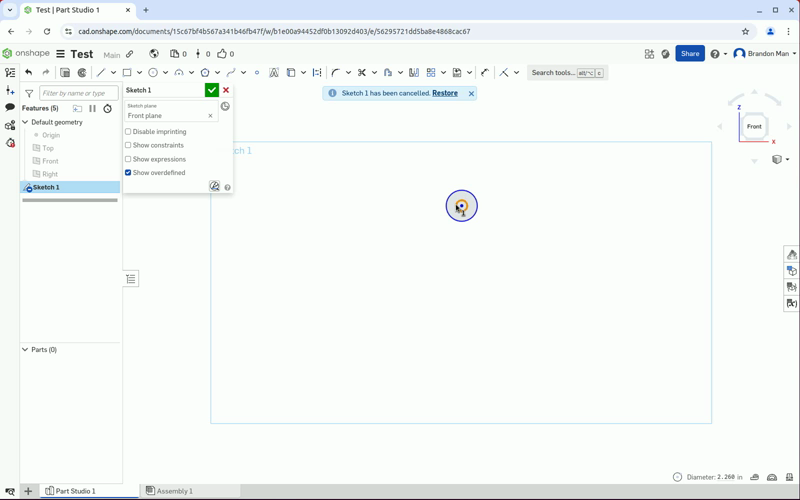
mouse_move(73, 352)
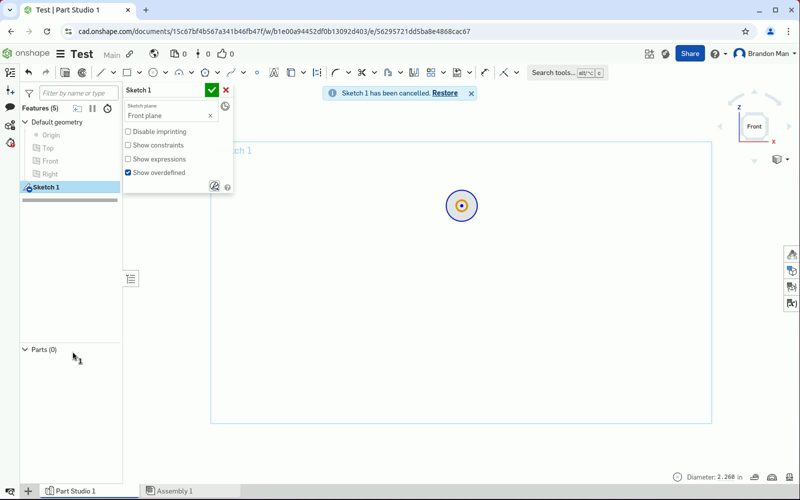
key(shift+y)
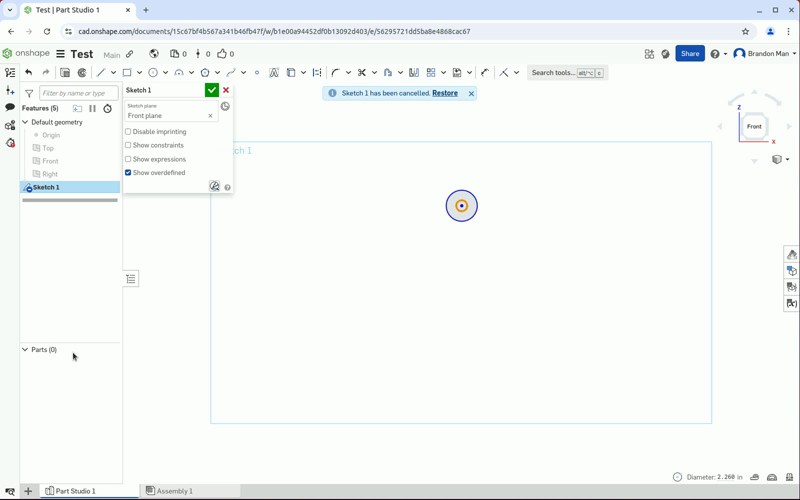
key(shift+e)
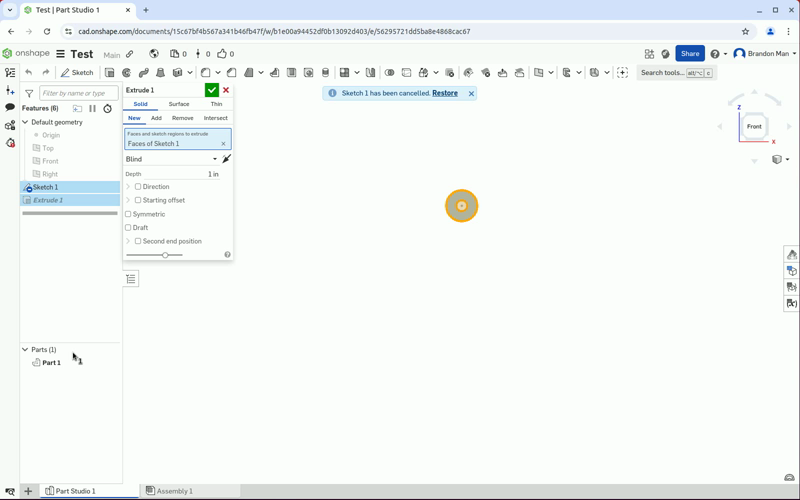
mouse_move(143, 106)
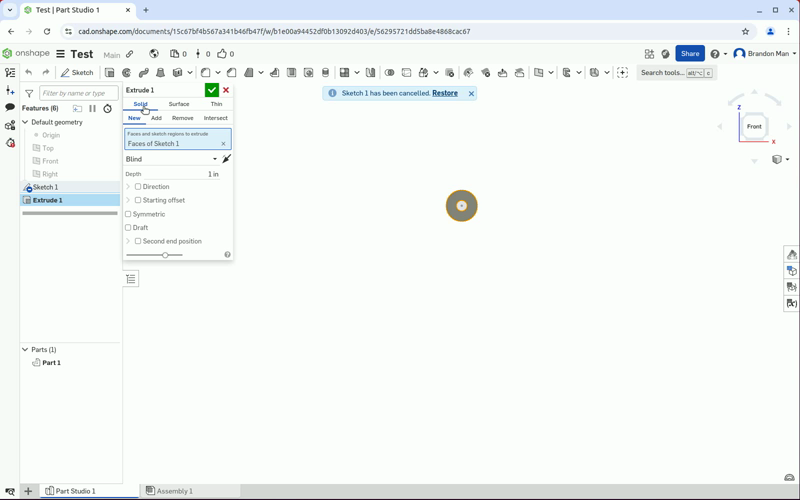
click(143, 106)
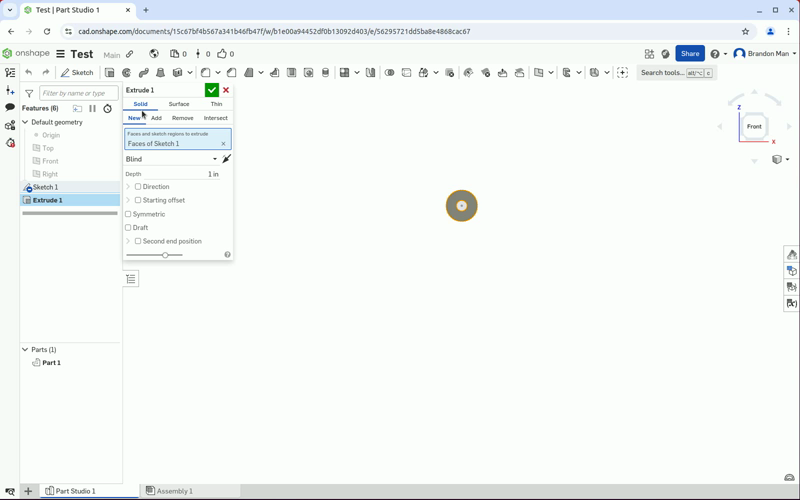
mouse_move(137, 120)
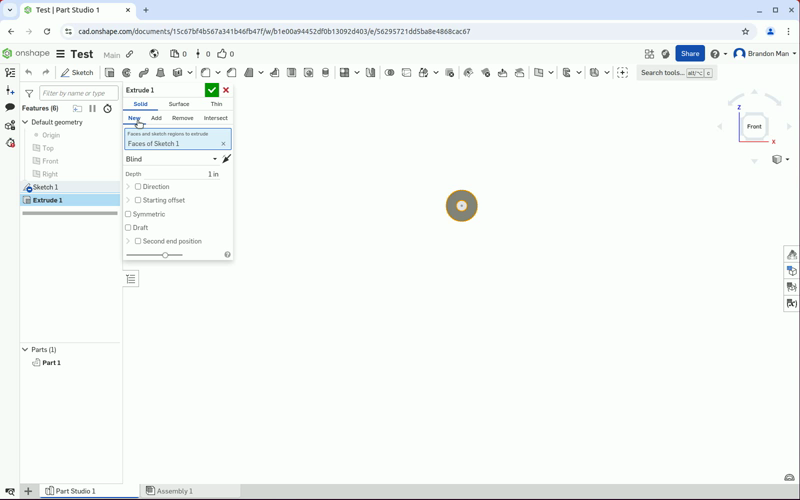
click(137, 120)
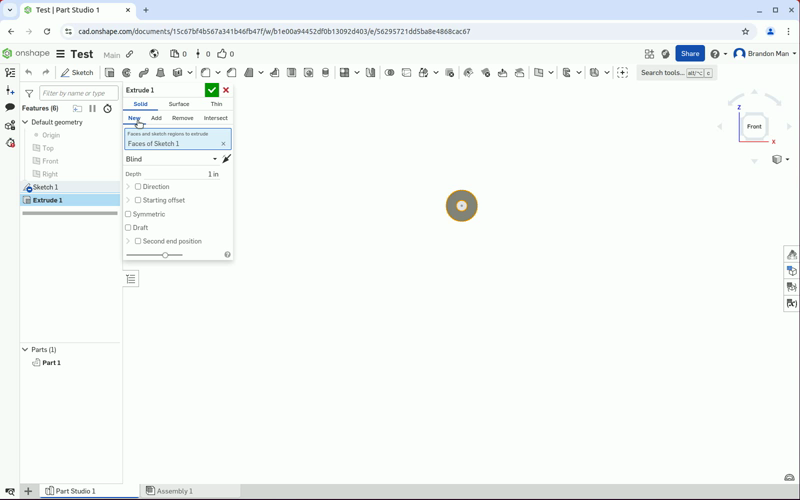
key(tab, 4)
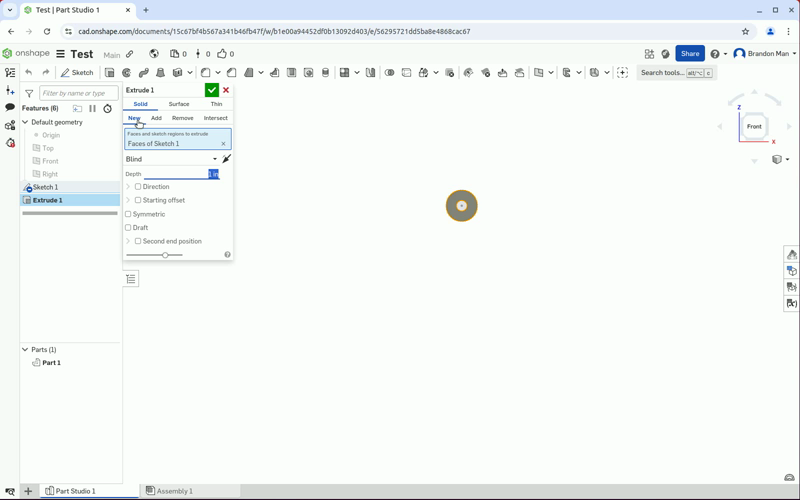
text(0.963)
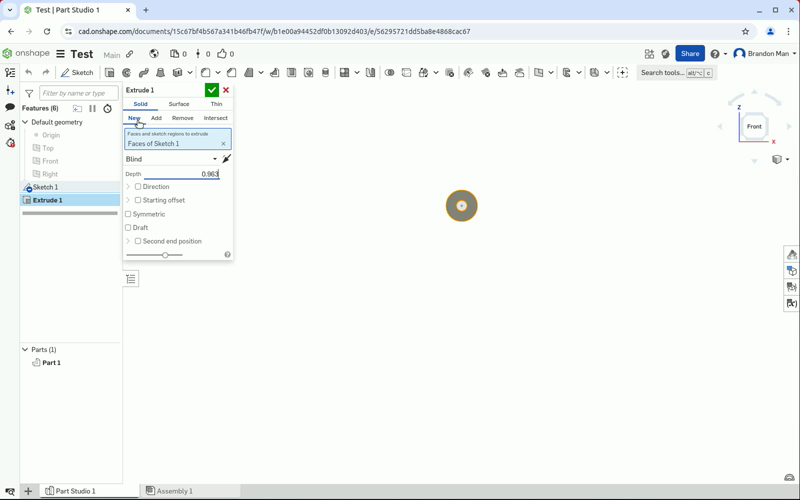
key(enter)
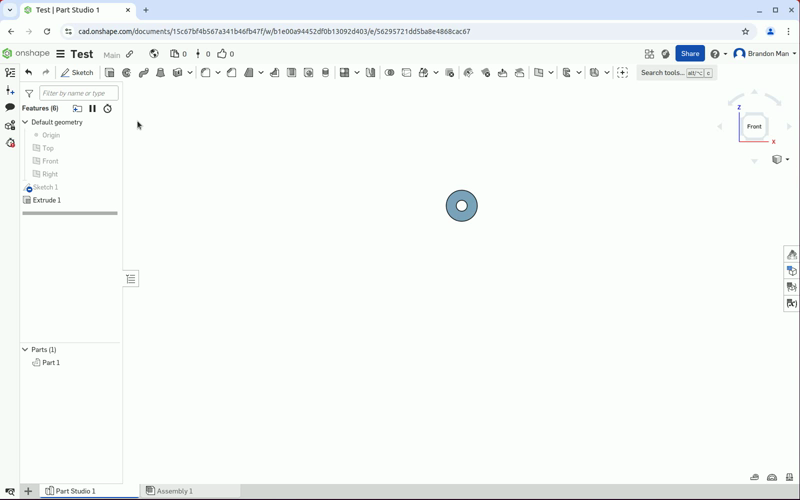
key(shift+h)
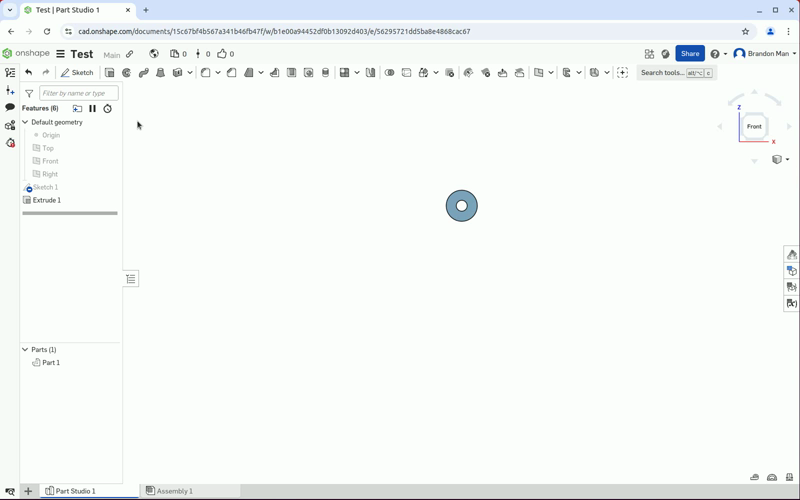
key(shift+h)
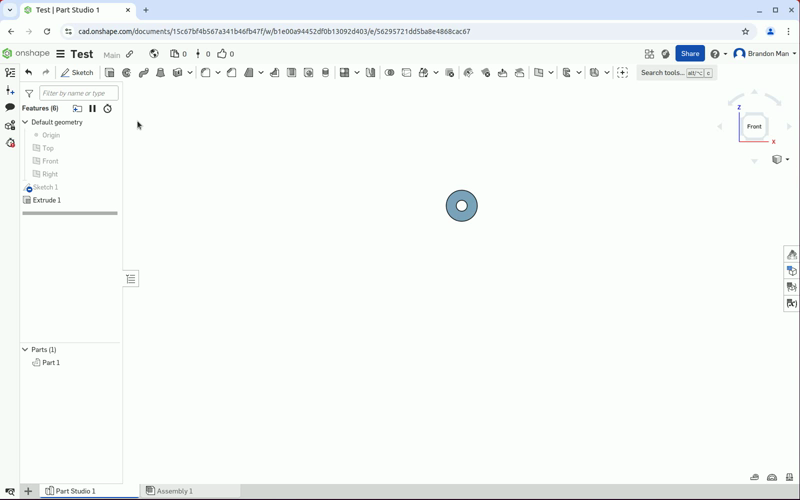
mouse_move(73, 189)
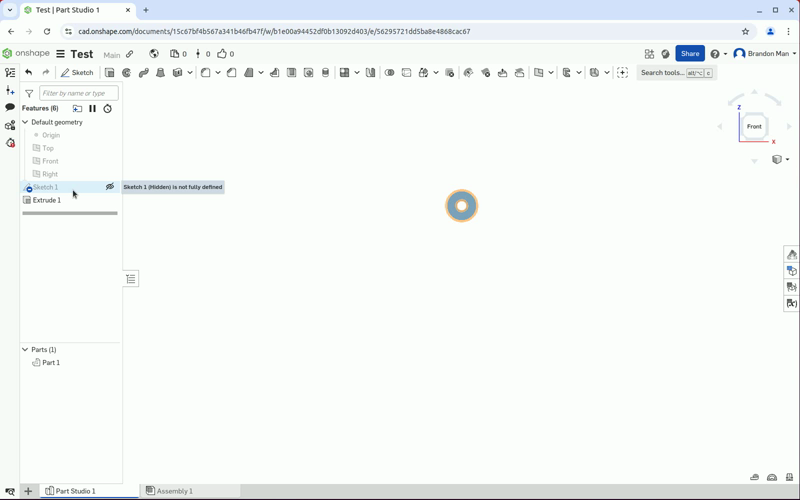
click(73, 189)
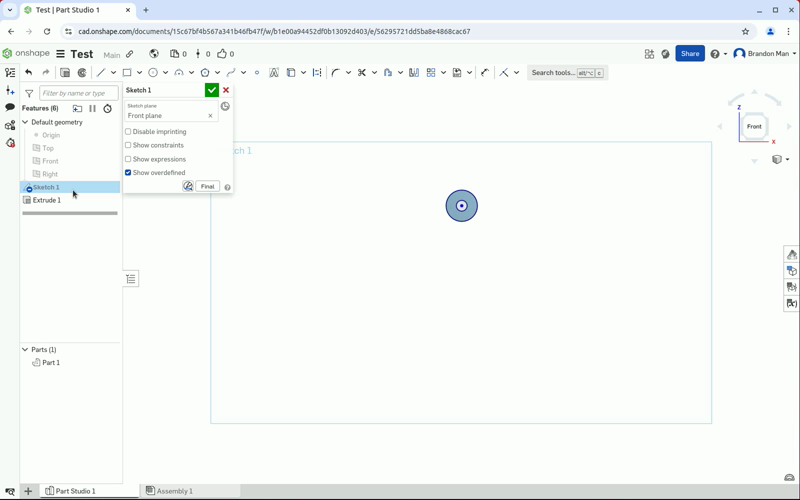
mouse_move(229, 92)
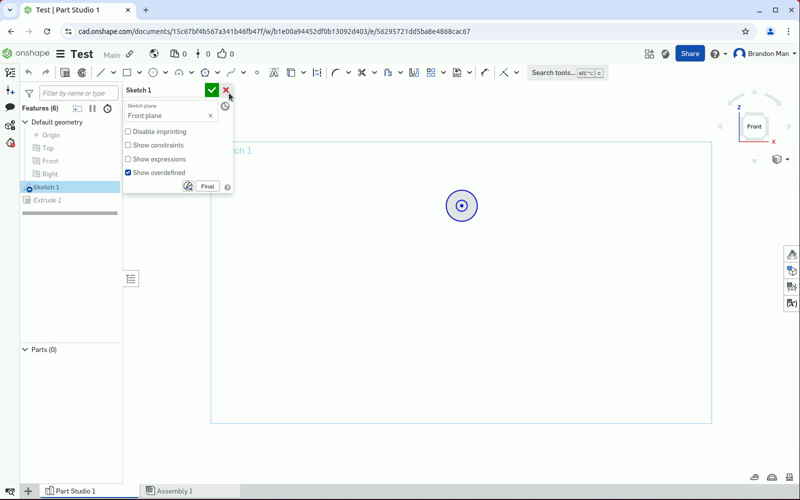
click(229, 92)
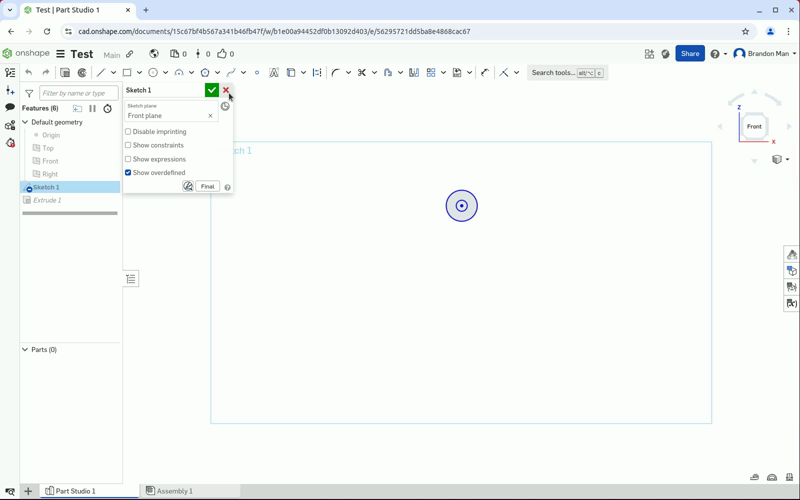
key(shift+s)
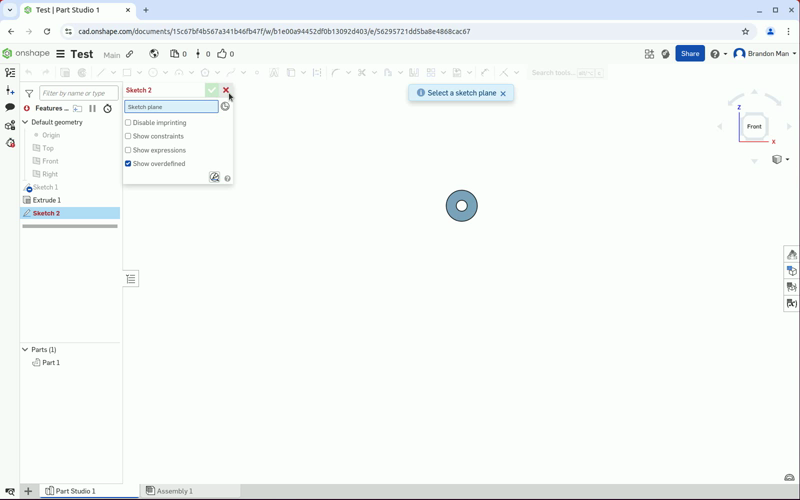
mouse_move(73, 163)
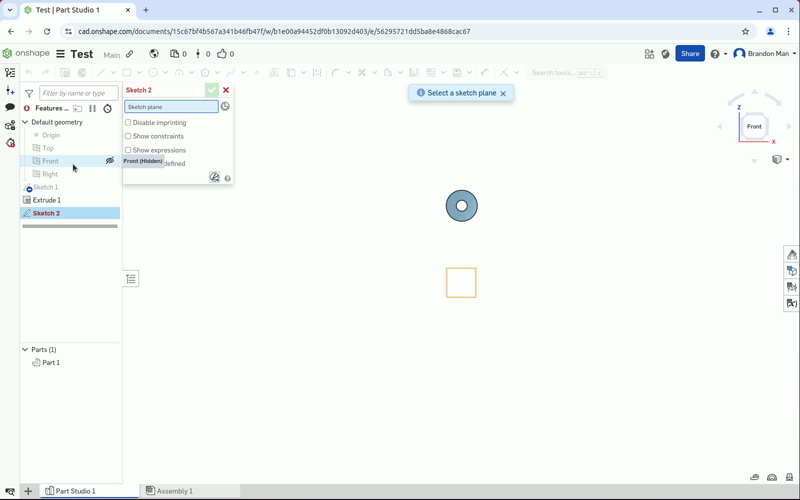
click(73, 163)
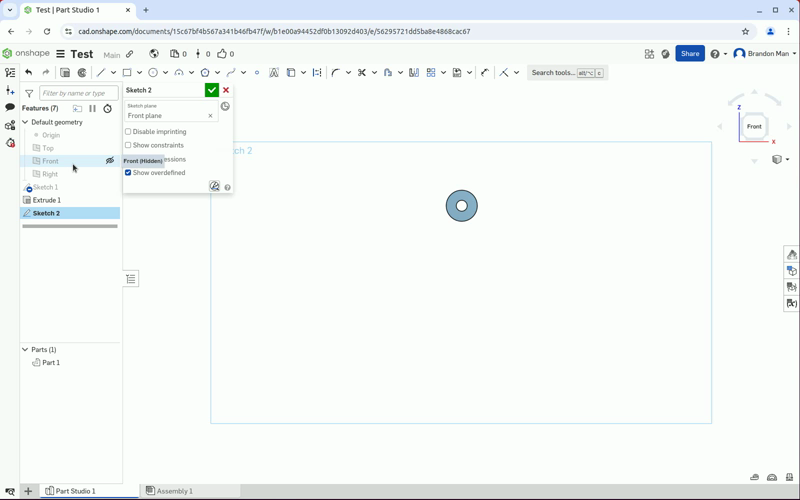
mouse_move(73, 352)
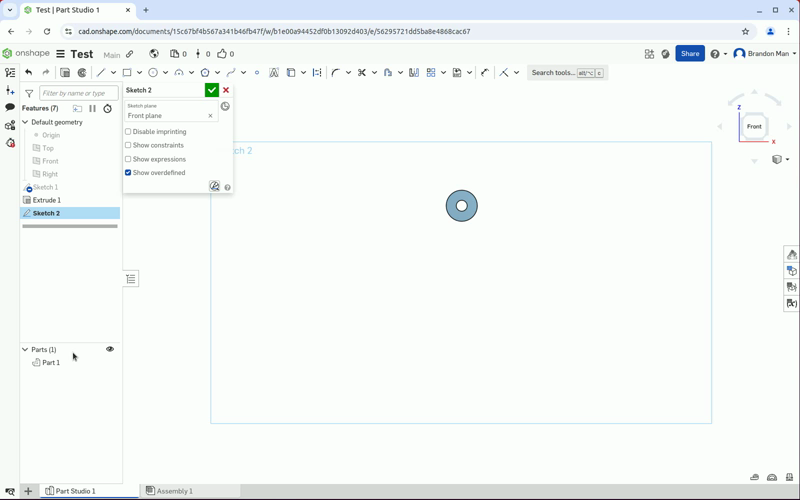
key(y)
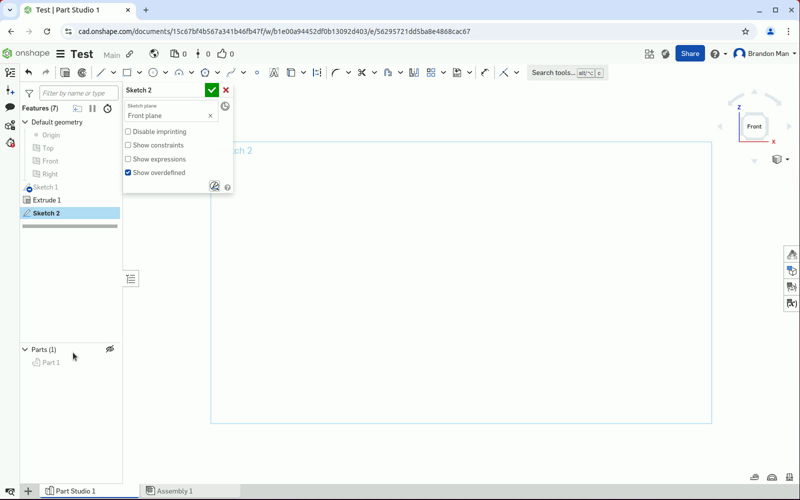
key(c)
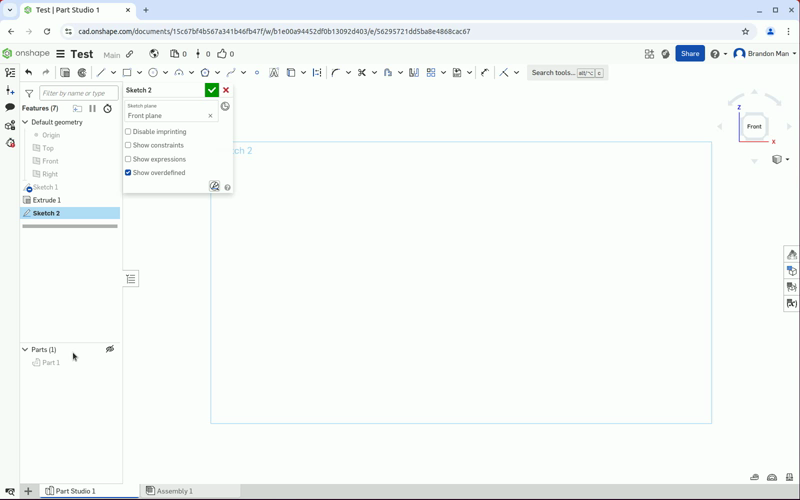
key_down(shift)
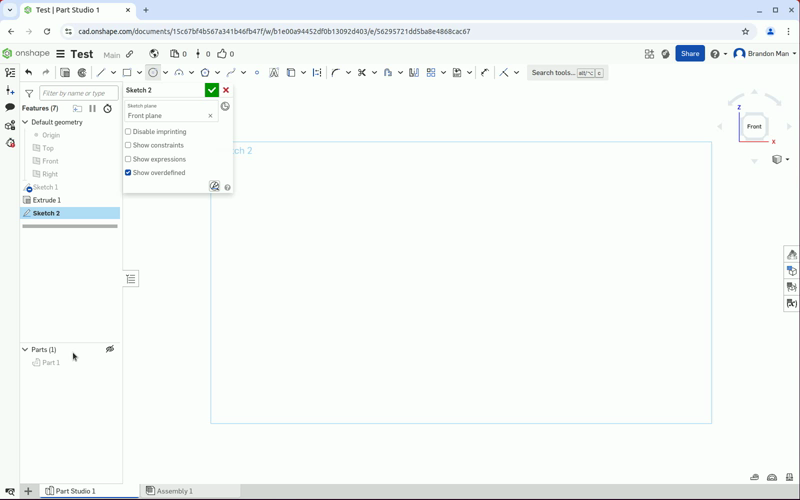
mouse_move(461, 380)
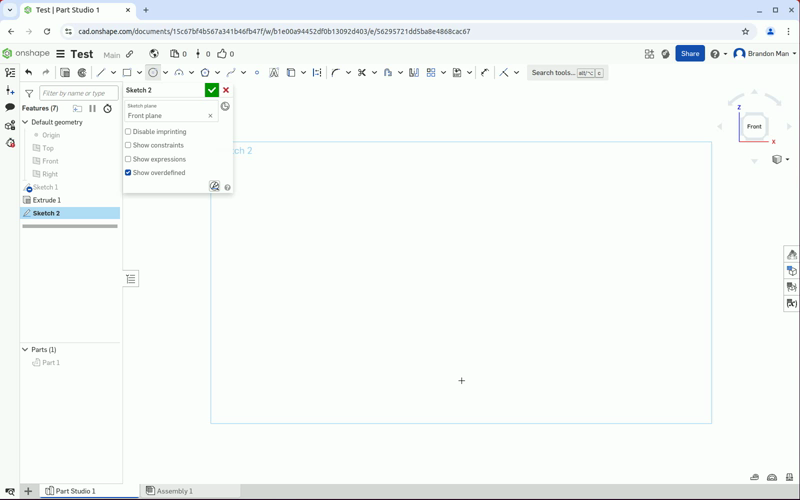
click(461, 380)
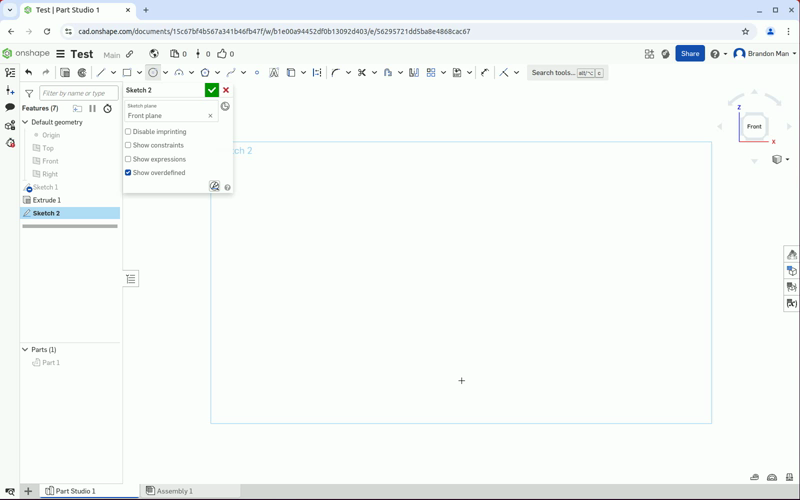
key_up(shift)
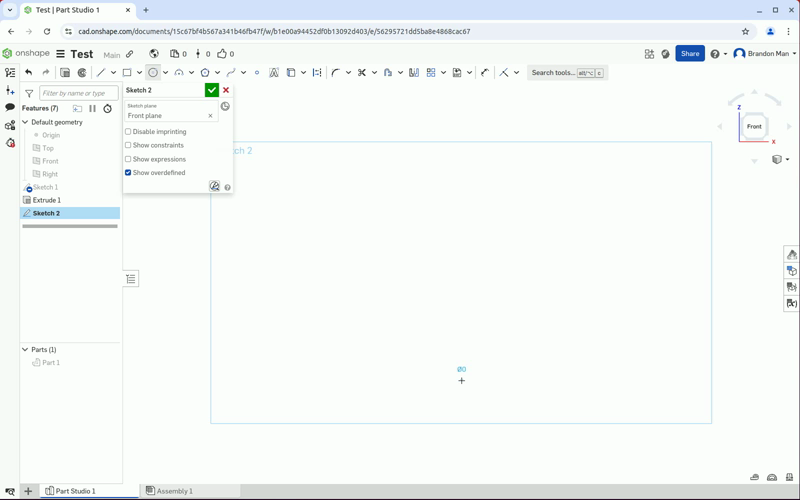
mouse_move(477, 380)
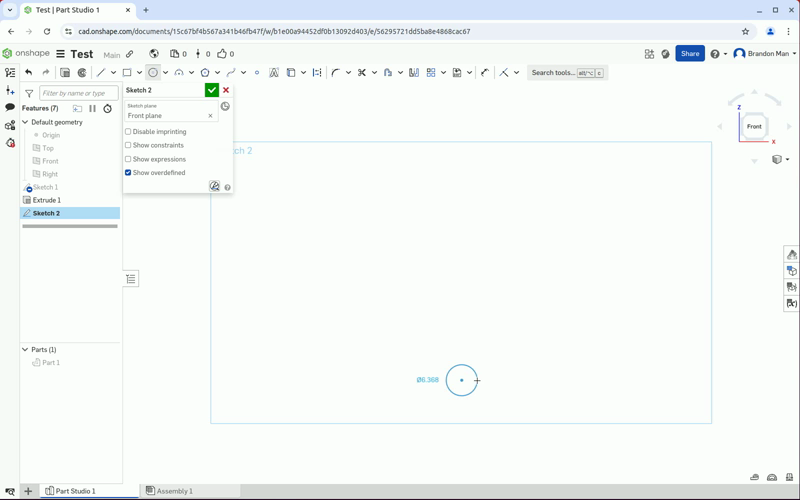
click(477, 380)
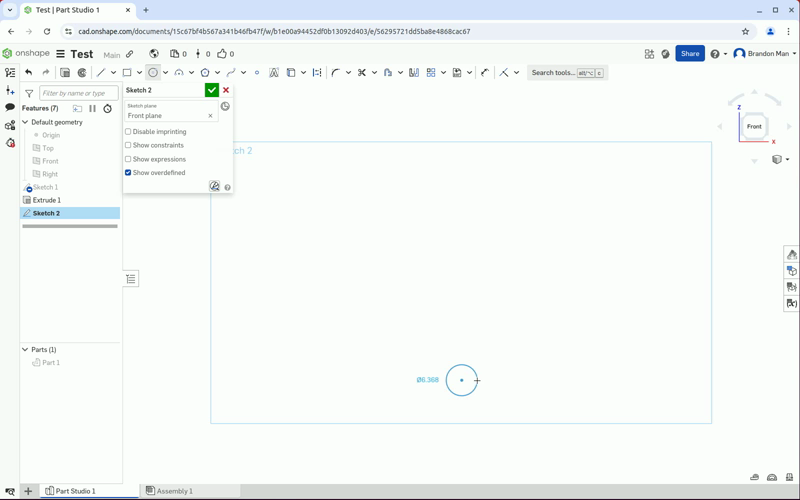
key(esc)
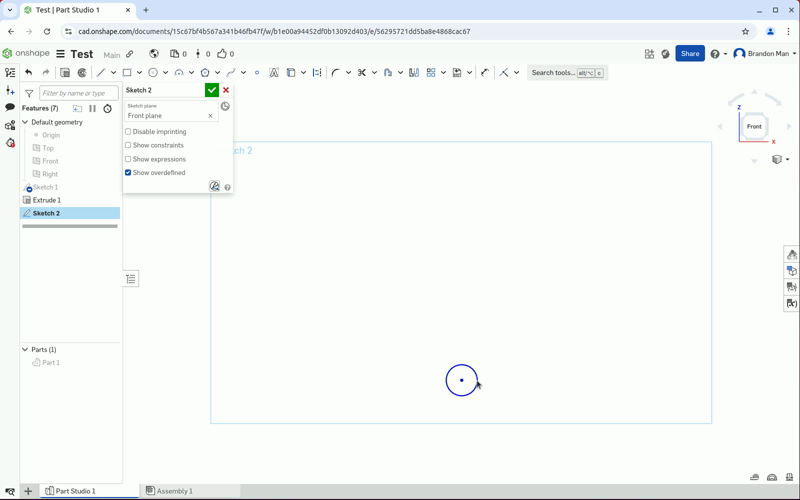
key(c)
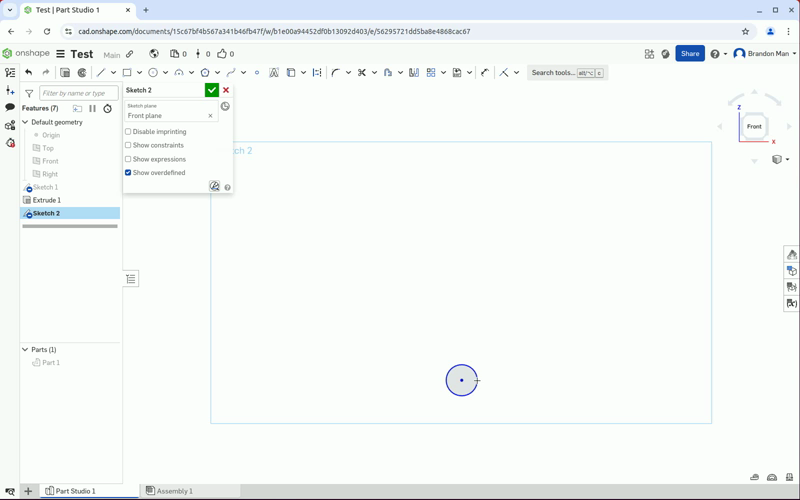
key_down(shift)
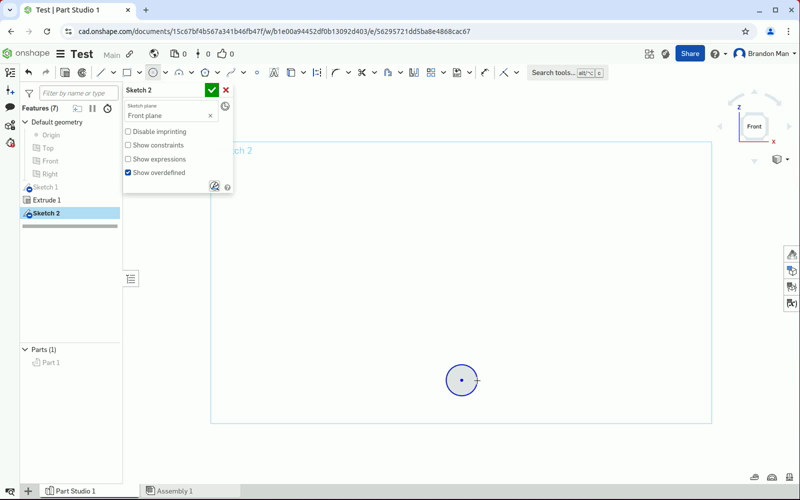
mouse_move(461, 380)
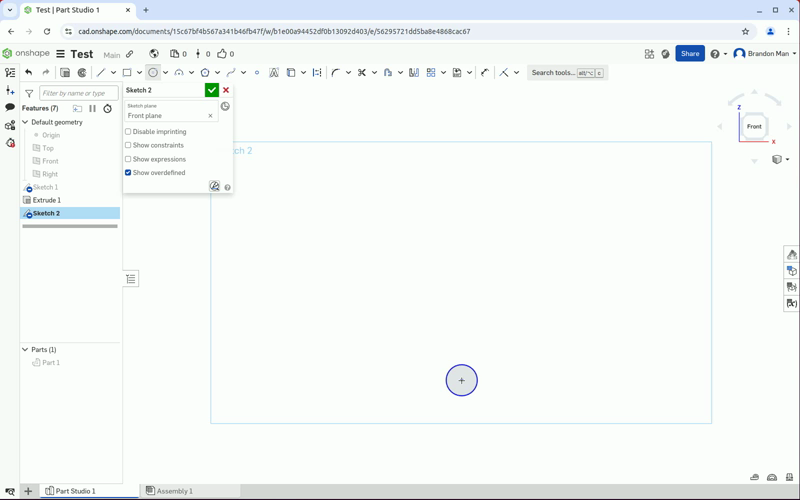
click(461, 380)
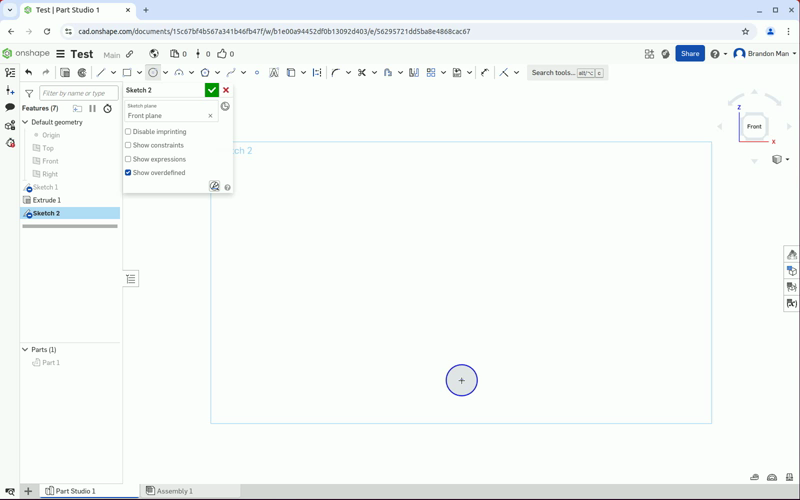
key_up(shift)
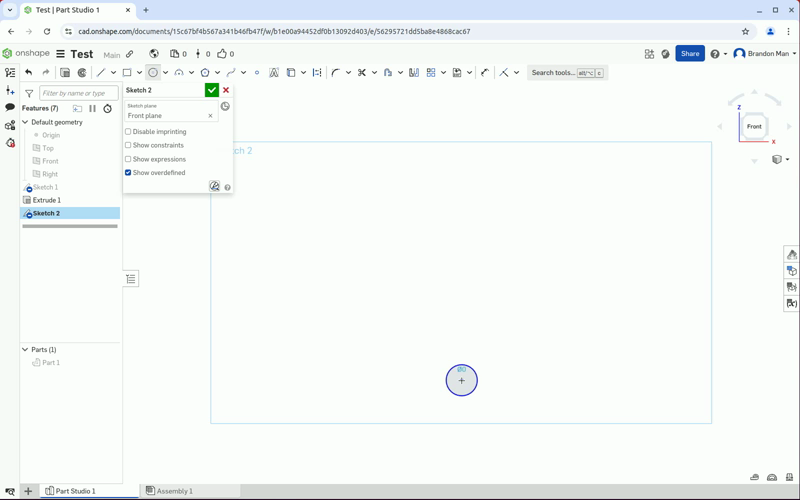
mouse_move(467, 380)
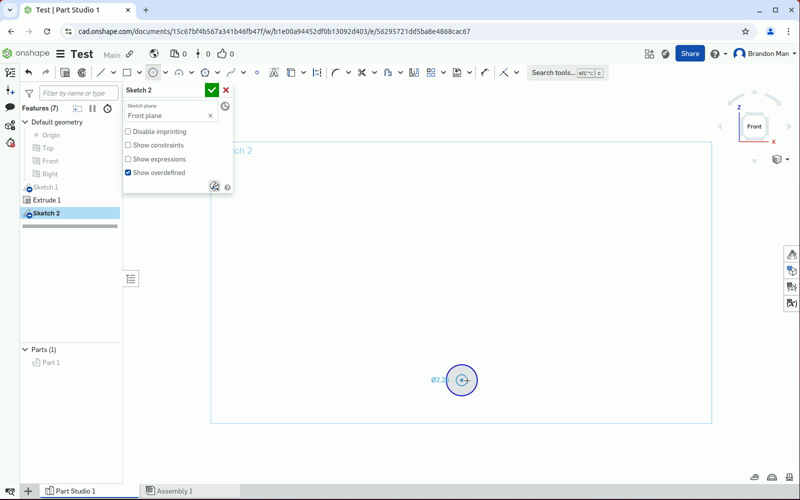
click(467, 380)
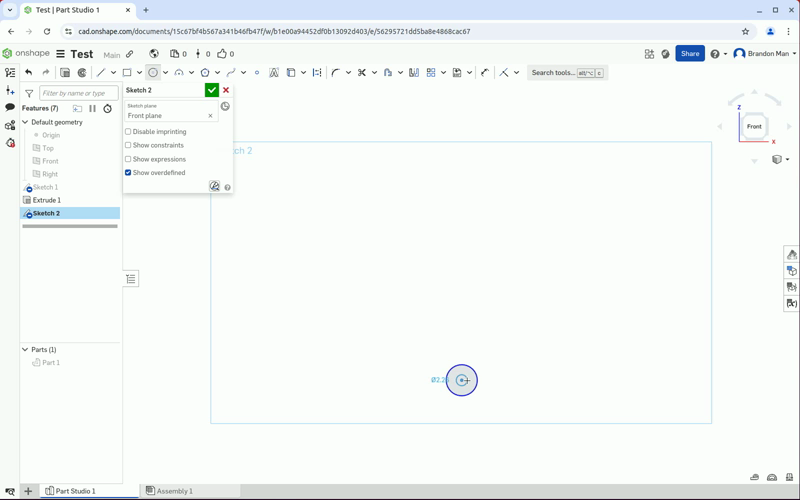
key(esc)
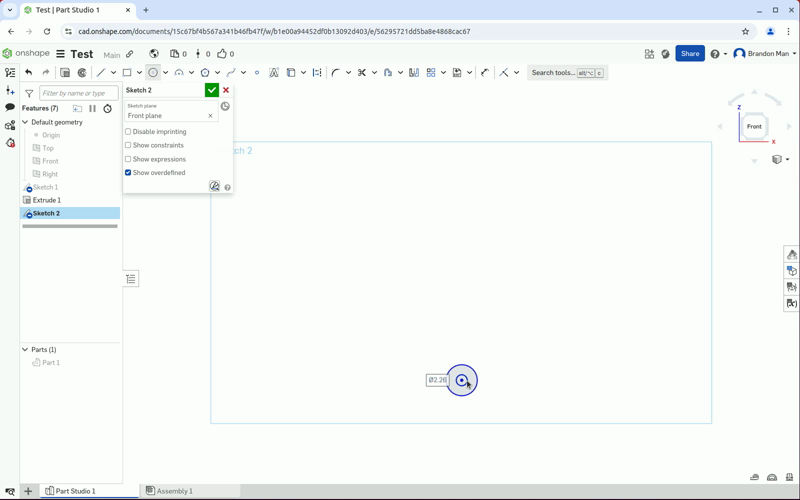
mouse_move(455, 382)
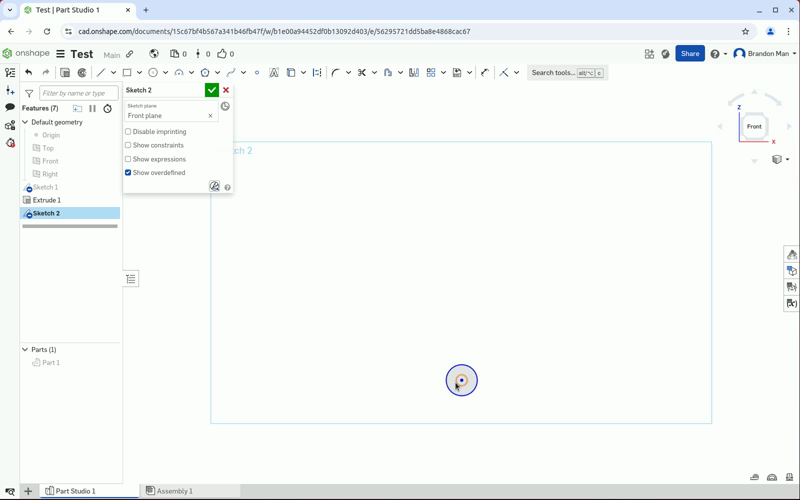
scroll(6)
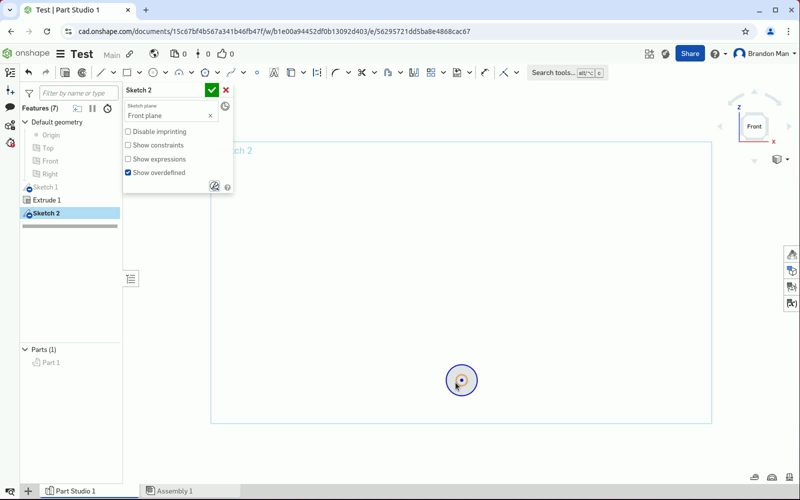
scroll(6)
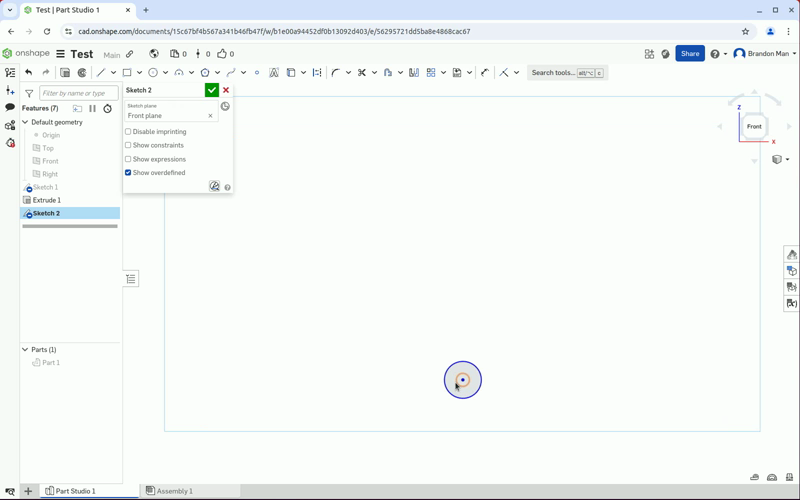
scroll(6)
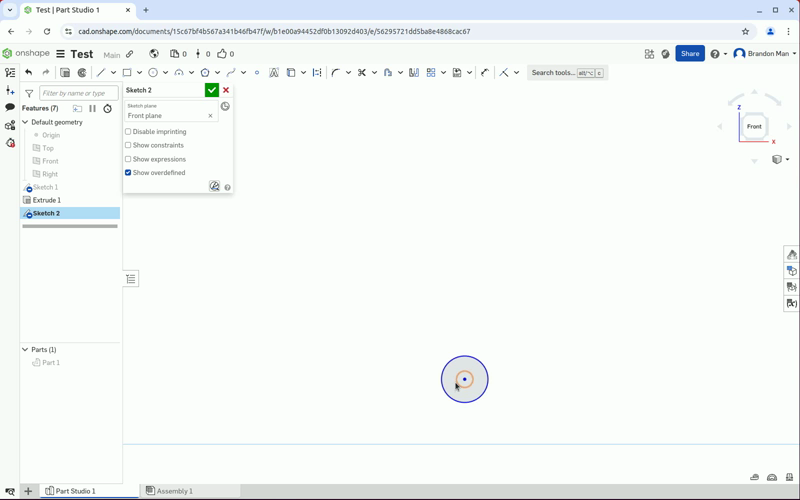
scroll(6)
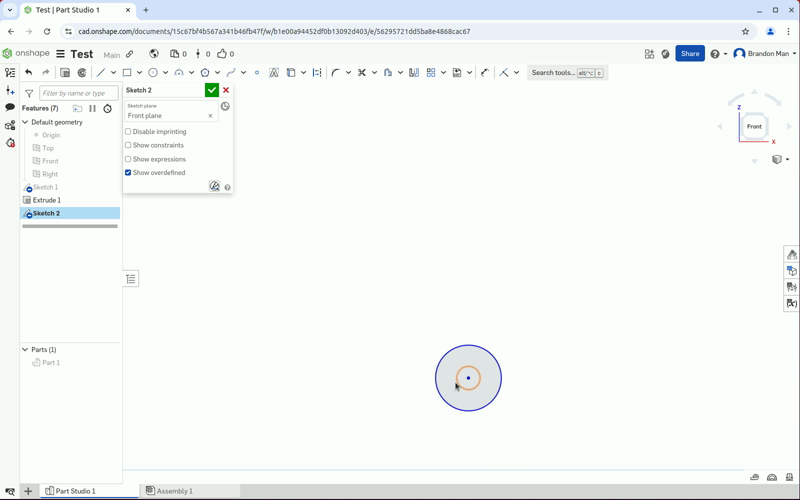
scroll(6)
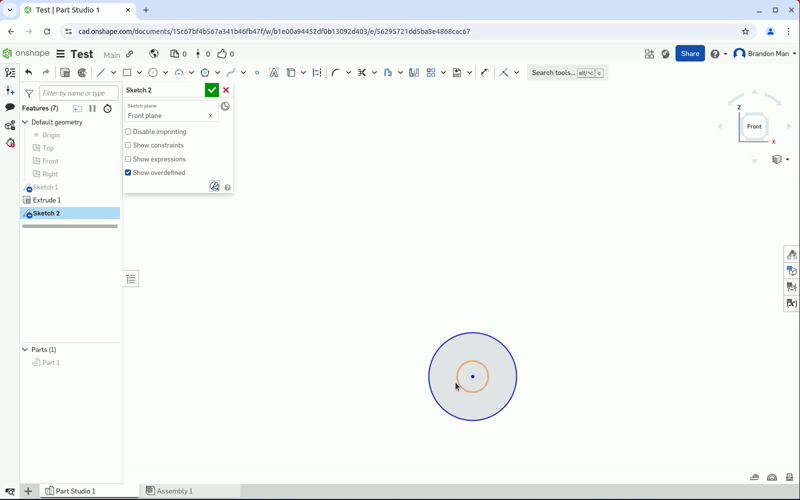
scroll(6)
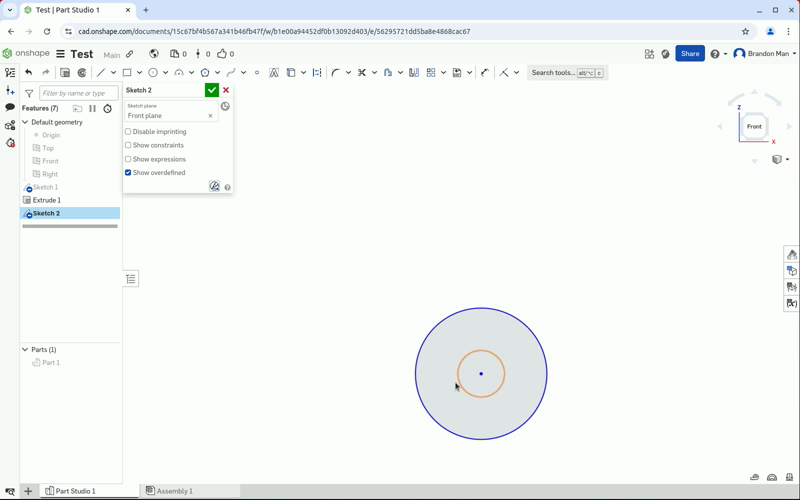
scroll(6)
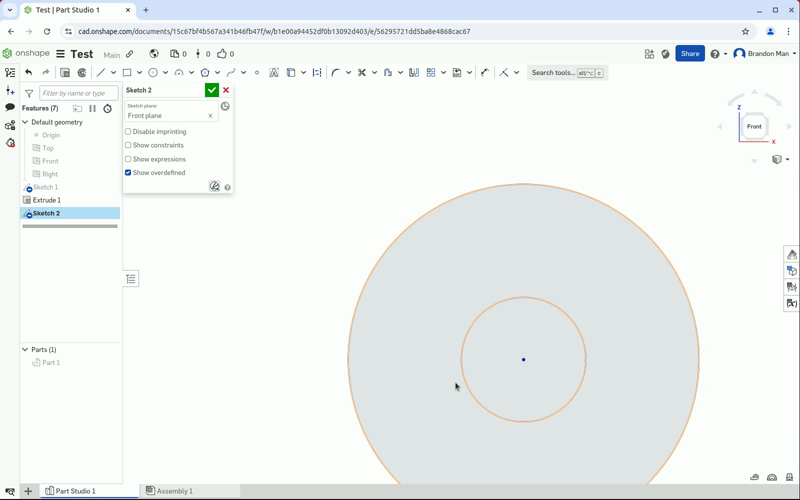
click(455, 382)
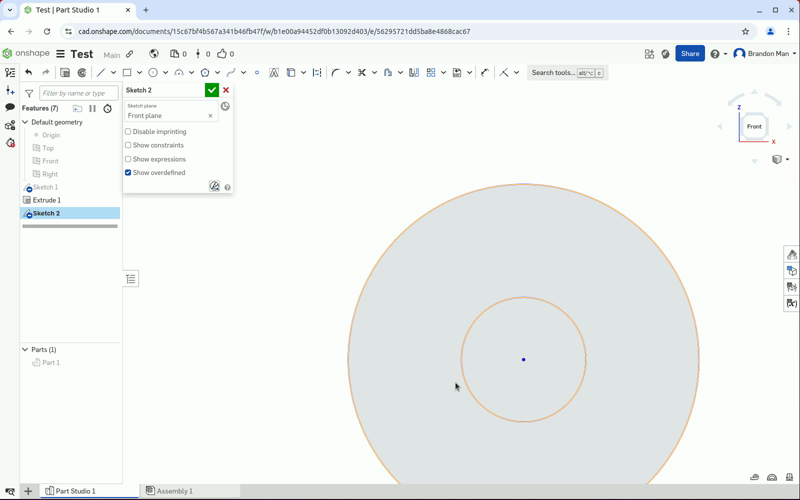
scroll(-6)
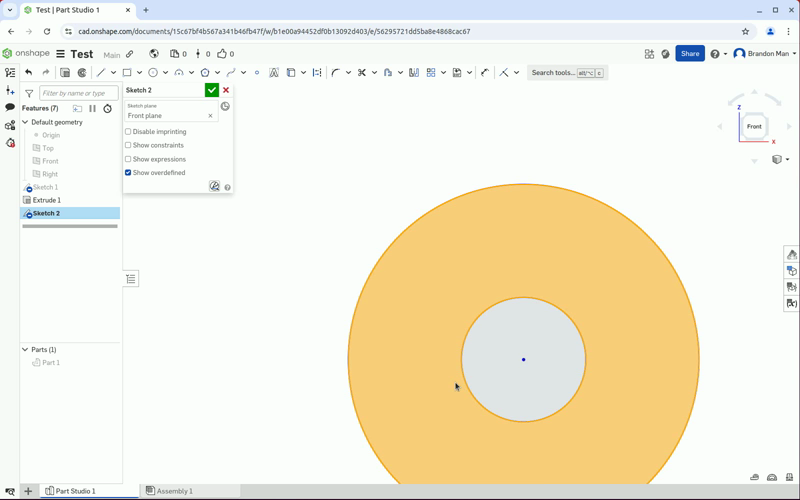
scroll(-6)
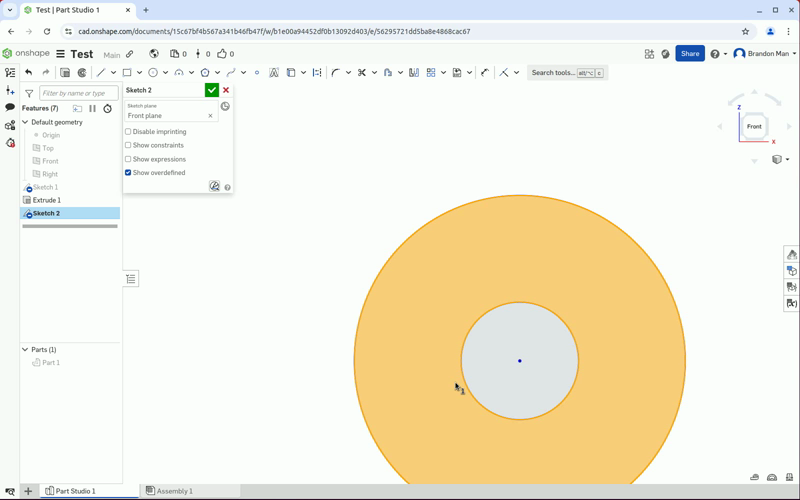
scroll(-6)
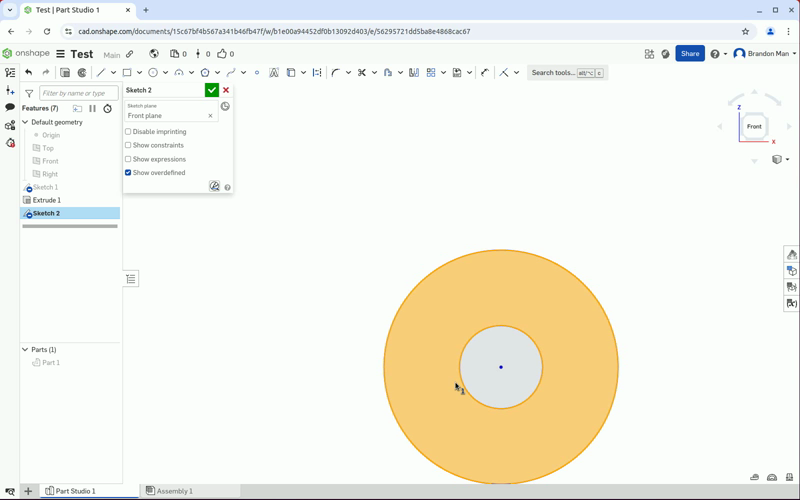
scroll(-6)
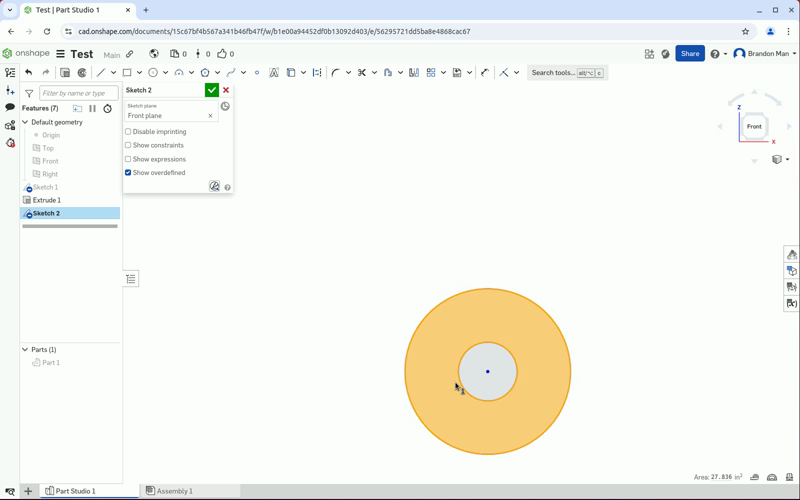
scroll(-6)
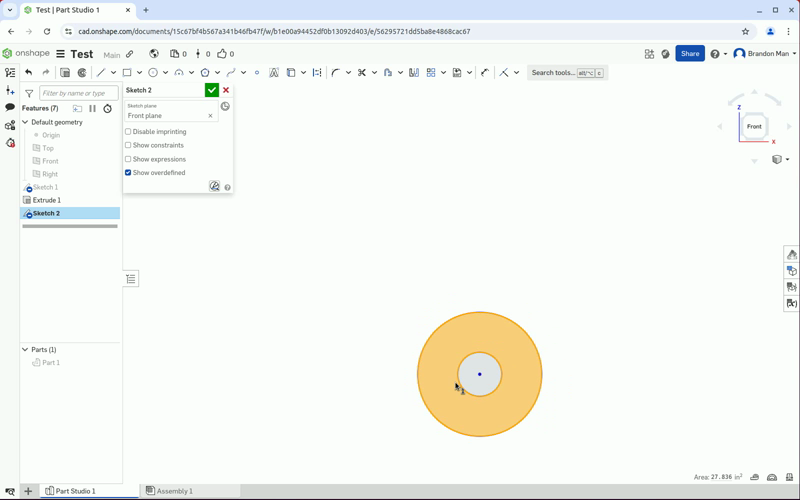
scroll(-6)
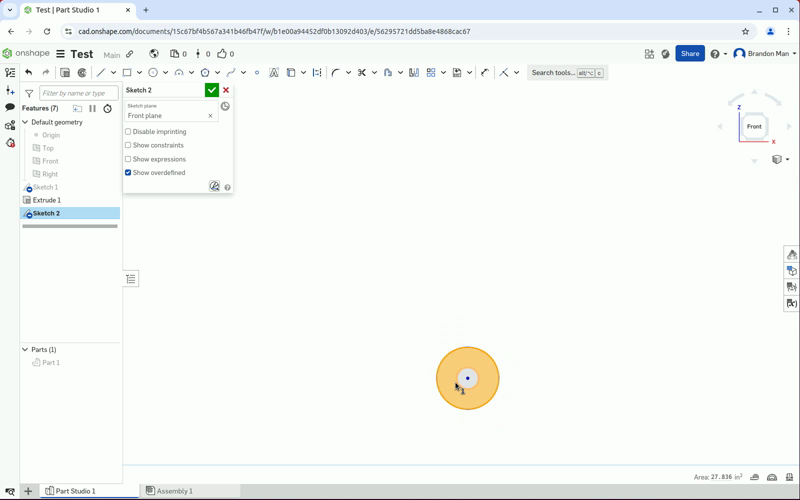
scroll(-6)
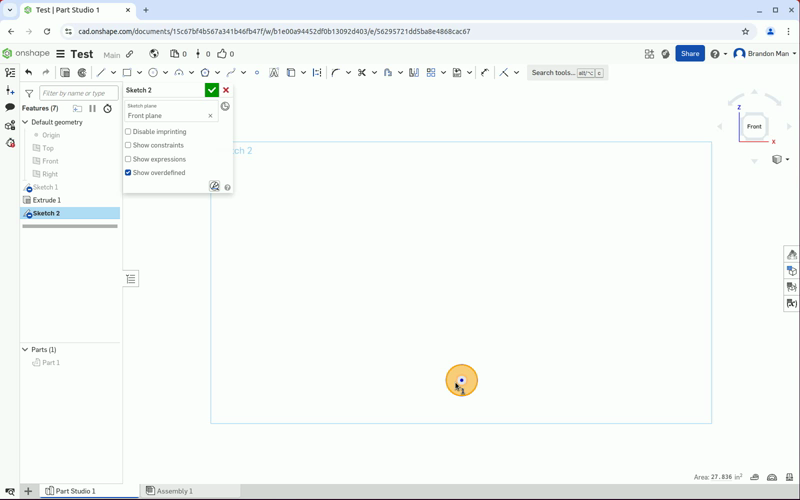
mouse_move(73, 352)
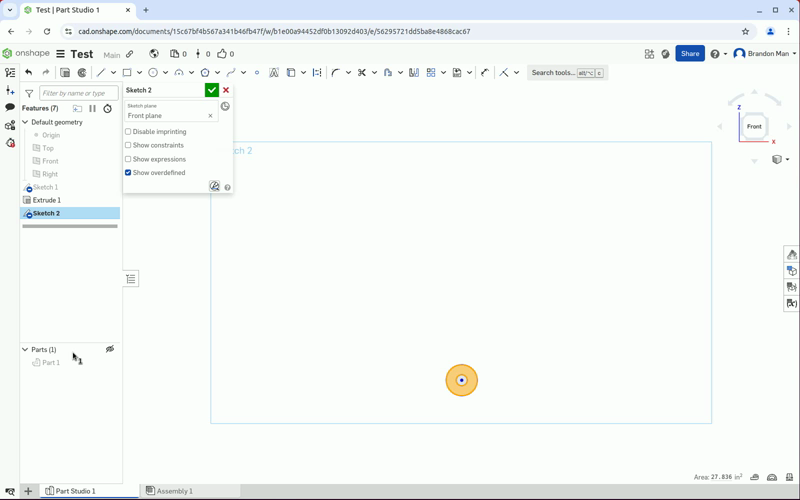
key(shift+y)
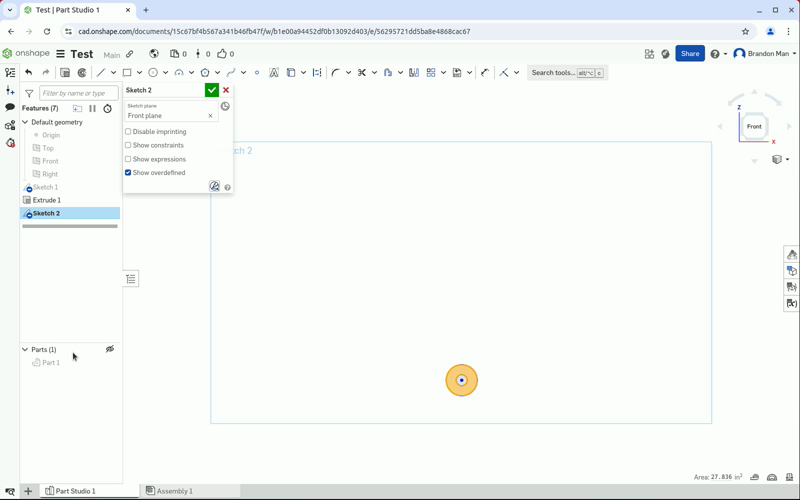
key(shift+e)
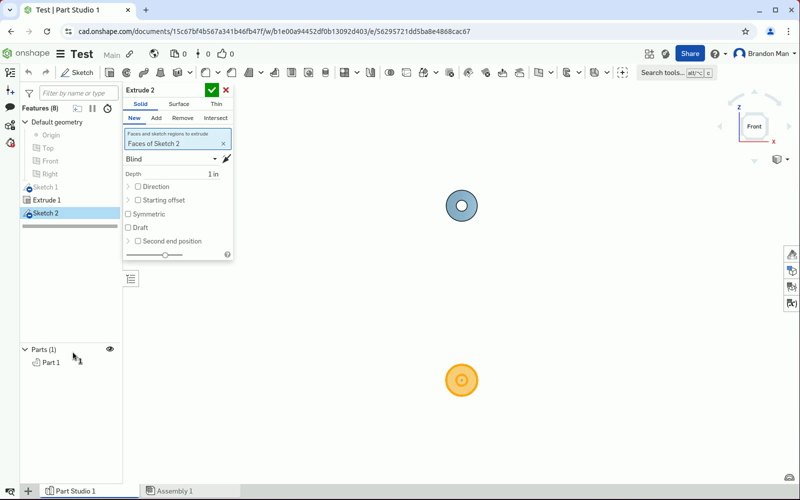
mouse_move(143, 106)
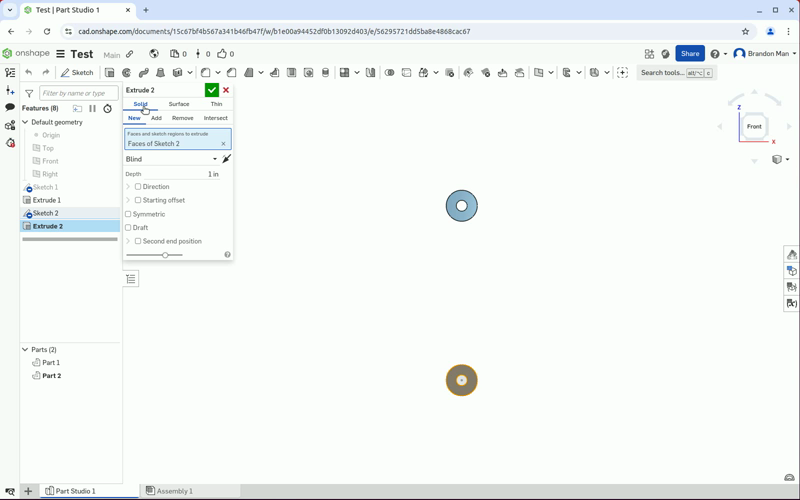
click(143, 106)
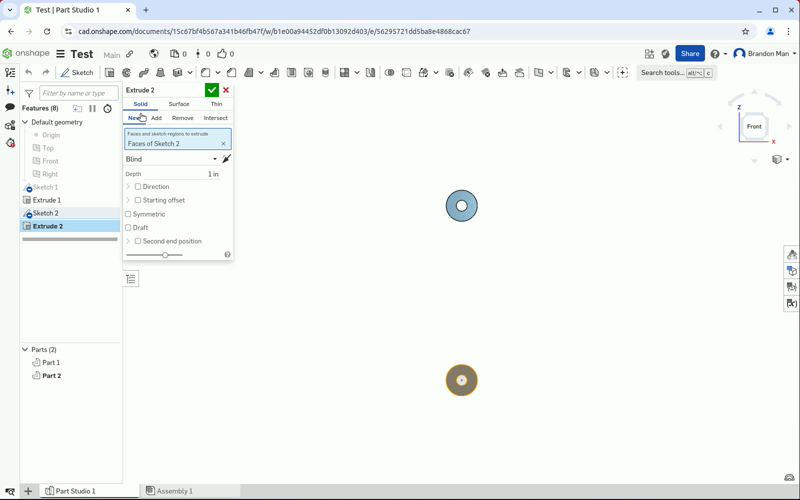
mouse_move(137, 120)
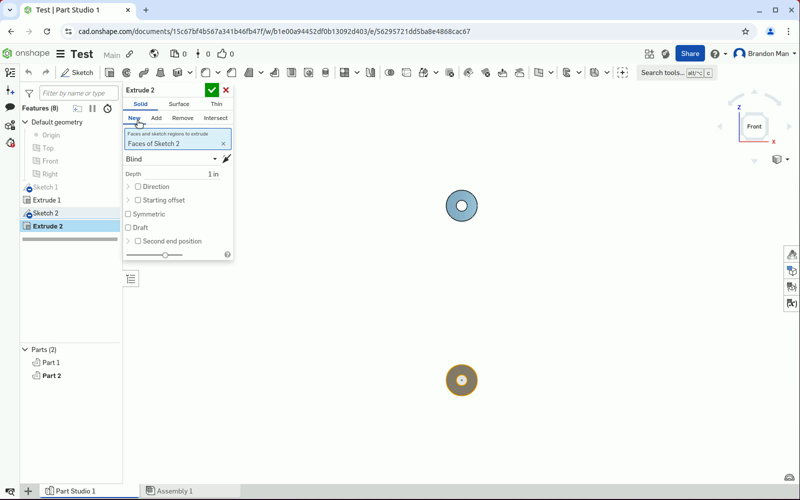
click(137, 120)
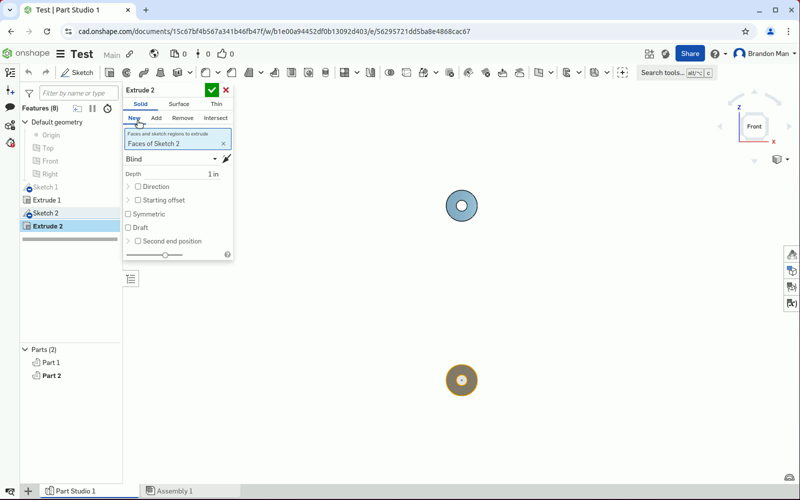
key(tab, 4)
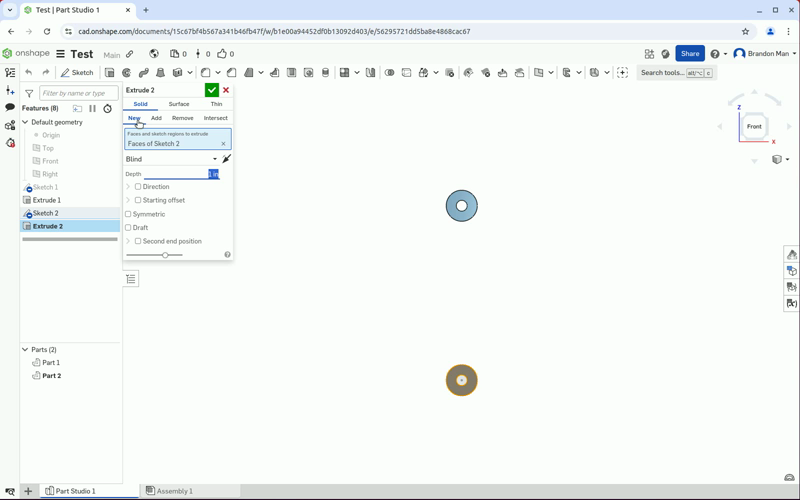
text(0.963)
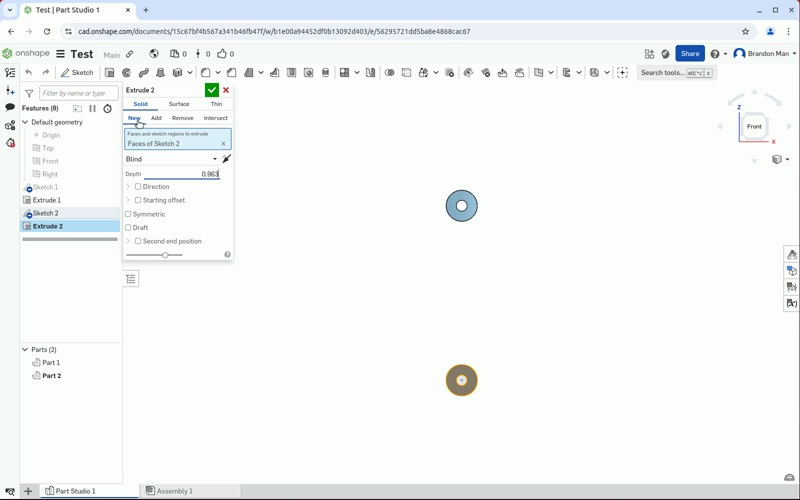
key(enter)
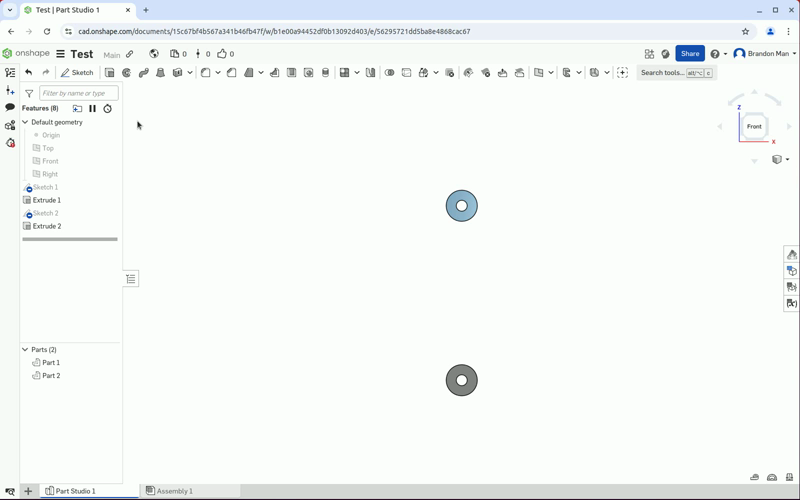
key(shift+h)
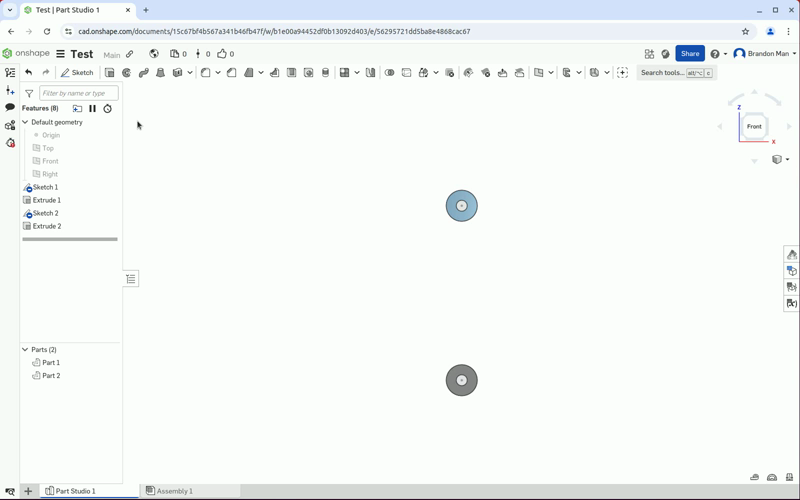
key(shift+h)
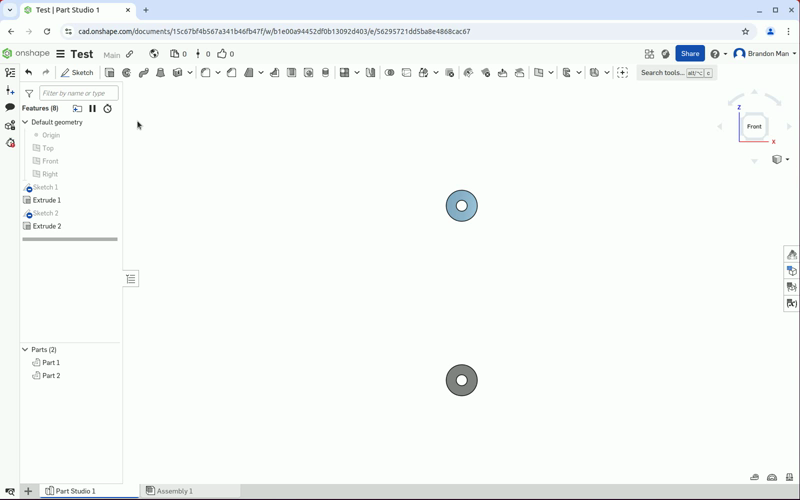
mouse_move(73, 189)
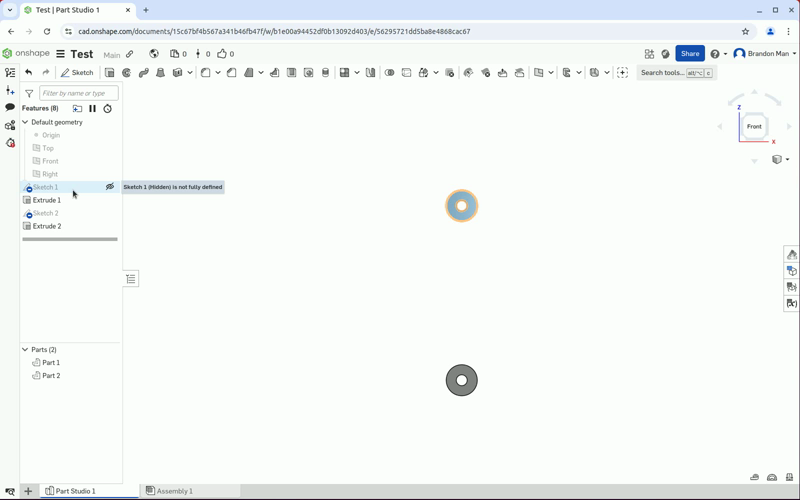
click(73, 189)
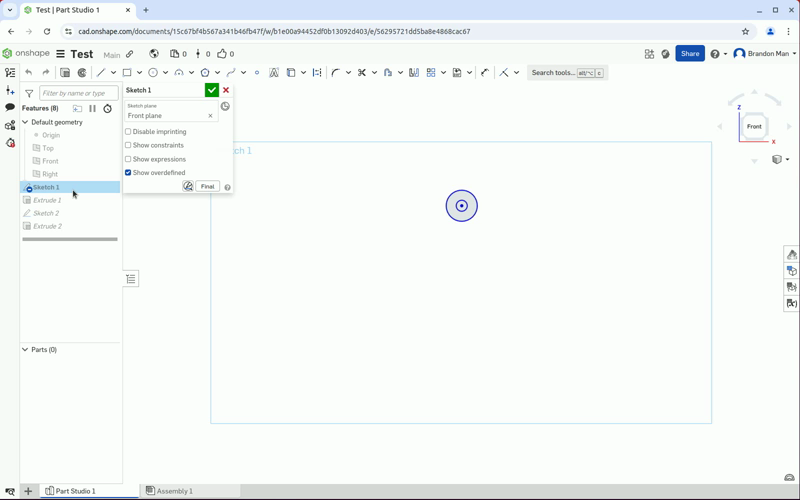
mouse_move(229, 92)
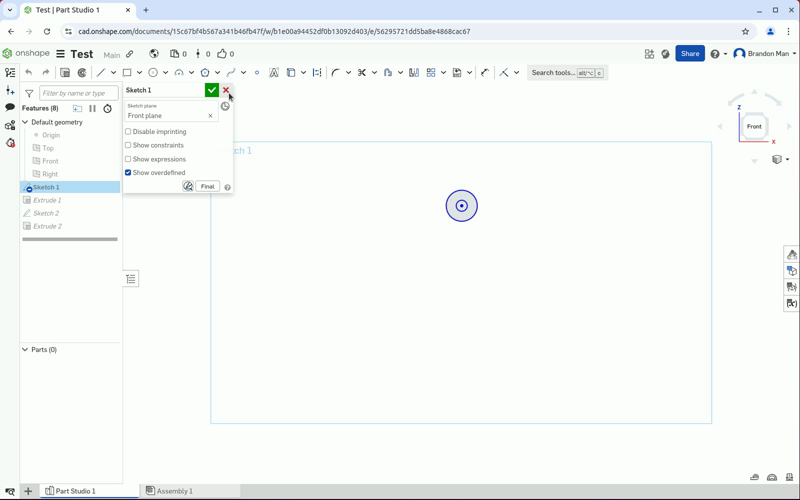
click(229, 92)
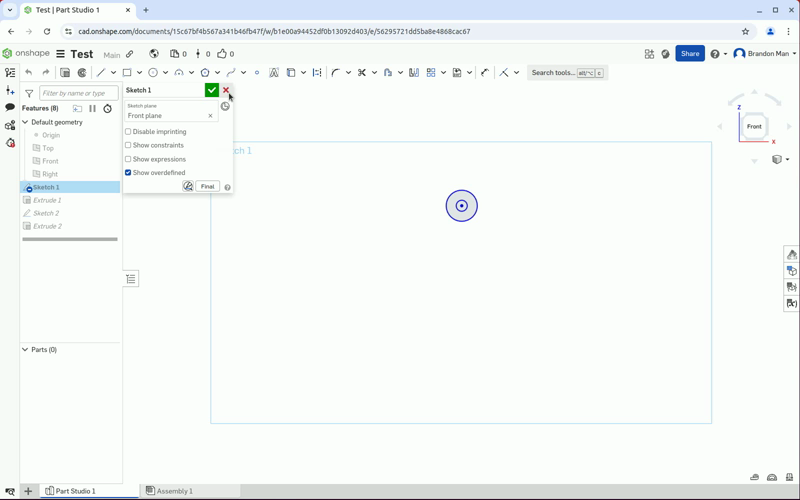
key(shift+s)
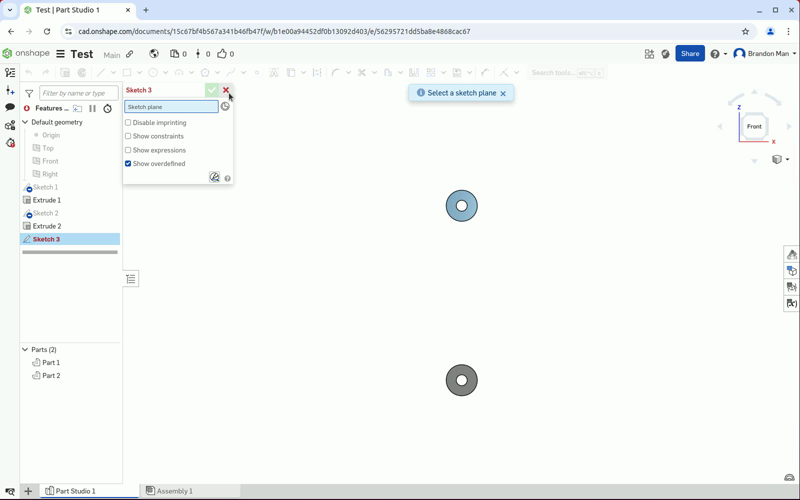
mouse_move(73, 163)
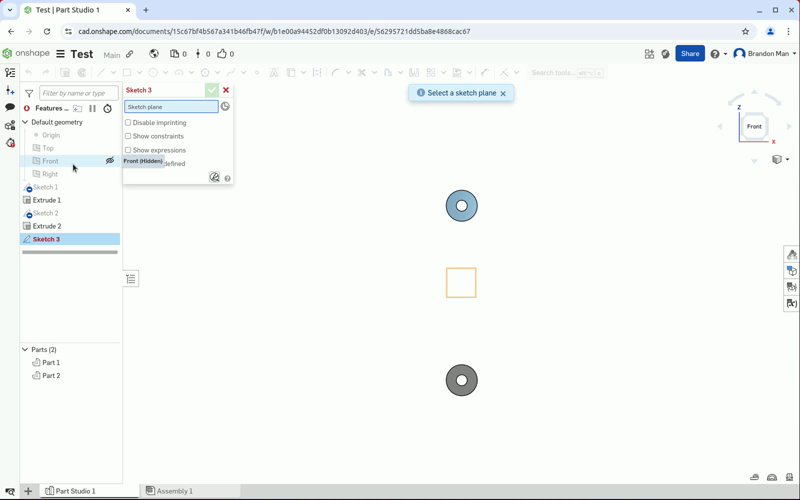
click(73, 163)
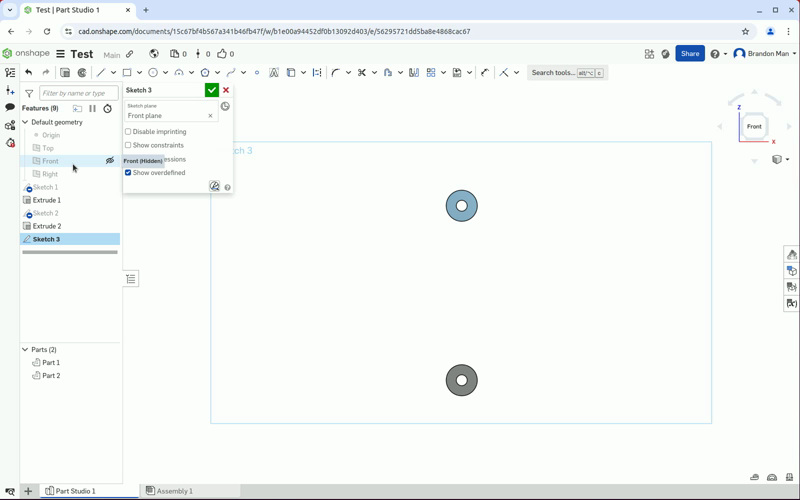
mouse_move(73, 352)
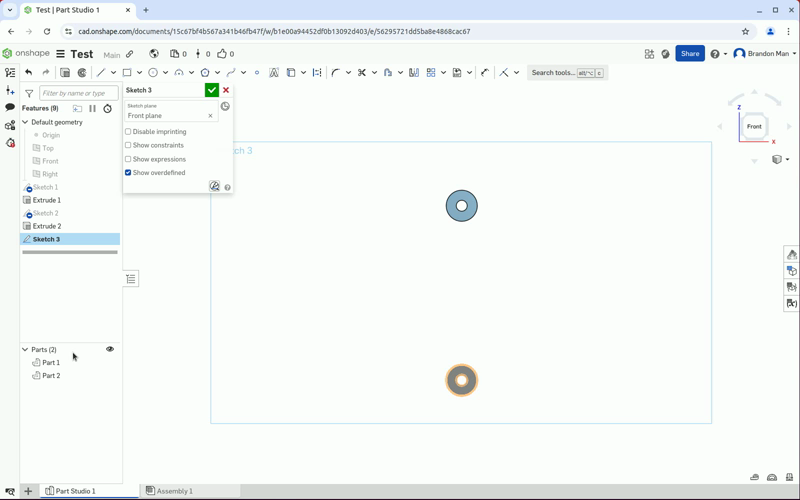
key(y)
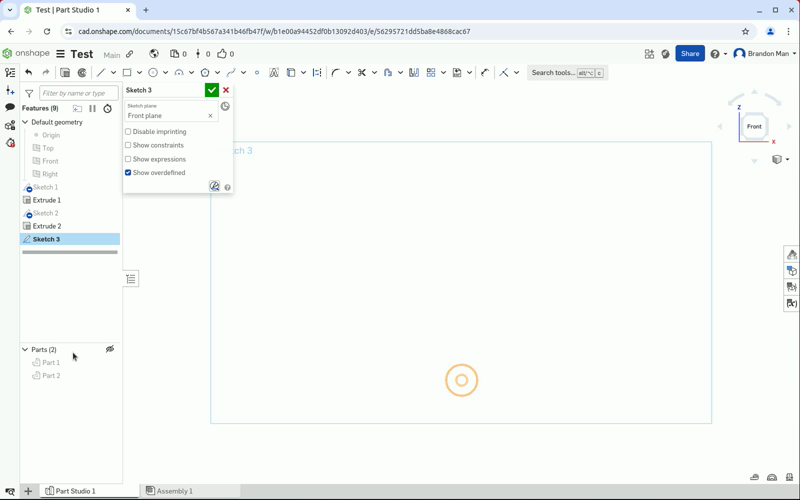
key(c)
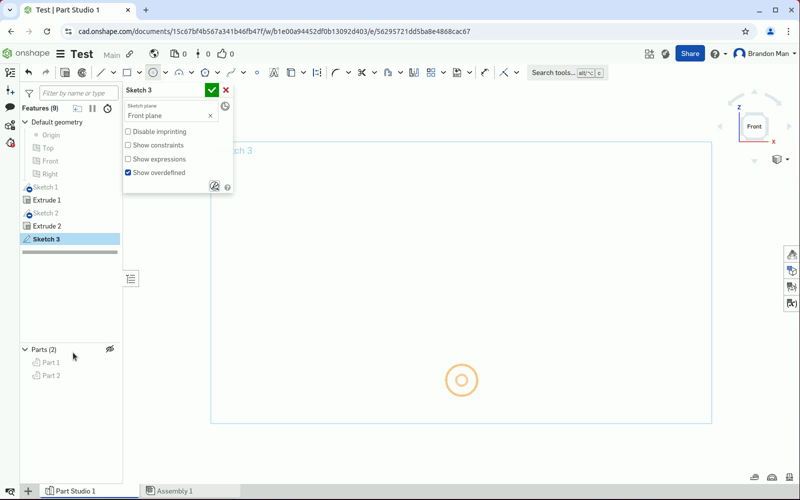
key_down(shift)
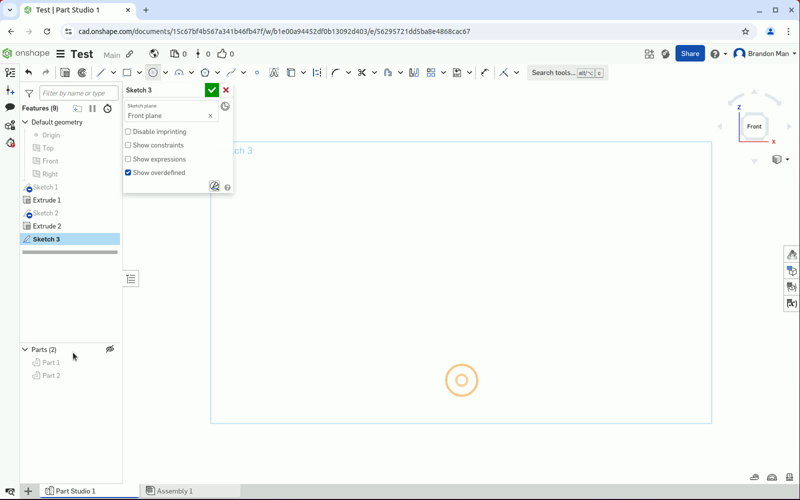
mouse_move(529, 383)
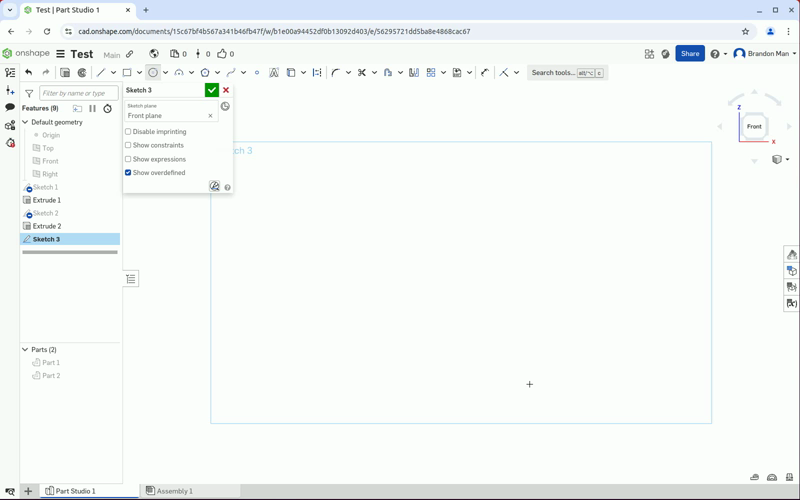
click(529, 383)
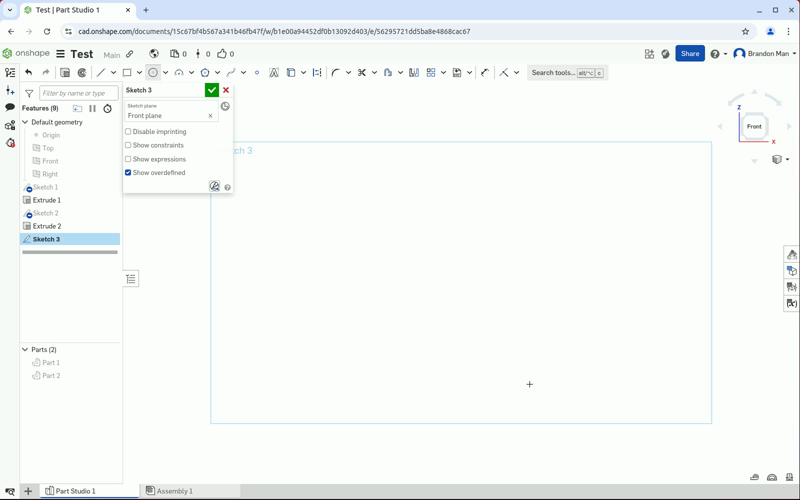
key_up(shift)
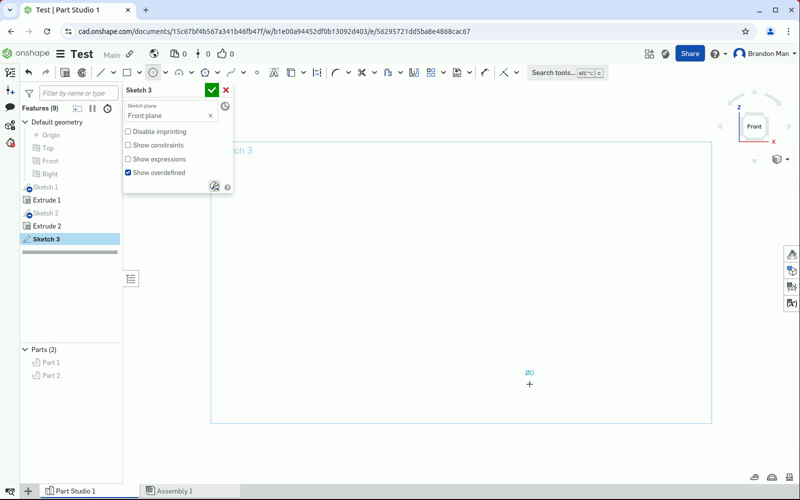
mouse_move(542, 383)
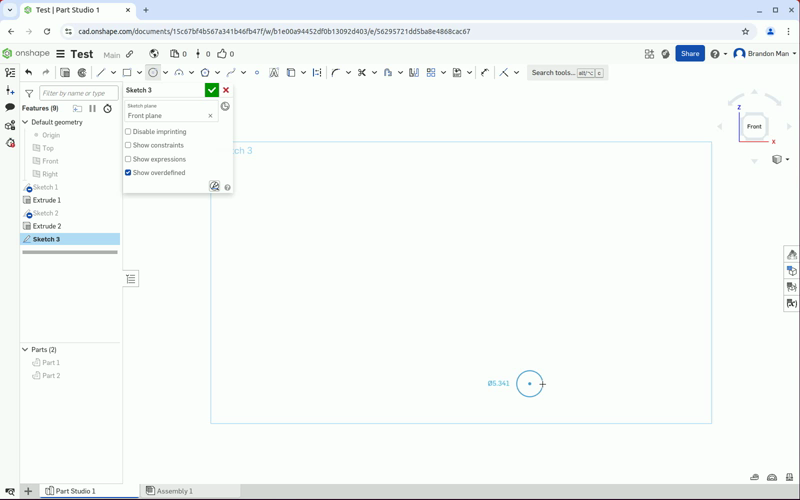
click(542, 383)
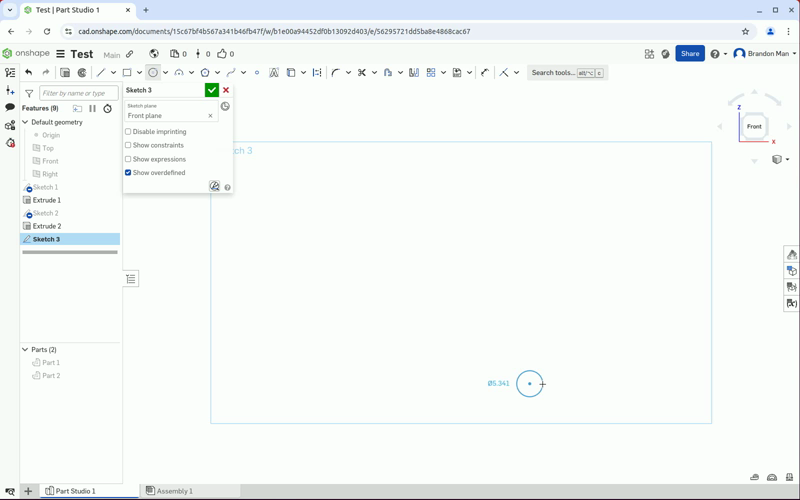
key(esc)
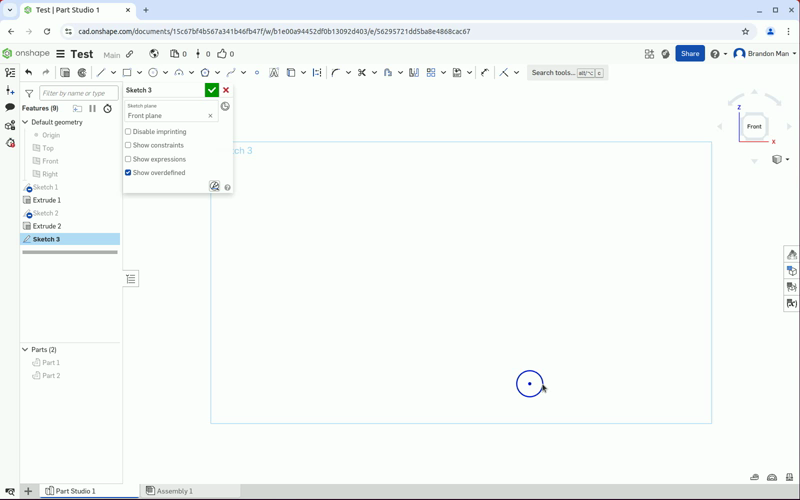
key(c)
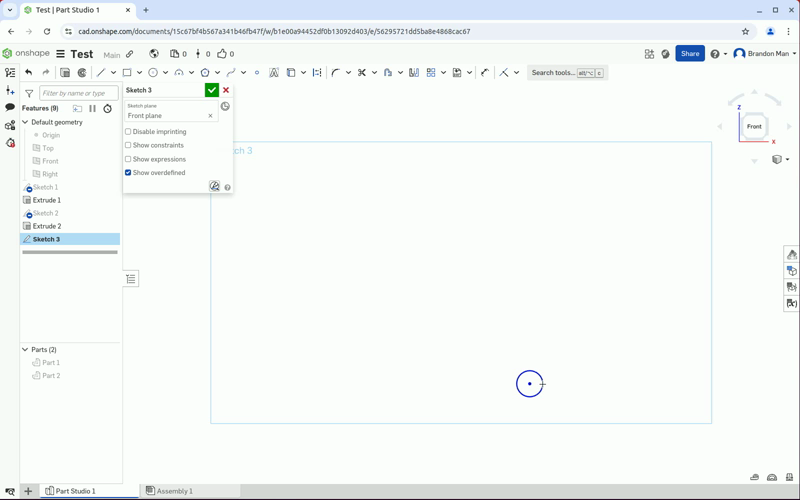
key_down(shift)
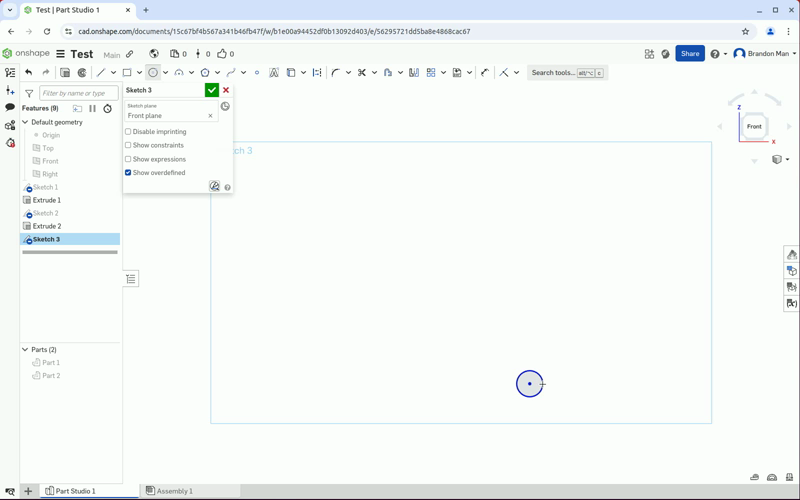
mouse_move(529, 383)
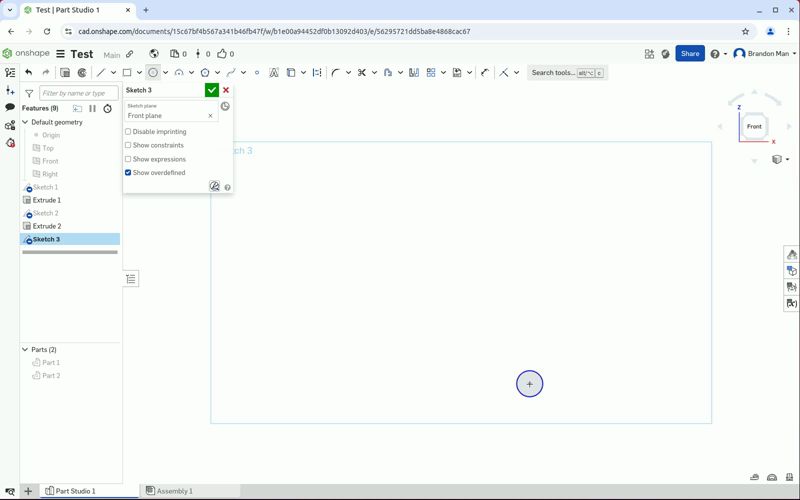
click(529, 383)
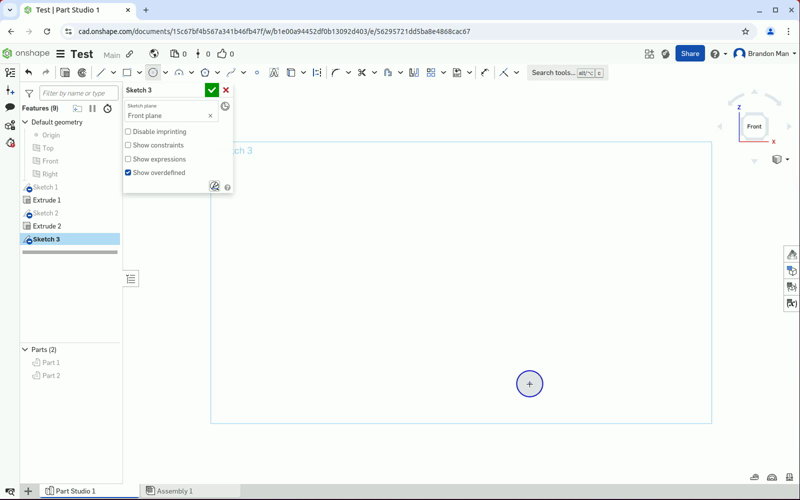
key_up(shift)
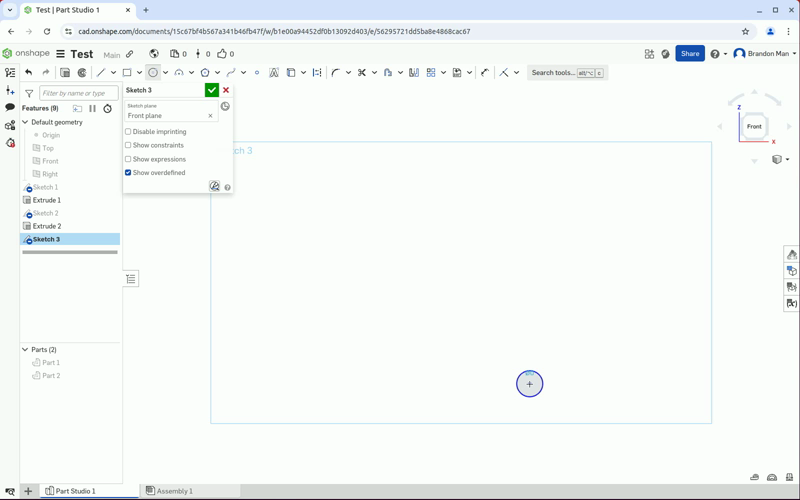
mouse_move(534, 383)
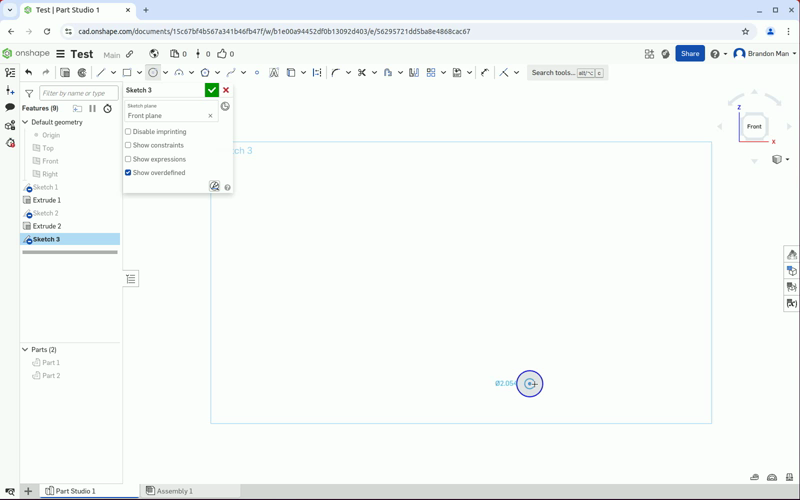
click(534, 383)
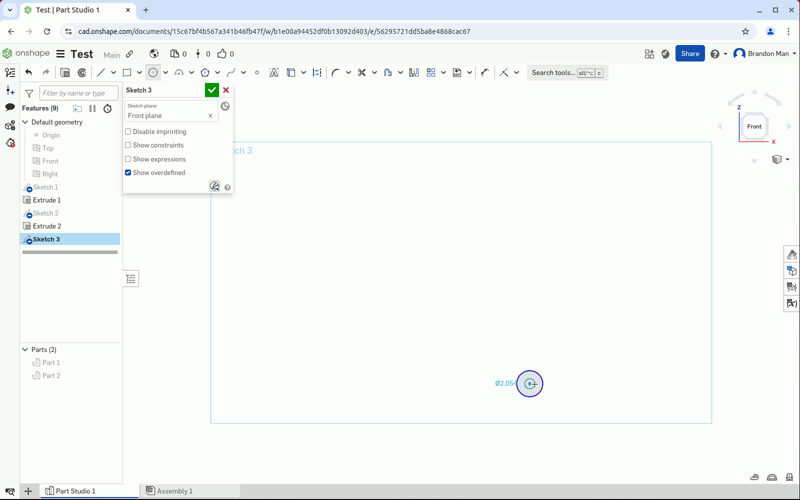
key(esc)
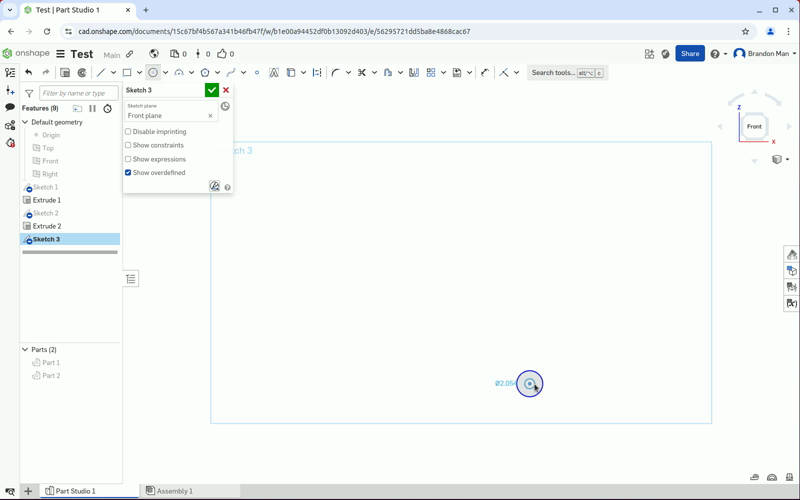
mouse_move(527, 371)
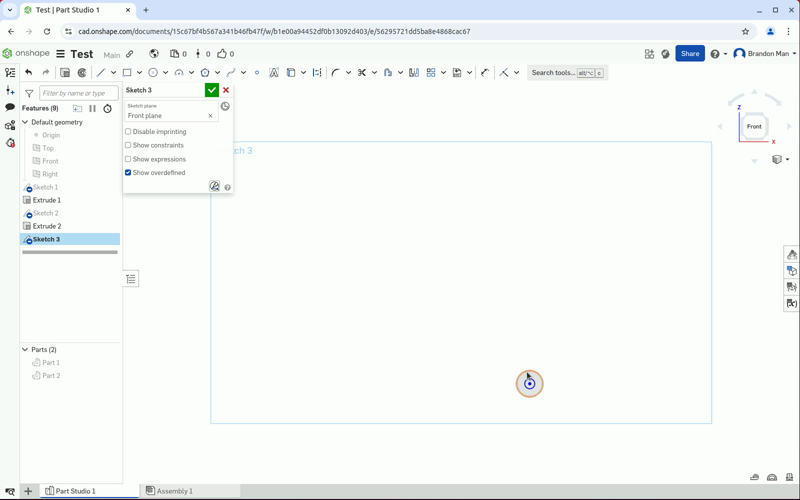
scroll(6)
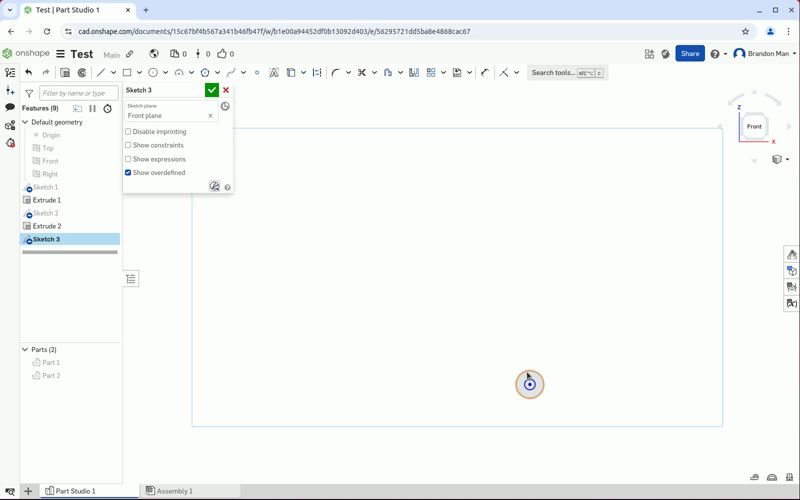
scroll(6)
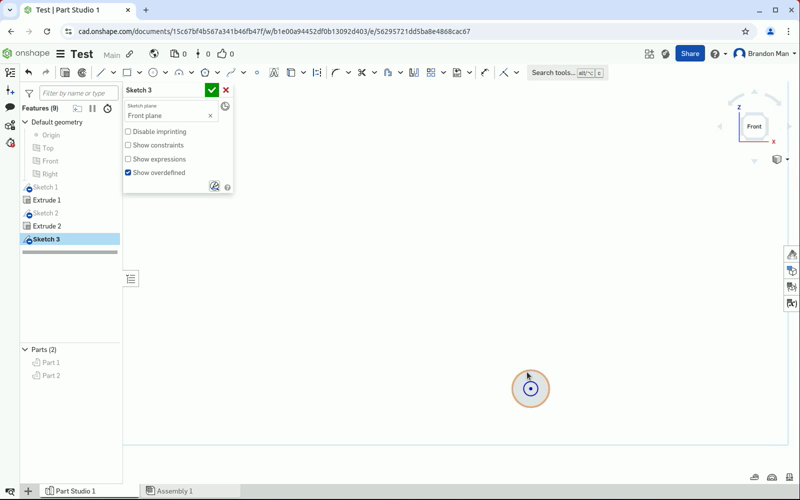
scroll(6)
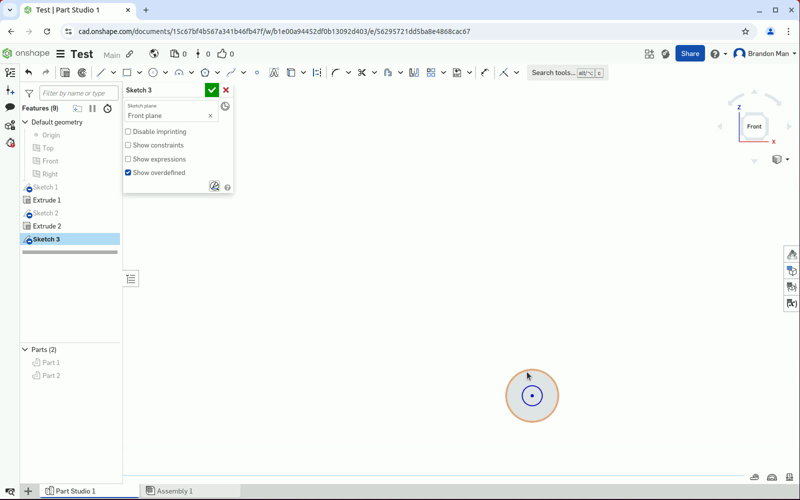
scroll(6)
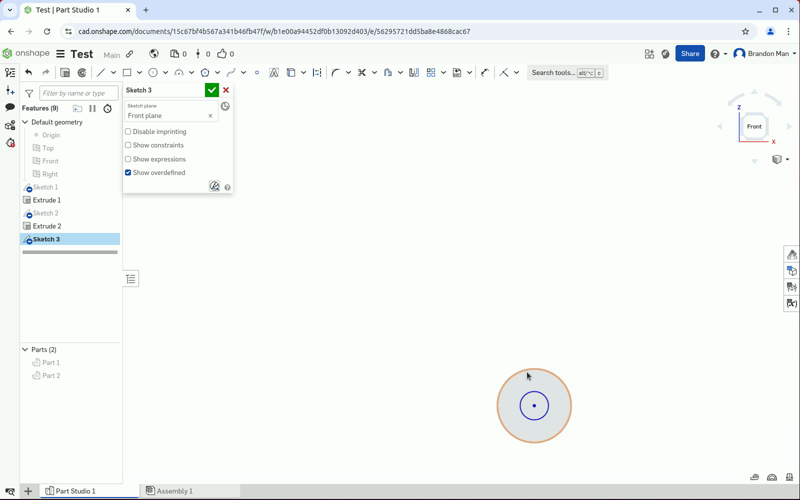
scroll(6)
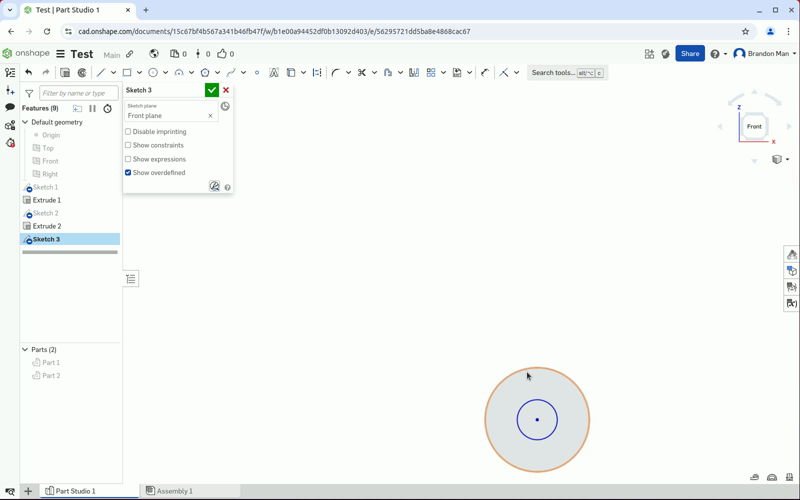
scroll(6)
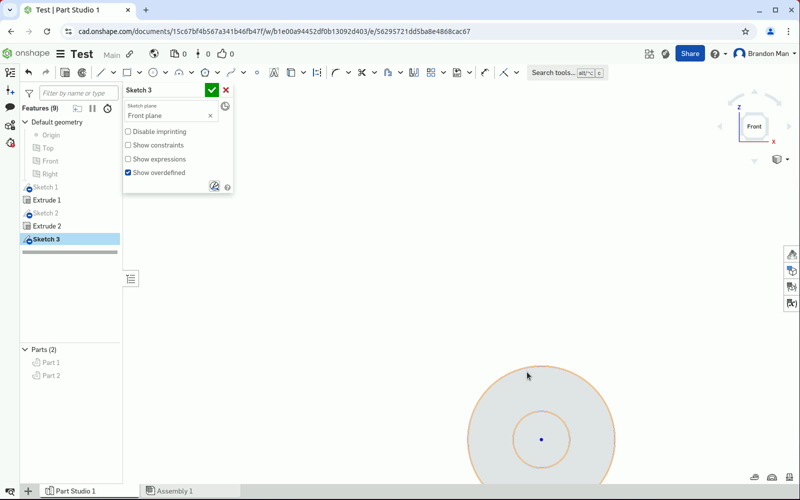
scroll(6)
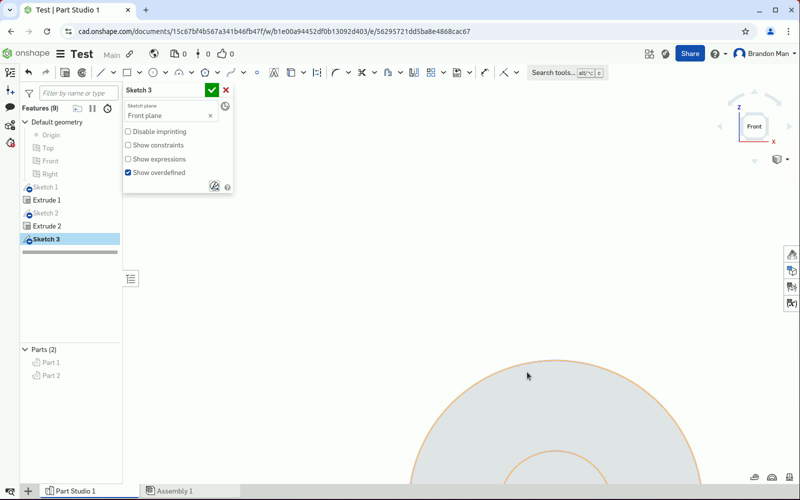
click(527, 371)
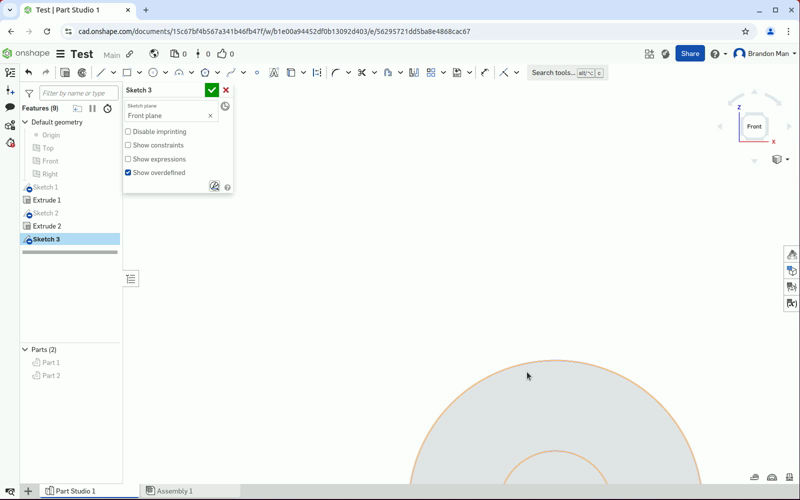
scroll(-6)
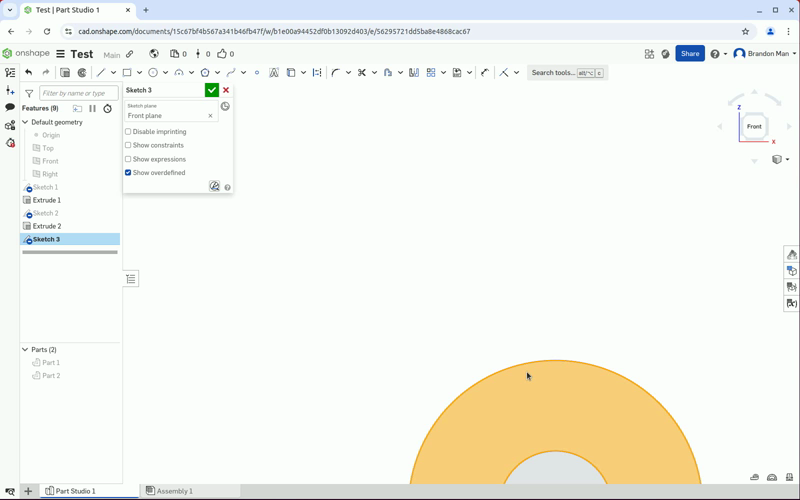
scroll(-6)
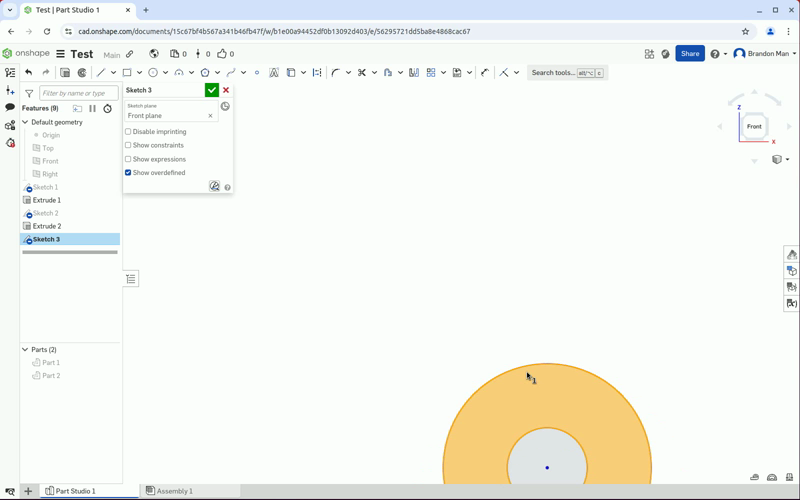
scroll(-6)
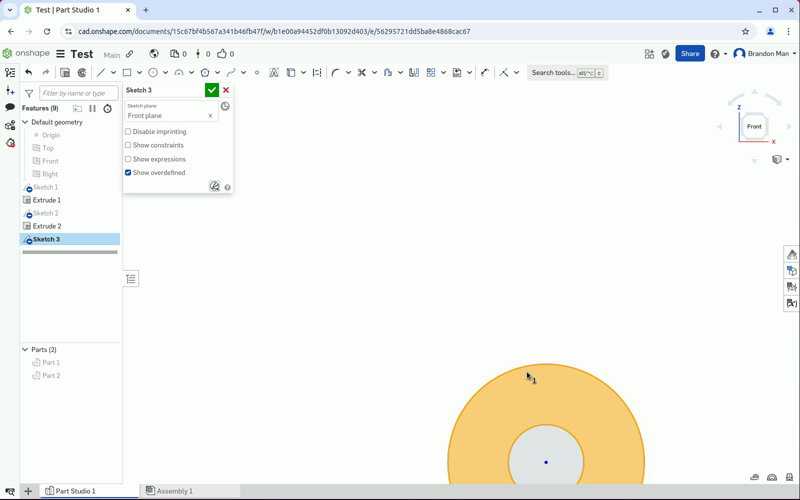
scroll(-6)
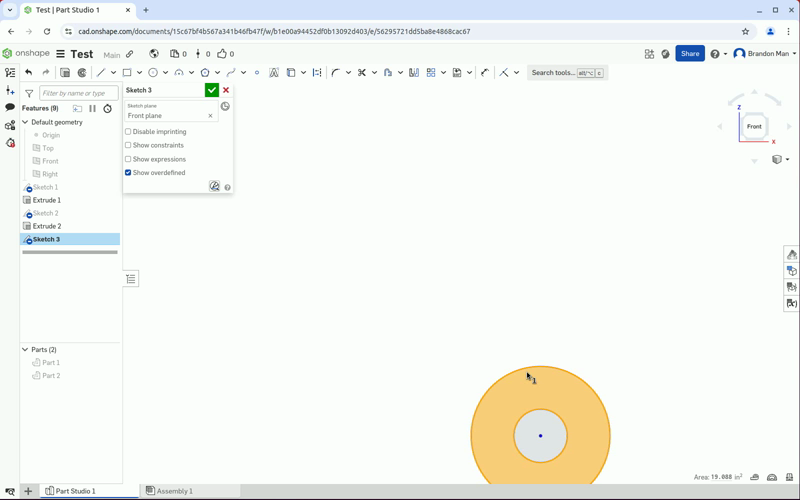
scroll(-6)
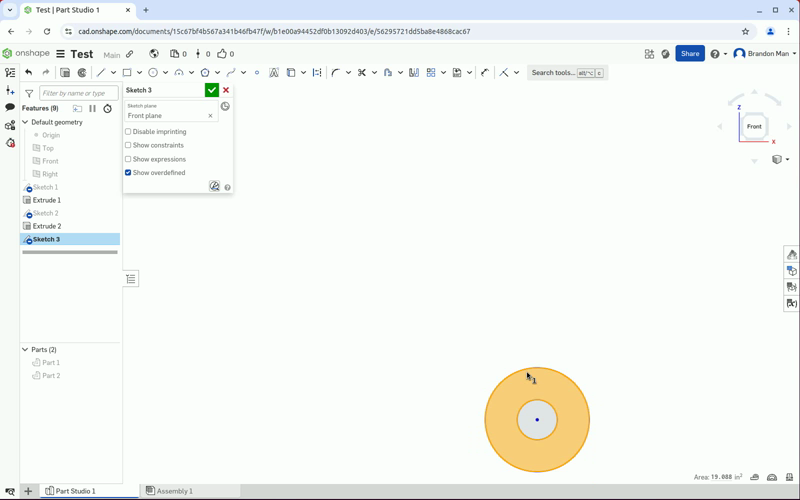
scroll(-6)
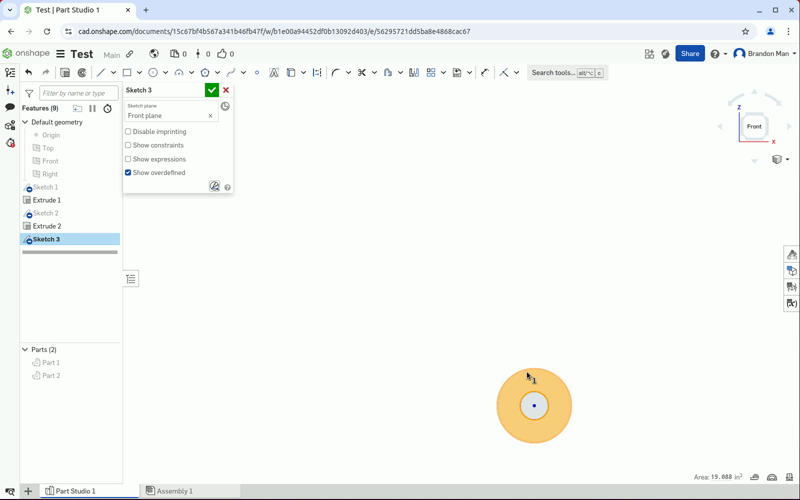
scroll(-6)
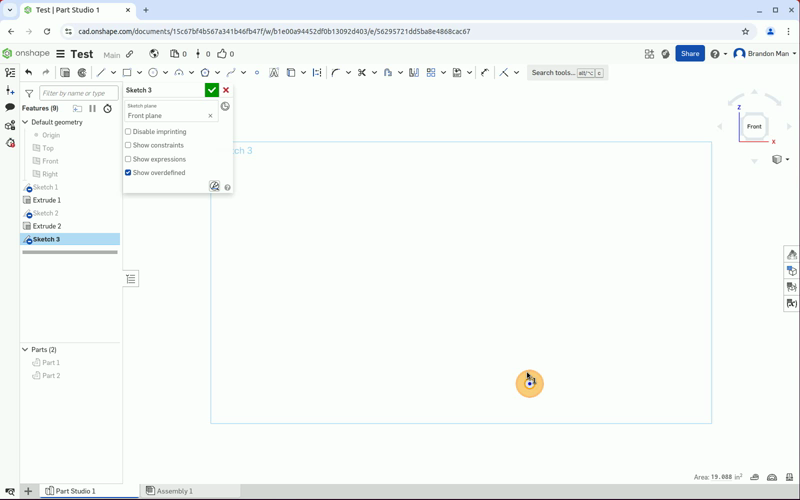
mouse_move(73, 352)
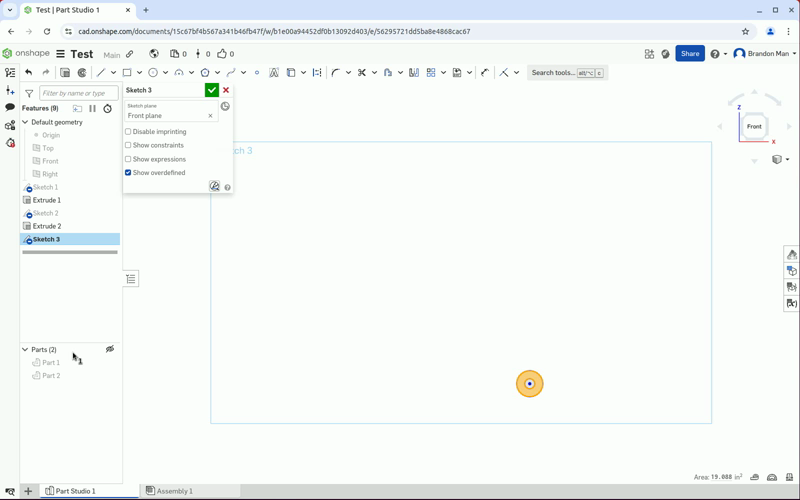
key(shift+y)
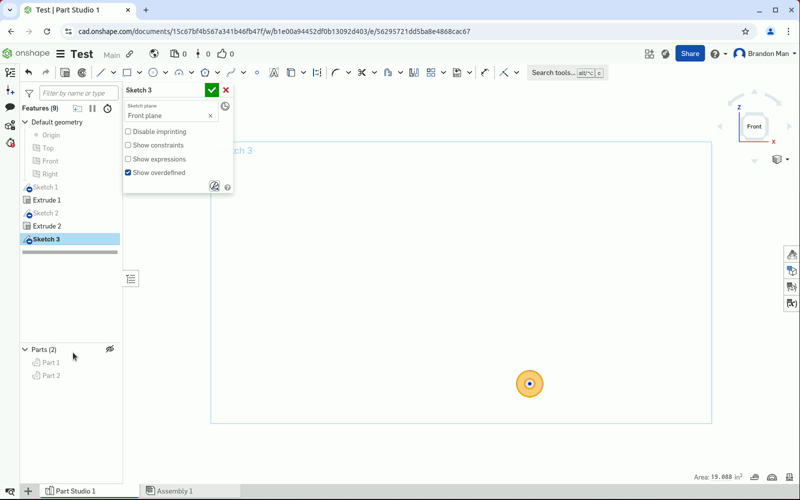
key(shift+e)
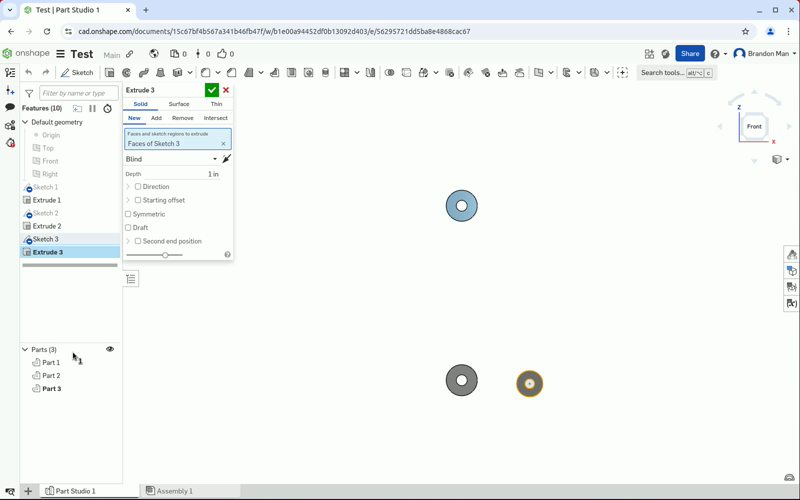
mouse_move(143, 106)
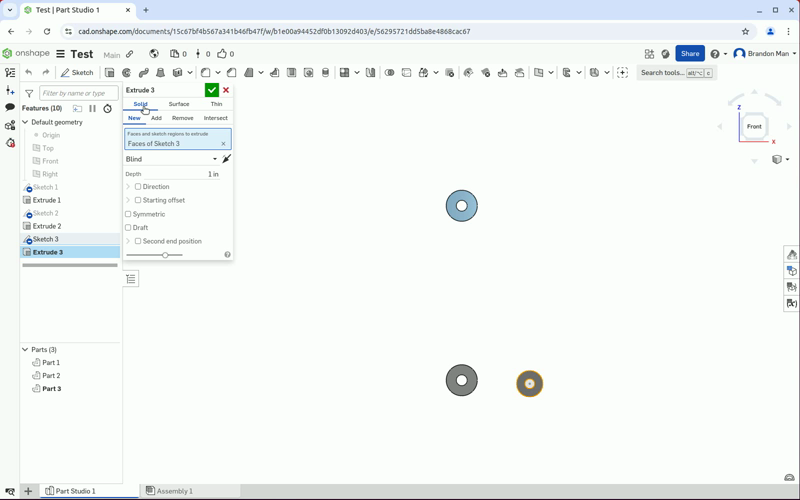
click(143, 106)
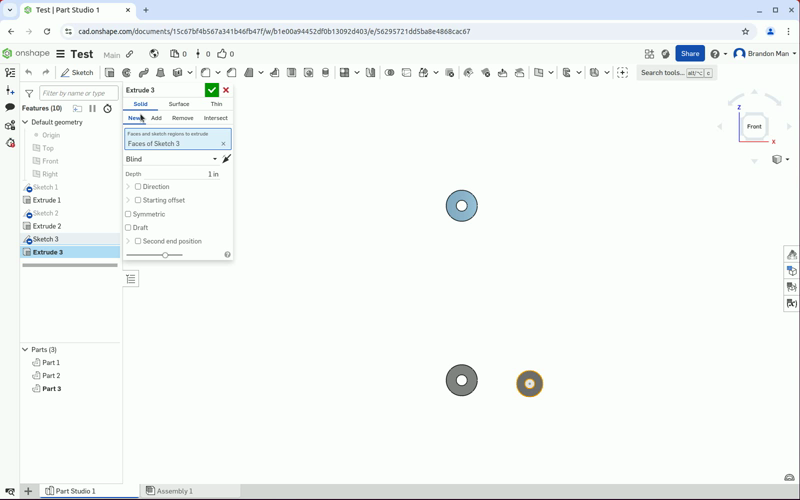
mouse_move(137, 120)
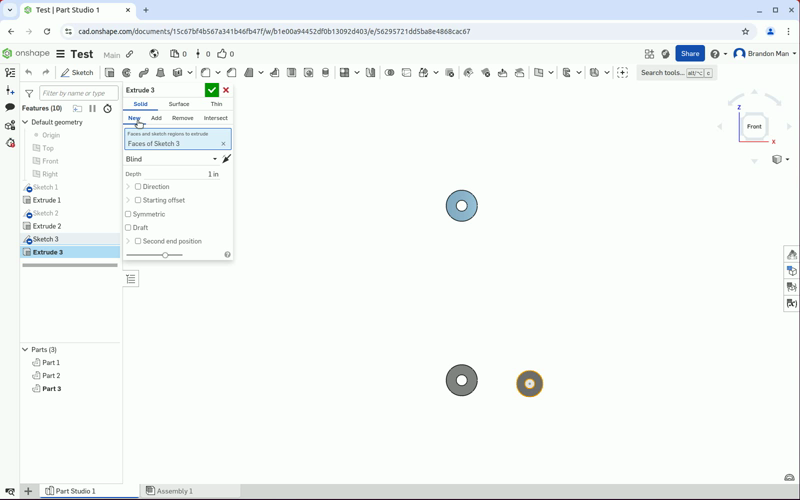
click(137, 120)
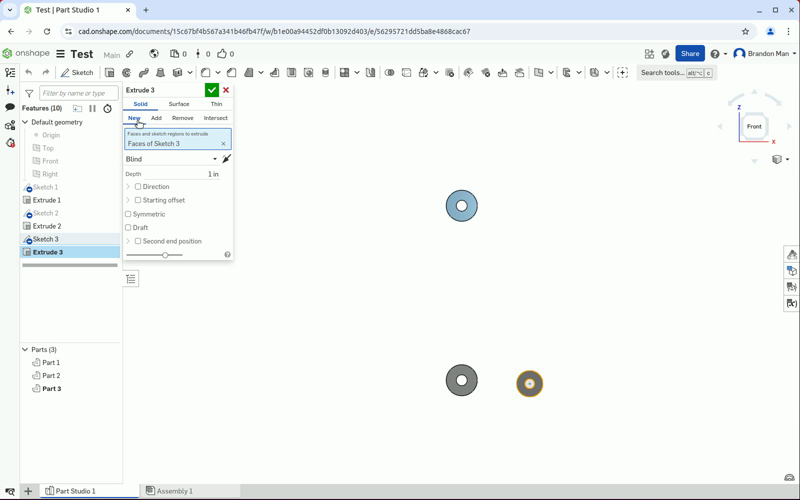
key(tab, 4)
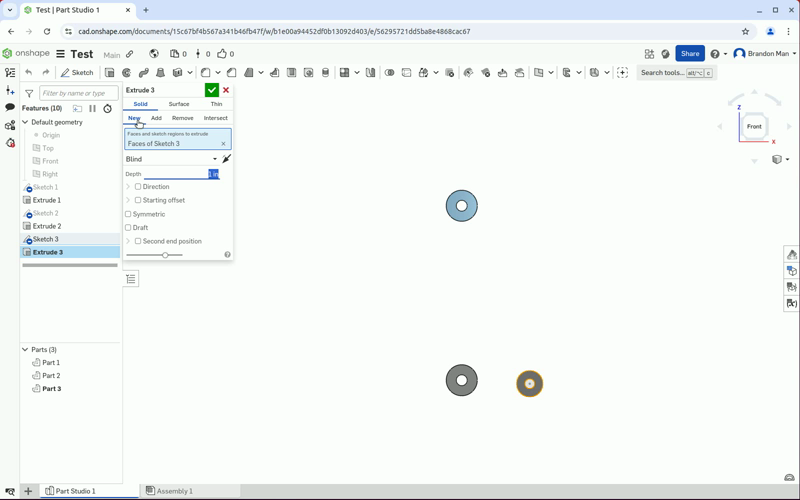
text(0.963)
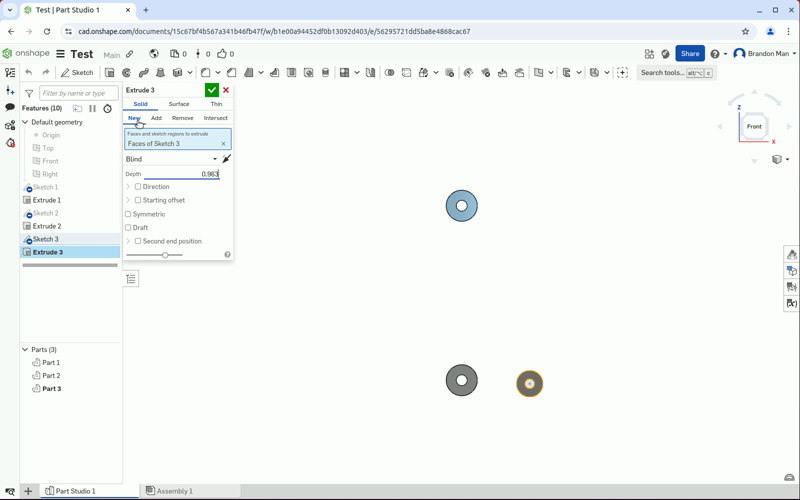
key(enter)
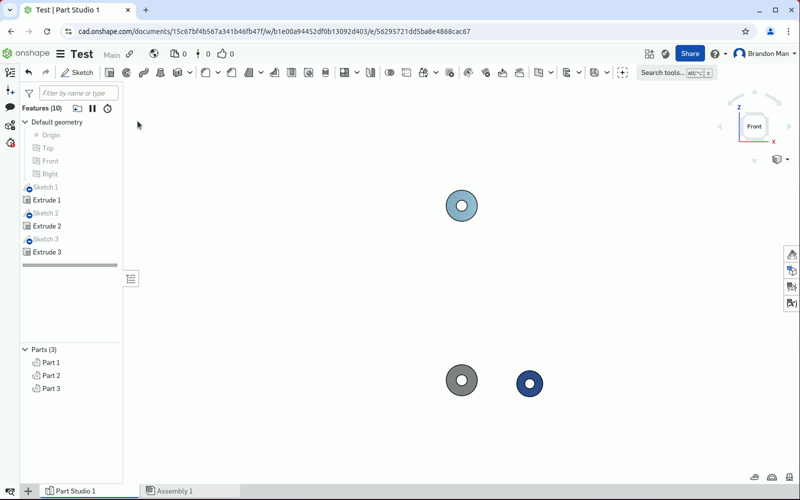
key(shift+h)
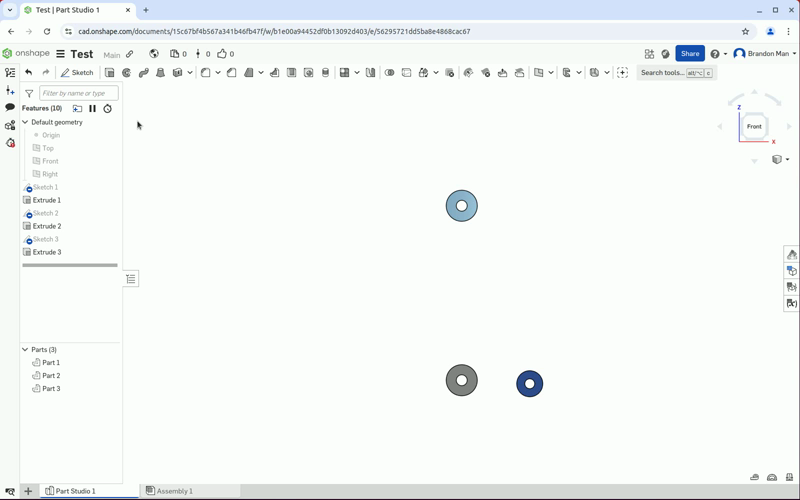
key(shift+h)
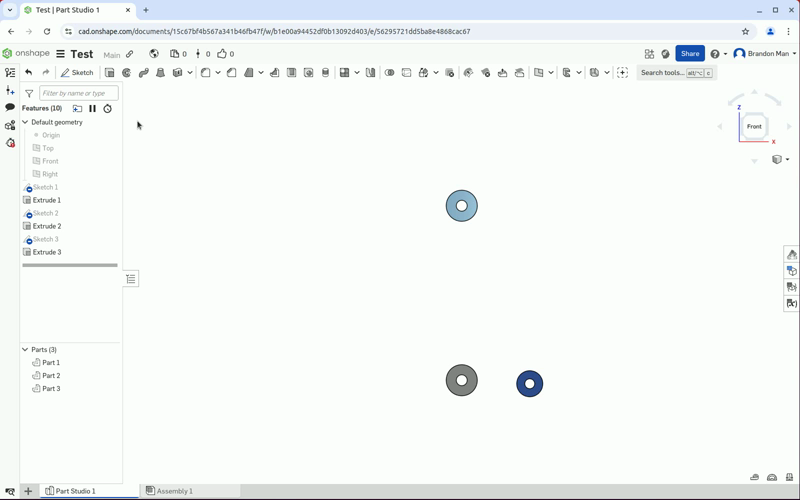
mouse_move(73, 189)
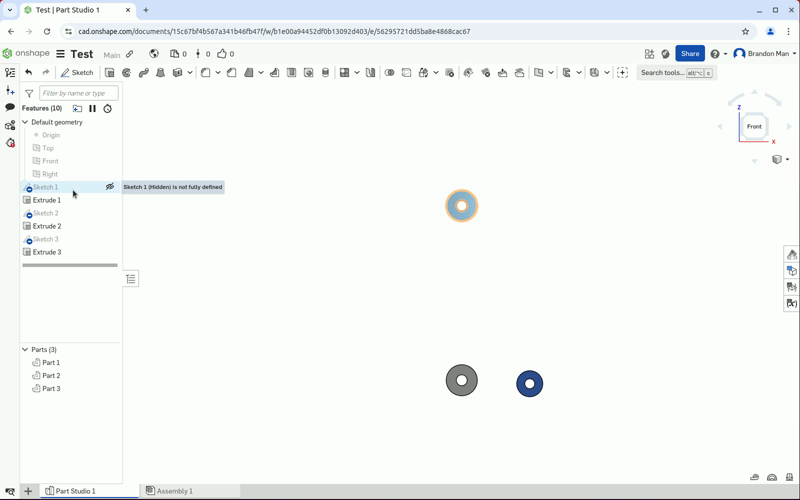
click(73, 189)
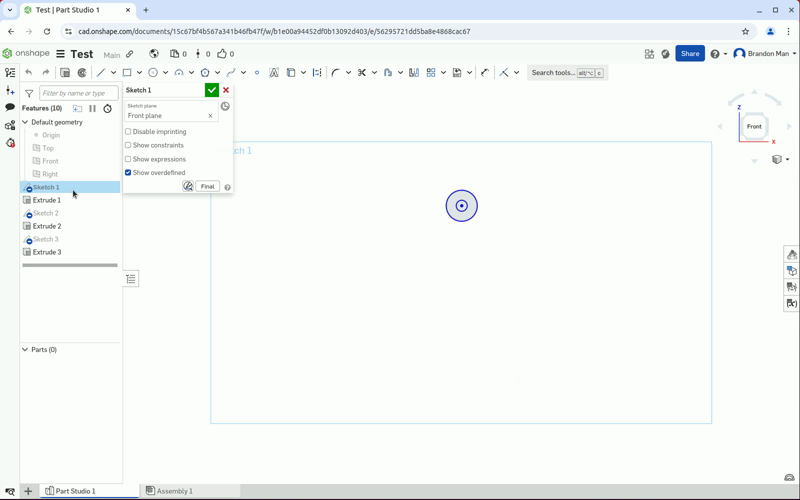
mouse_move(229, 92)
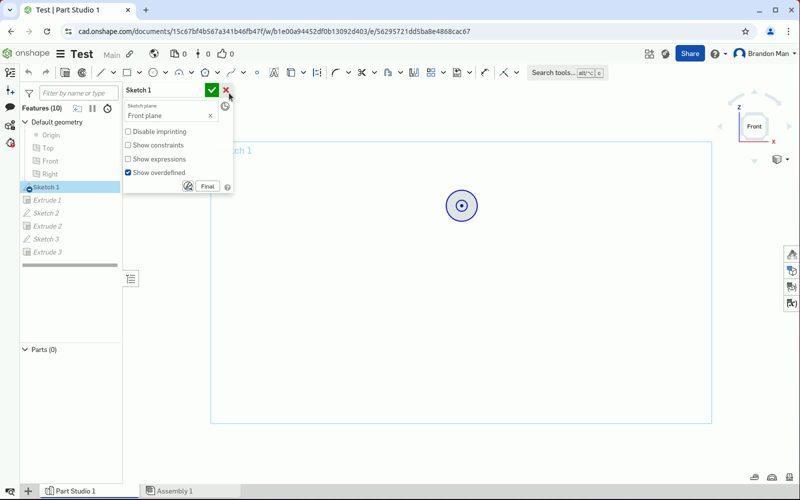
click(229, 92)
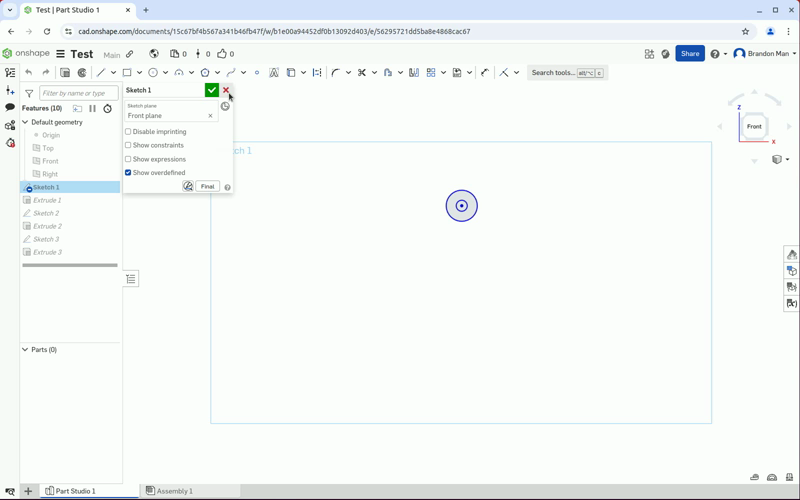
key(shift+s)
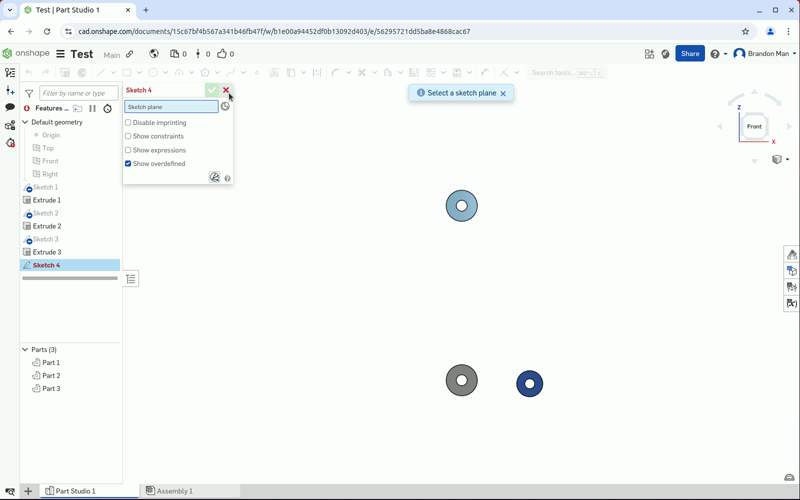
mouse_move(73, 163)
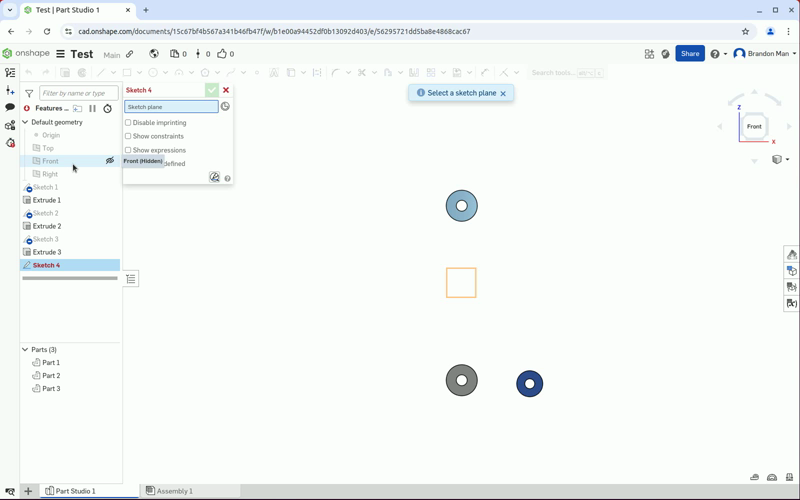
click(73, 163)
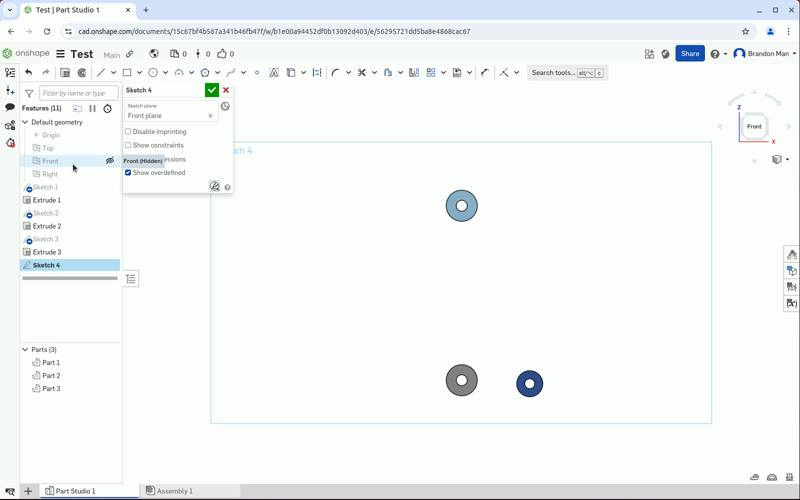
mouse_move(73, 352)
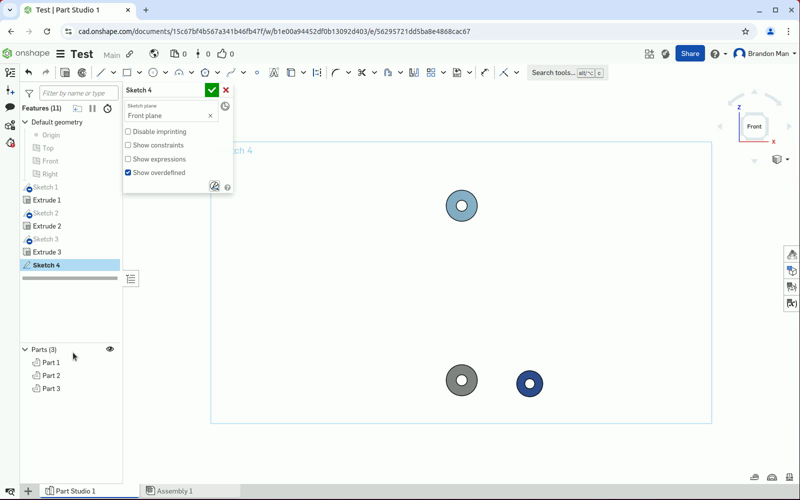
key(y)
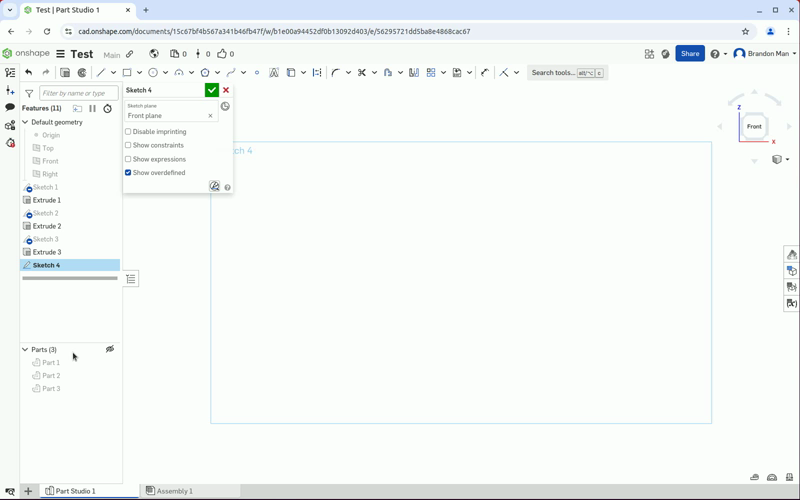
key(a)
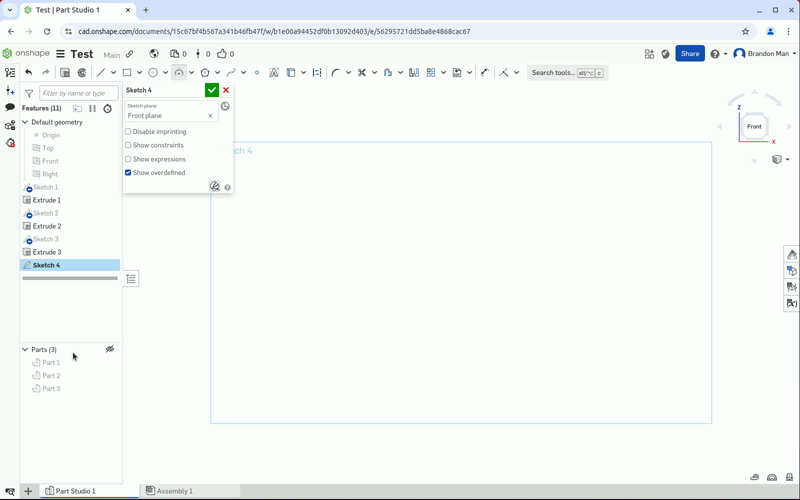
key_down(shift)
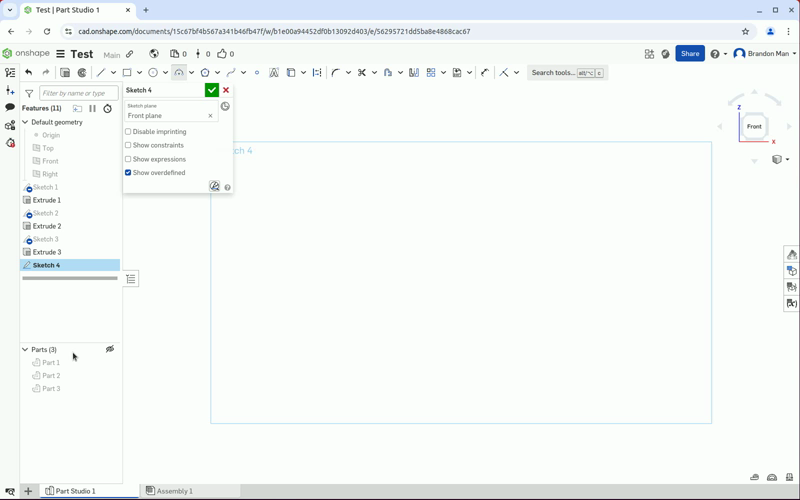
mouse_move(436, 279)
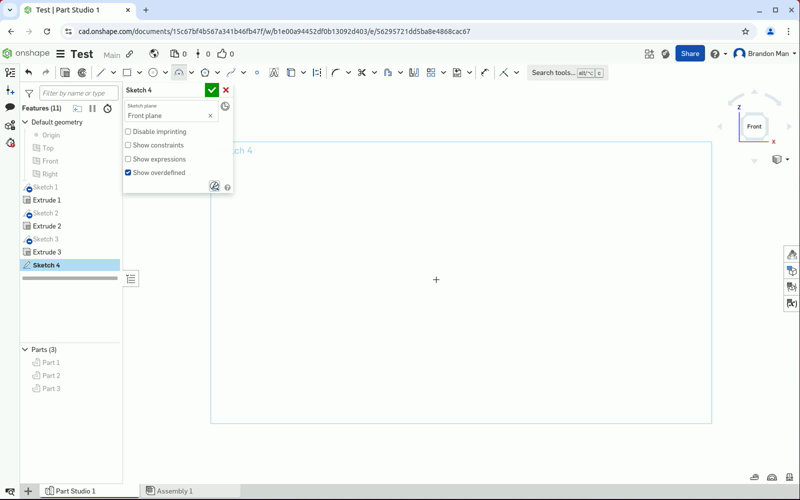
click(436, 279)
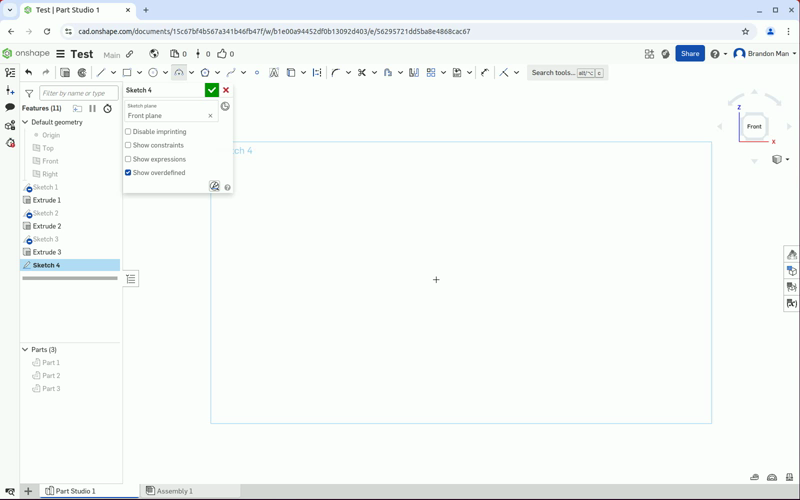
key_up(shift)
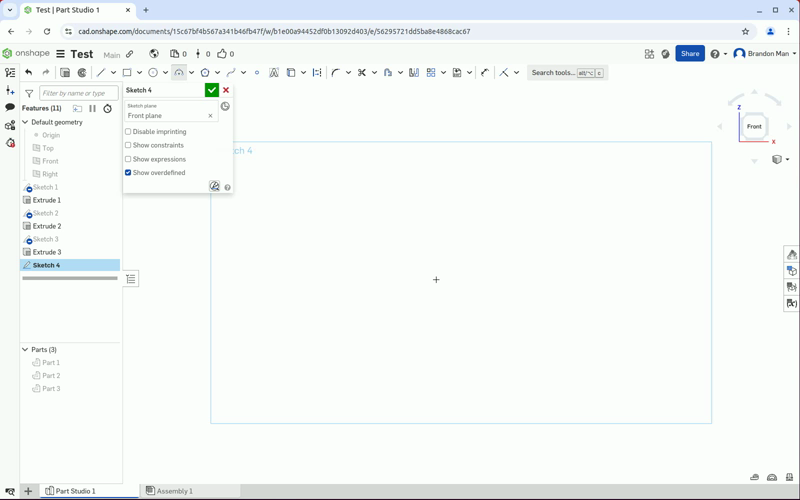
key_down(shift)
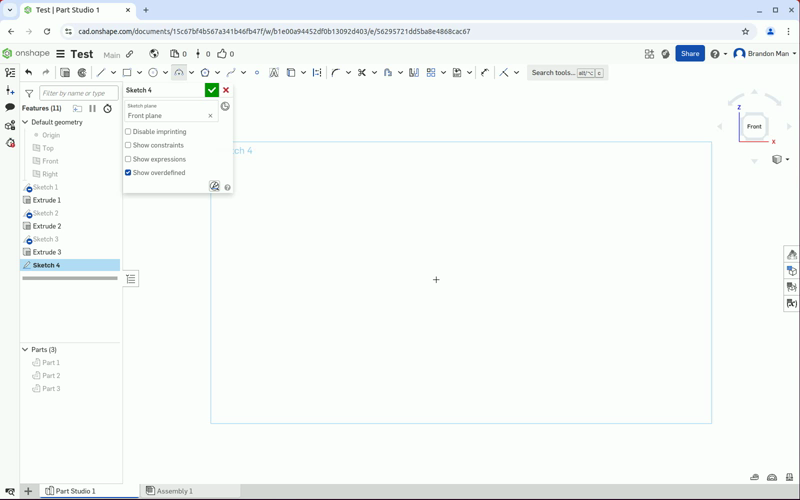
mouse_move(484, 279)
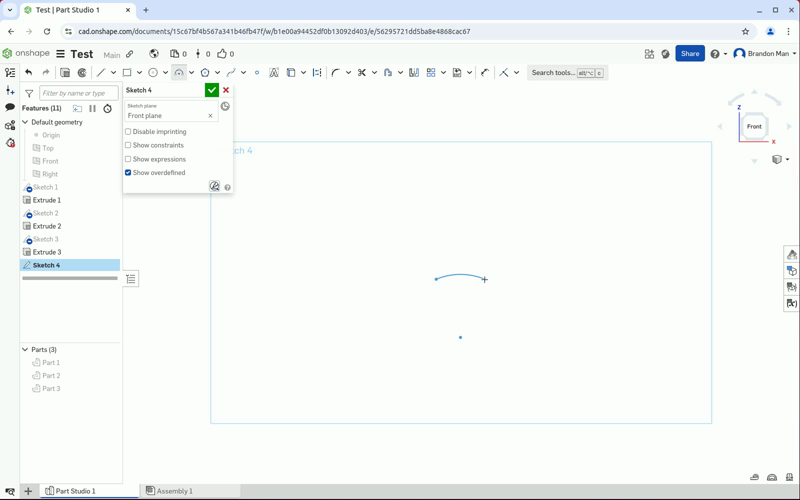
click(484, 279)
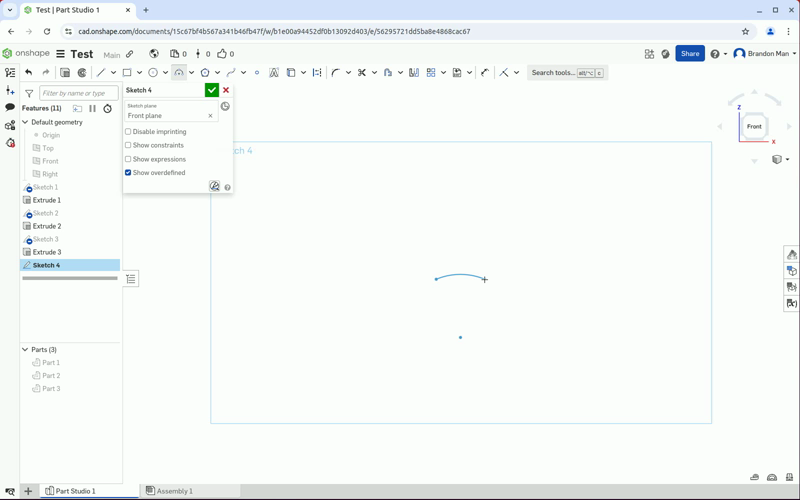
mouse_move(460, 258)
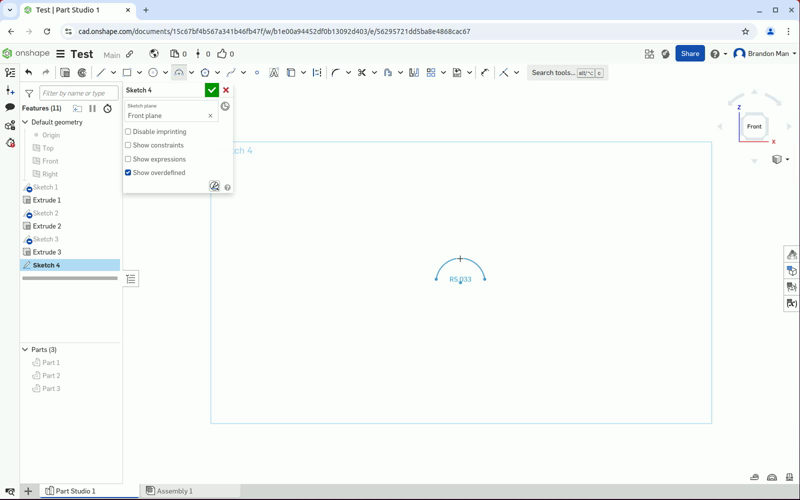
click(460, 258)
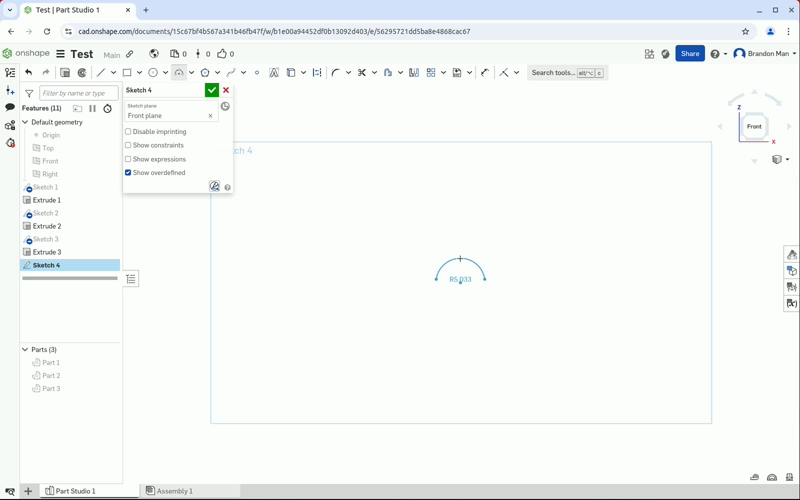
key_up(shift)
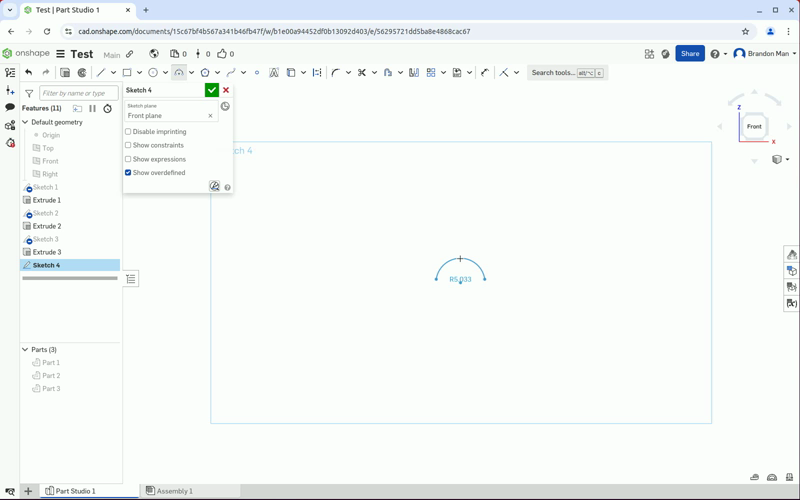
key(esc)
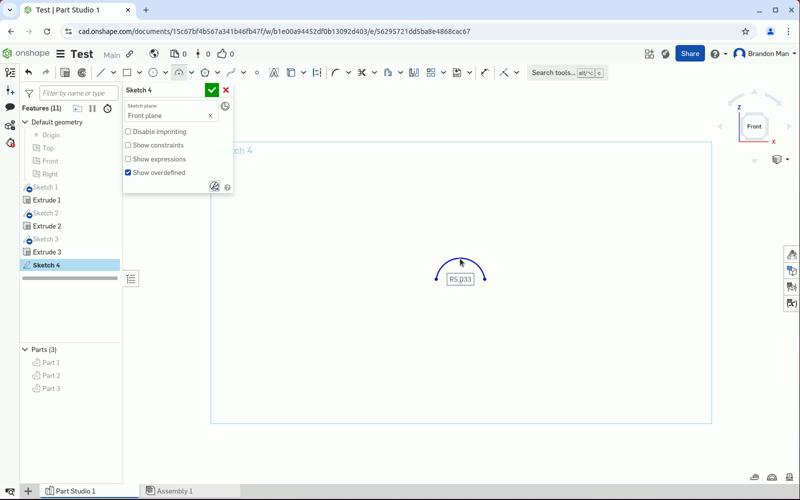
key(l)
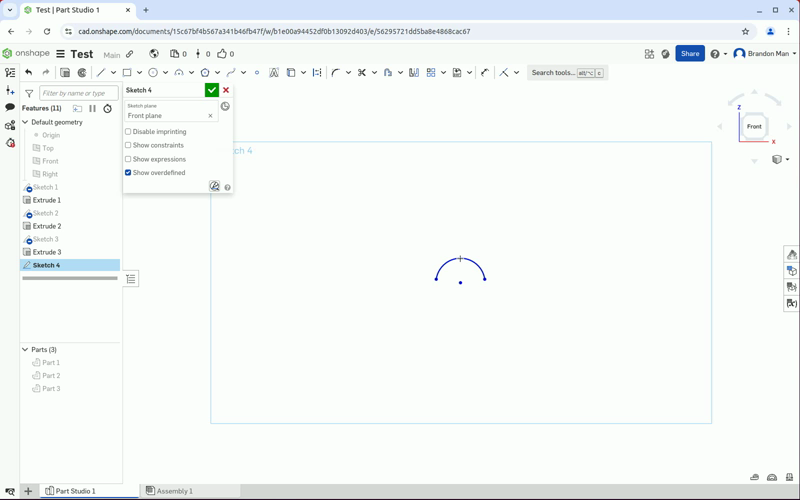
mouse_move(484, 279)
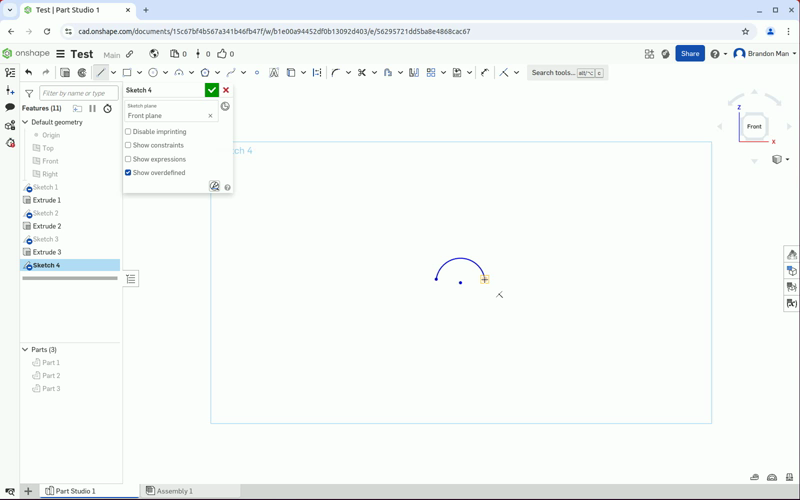
click(484, 279)
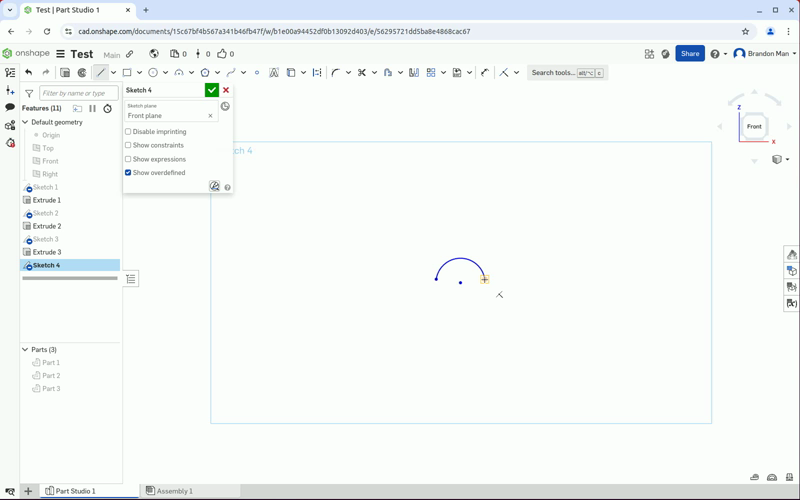
key_down(shift)
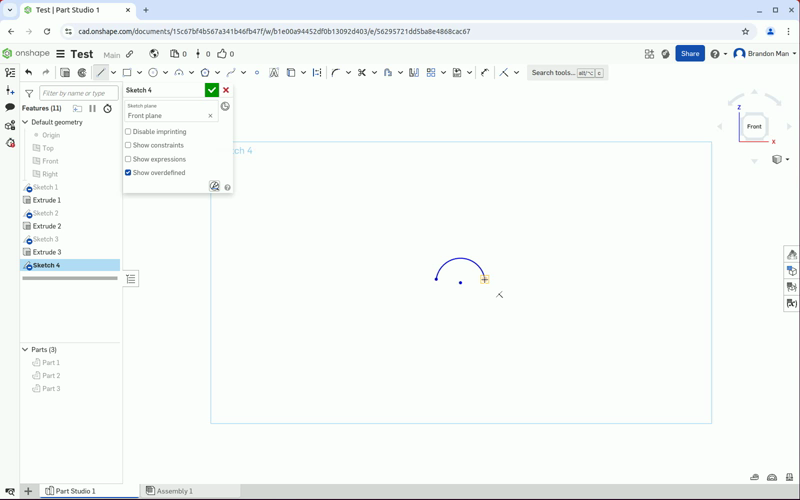
mouse_move(475, 204)
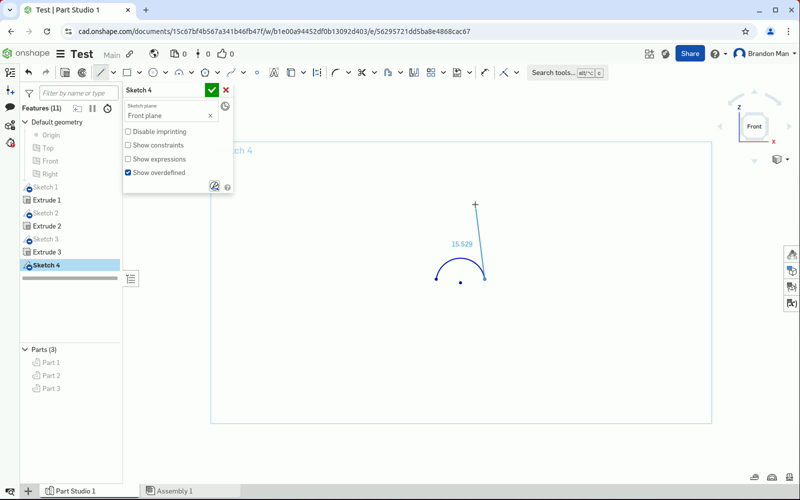
click(475, 204)
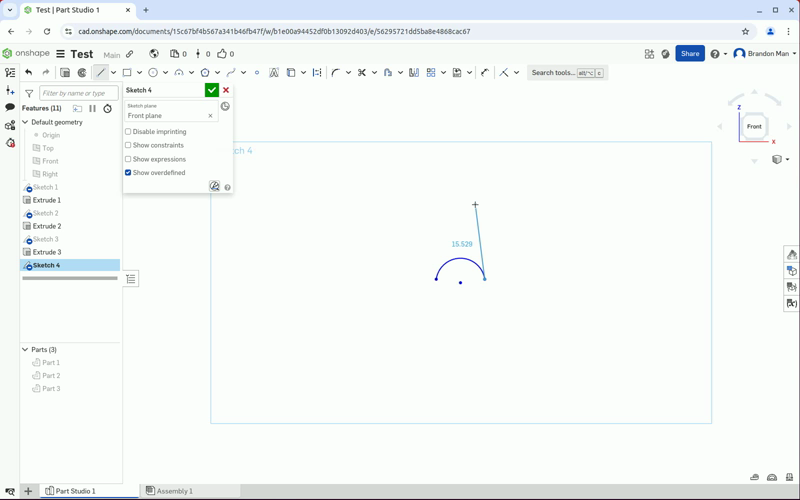
key_up(shift)
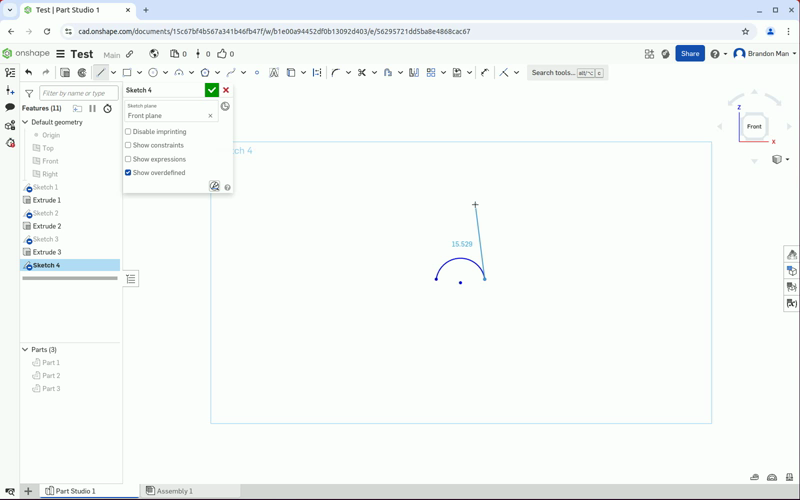
key(esc)
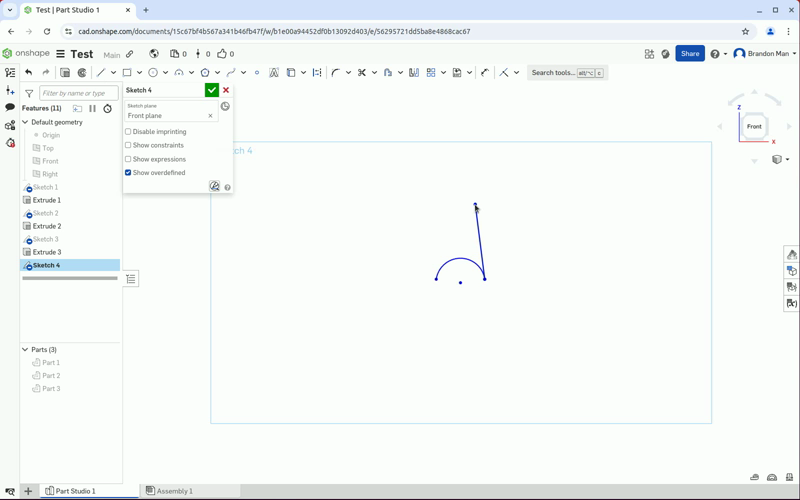
key(a)
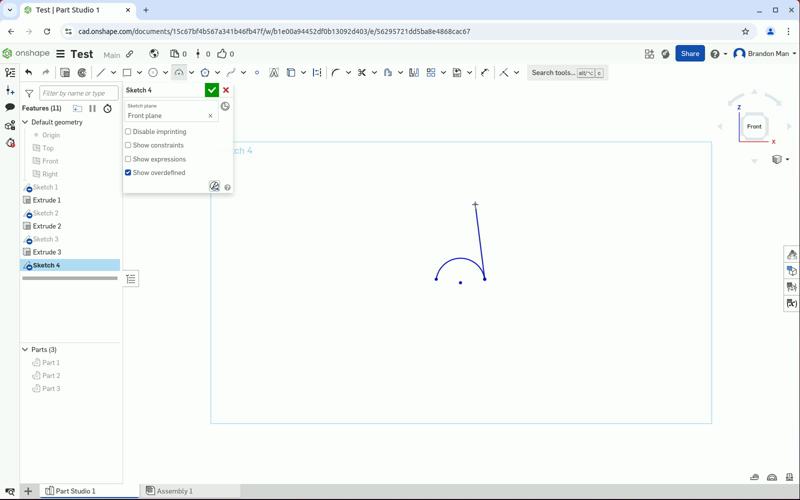
mouse_move(475, 204)
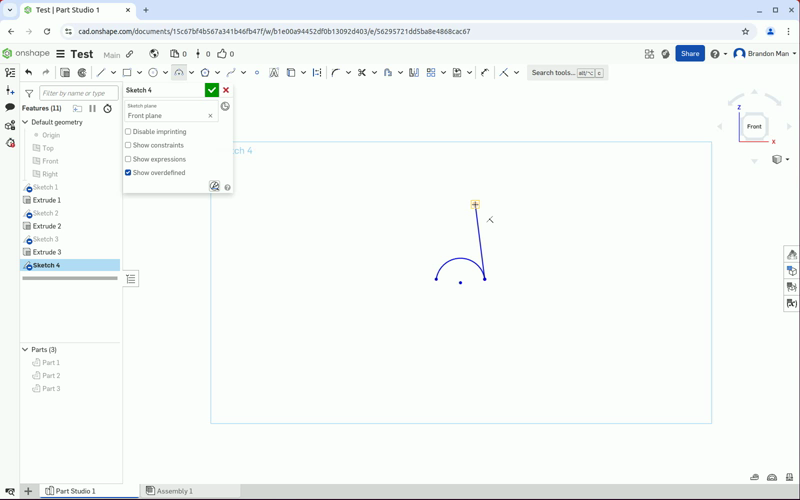
click(475, 204)
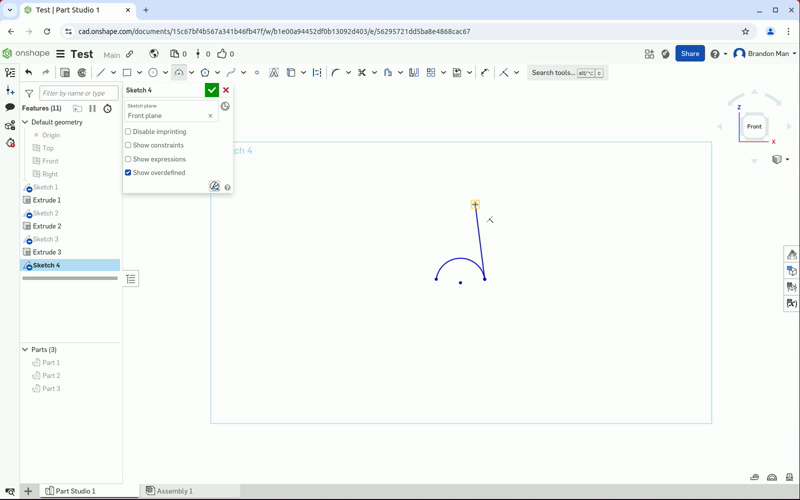
key_down(shift)
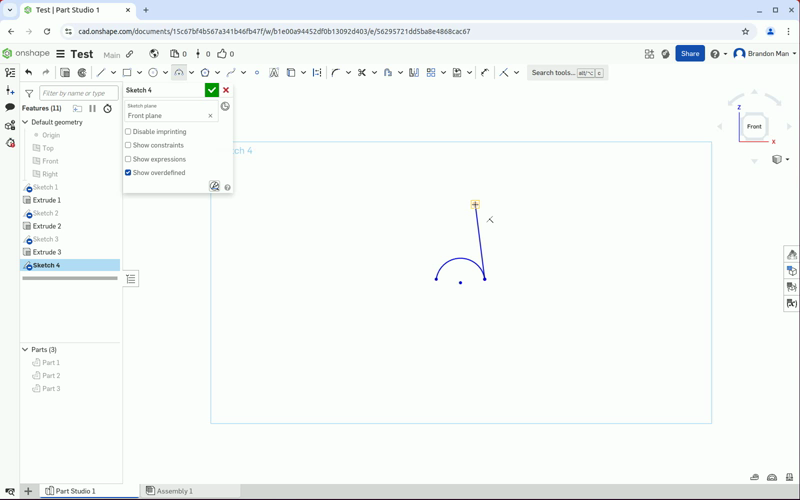
mouse_move(445, 204)
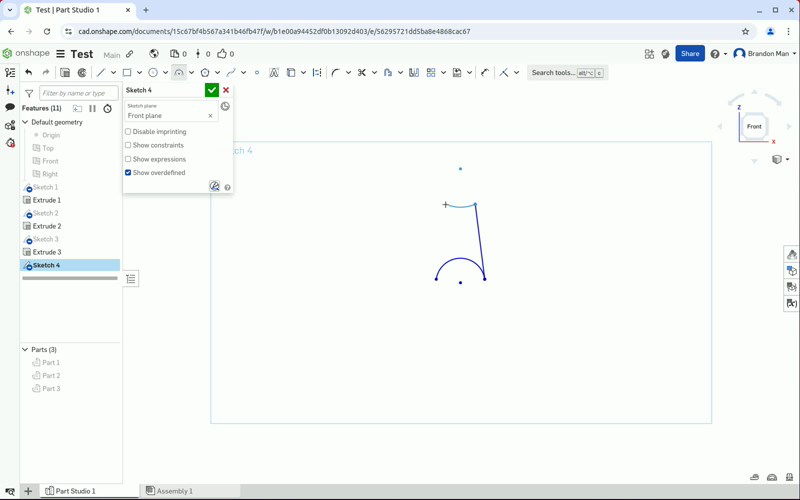
click(445, 204)
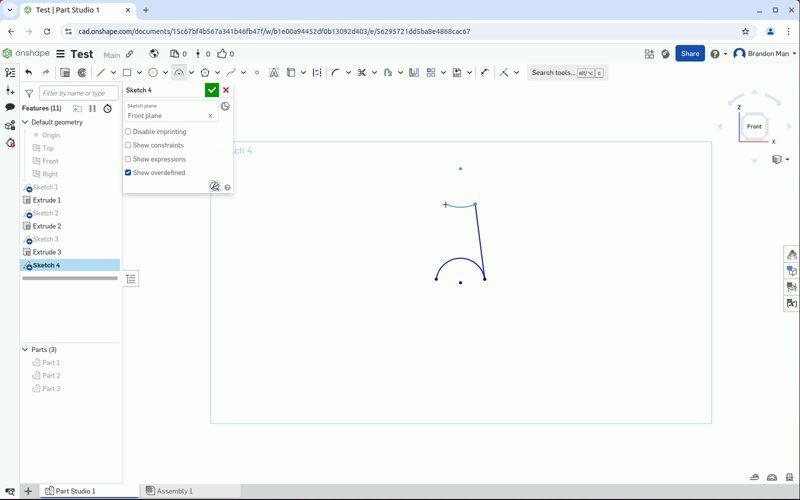
mouse_move(460, 218)
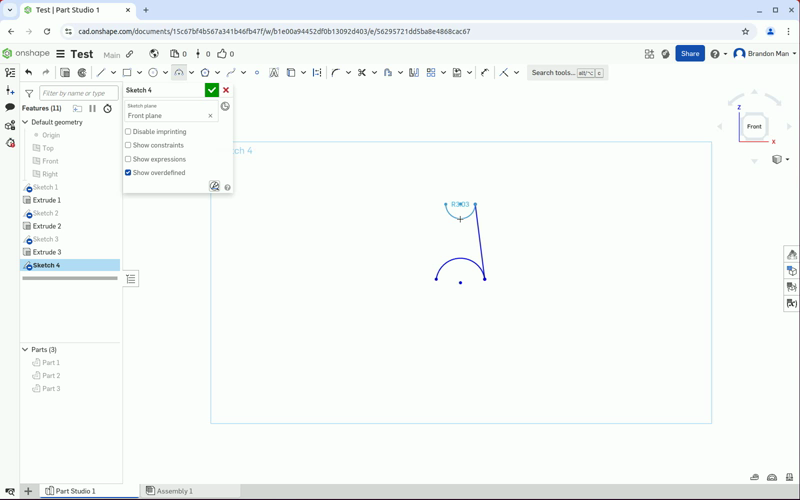
click(460, 218)
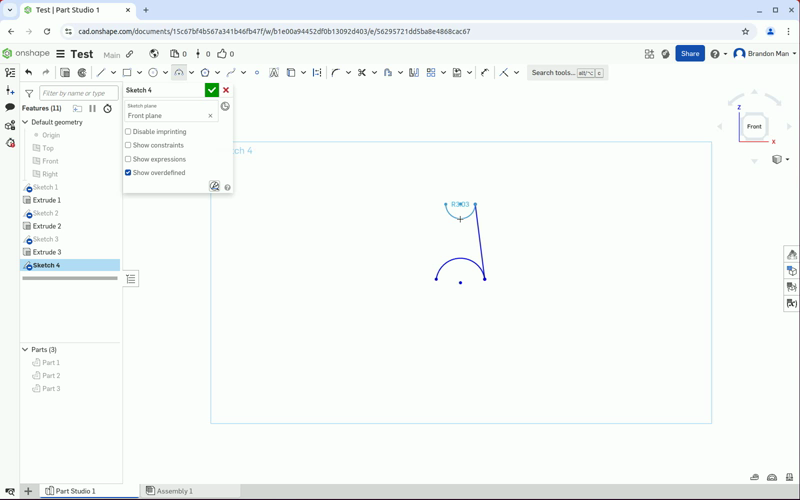
key_up(shift)
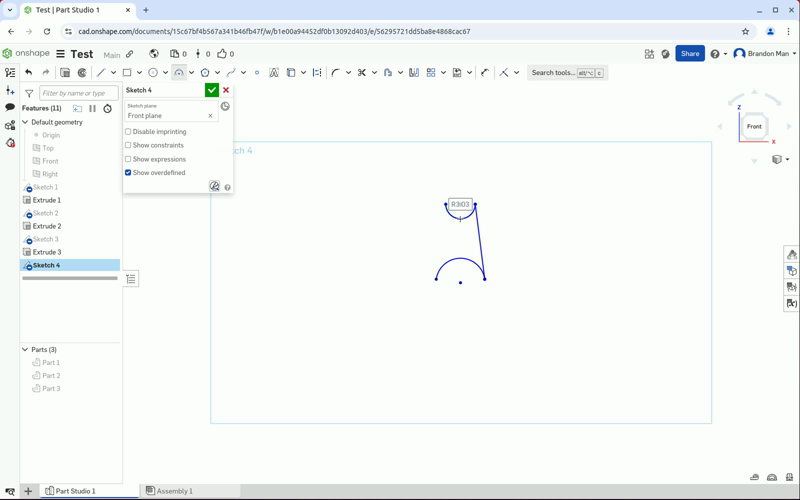
key(esc)
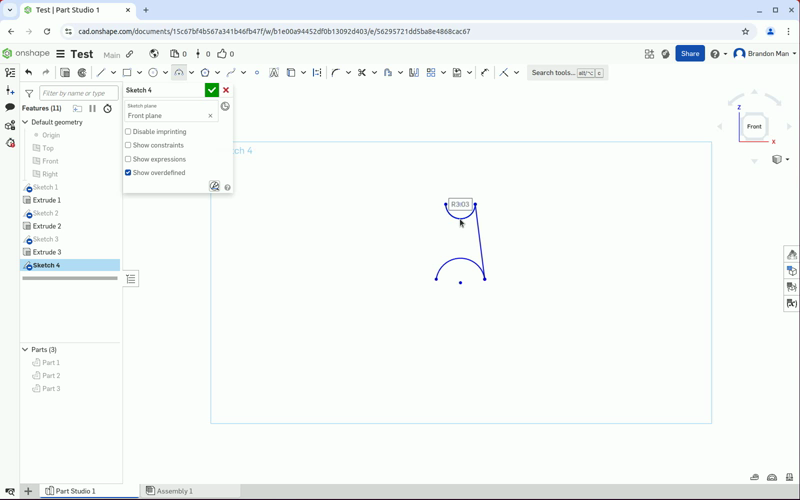
key(l)
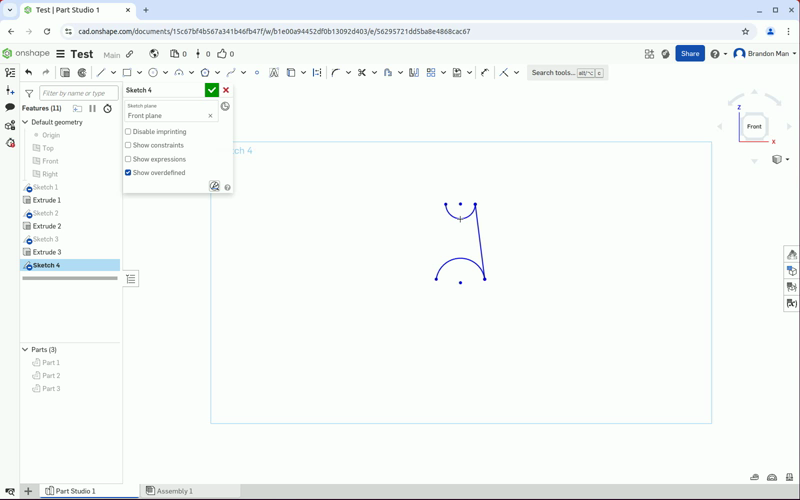
mouse_move(445, 204)
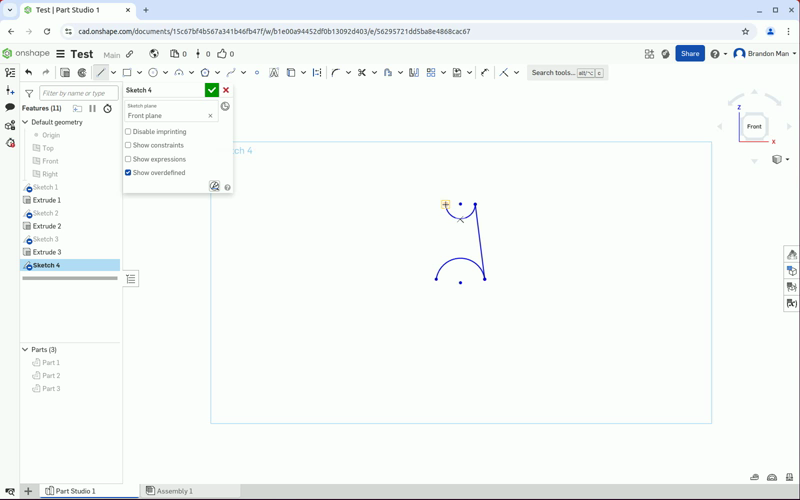
click(445, 204)
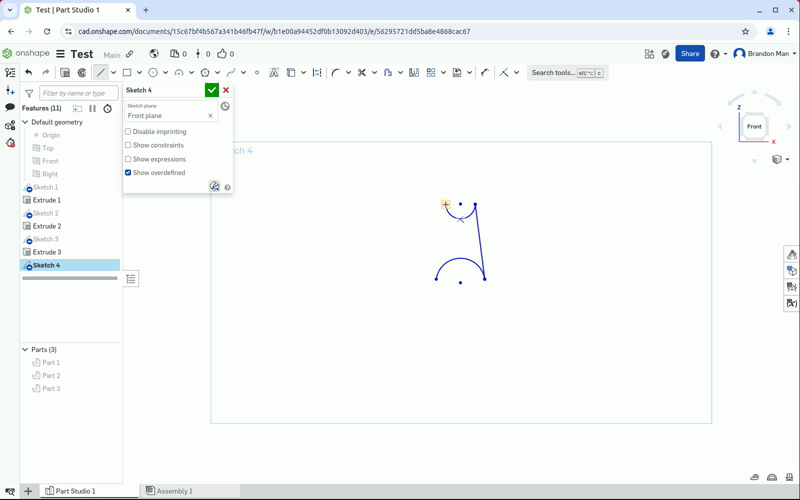
key_down(shift)
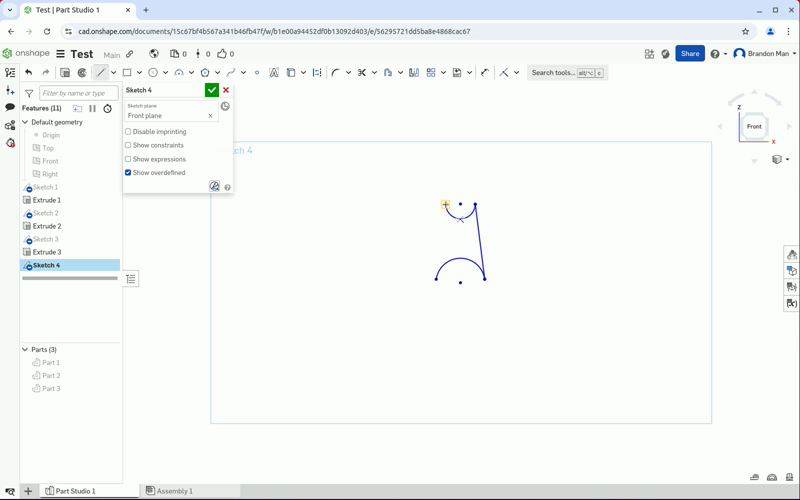
mouse_move(436, 279)
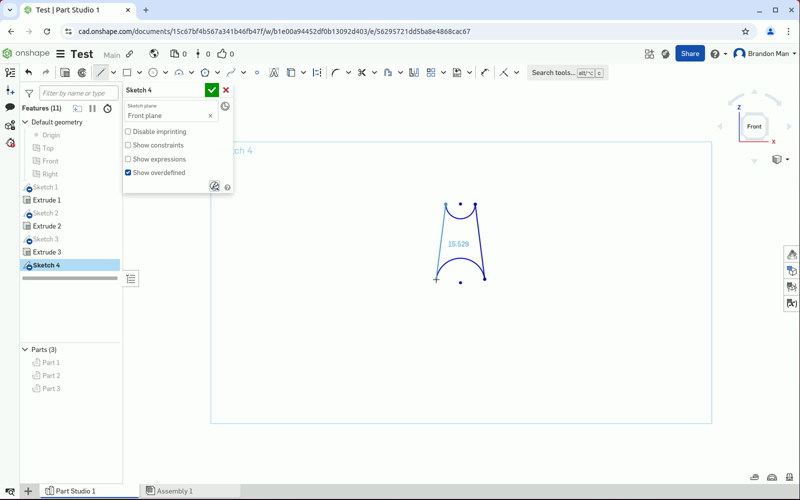
key_up(shift)
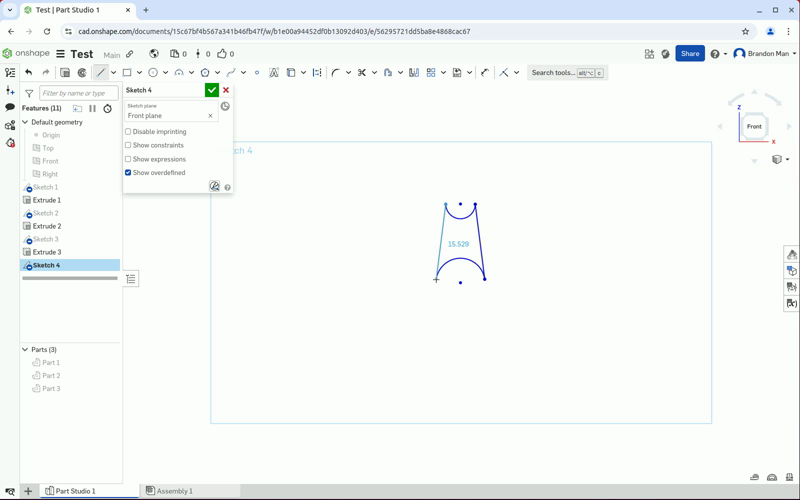
click(436, 279)
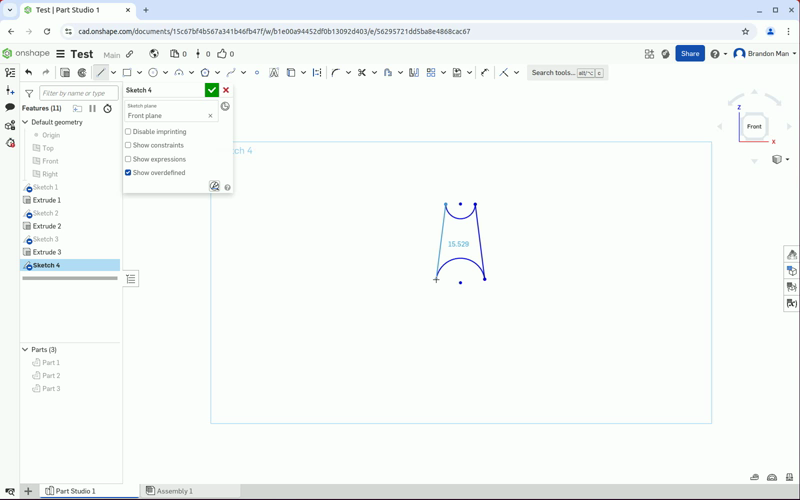
key(esc)
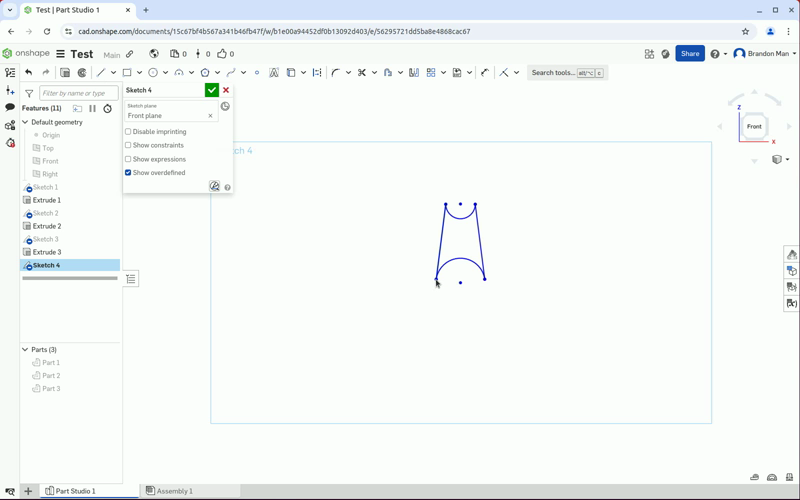
key(c)
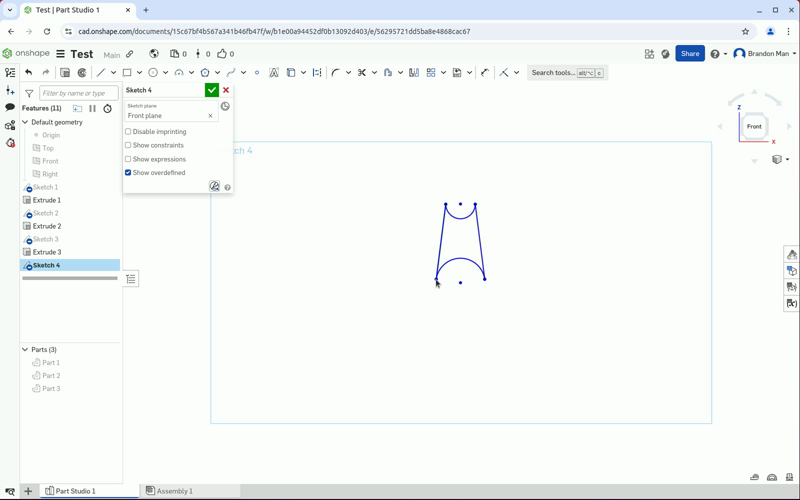
key_down(shift)
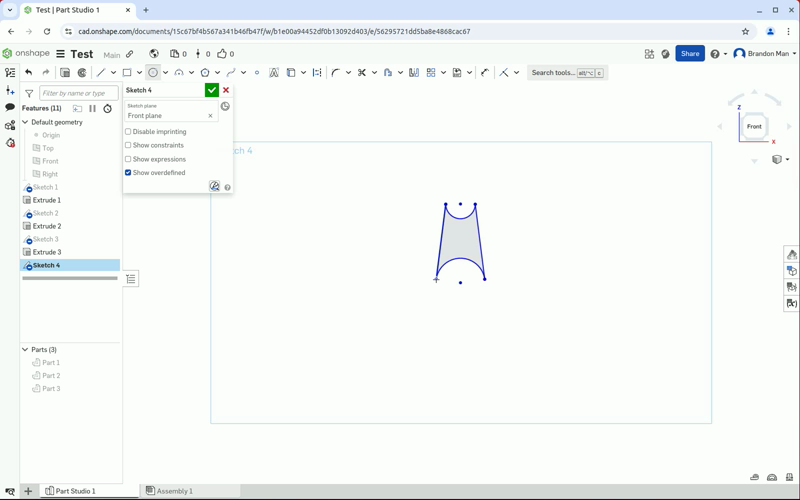
mouse_move(455, 225)
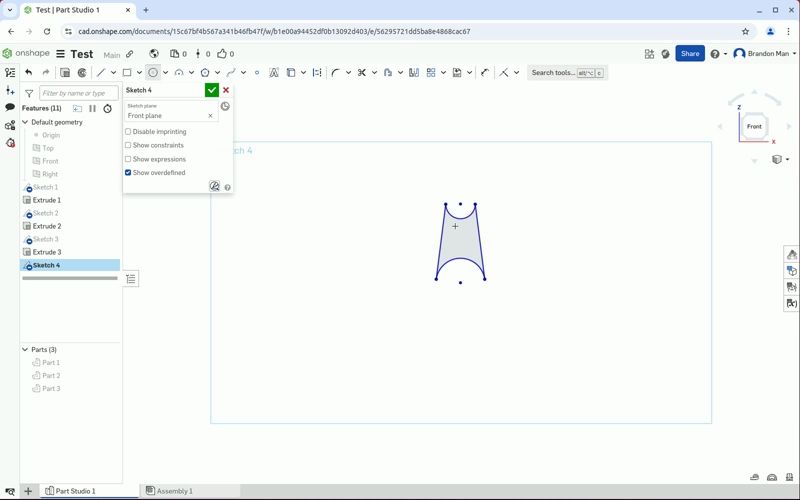
click(455, 225)
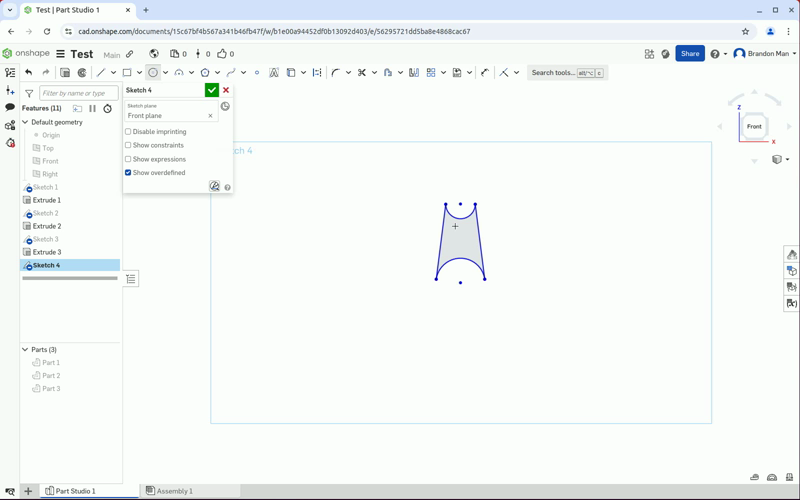
key_up(shift)
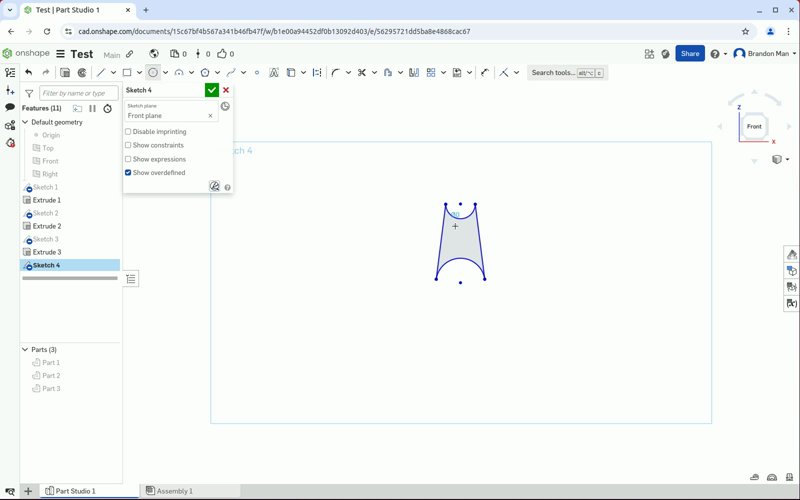
mouse_move(459, 225)
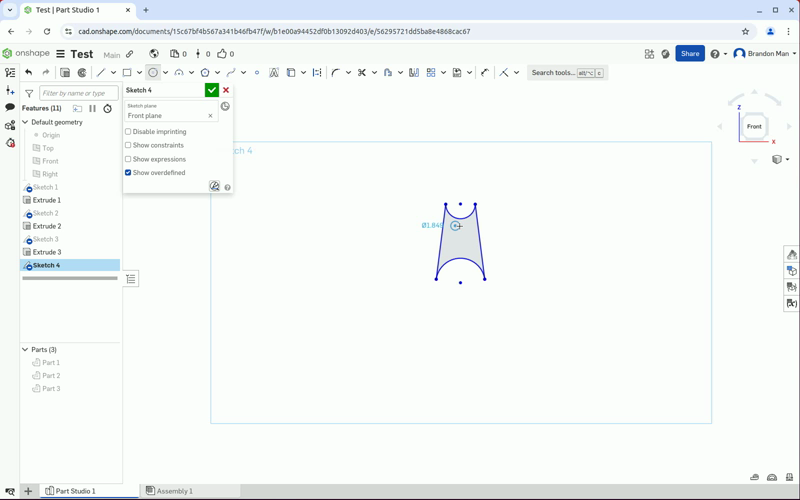
click(459, 225)
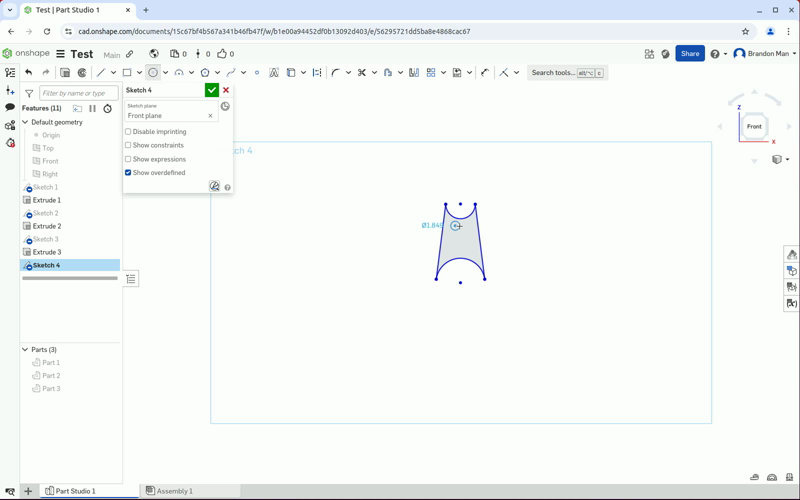
key(esc)
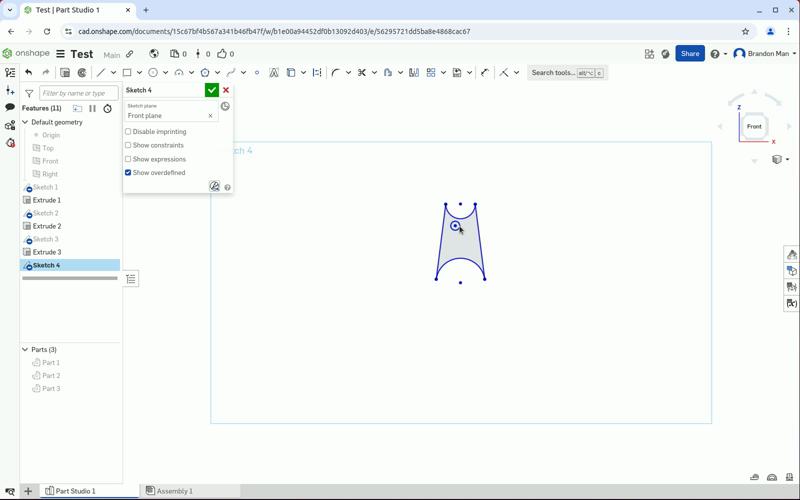
mouse_move(444, 234)
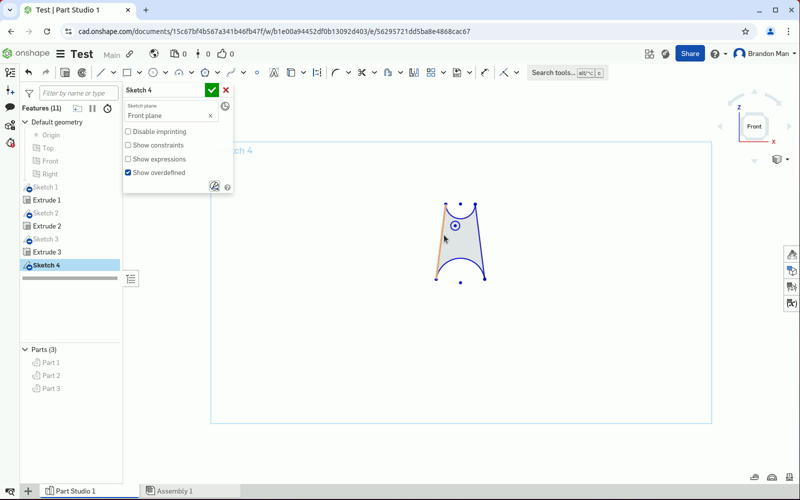
click(444, 234)
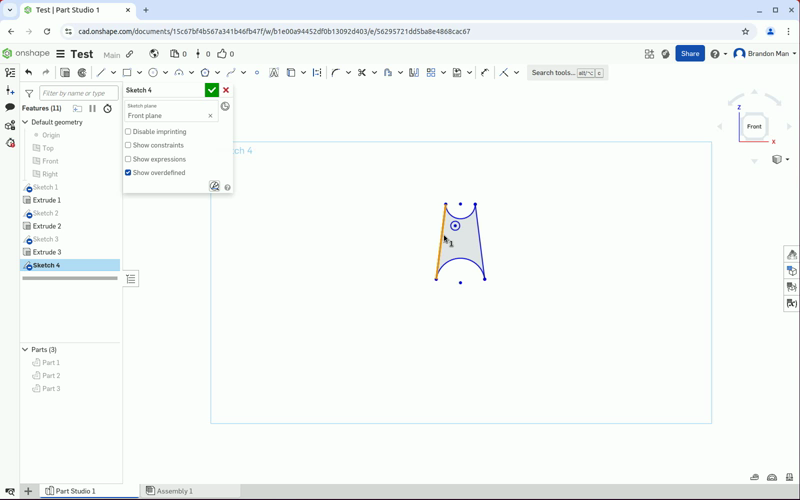
mouse_move(73, 352)
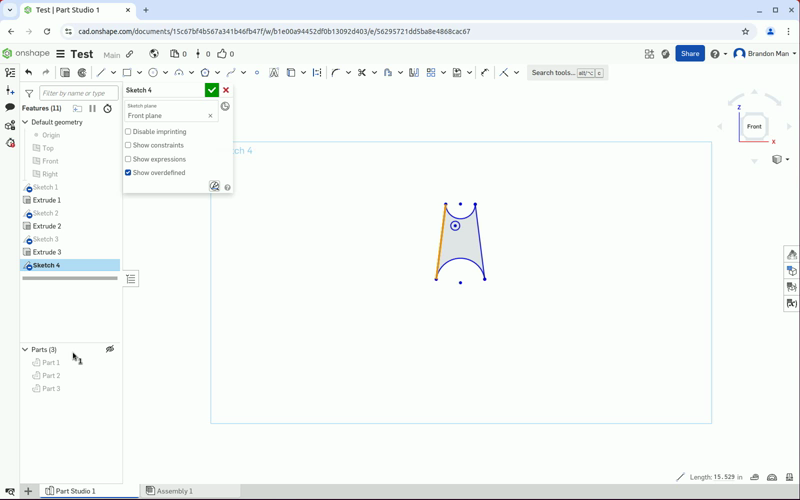
key(shift+y)
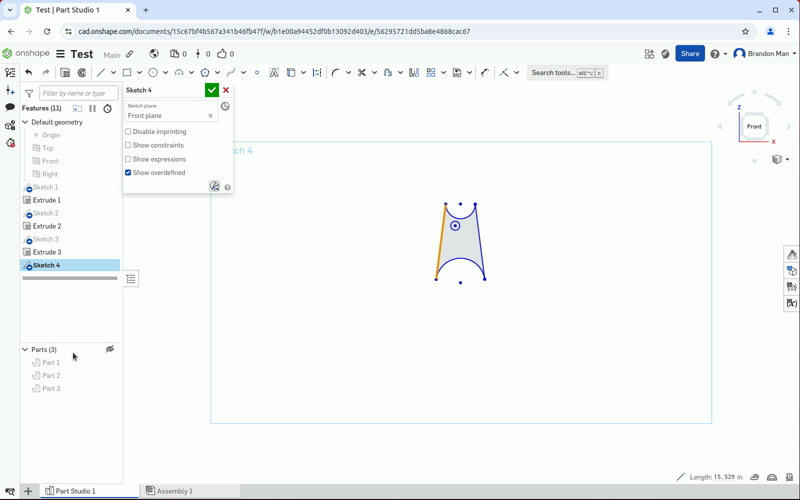
key(shift+e)
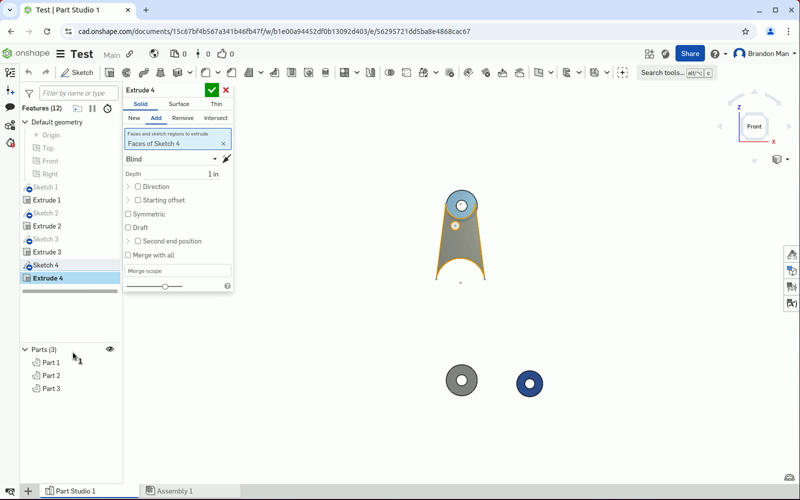
mouse_move(143, 106)
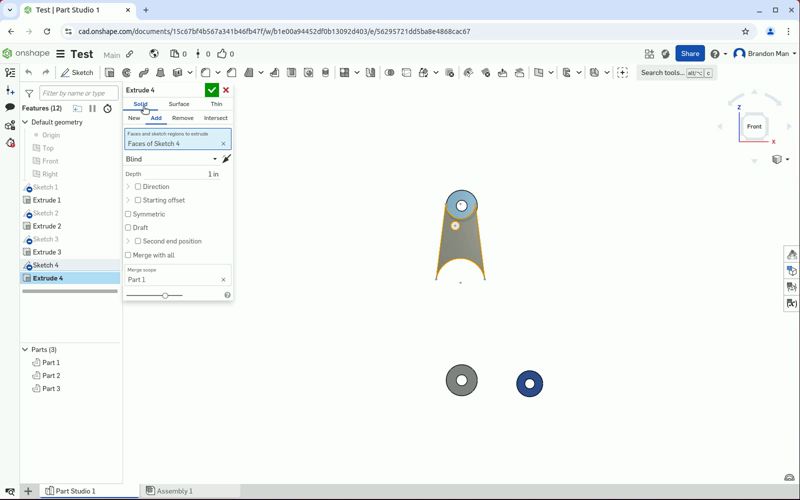
click(143, 106)
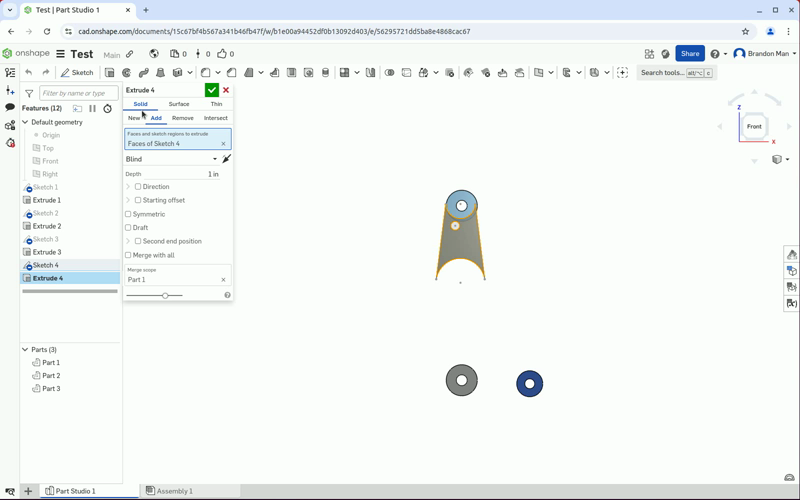
mouse_move(137, 120)
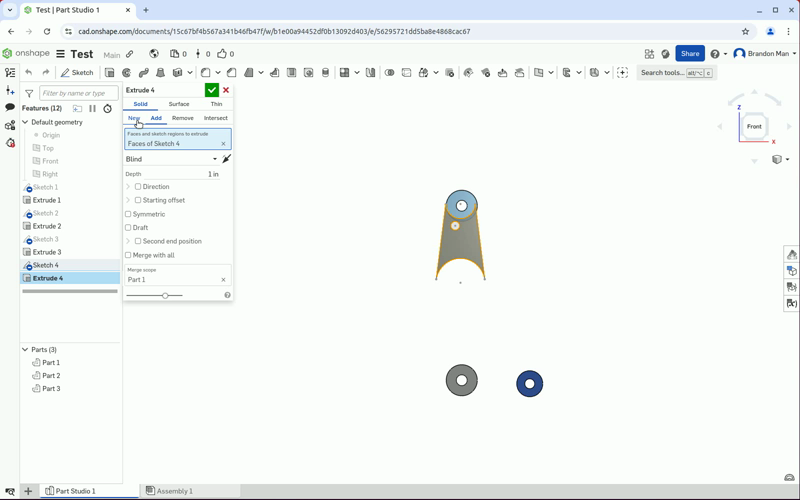
click(137, 120)
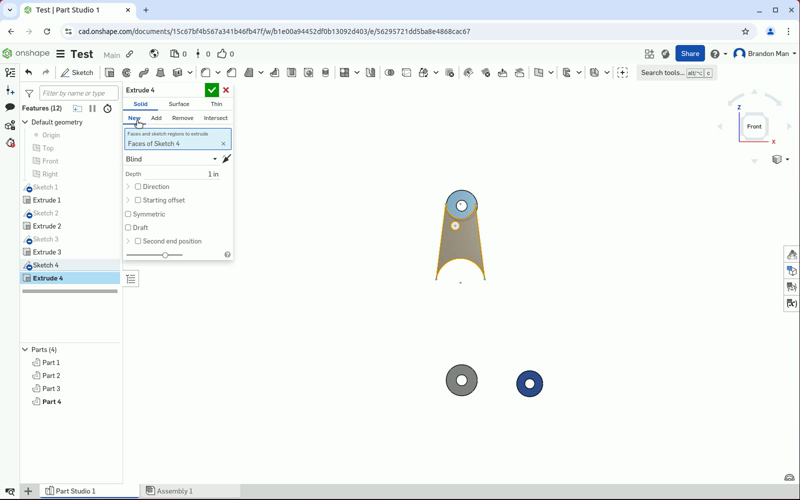
key(tab, 4)
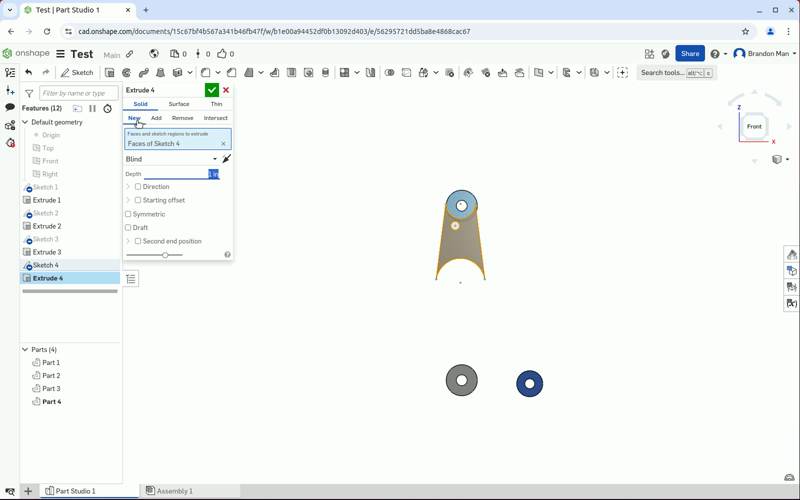
text(0.963)
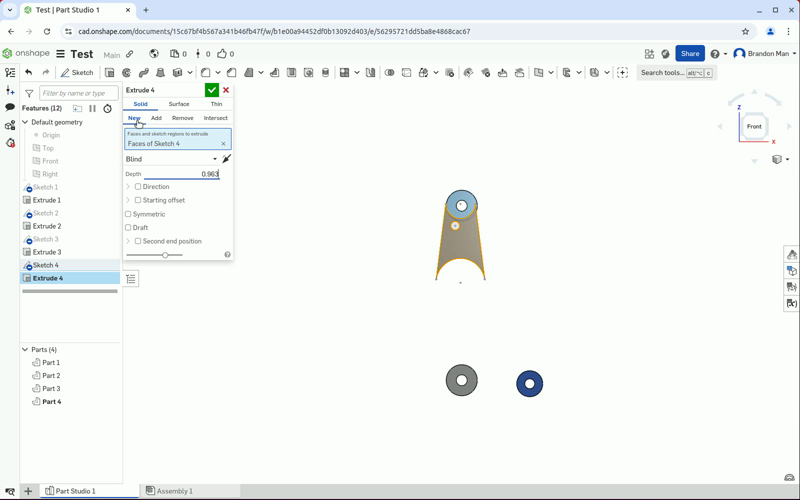
key(enter)
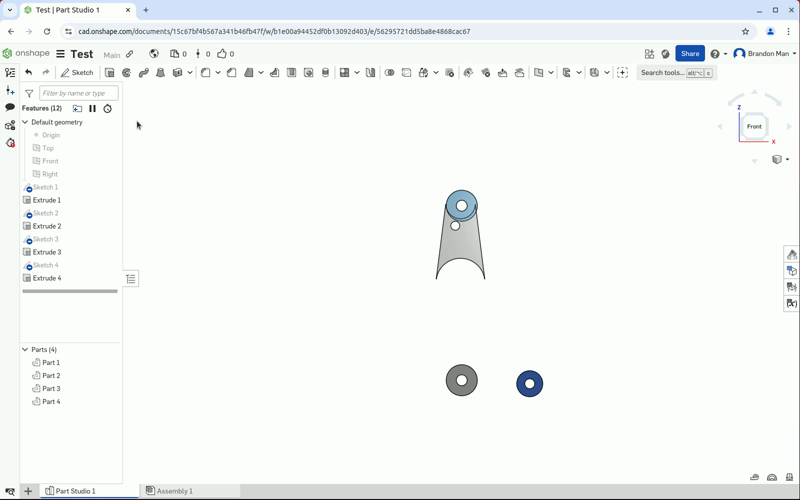
key(shift+h)
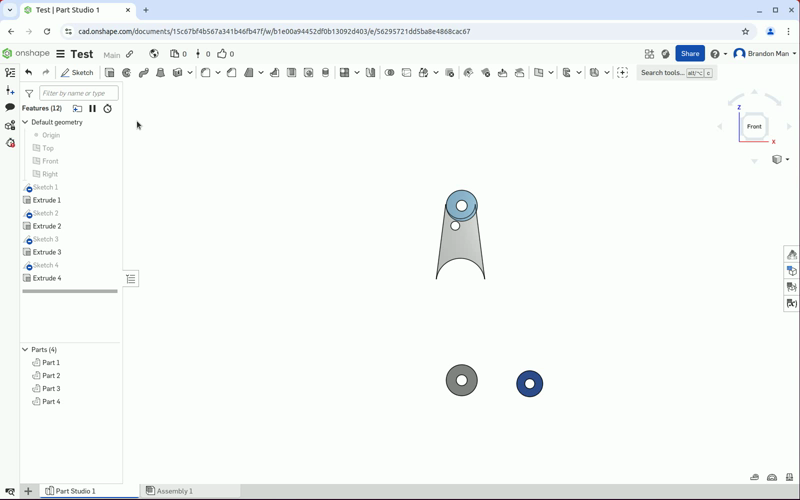
key(shift+h)
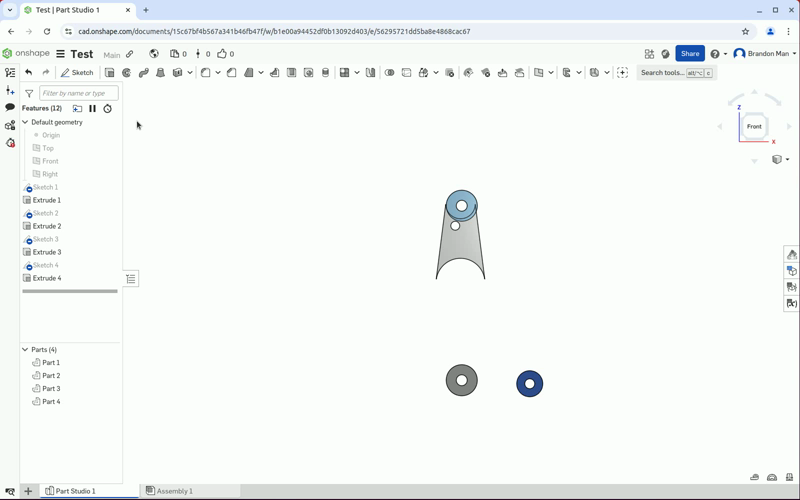
mouse_move(73, 189)
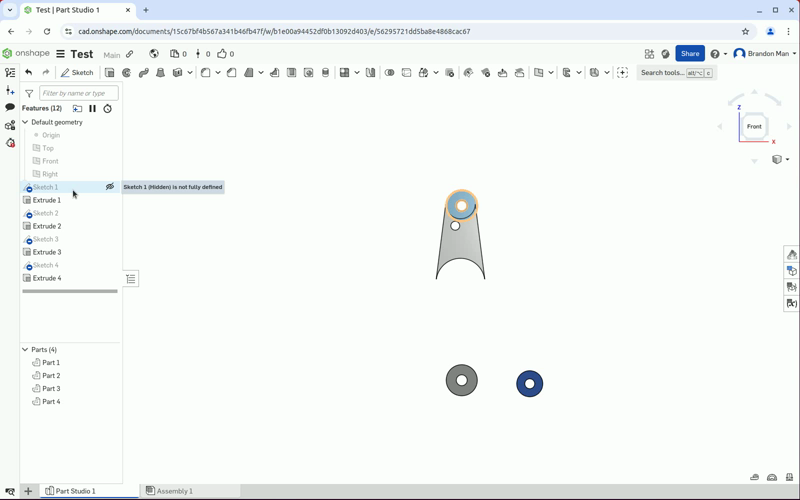
click(73, 189)
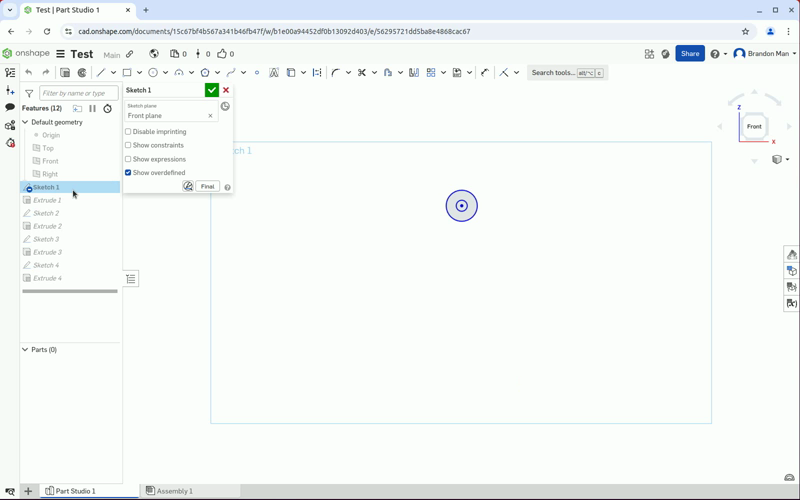
mouse_move(229, 92)
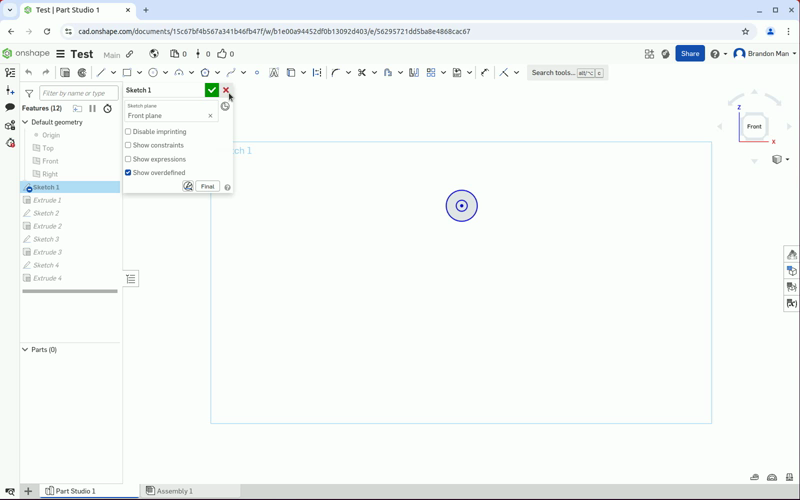
click(229, 92)
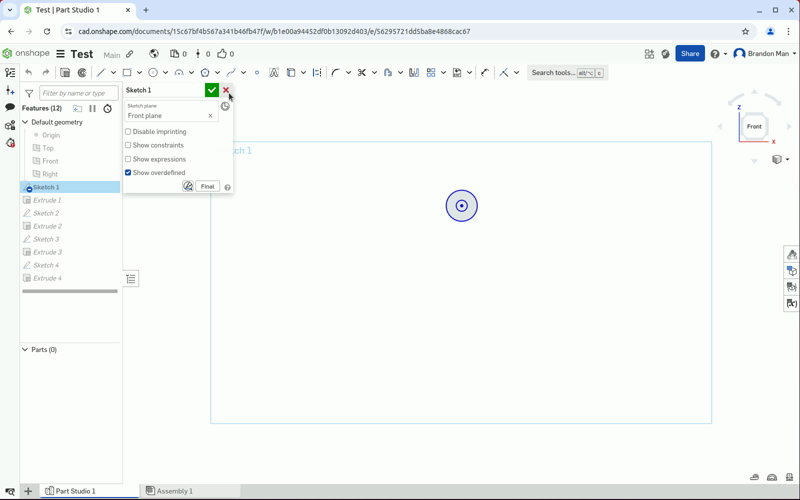
key(shift+s)
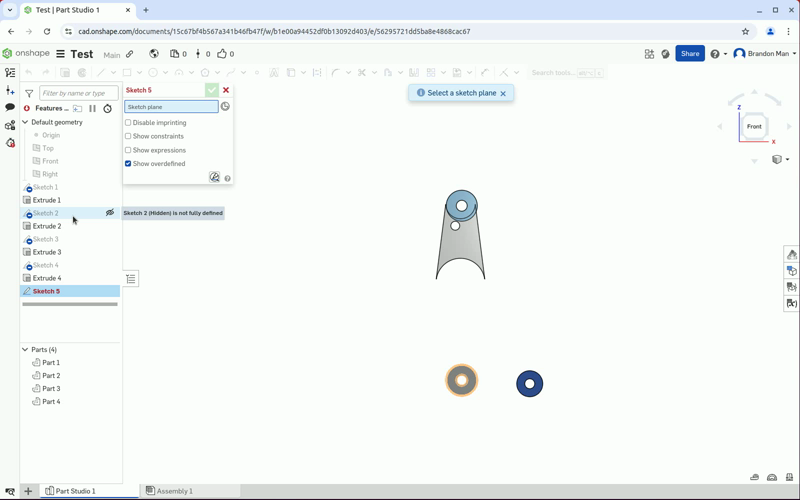
scroll(3)
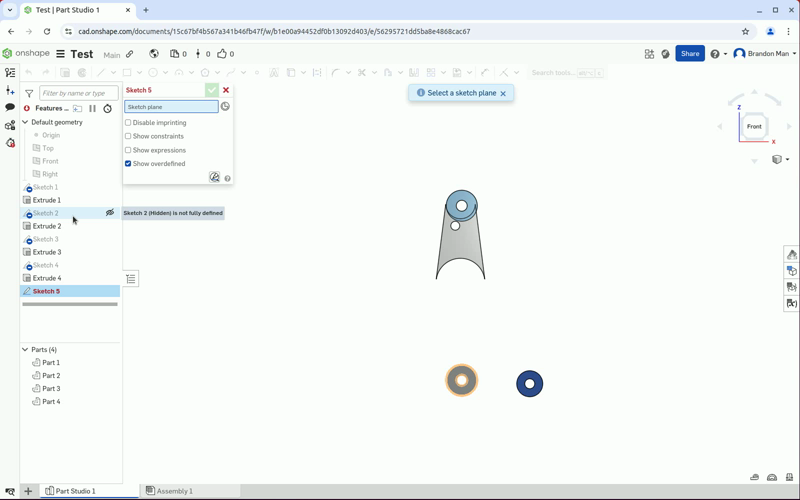
mouse_move(73, 163)
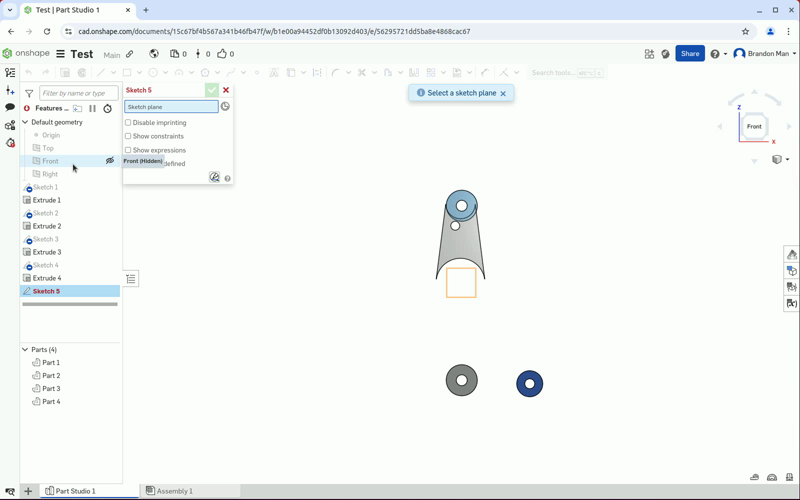
click(73, 163)
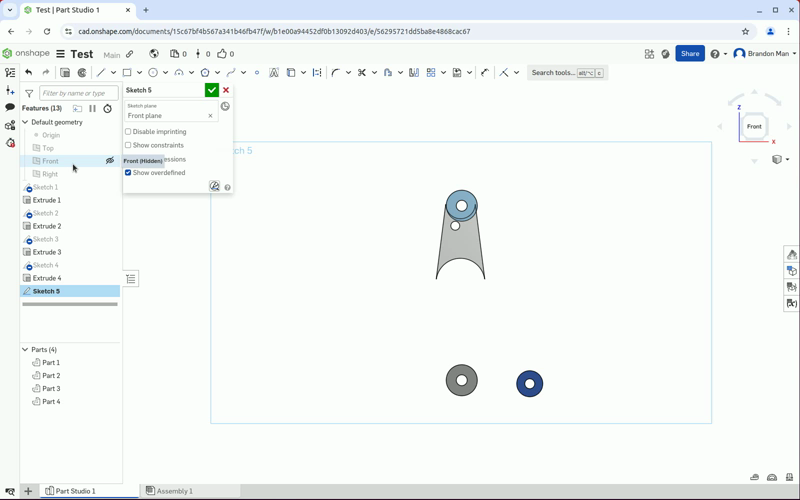
mouse_move(73, 352)
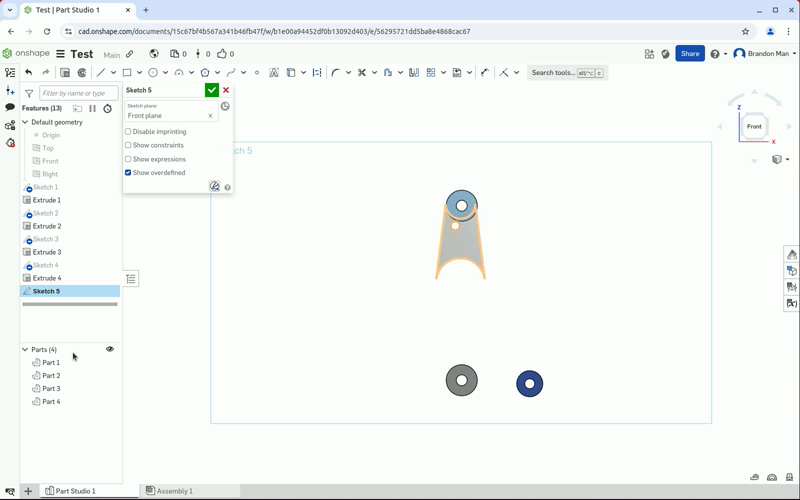
key(y)
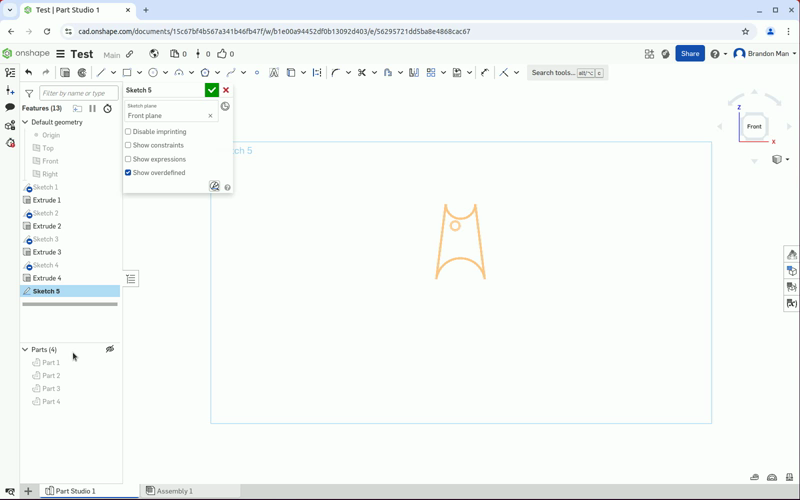
key(c)
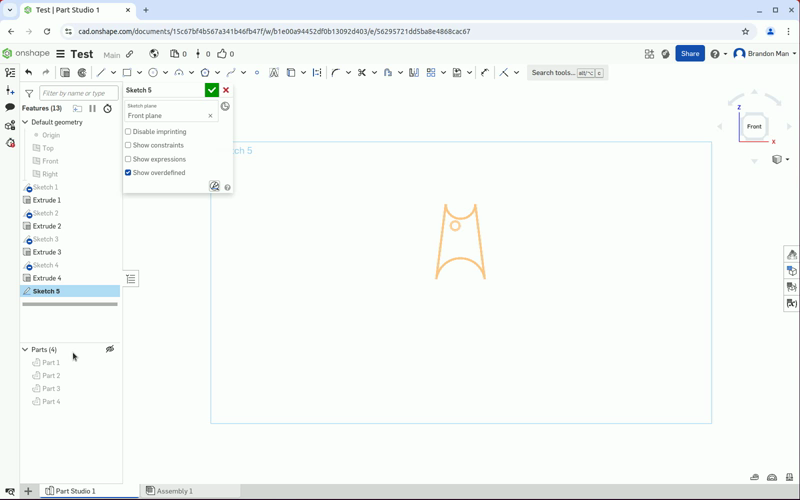
key_down(shift)
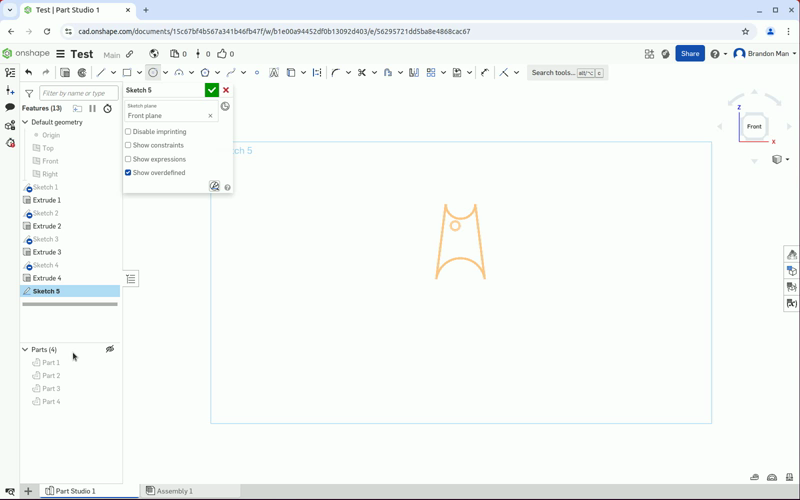
mouse_move(461, 282)
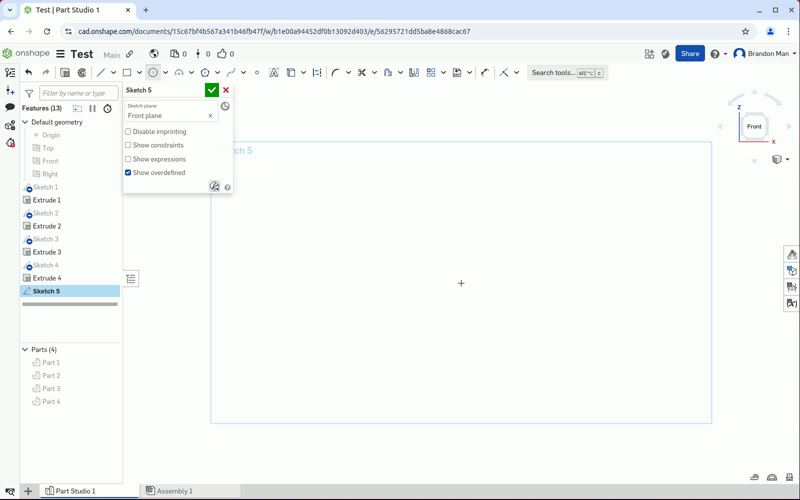
click(461, 282)
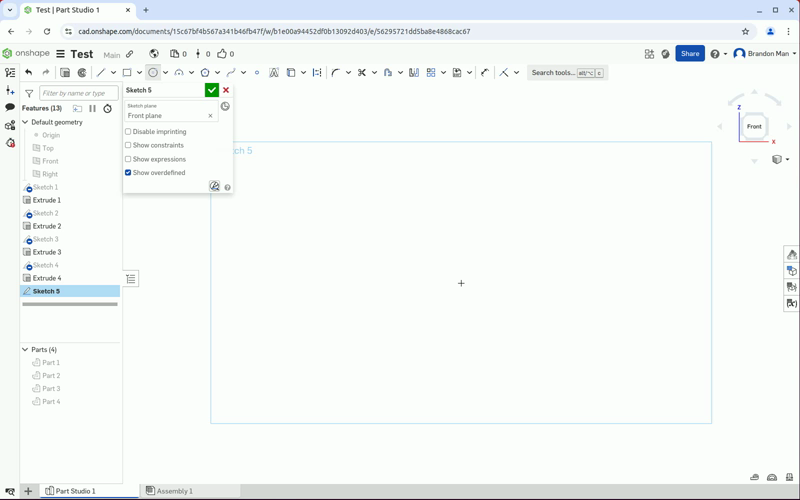
key_up(shift)
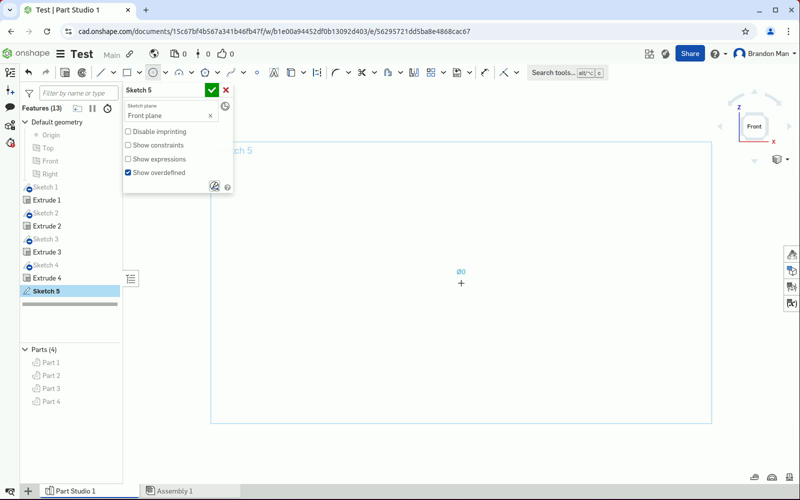
mouse_move(486, 282)
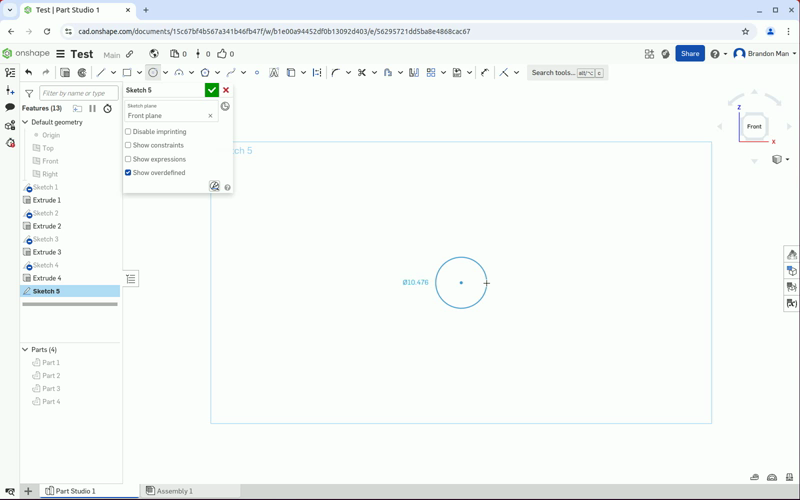
click(486, 282)
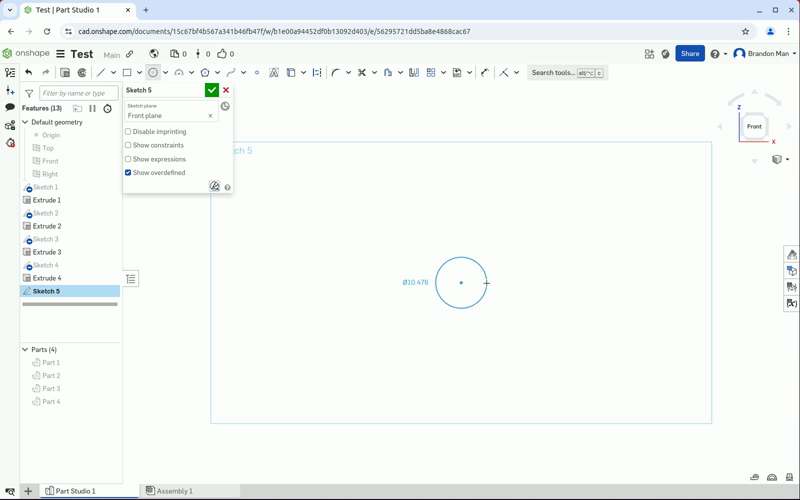
key(esc)
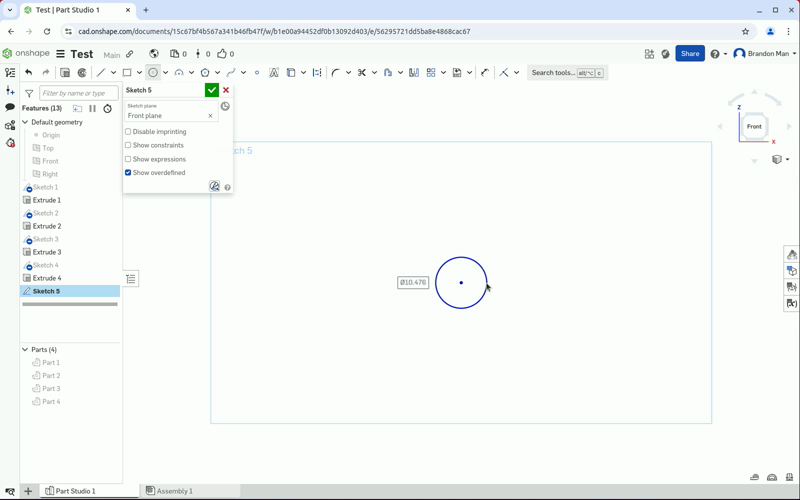
key(c)
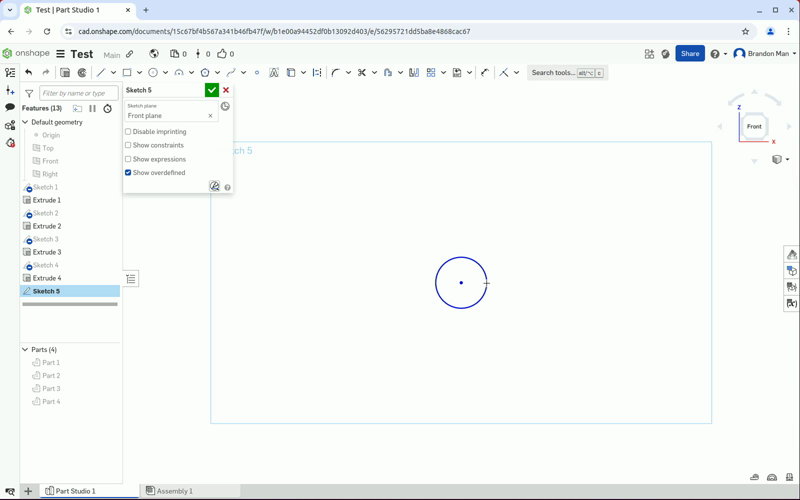
key_down(shift)
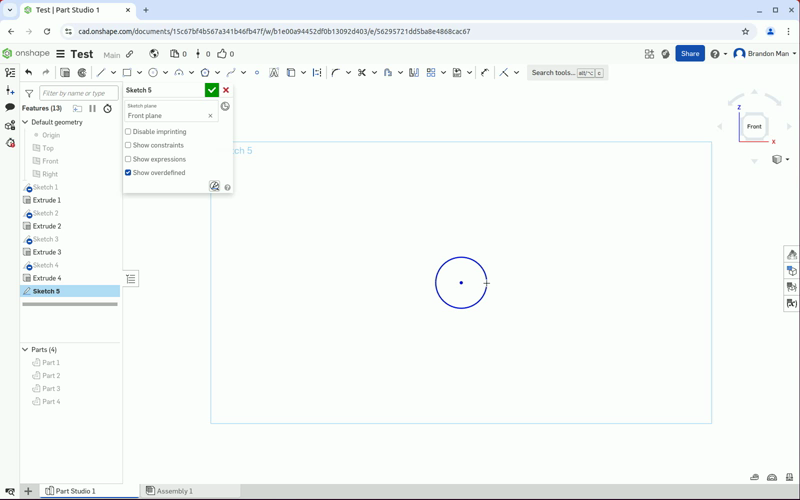
mouse_move(461, 282)
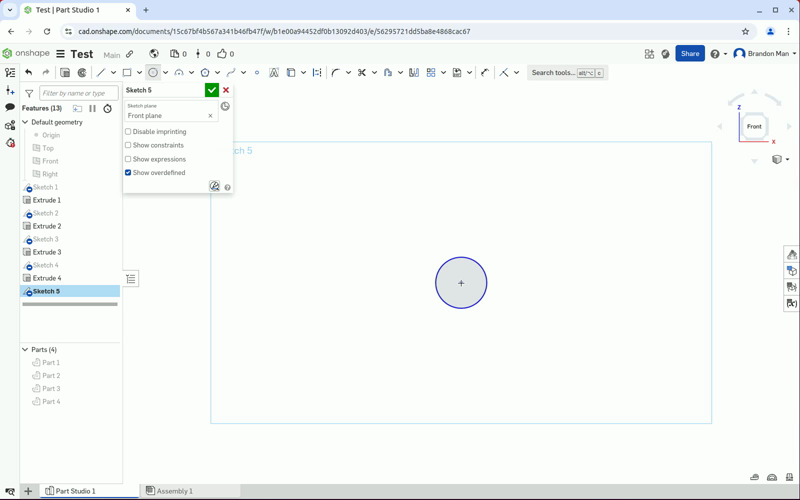
click(461, 282)
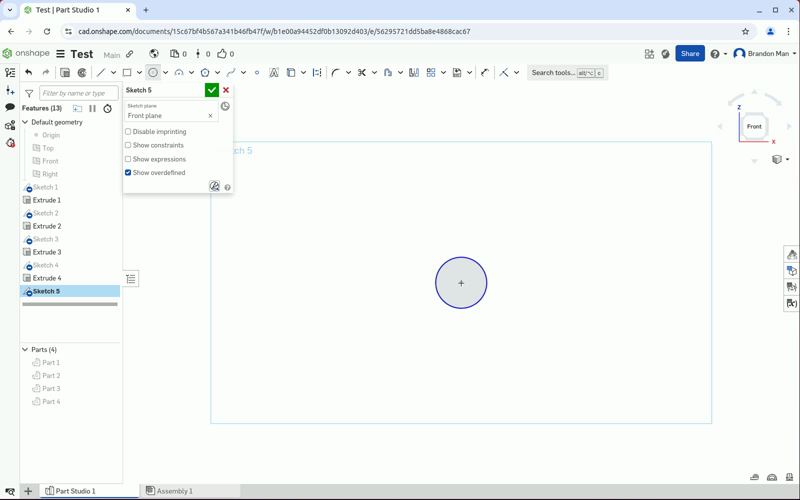
key_up(shift)
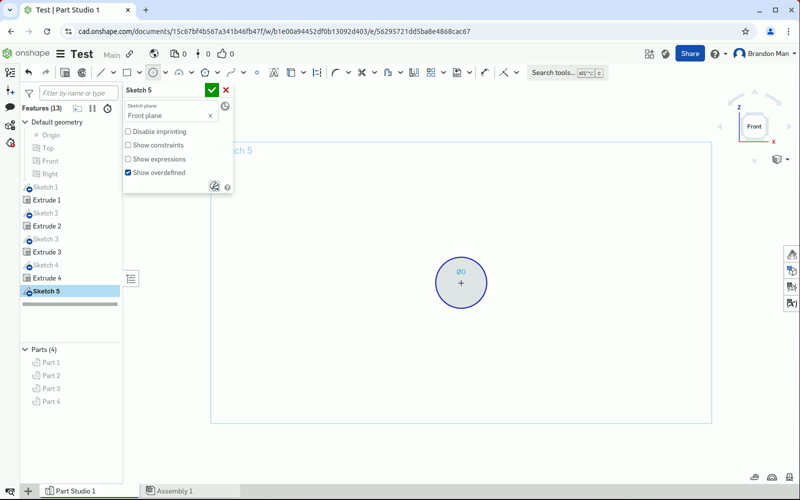
mouse_move(466, 282)
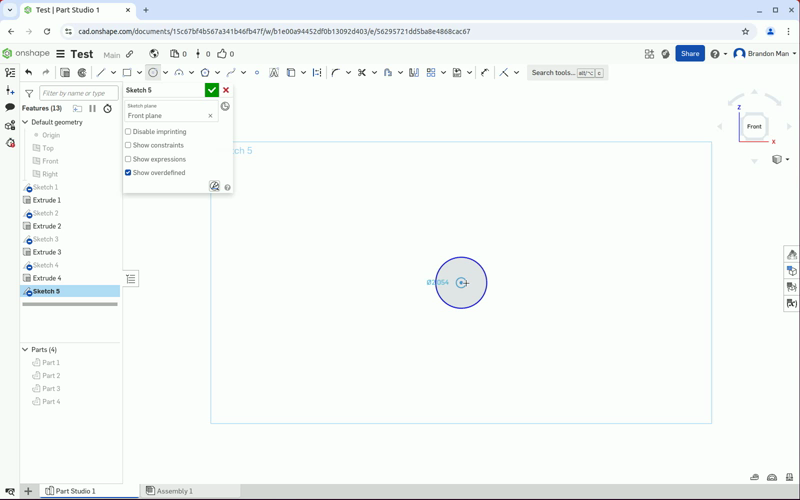
click(466, 282)
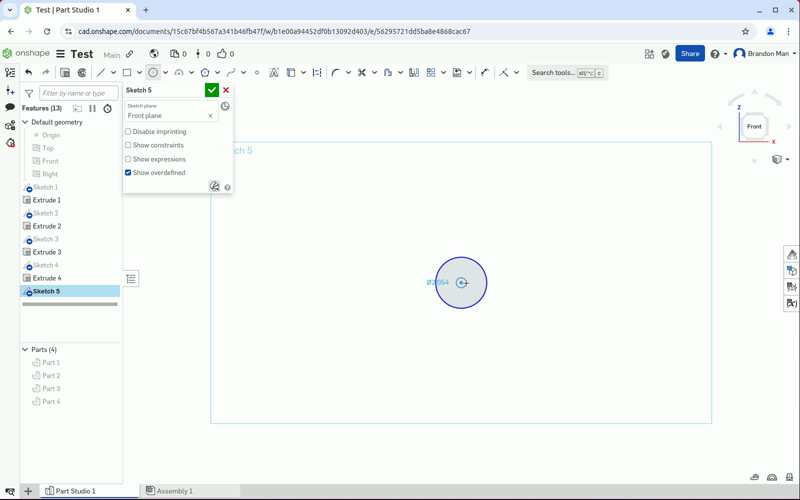
key(esc)
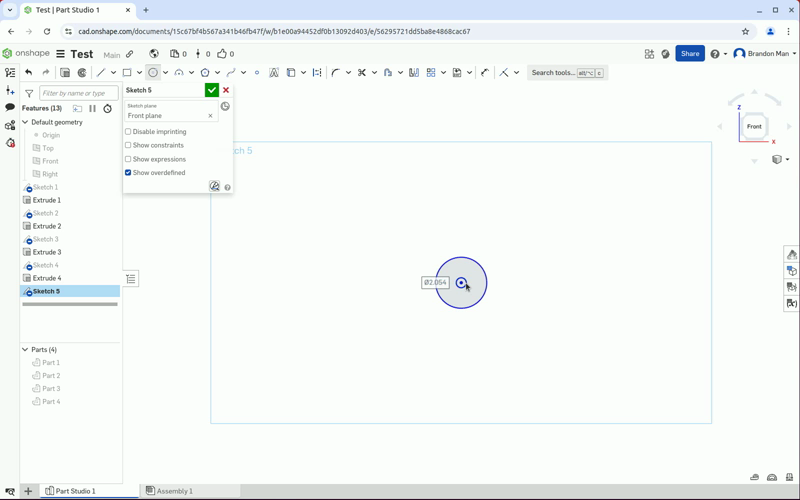
mouse_move(447, 281)
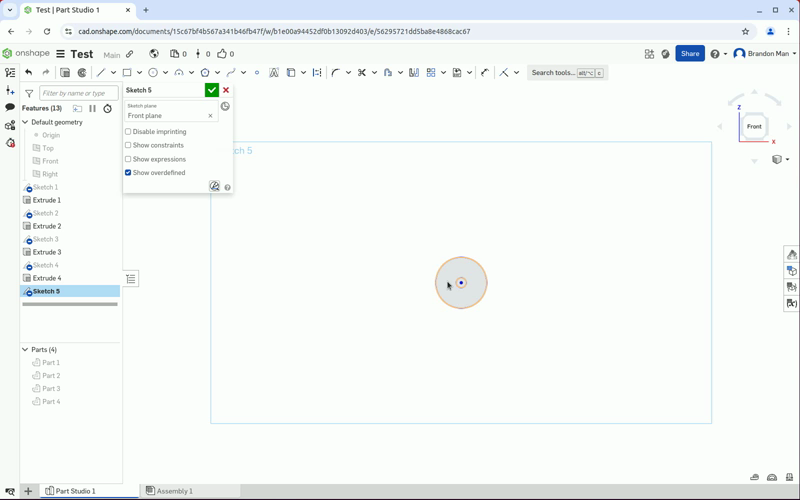
click(447, 281)
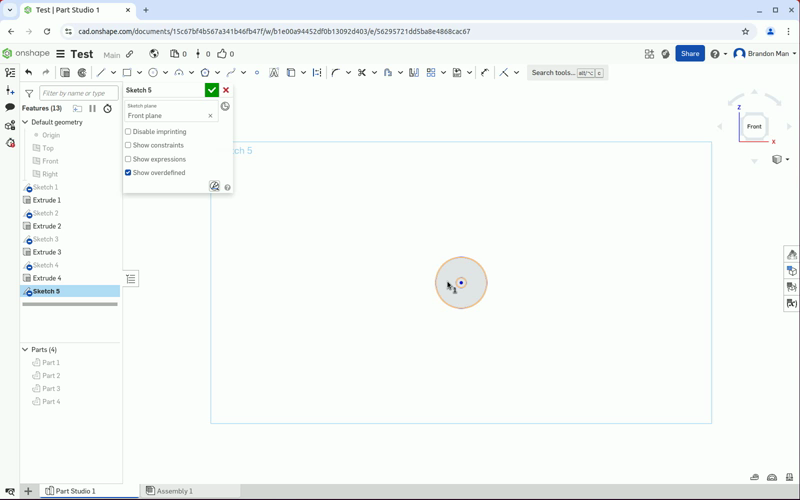
mouse_move(73, 352)
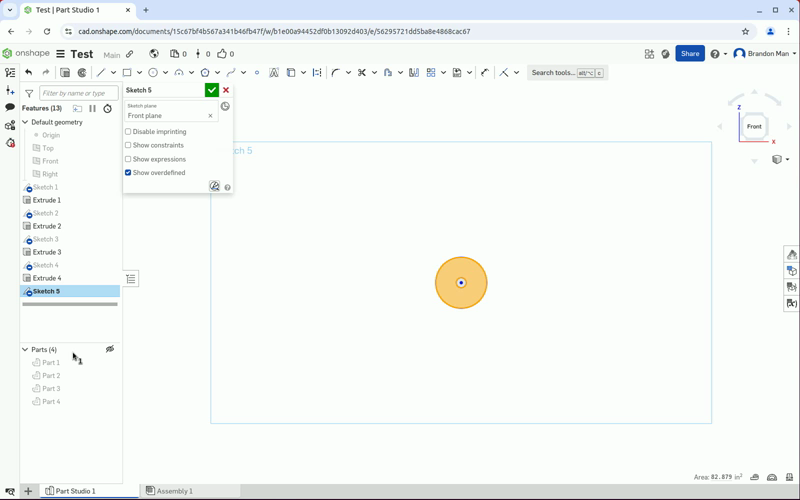
key(shift+y)
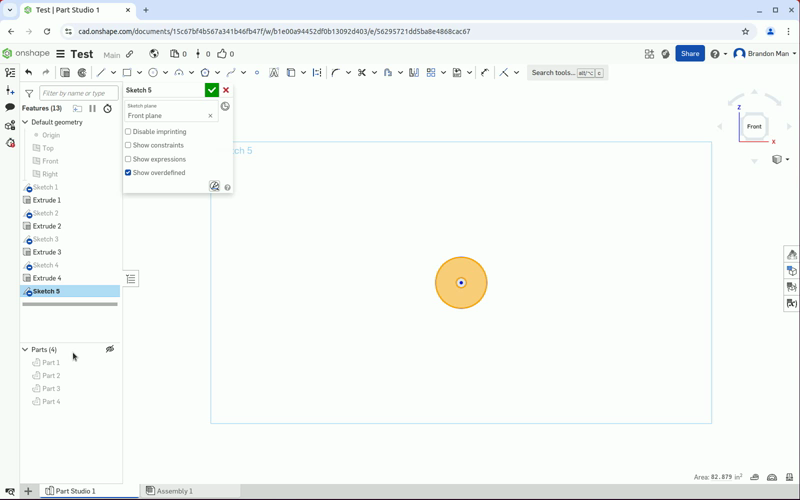
key(shift+e)
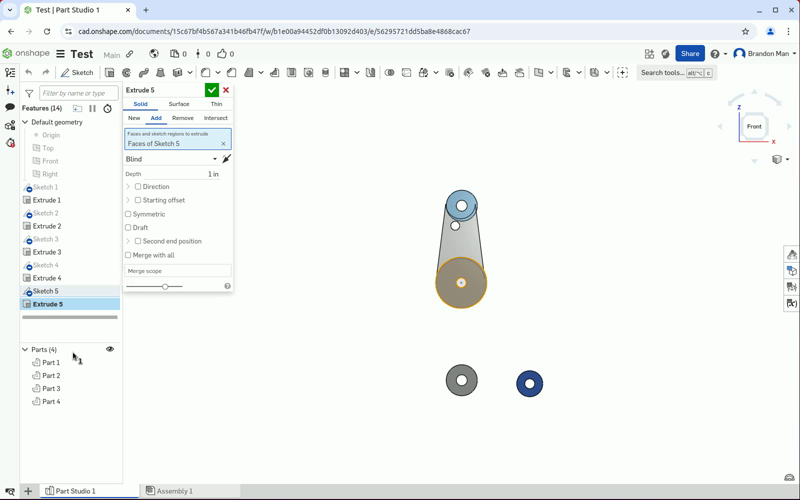
mouse_move(143, 106)
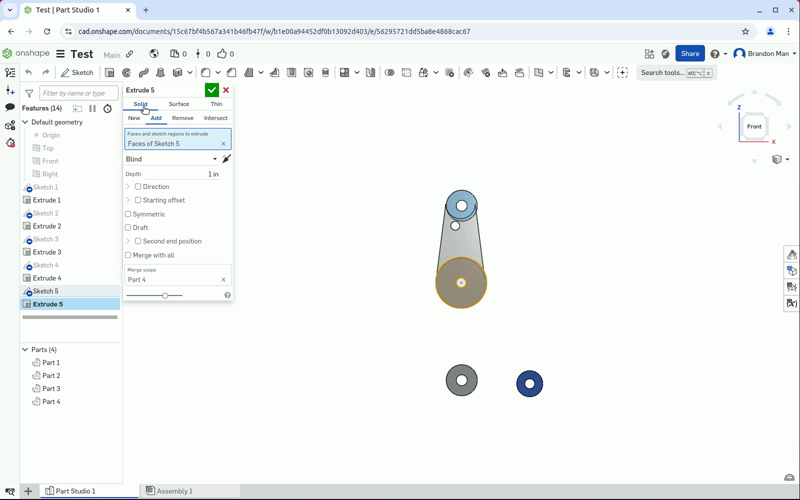
click(143, 106)
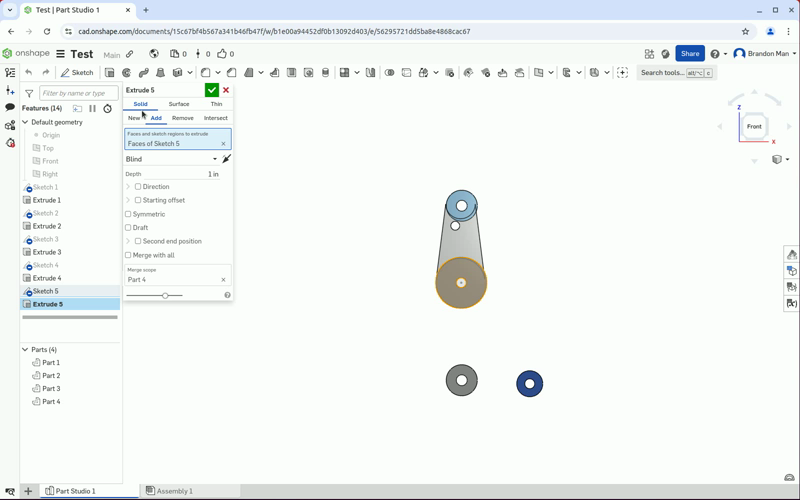
mouse_move(137, 120)
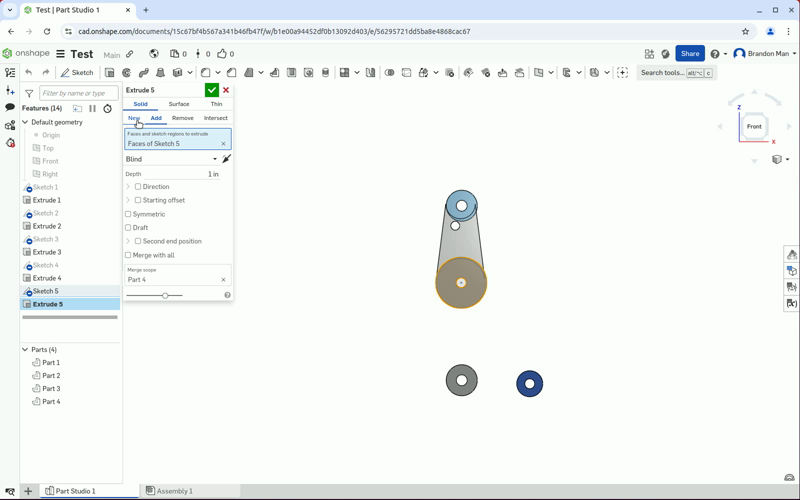
click(137, 120)
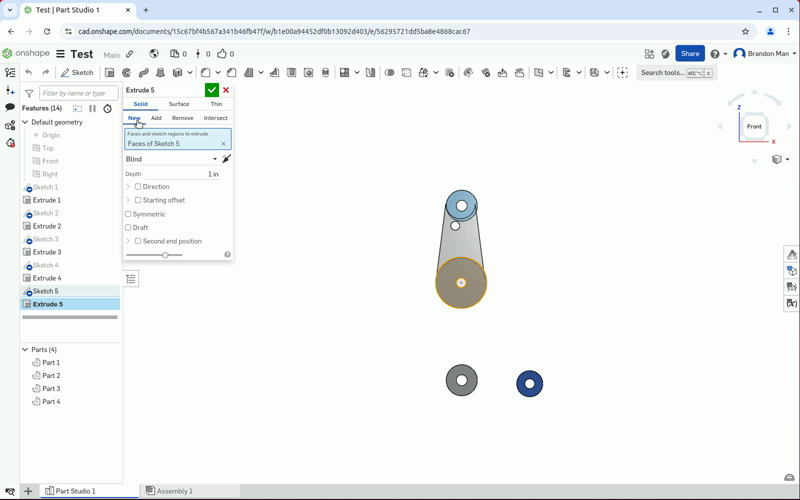
key(tab, 4)
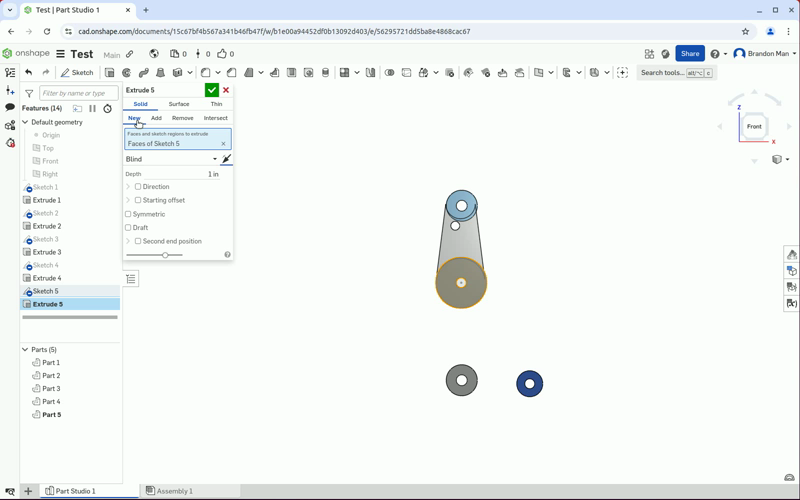
text(0.963)
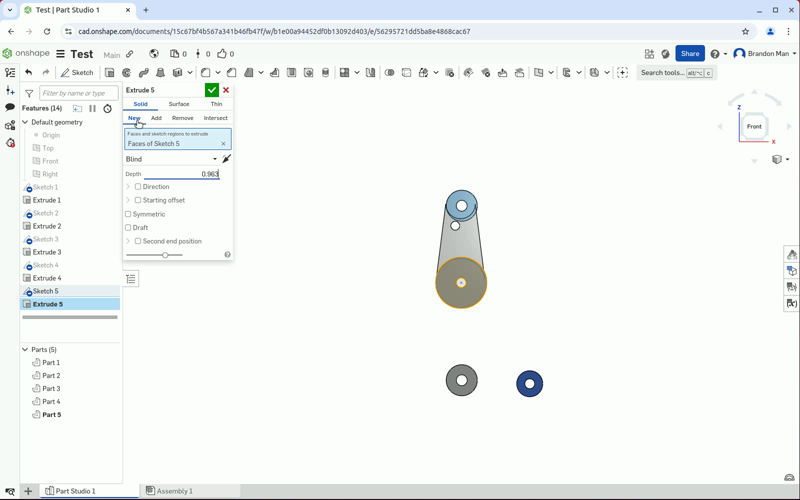
key(enter)
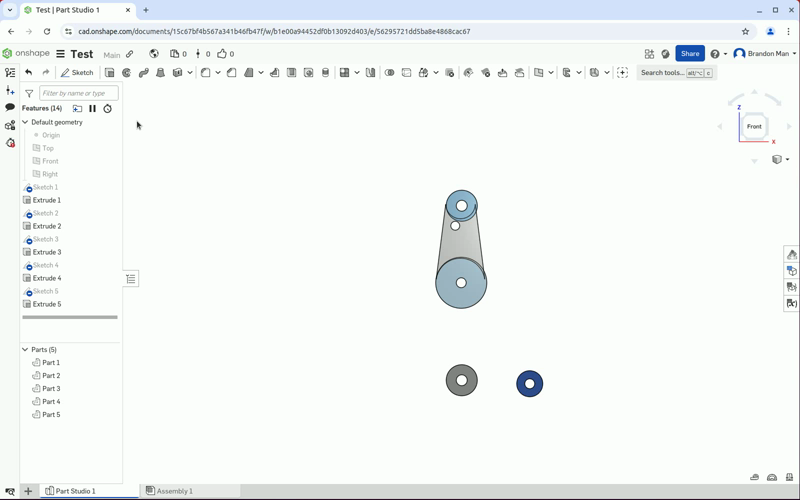
key(shift+h)
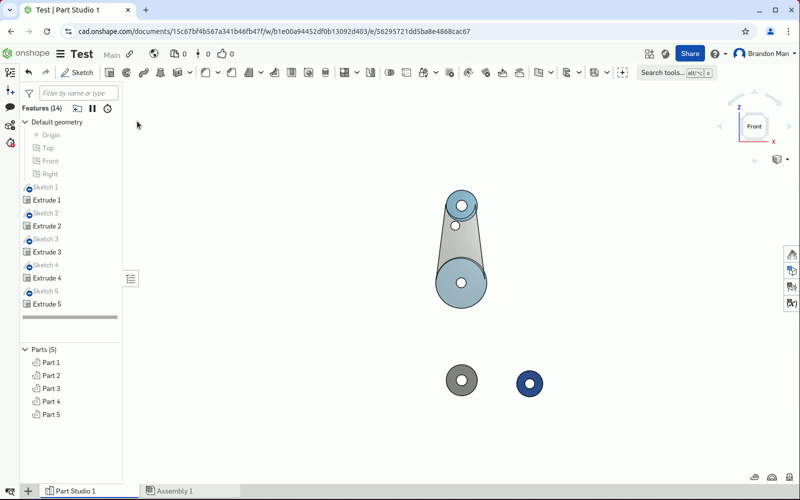
key(shift+h)
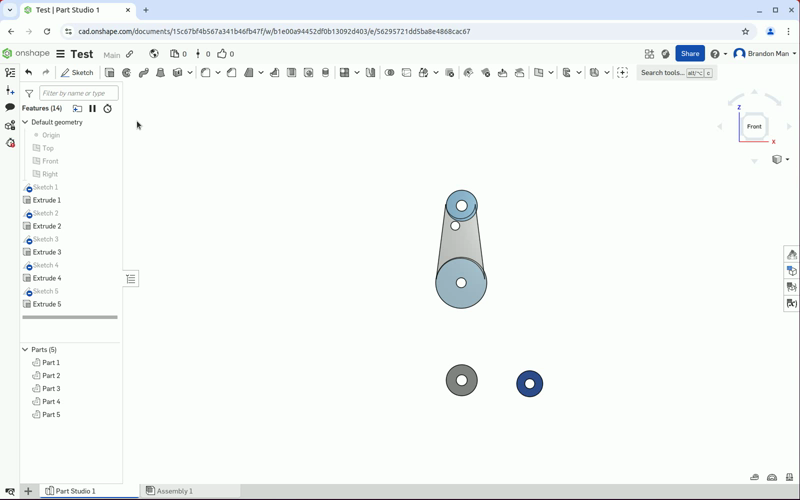
mouse_move(73, 189)
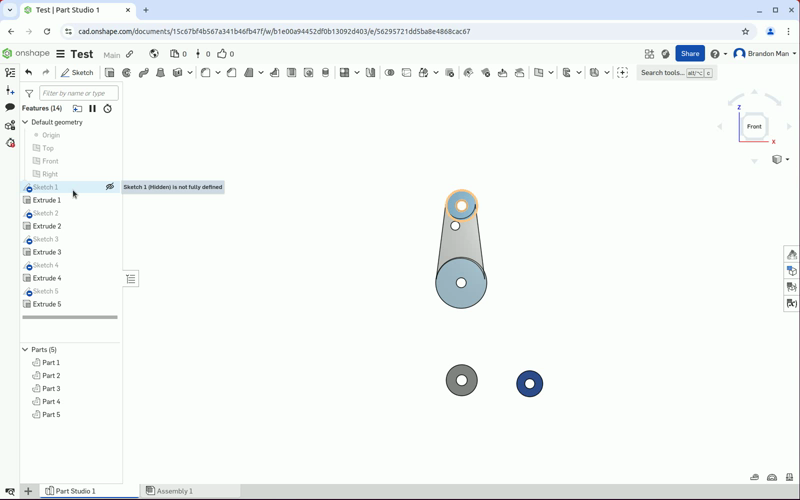
click(73, 189)
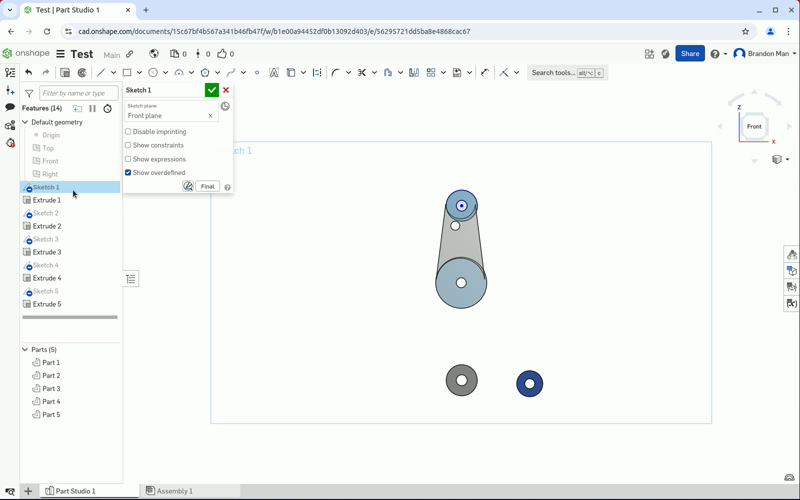
mouse_move(229, 92)
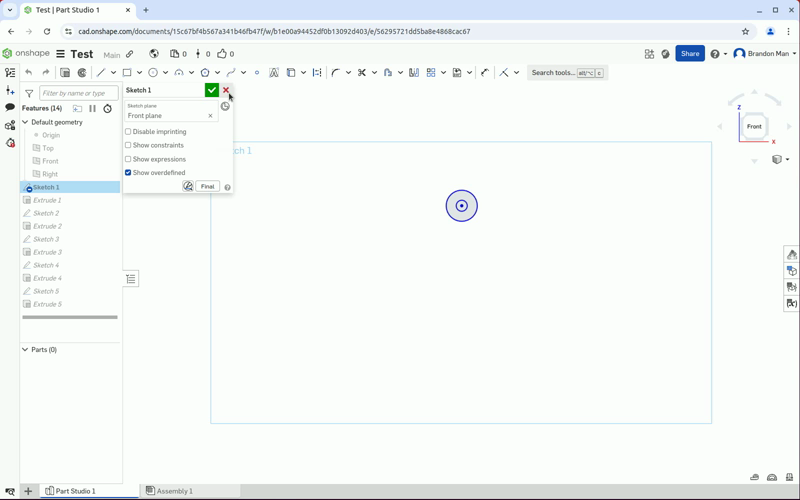
click(229, 92)
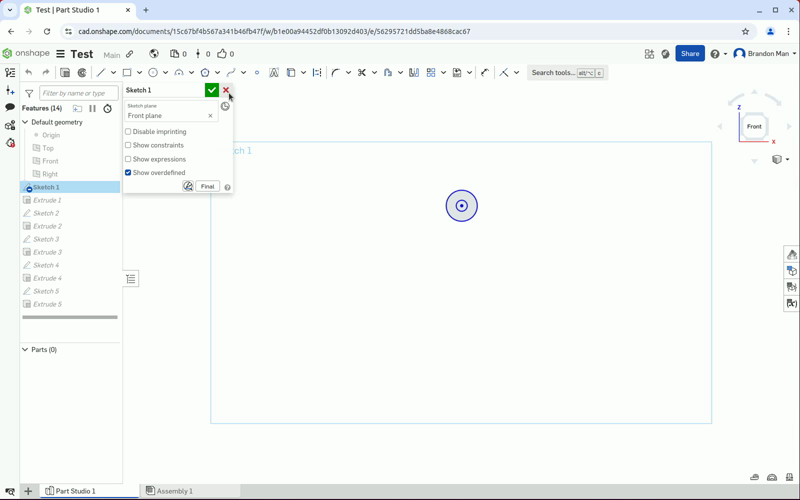
key(shift+s)
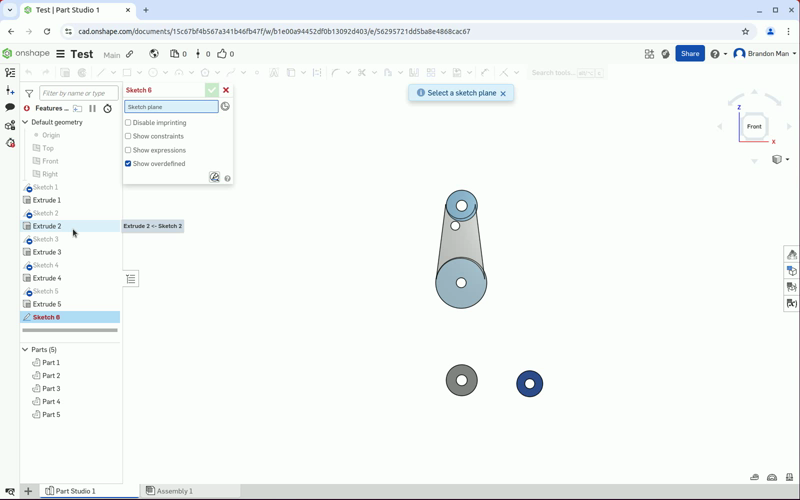
scroll(3)
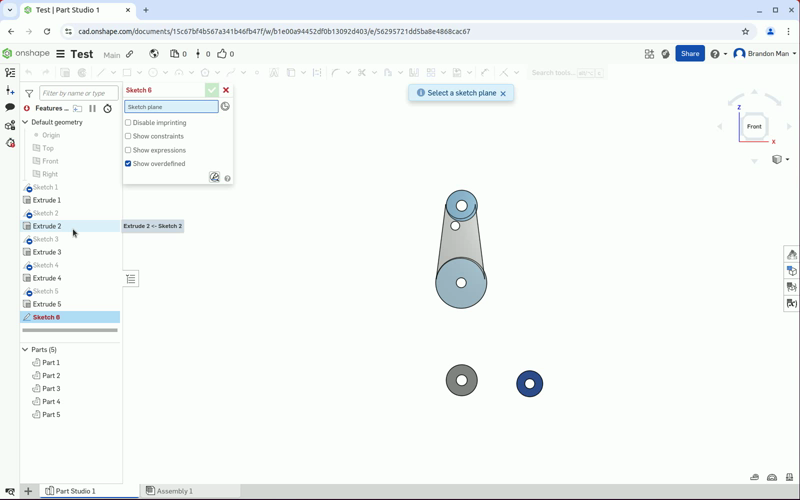
mouse_move(73, 163)
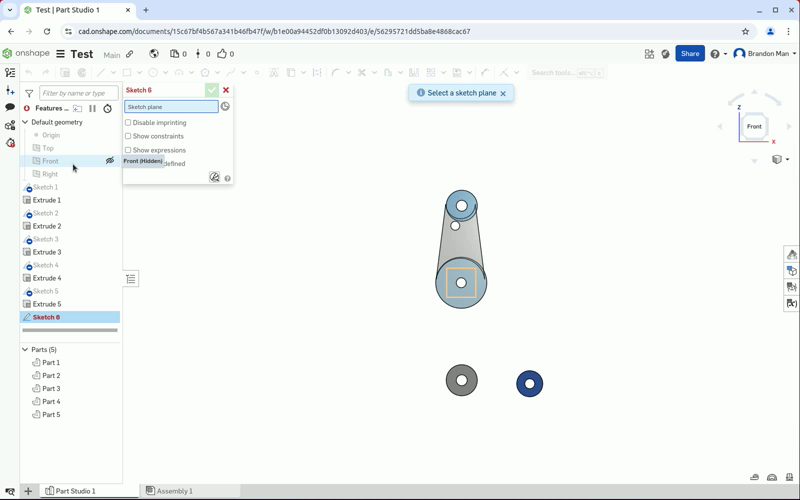
click(73, 163)
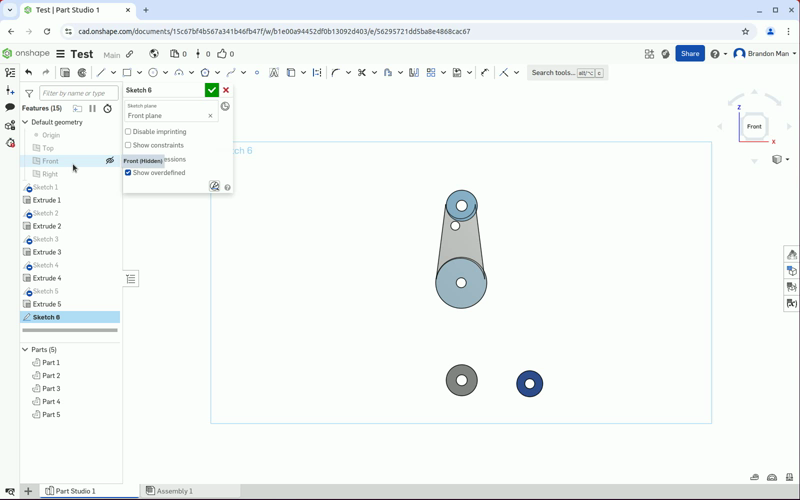
mouse_move(73, 352)
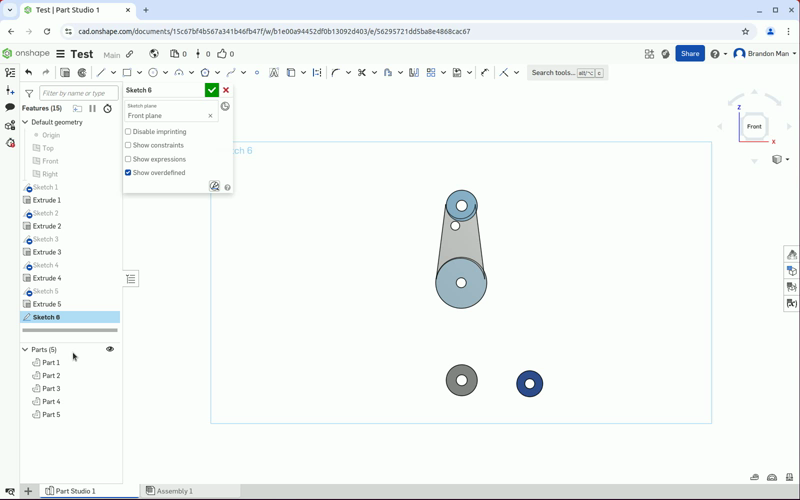
key(y)
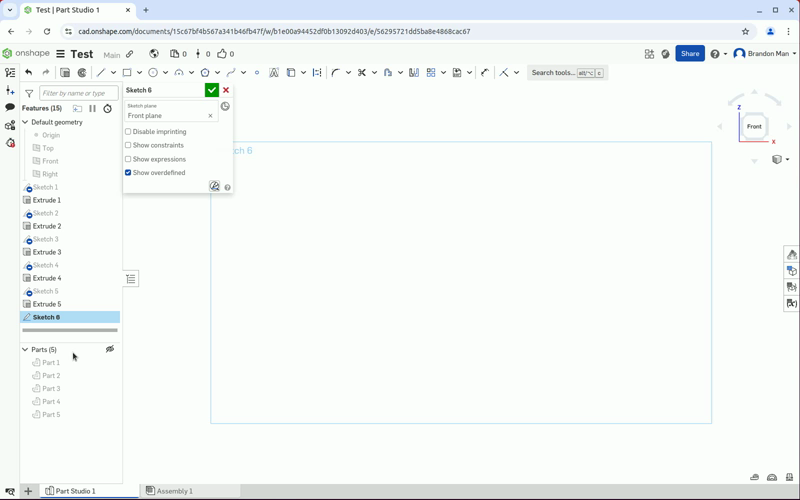
key(l)
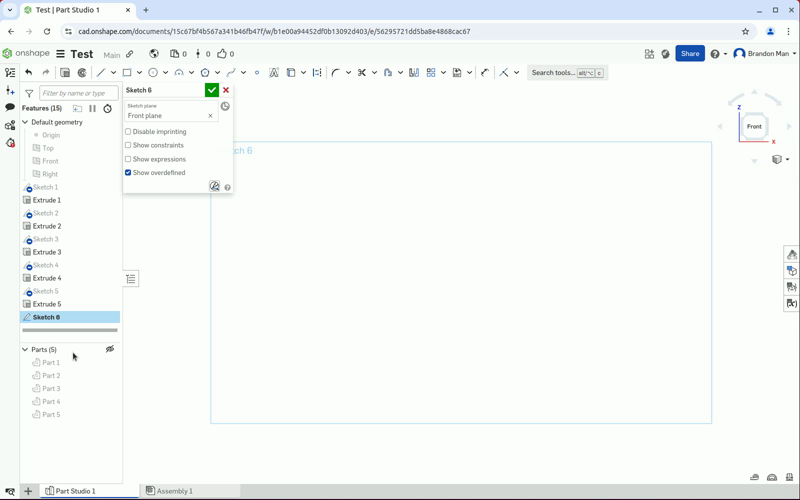
key_down(shift)
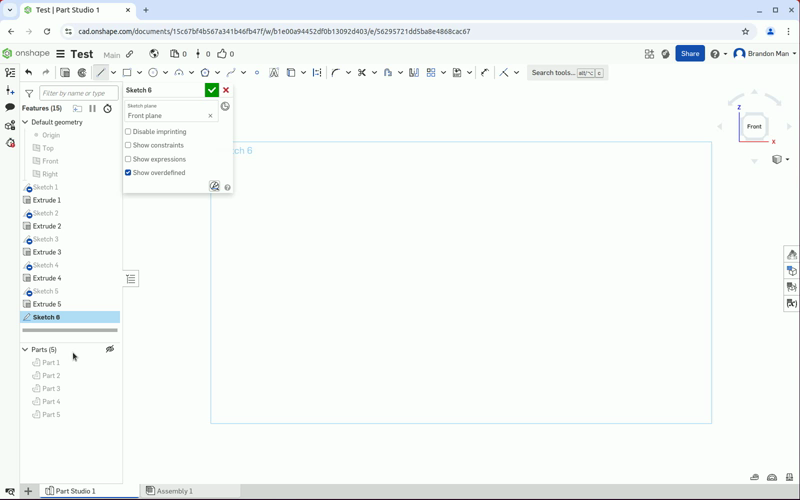
mouse_move(436, 282)
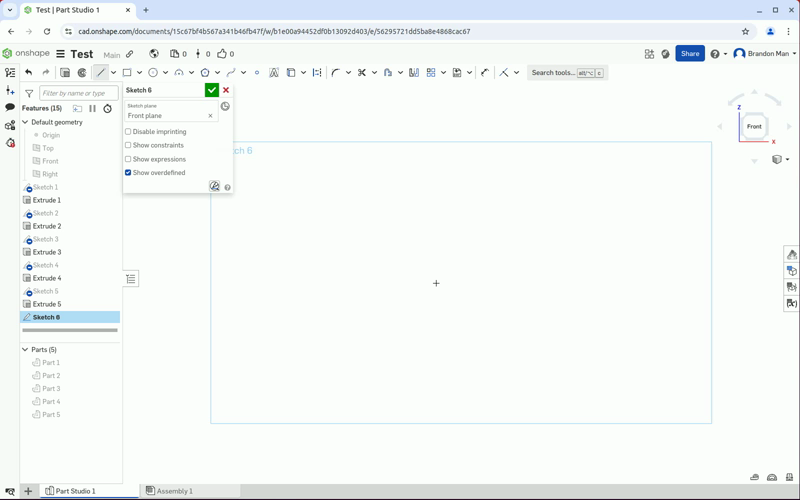
click(436, 282)
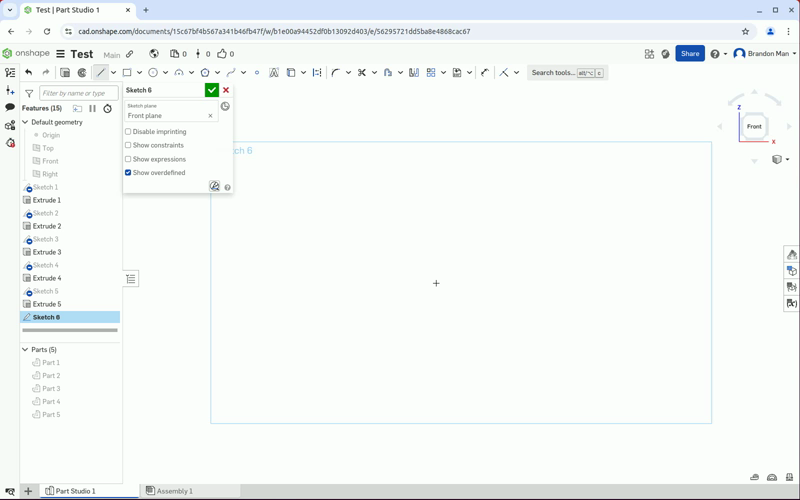
key_up(shift)
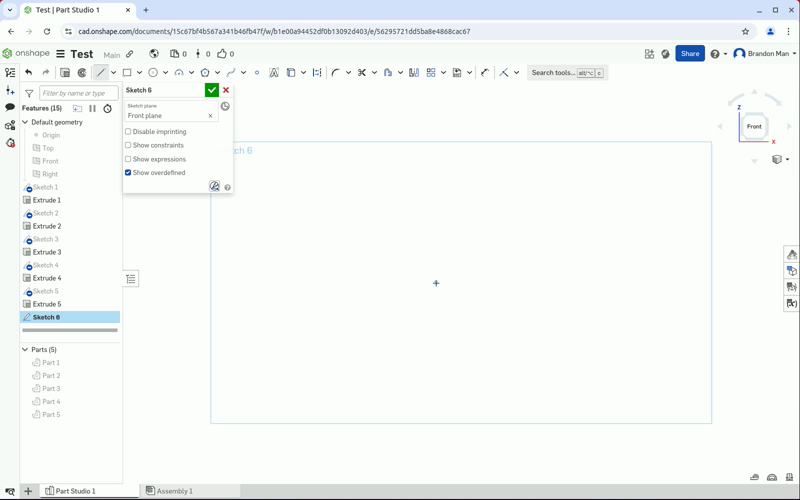
key_down(shift)
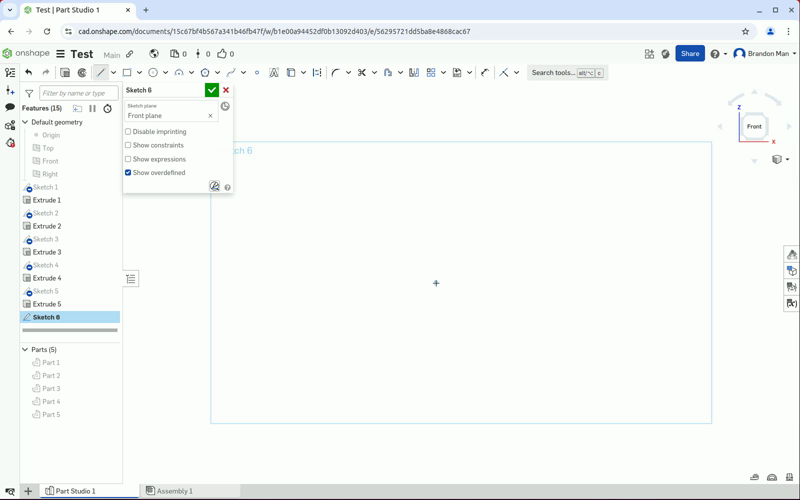
mouse_move(445, 380)
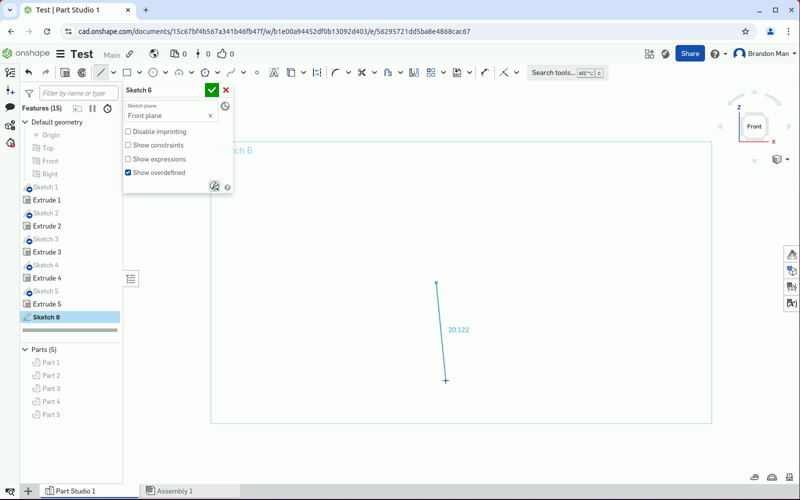
click(445, 380)
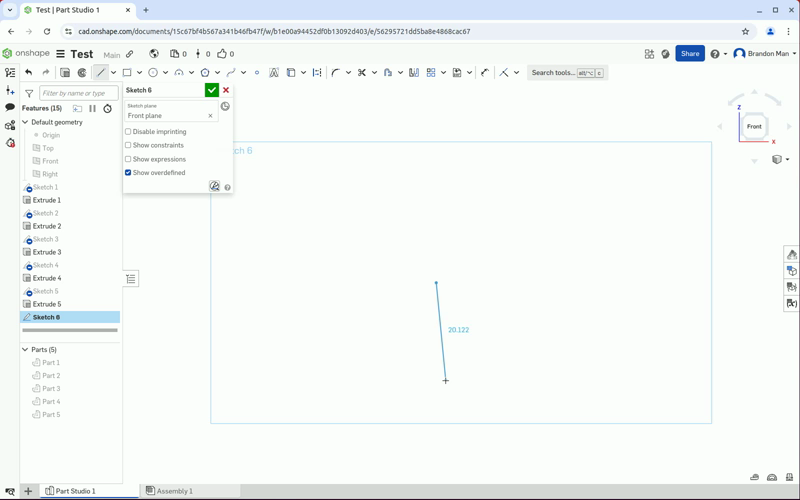
key_up(shift)
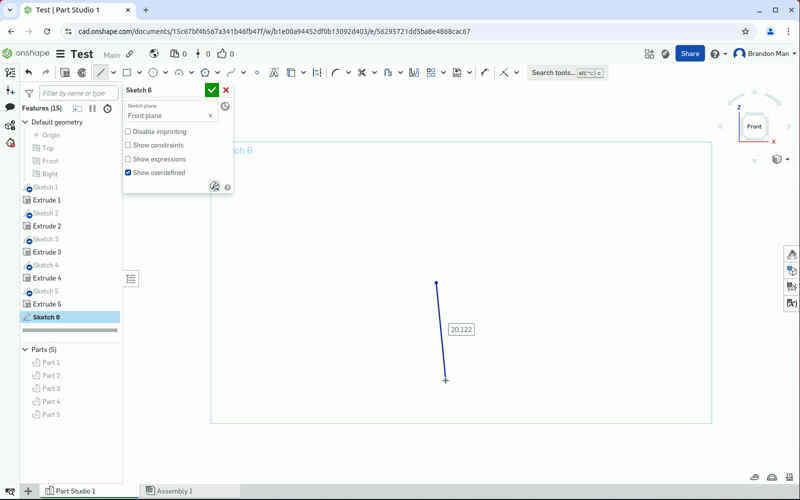
key(esc)
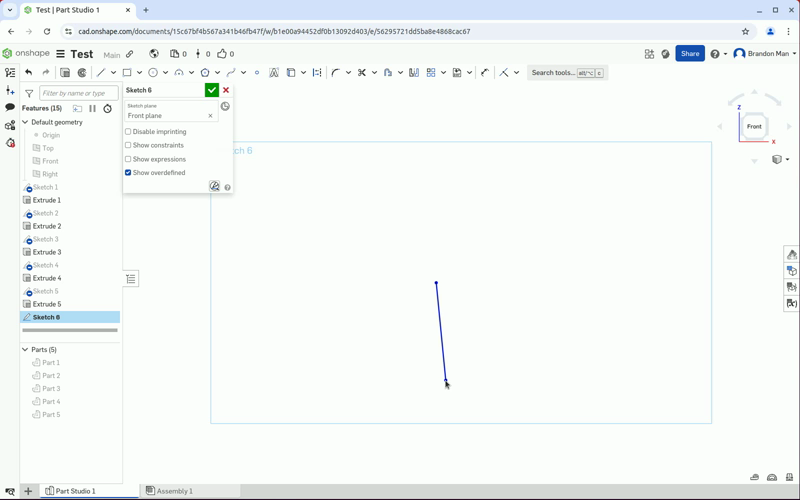
key(a)
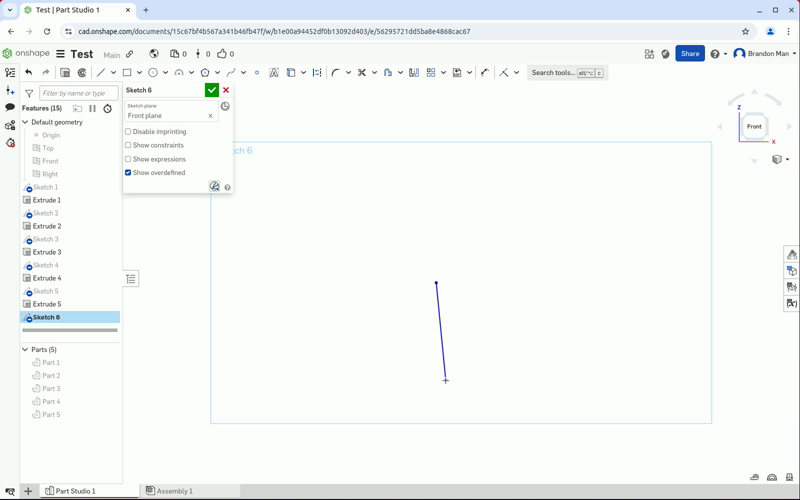
mouse_move(445, 380)
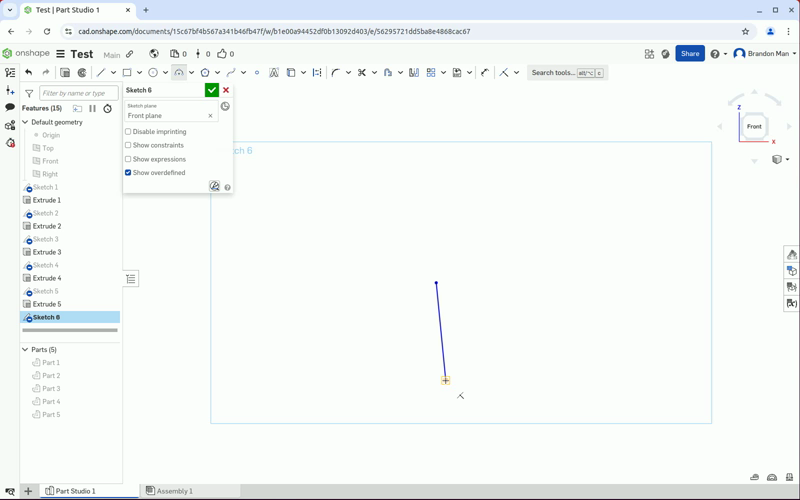
click(445, 380)
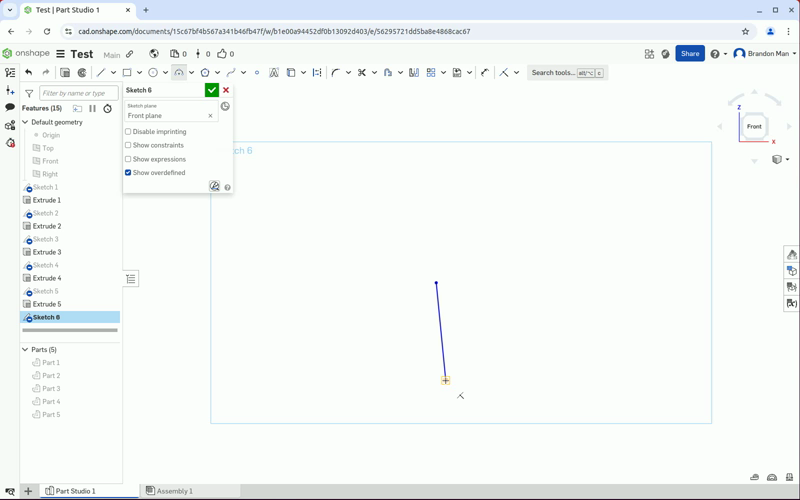
key_down(shift)
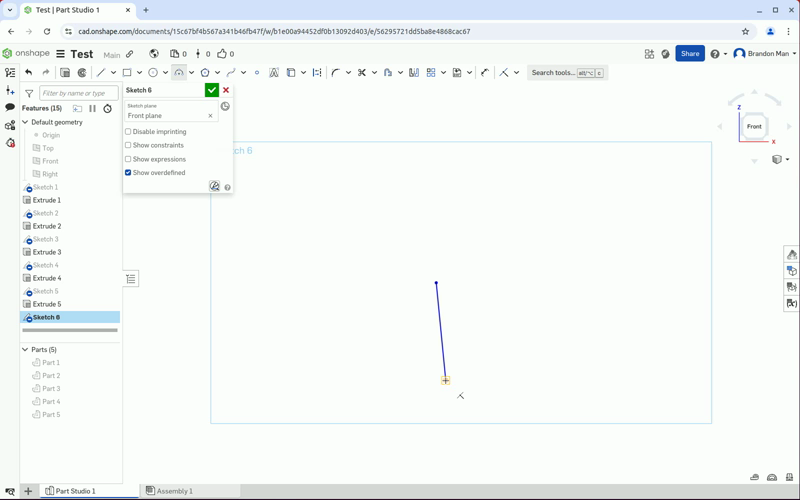
mouse_move(461, 394)
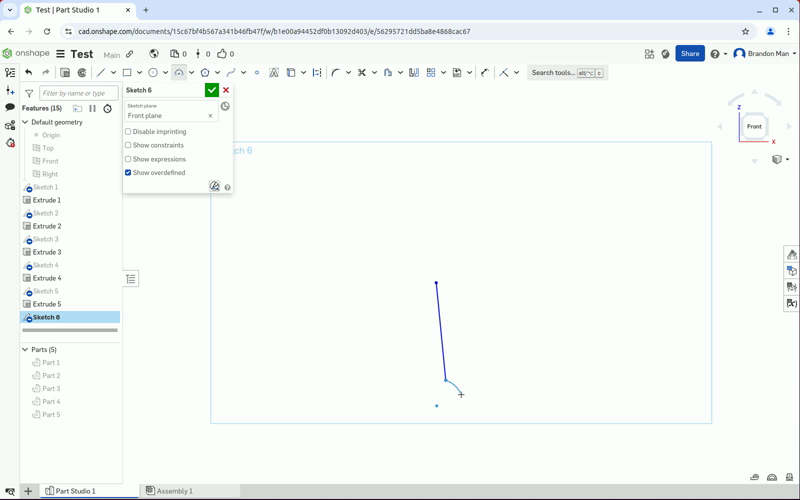
click(461, 394)
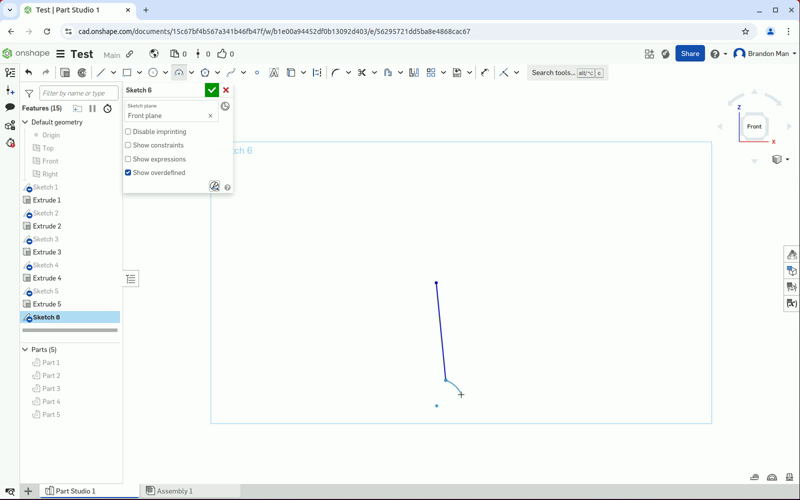
mouse_move(470, 368)
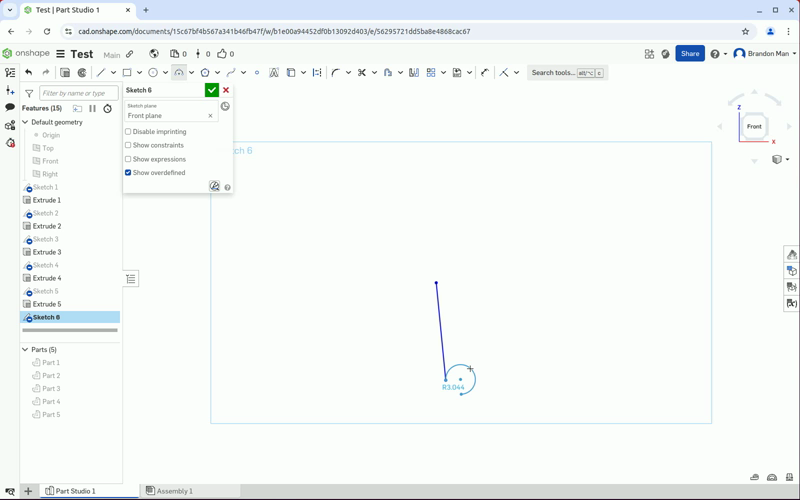
click(470, 368)
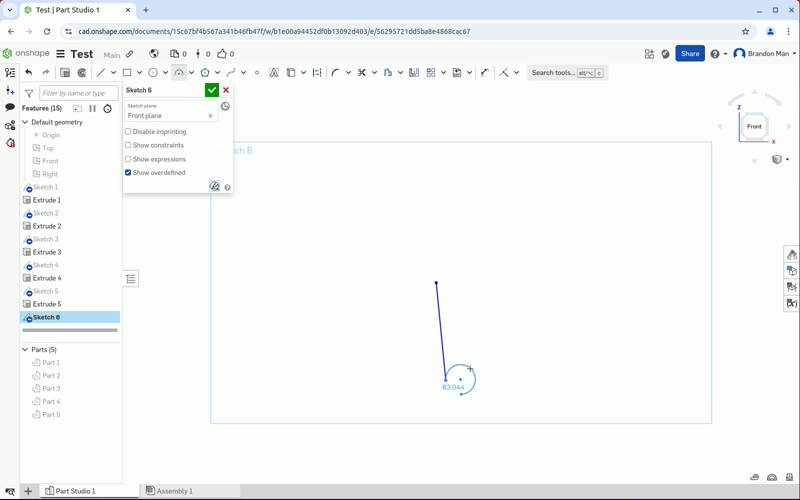
key_up(shift)
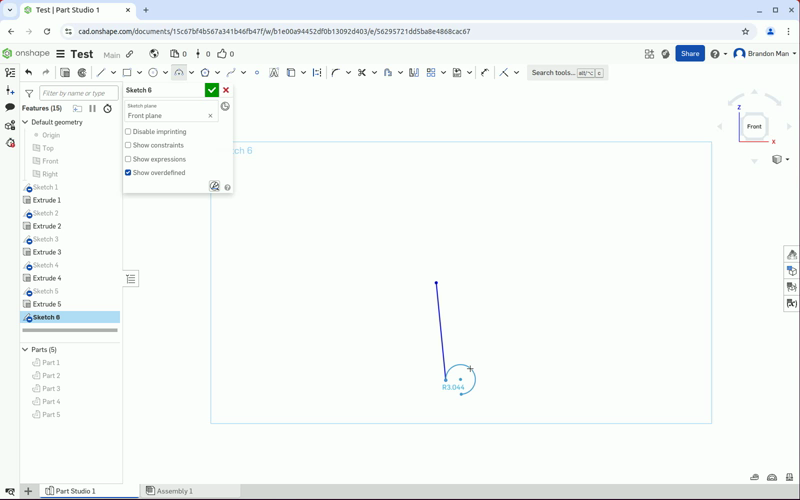
key(esc)
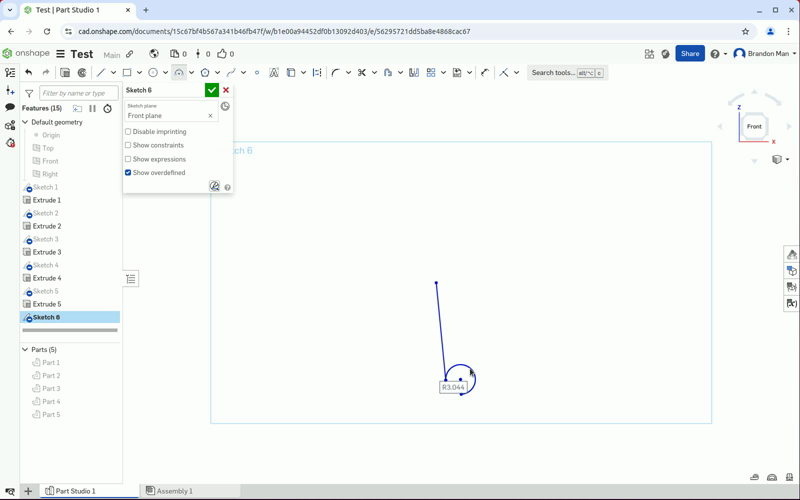
key(l)
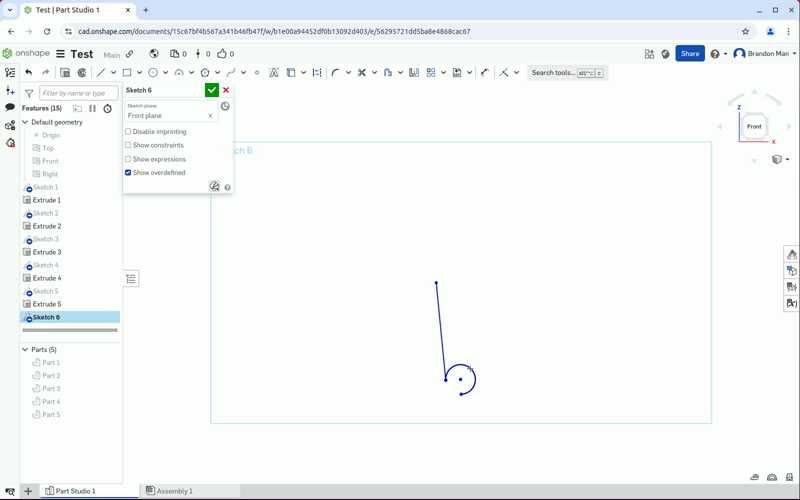
mouse_move(461, 394)
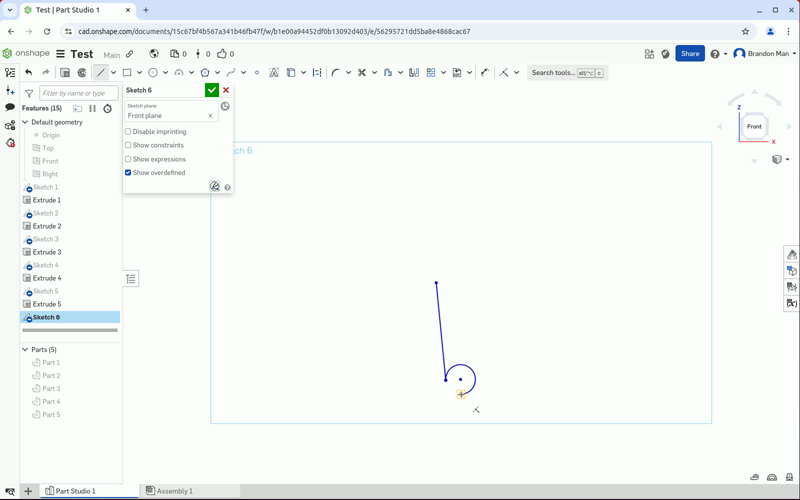
click(461, 394)
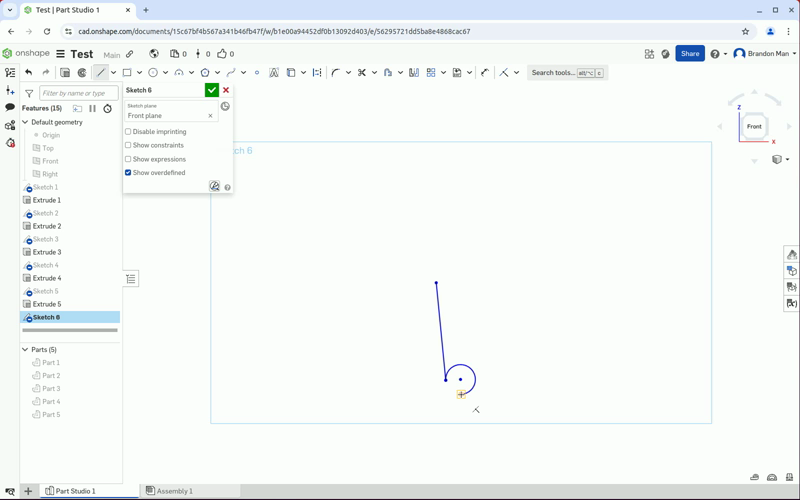
key_down(shift)
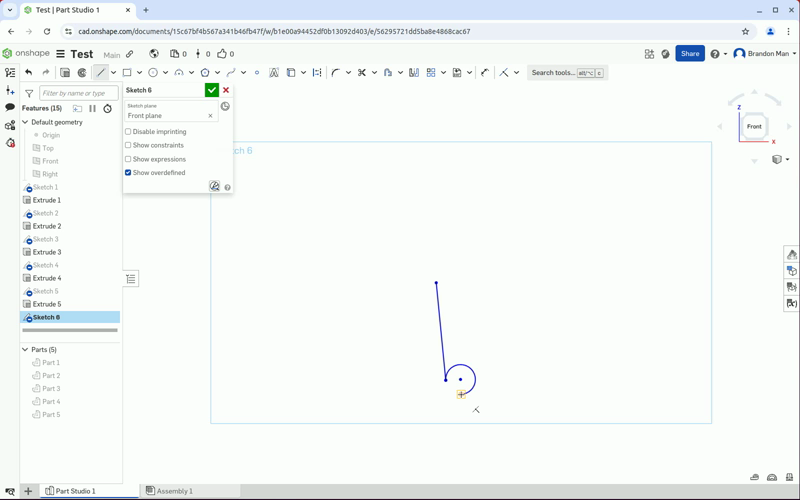
mouse_move(528, 395)
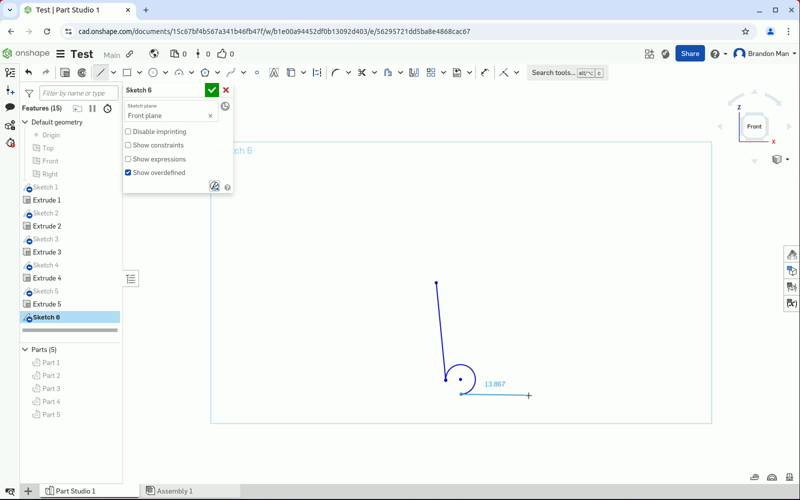
click(528, 395)
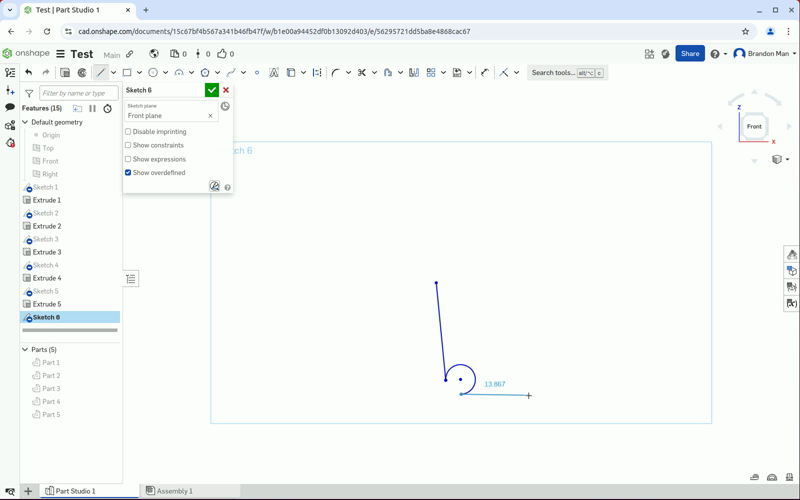
key_up(shift)
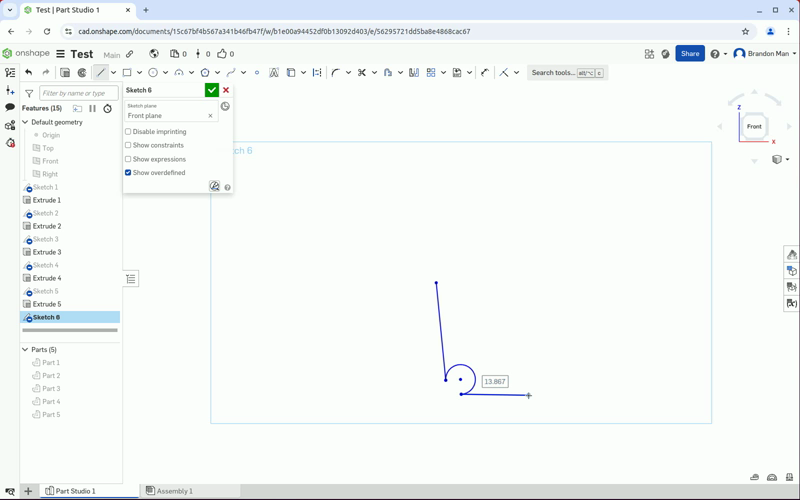
key(esc)
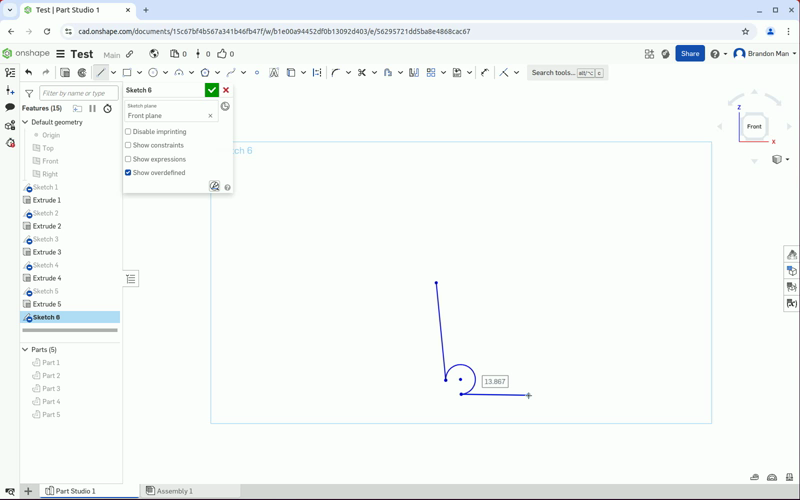
key(a)
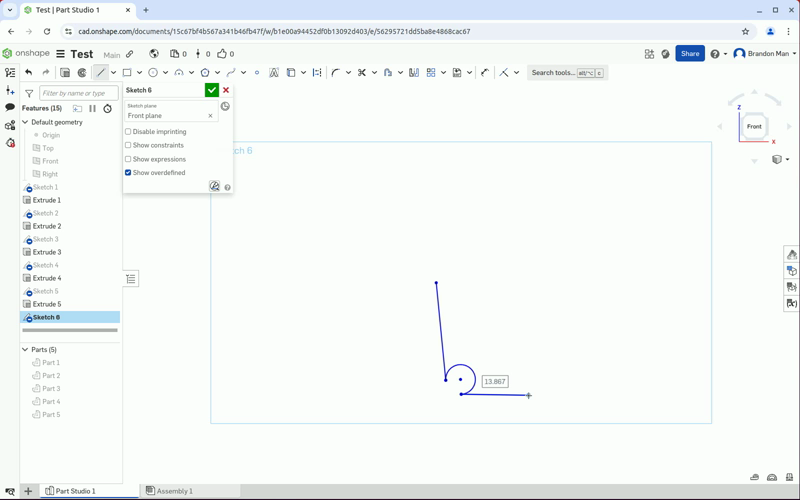
mouse_move(528, 395)
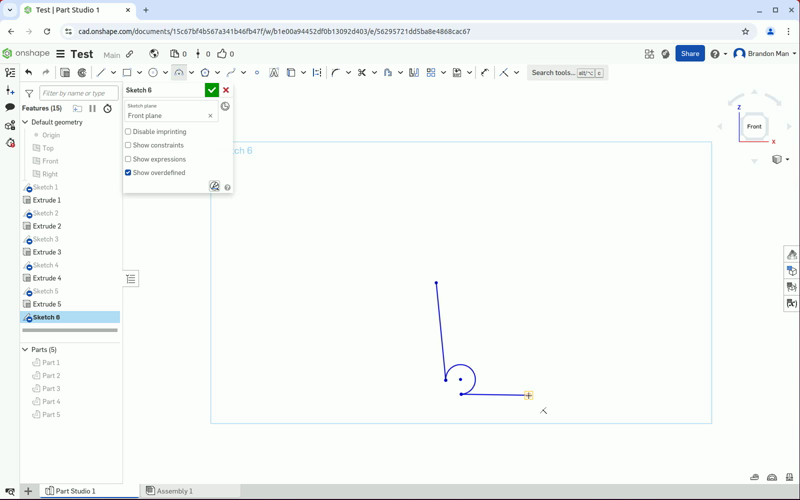
click(528, 395)
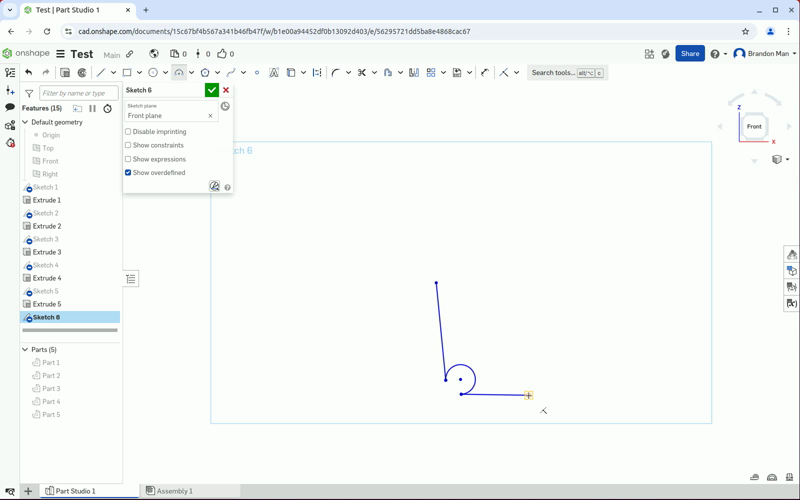
key_down(shift)
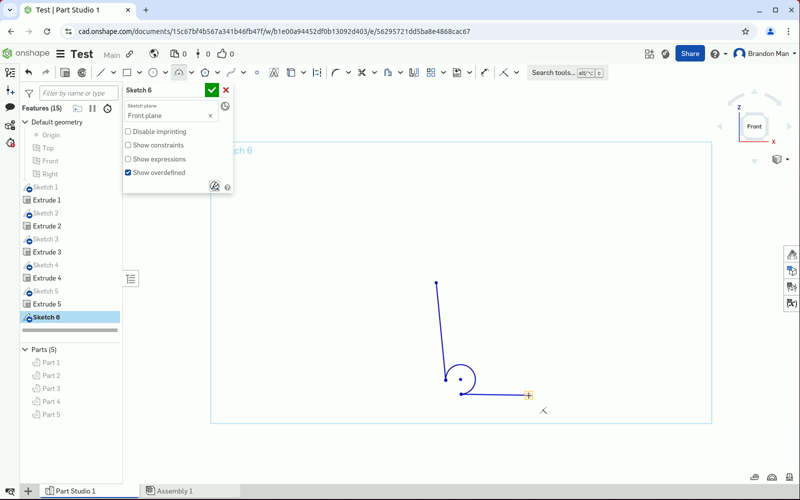
mouse_move(529, 370)
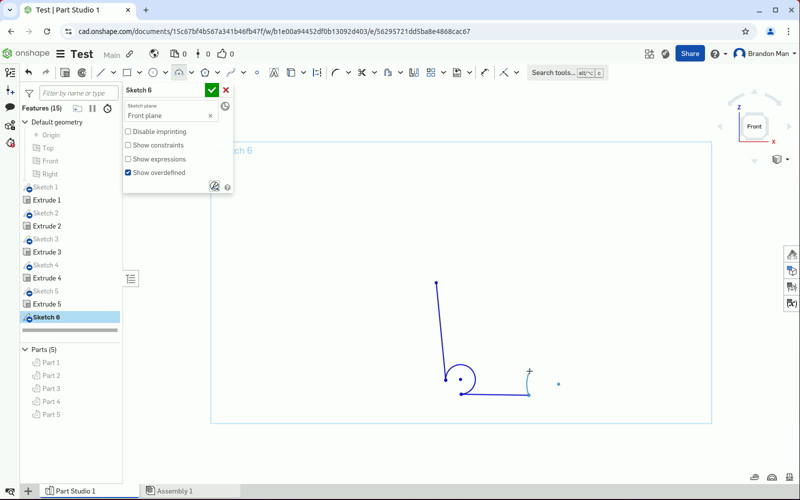
click(529, 370)
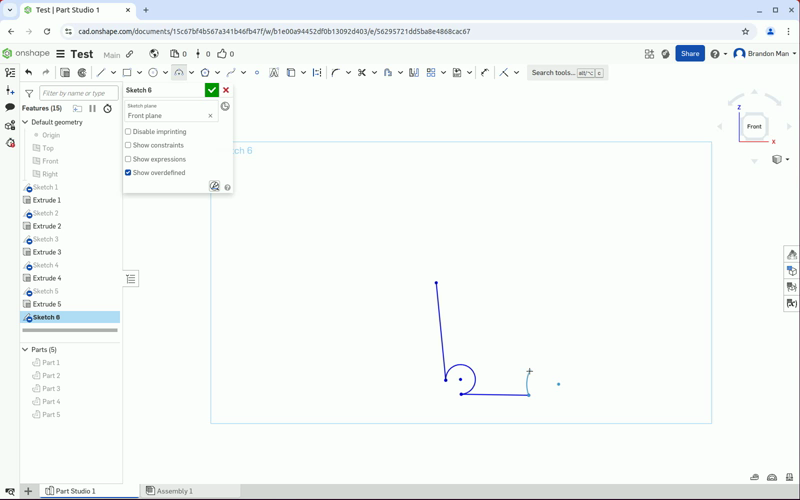
mouse_move(516, 382)
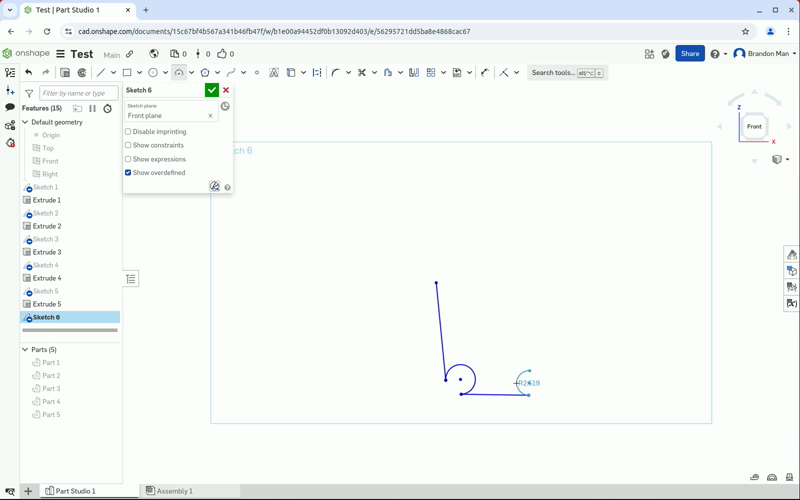
click(516, 382)
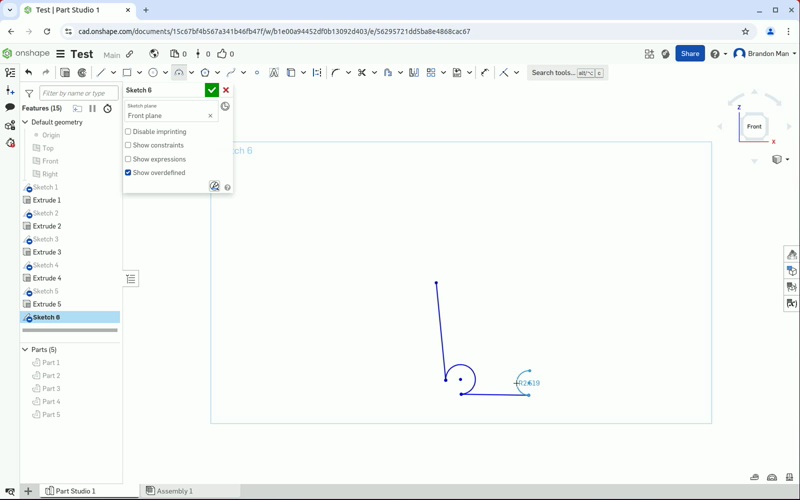
key_up(shift)
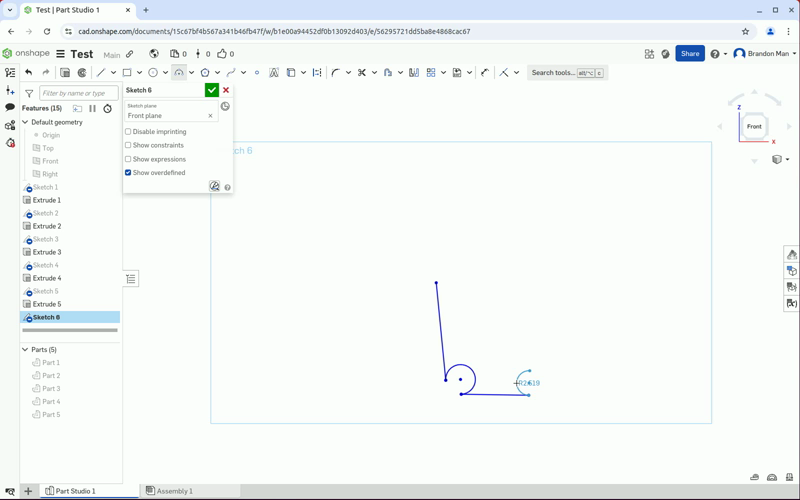
key(esc)
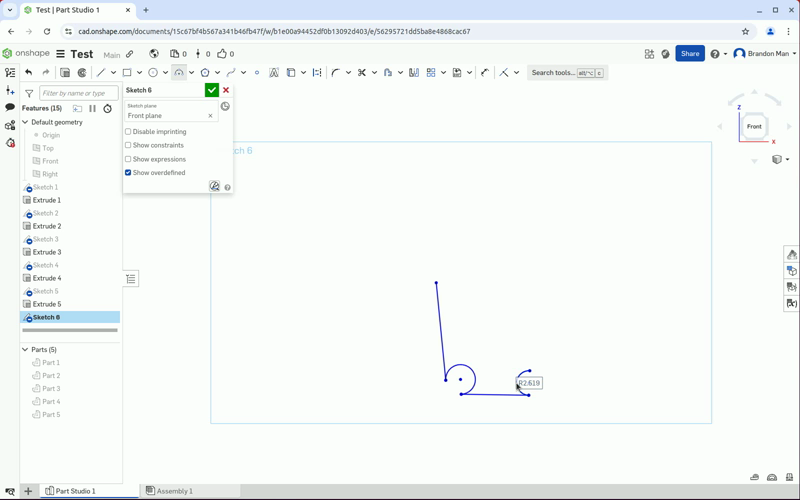
key(l)
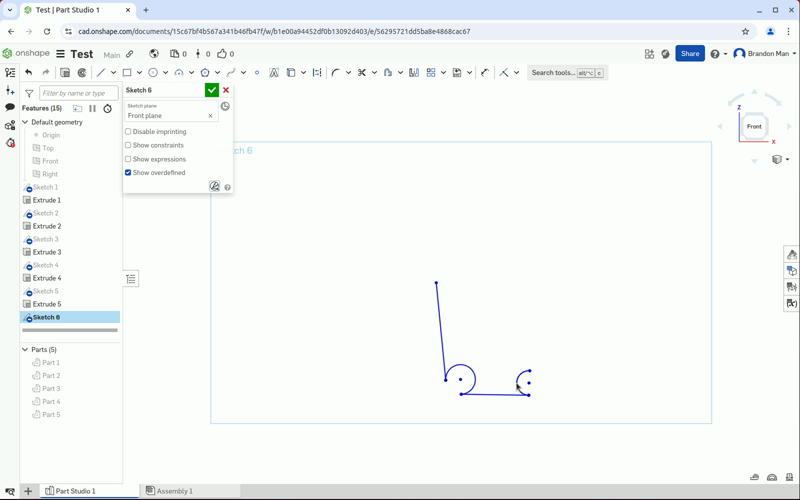
mouse_move(529, 370)
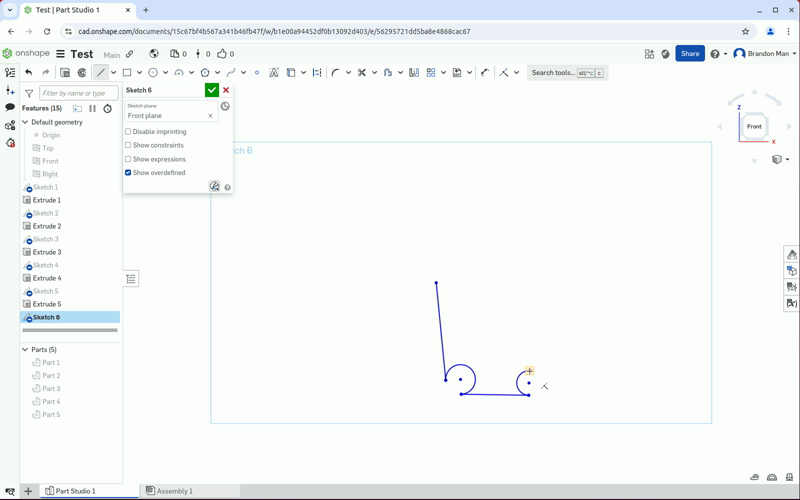
click(529, 370)
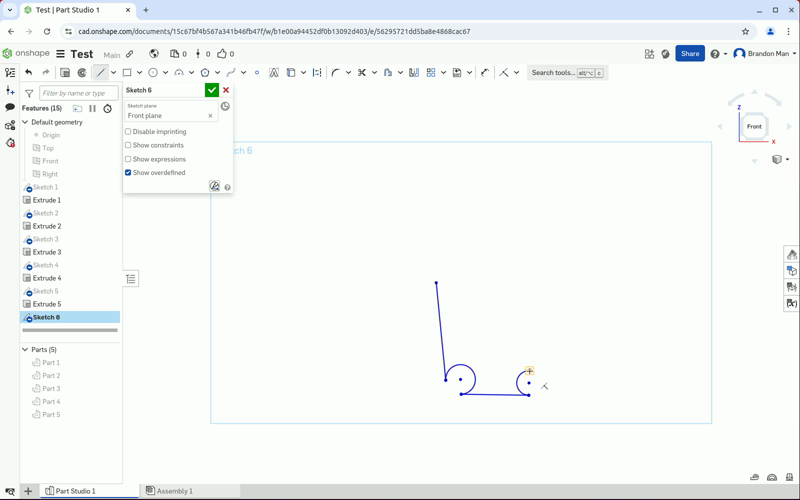
key_down(shift)
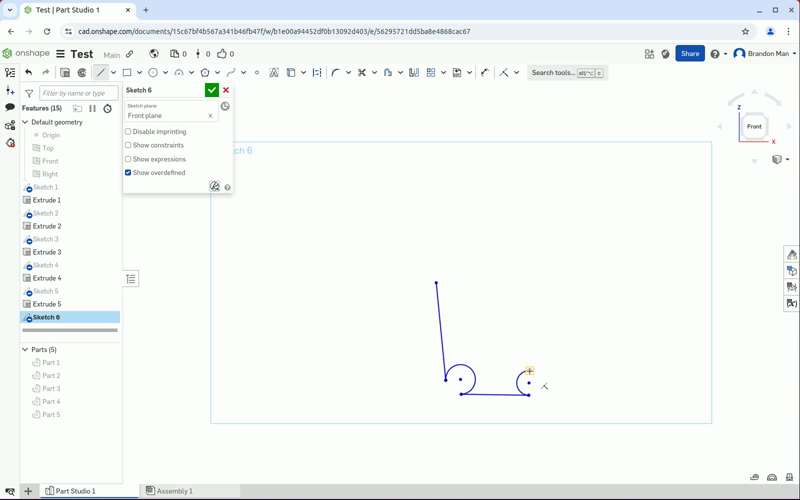
mouse_move(559, 370)
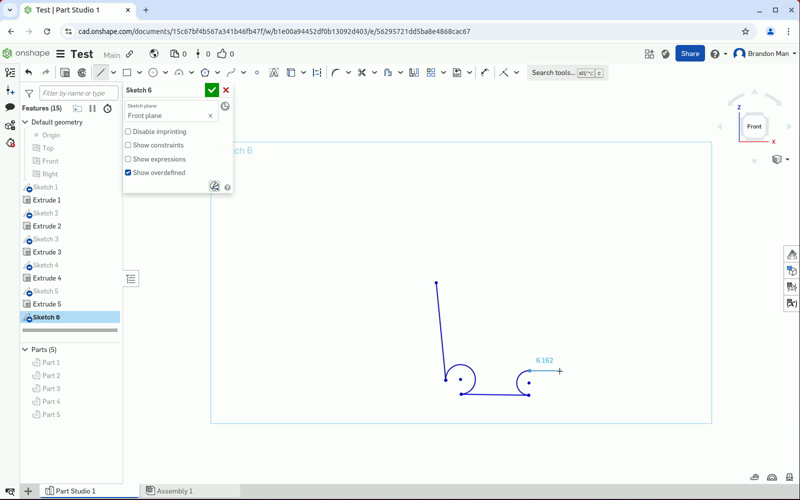
mouse_move(489, 369)
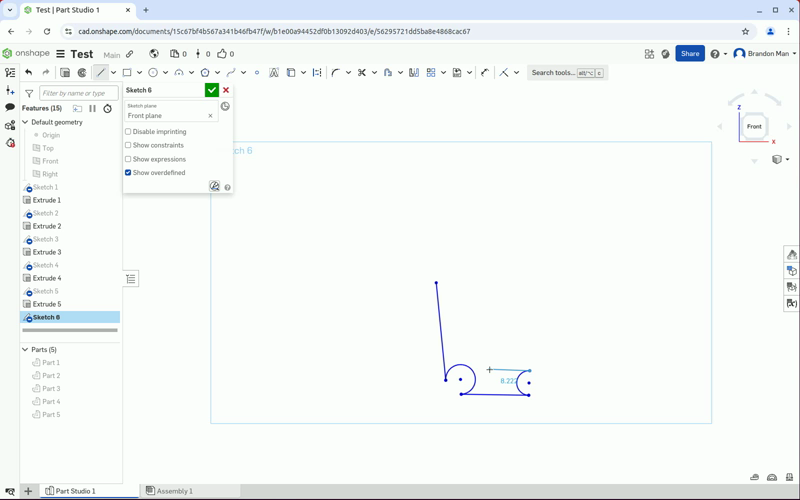
click(489, 369)
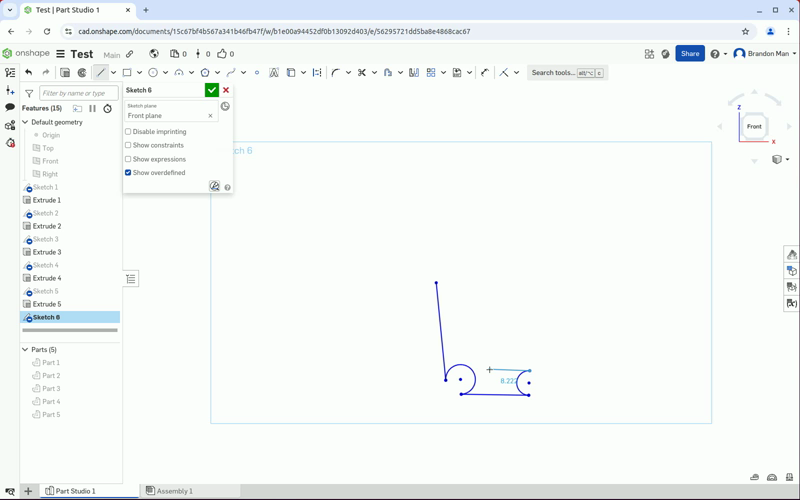
key_up(shift)
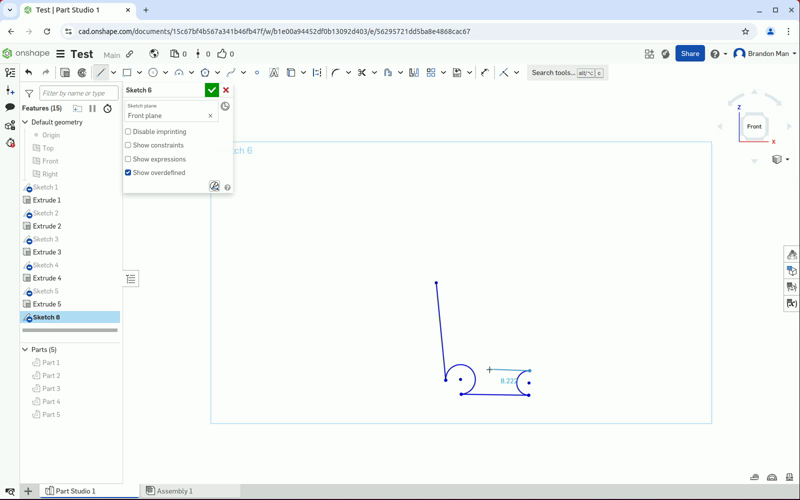
key(esc)
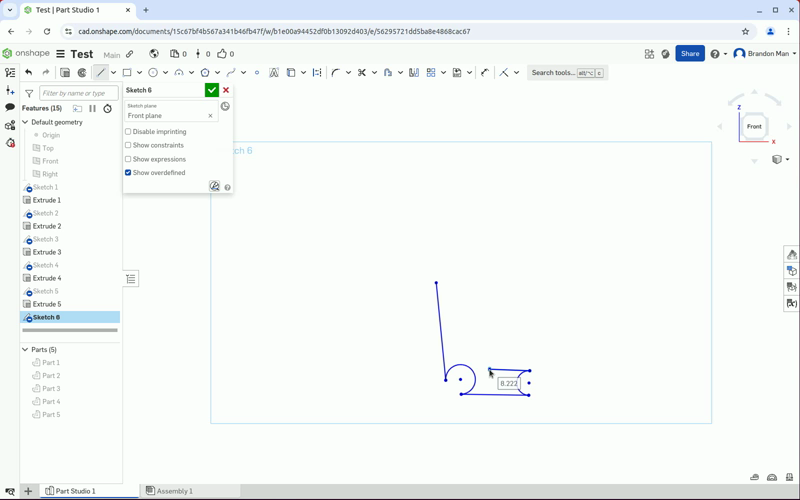
key(a)
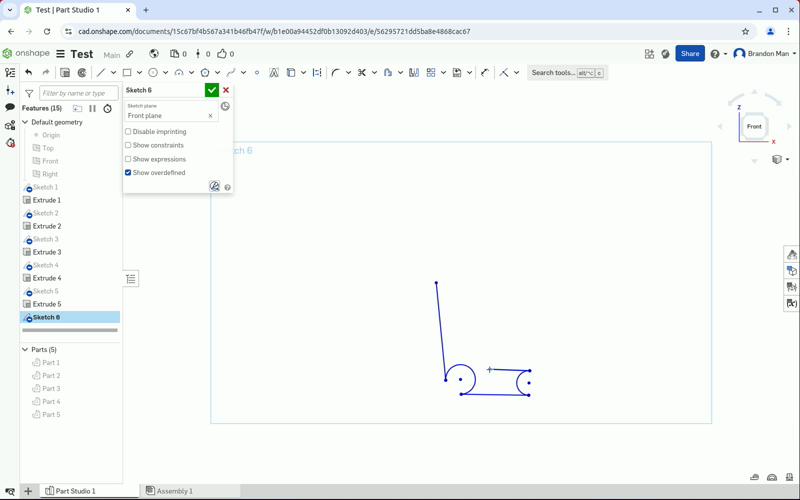
mouse_move(489, 369)
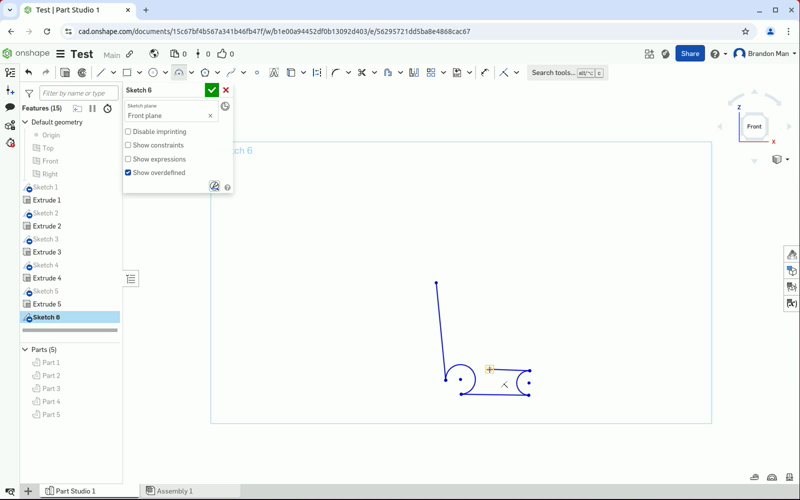
click(489, 369)
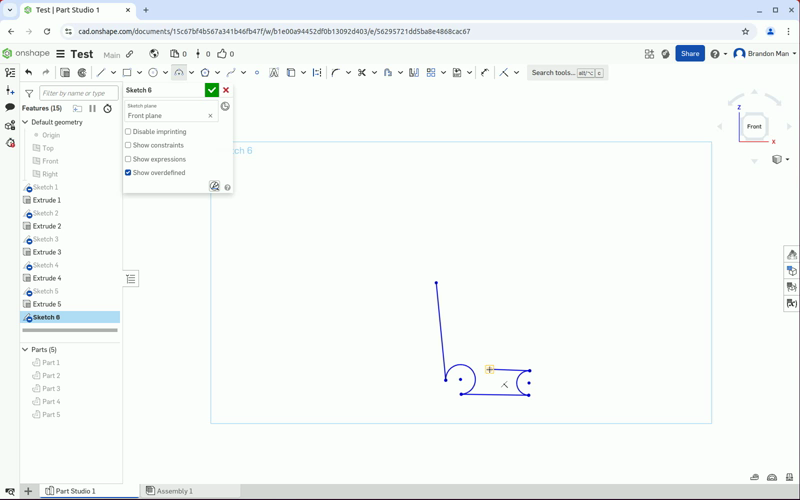
key_down(shift)
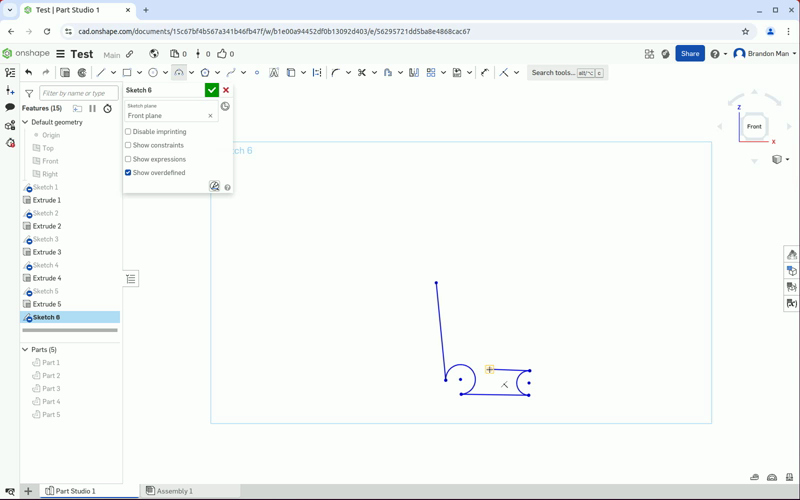
mouse_move(477, 356)
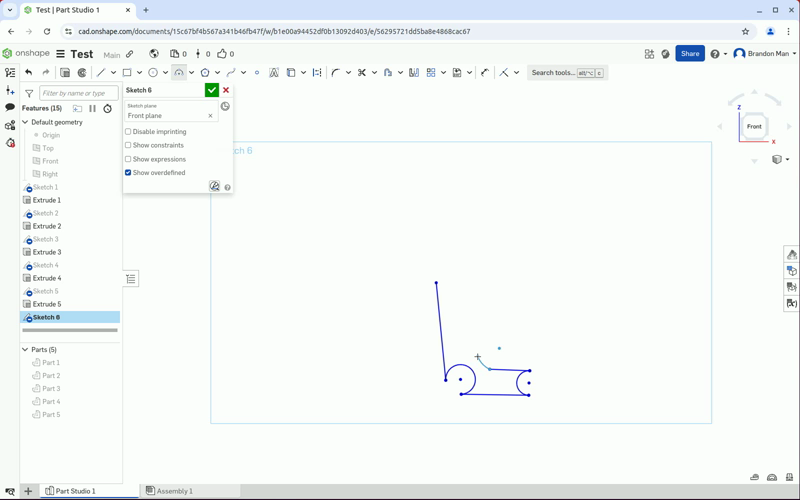
click(477, 356)
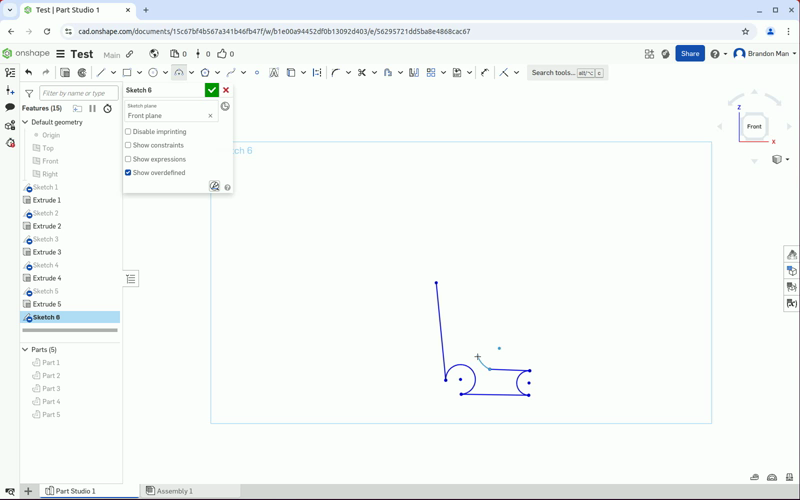
mouse_move(480, 365)
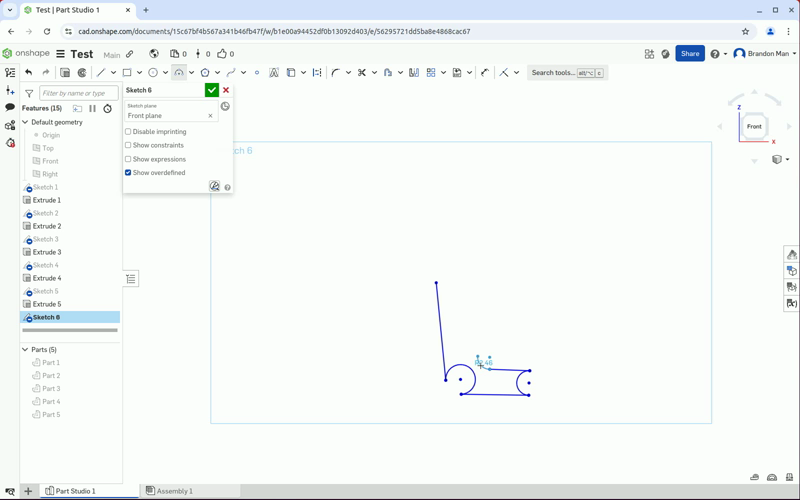
click(480, 365)
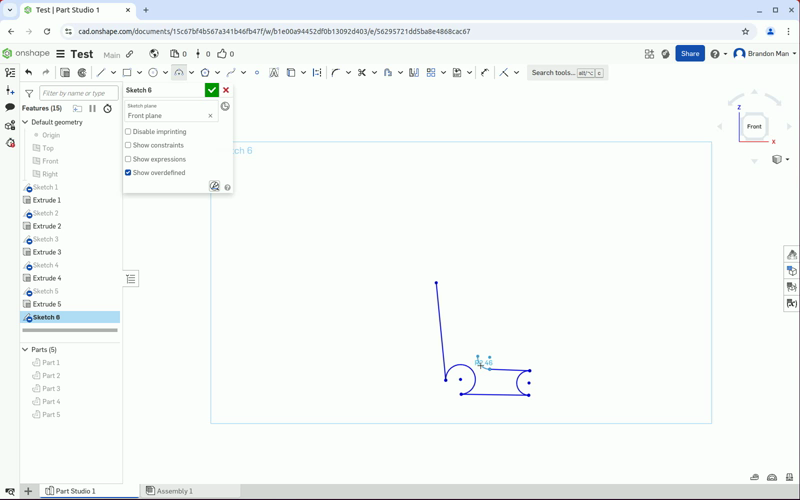
key_up(shift)
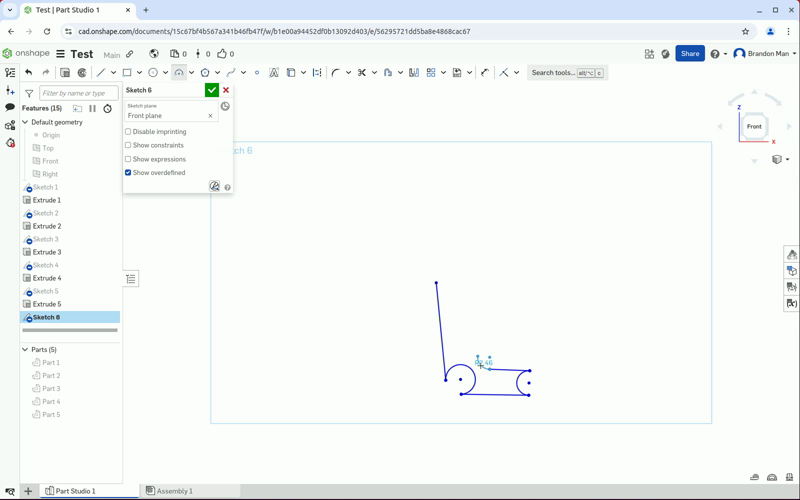
key(esc)
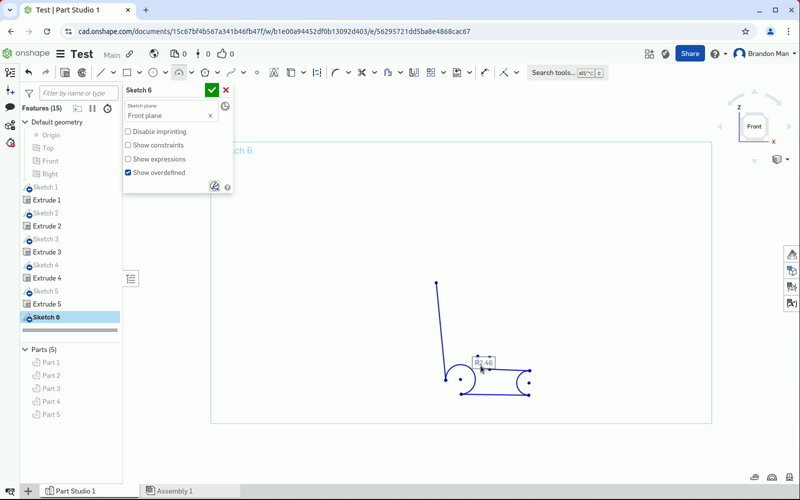
key(l)
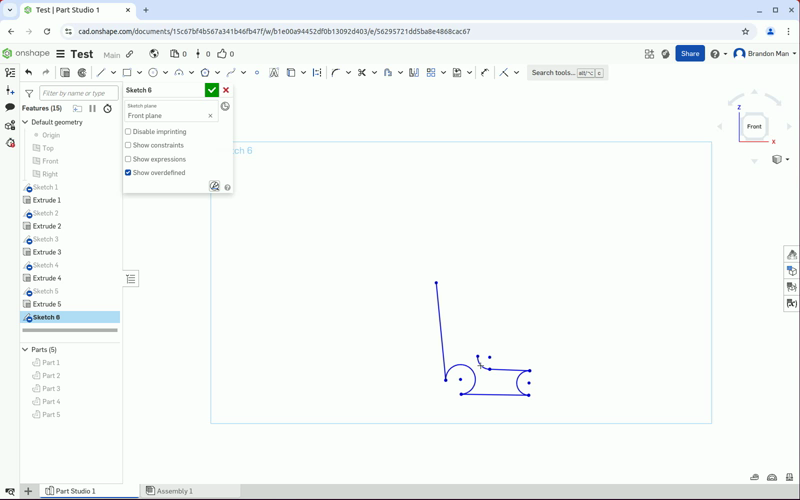
mouse_move(477, 356)
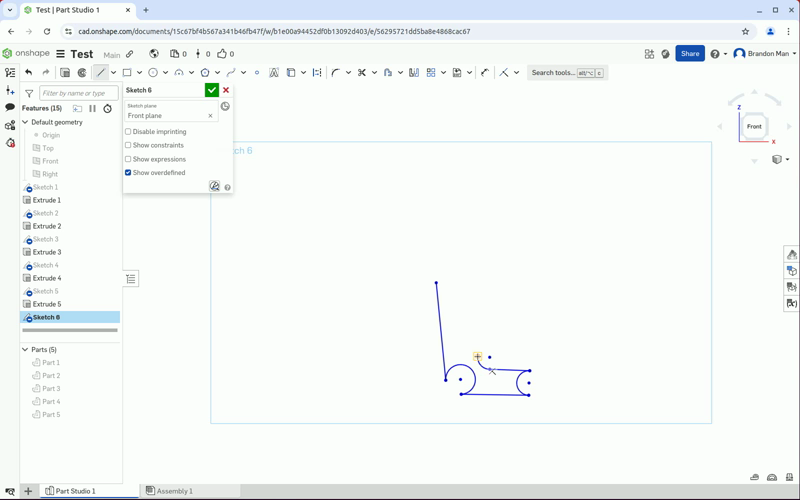
click(477, 356)
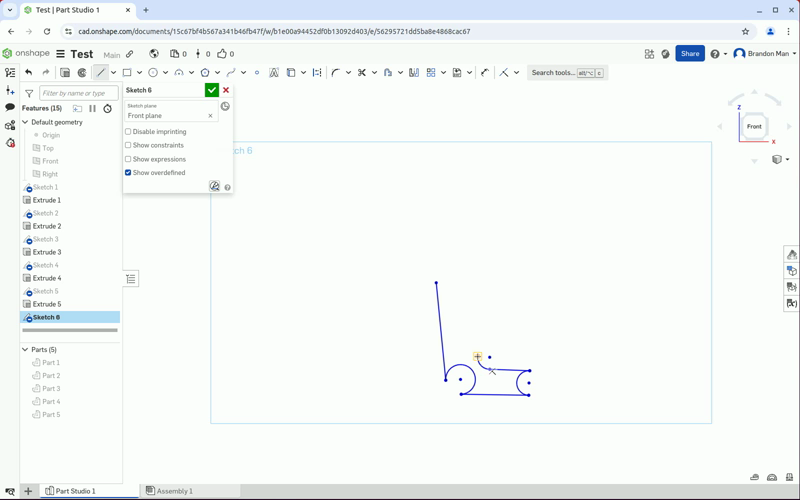
key_down(shift)
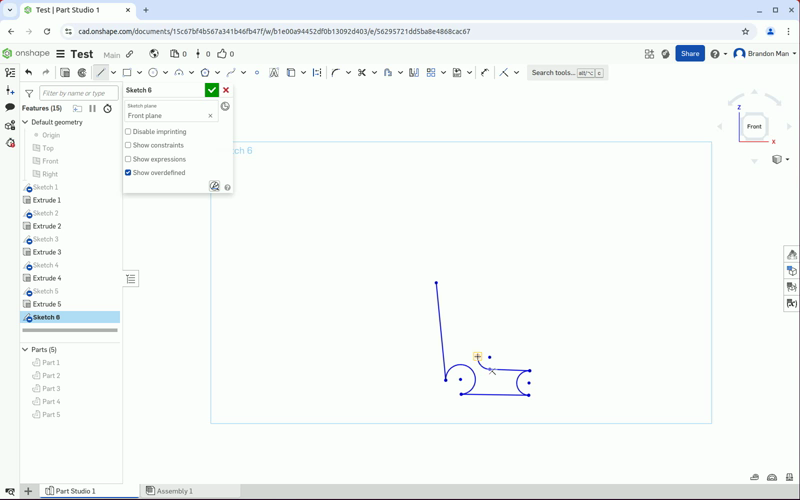
mouse_move(484, 282)
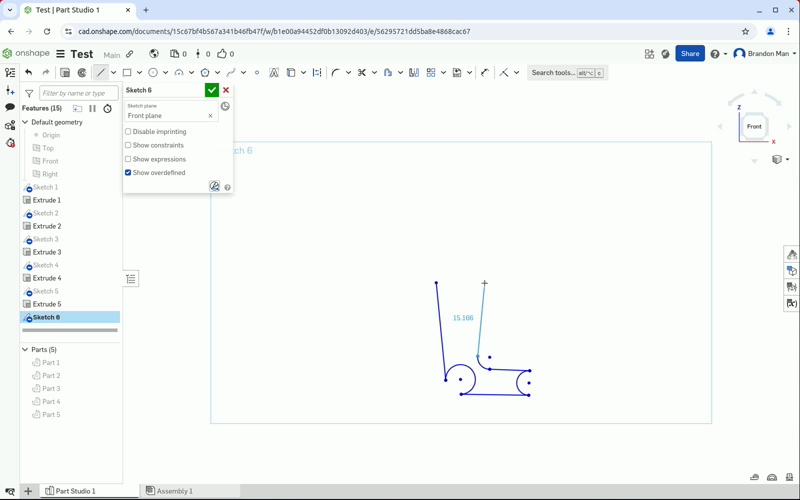
click(484, 282)
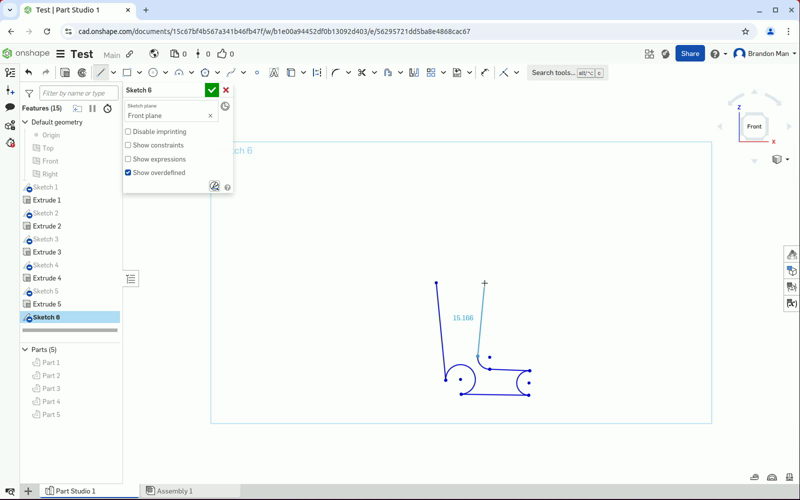
key_up(shift)
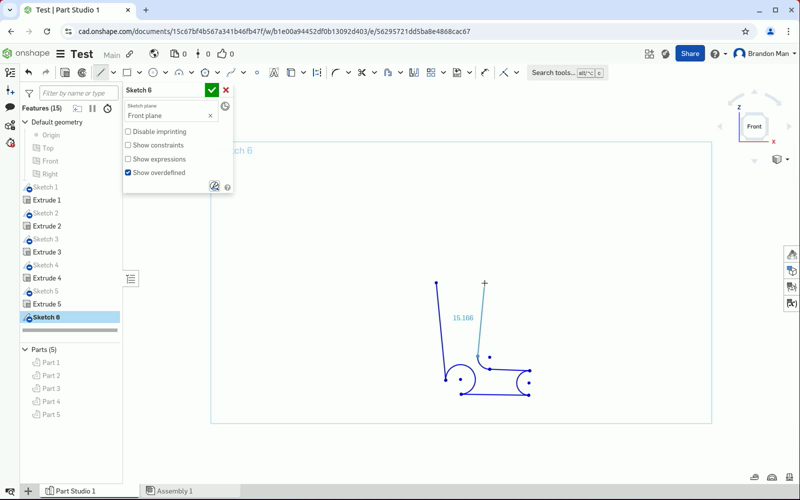
key_down(shift)
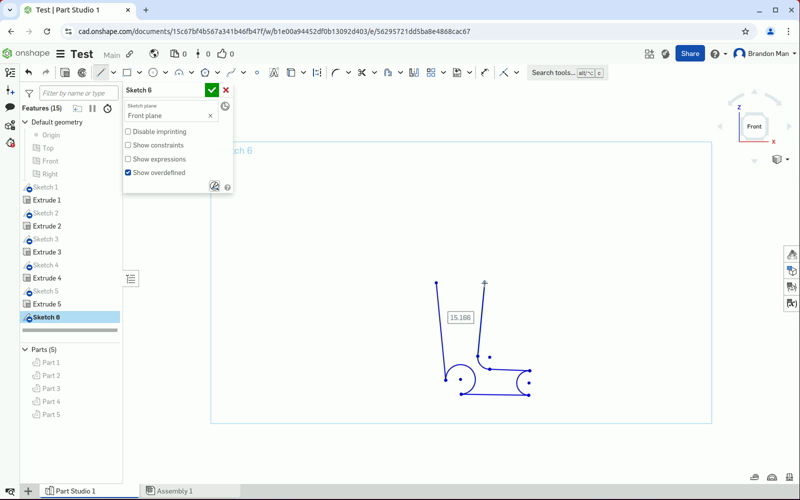
mouse_move(514, 282)
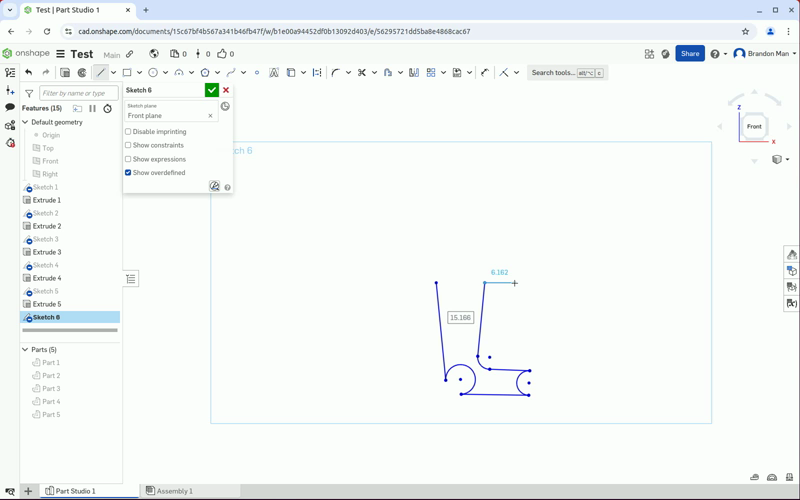
mouse_move(484, 279)
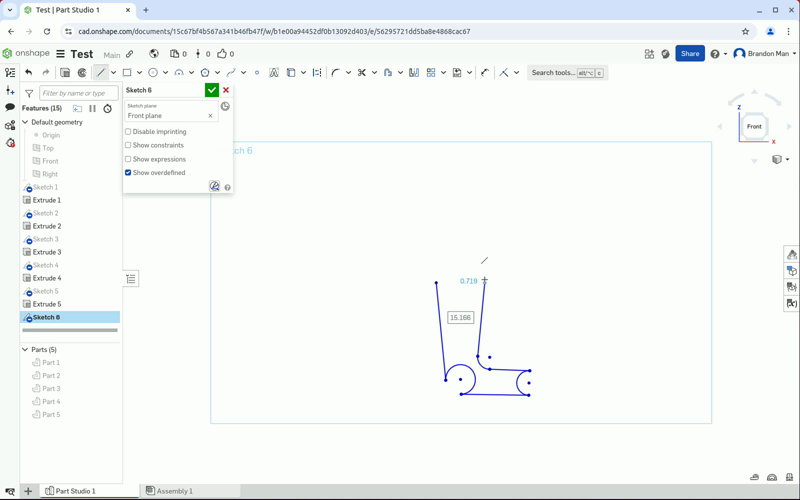
scroll(6)
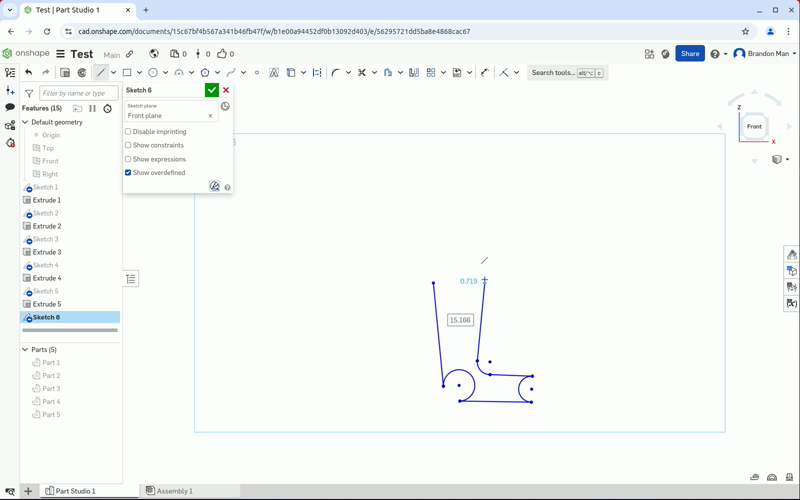
scroll(6)
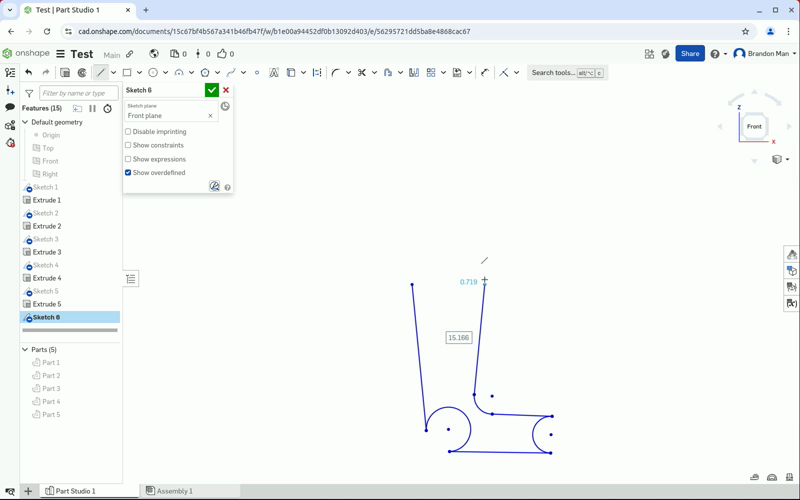
scroll(6)
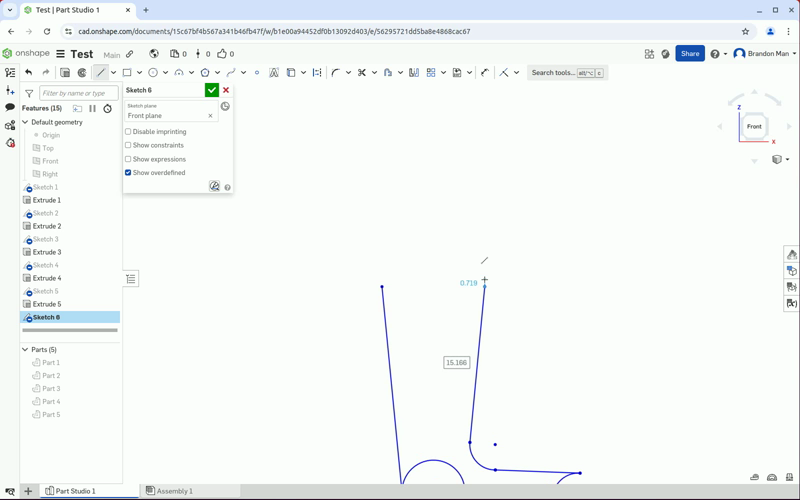
scroll(6)
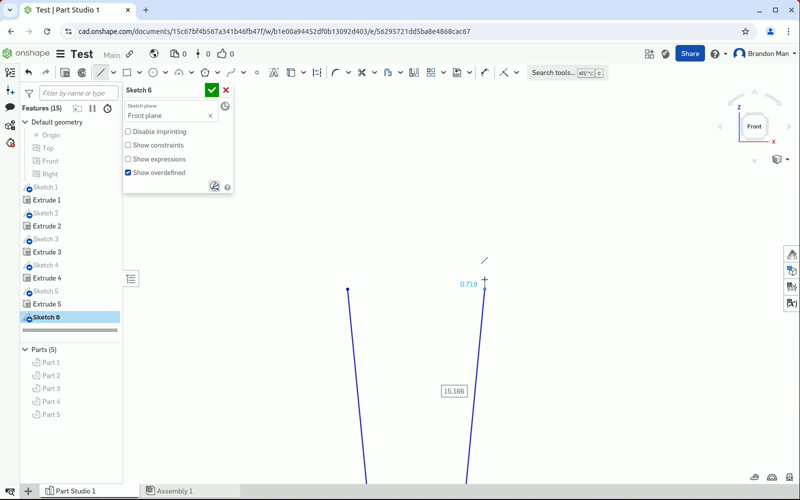
scroll(6)
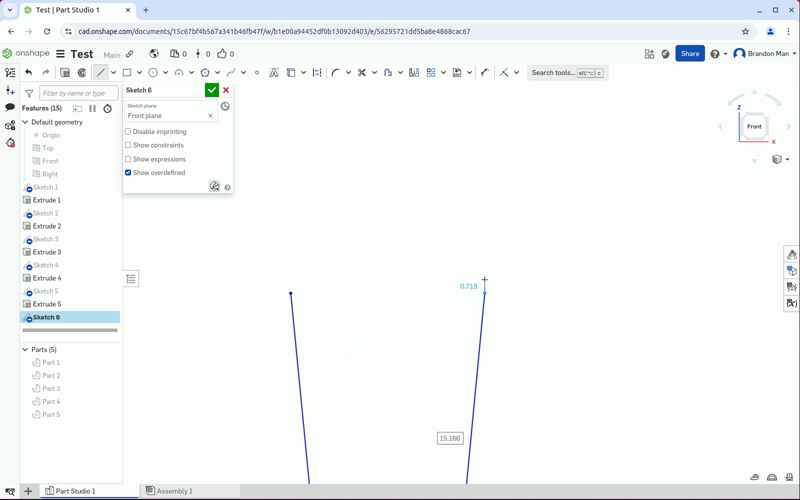
scroll(6)
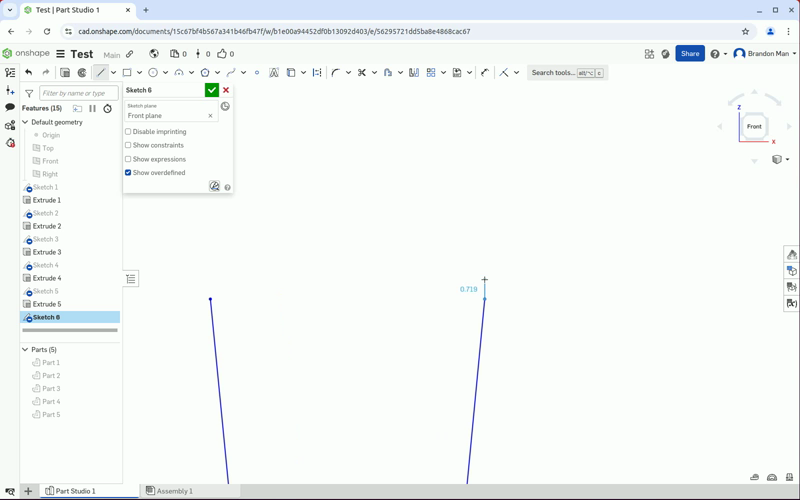
scroll(6)
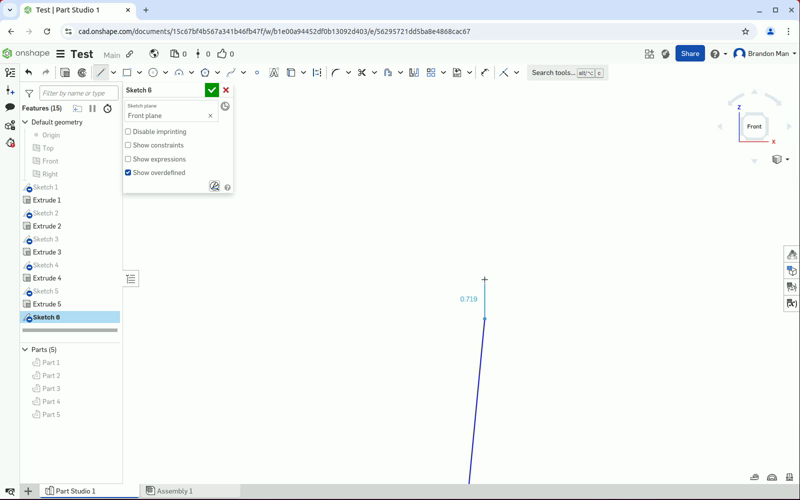
click(484, 279)
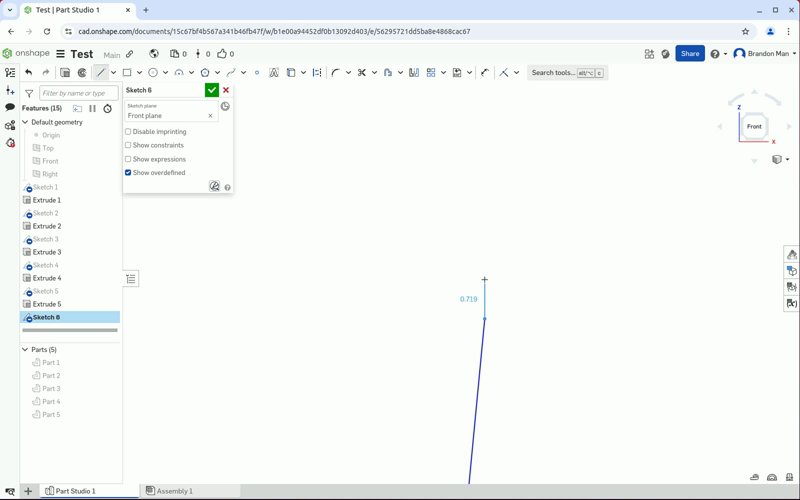
scroll(-6)
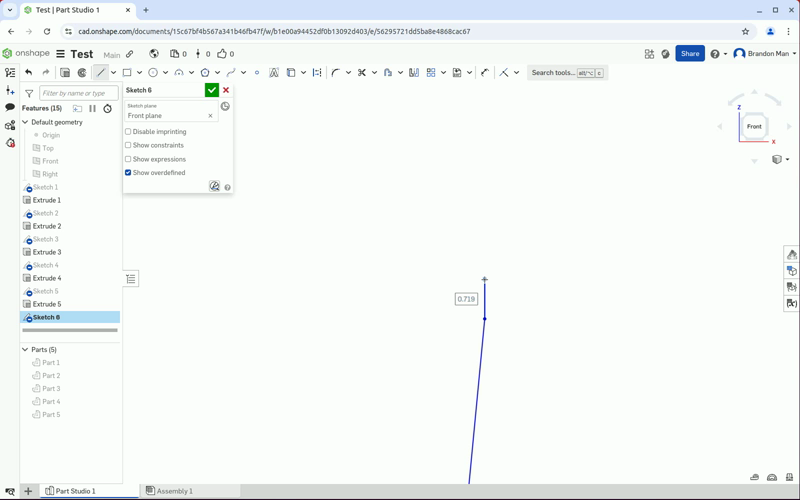
scroll(-6)
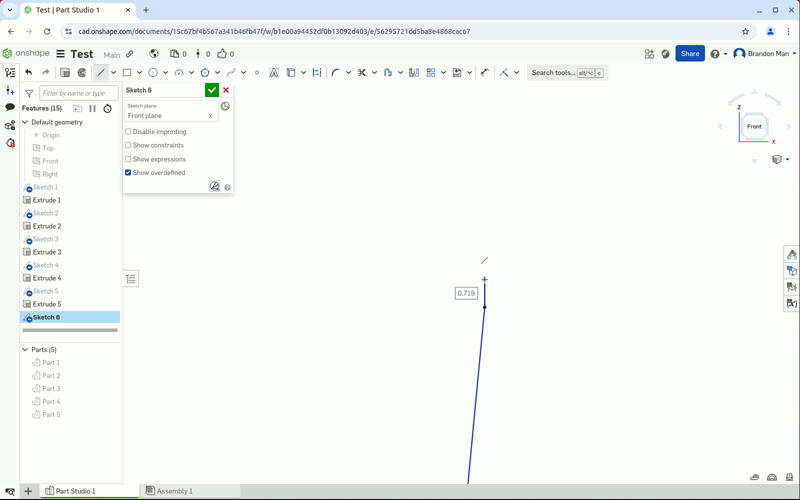
scroll(-6)
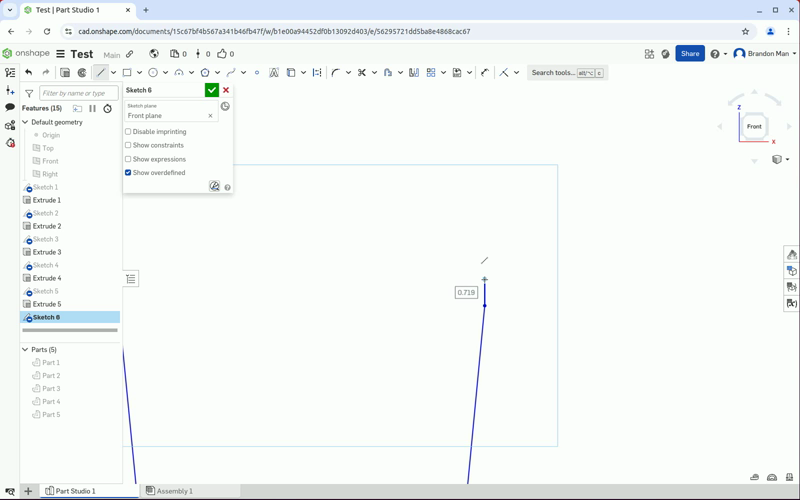
scroll(-6)
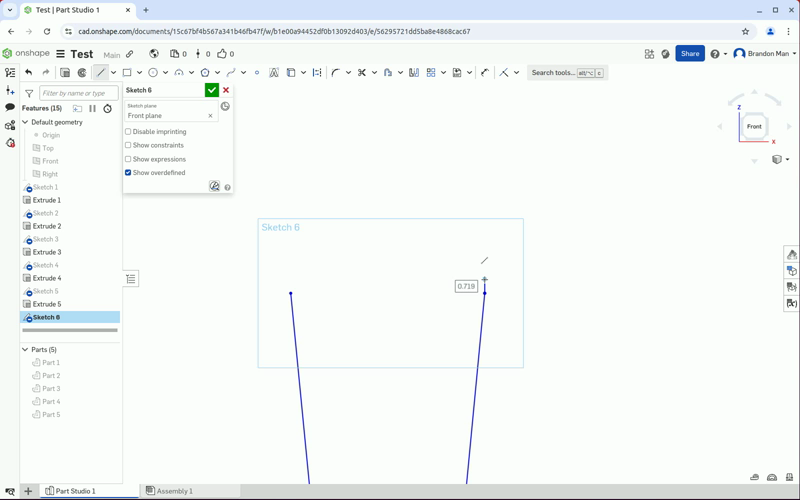
scroll(-6)
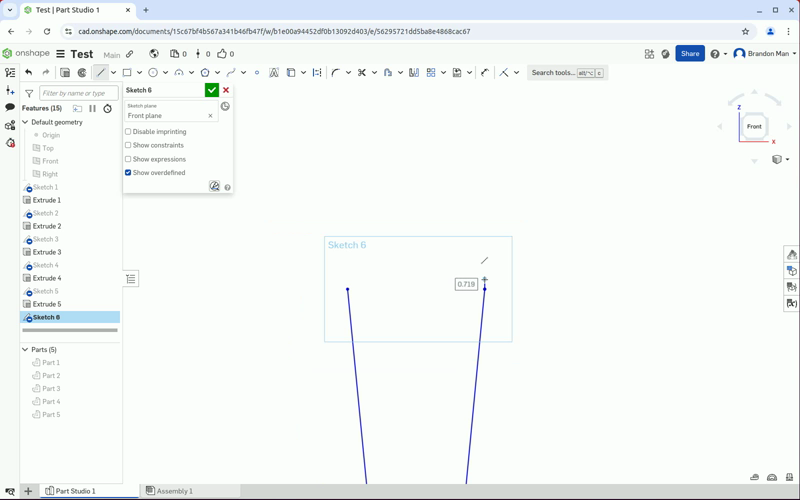
scroll(-6)
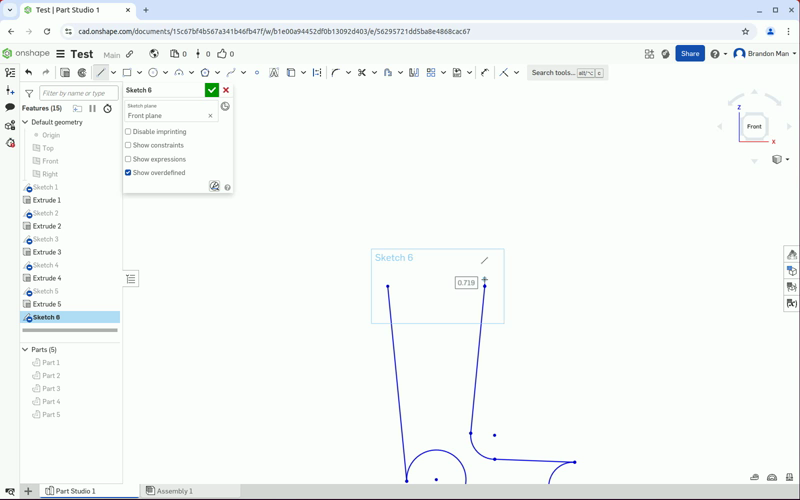
scroll(-6)
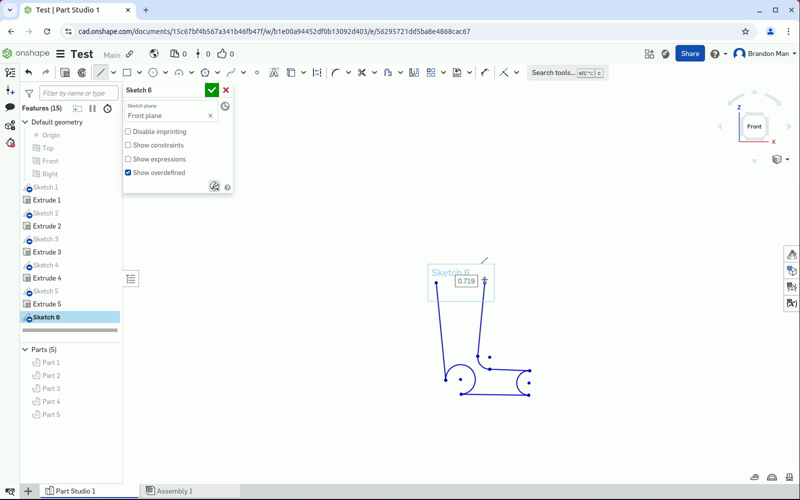
key_up(shift)
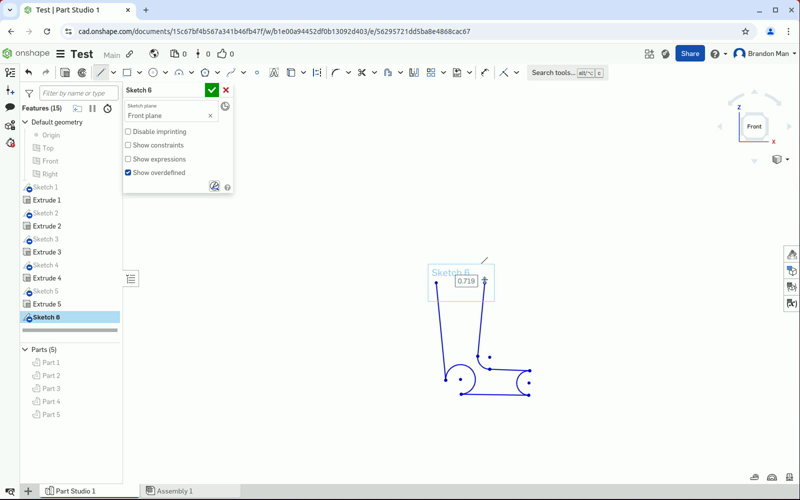
key(esc)
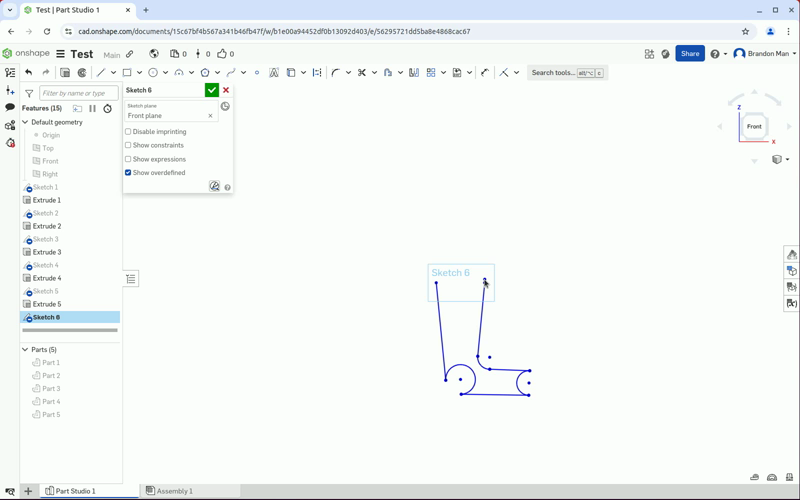
key(a)
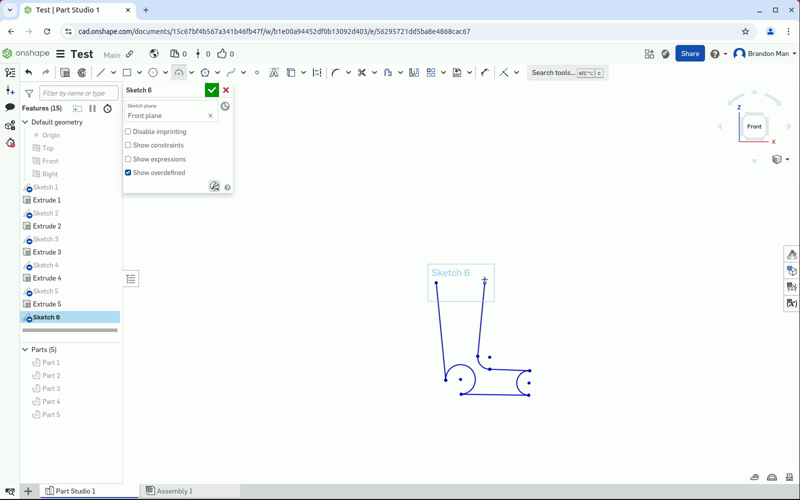
mouse_move(484, 279)
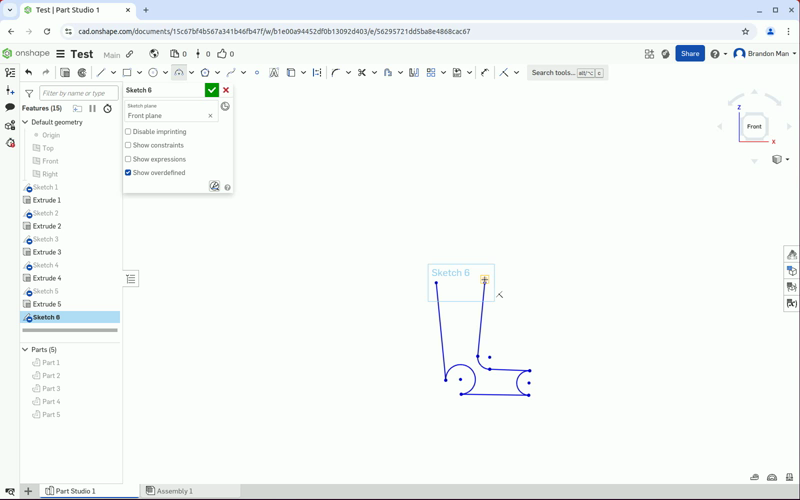
scroll(6)
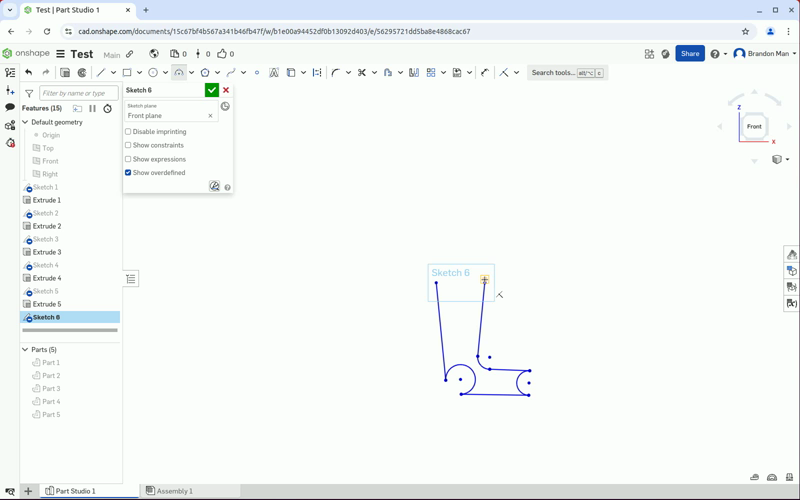
scroll(6)
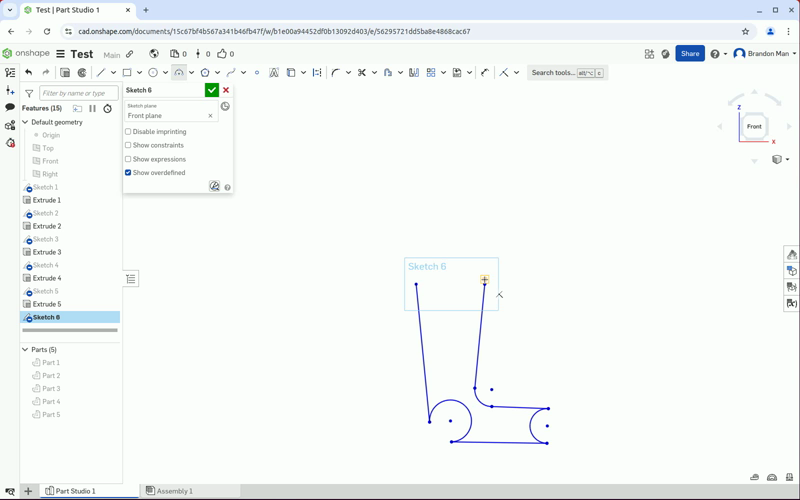
scroll(6)
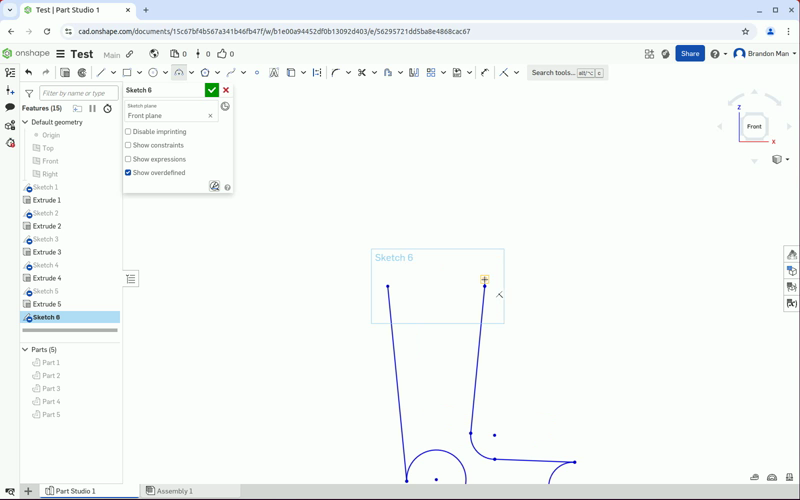
scroll(6)
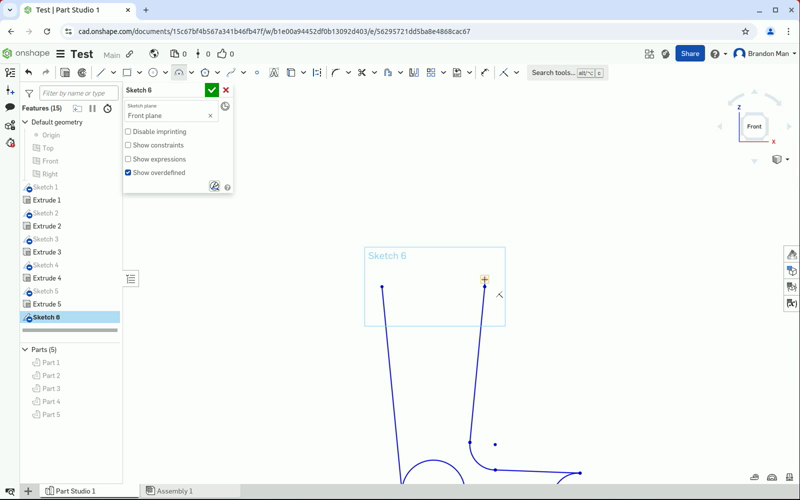
scroll(6)
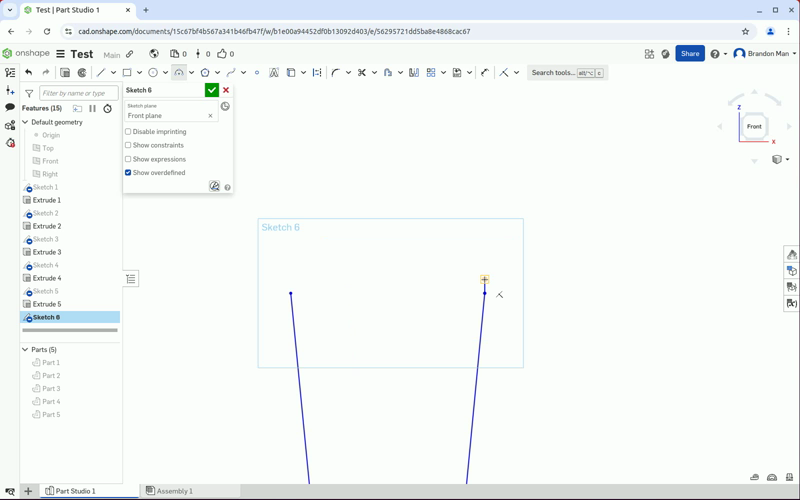
scroll(6)
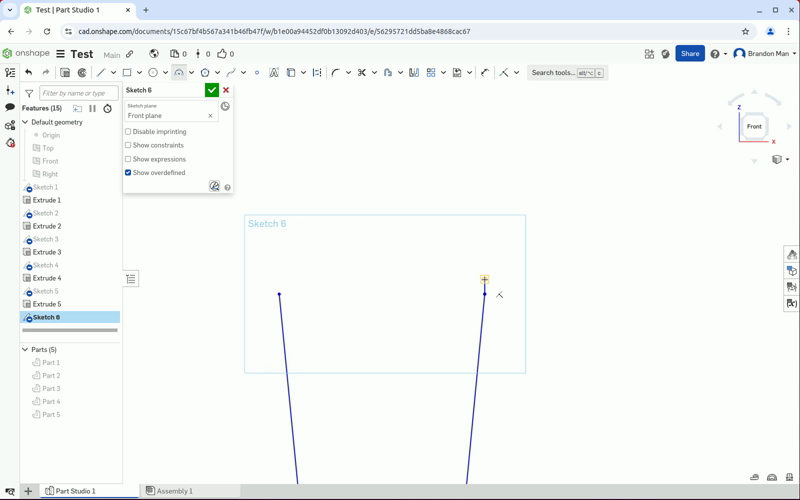
scroll(6)
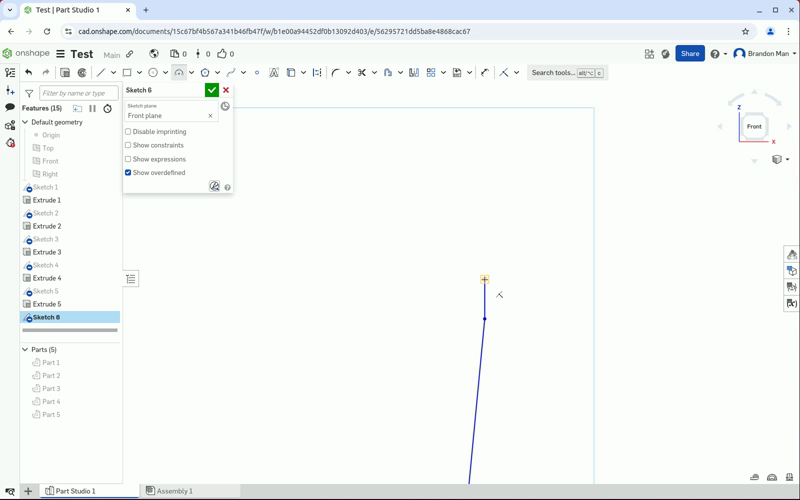
click(484, 279)
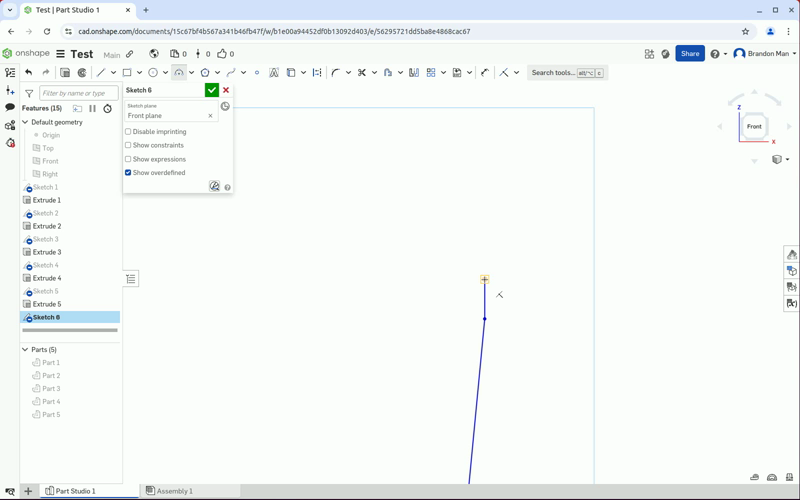
scroll(-6)
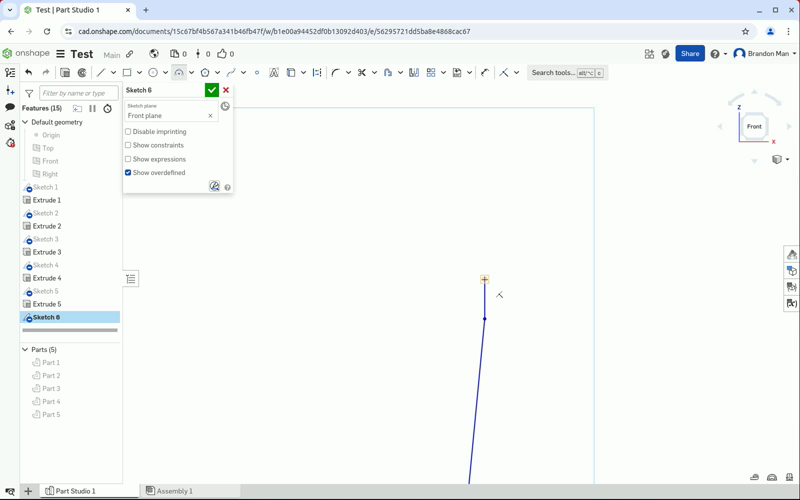
scroll(-6)
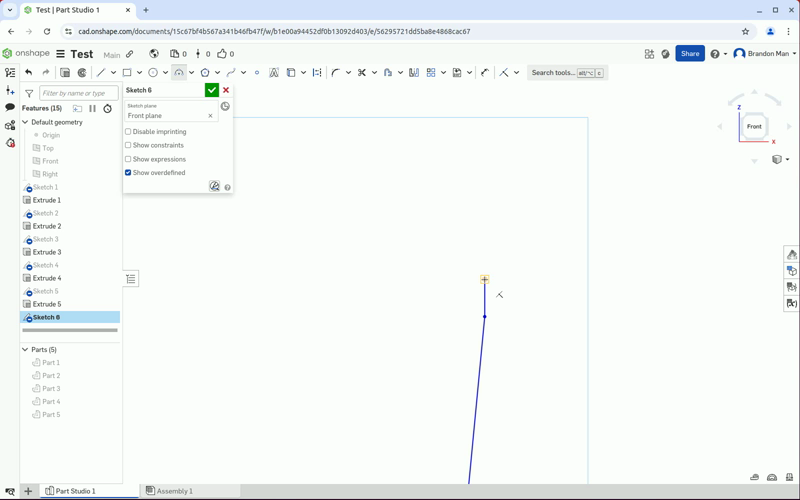
scroll(-6)
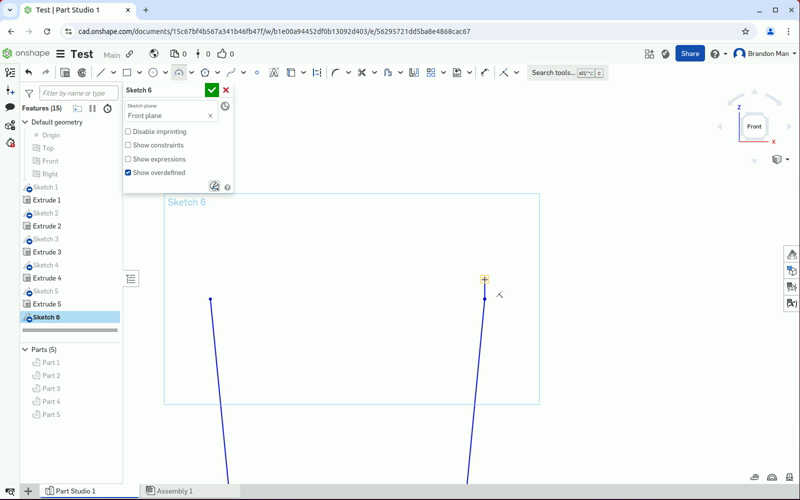
scroll(-6)
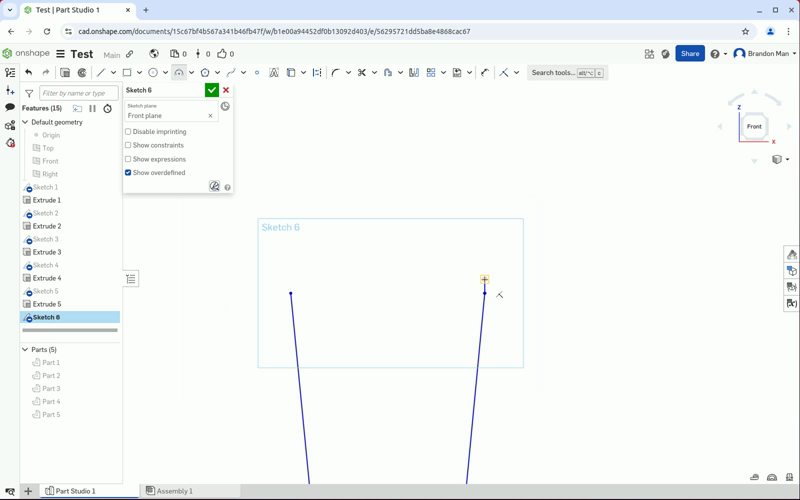
scroll(-6)
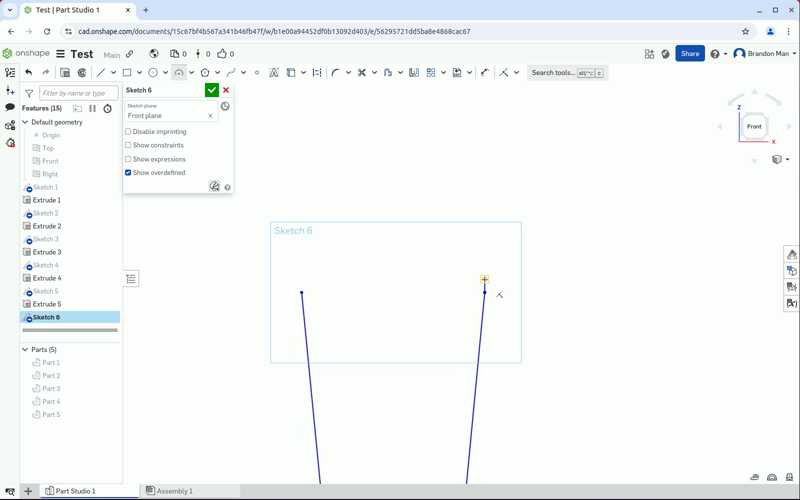
scroll(-6)
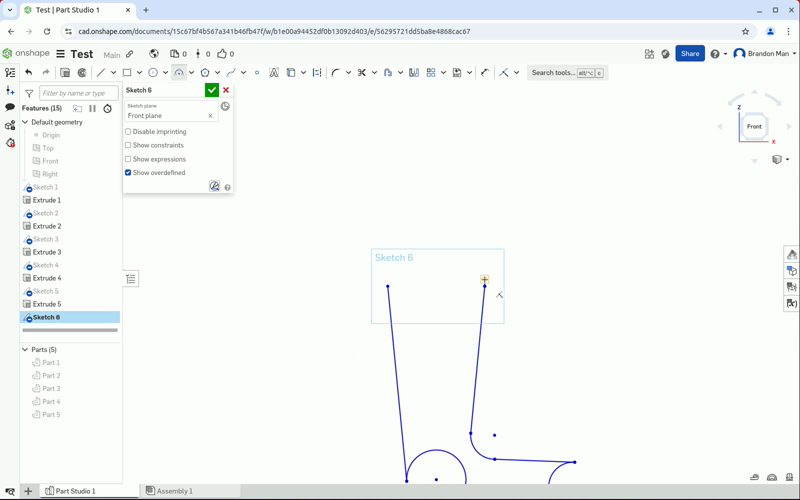
scroll(-6)
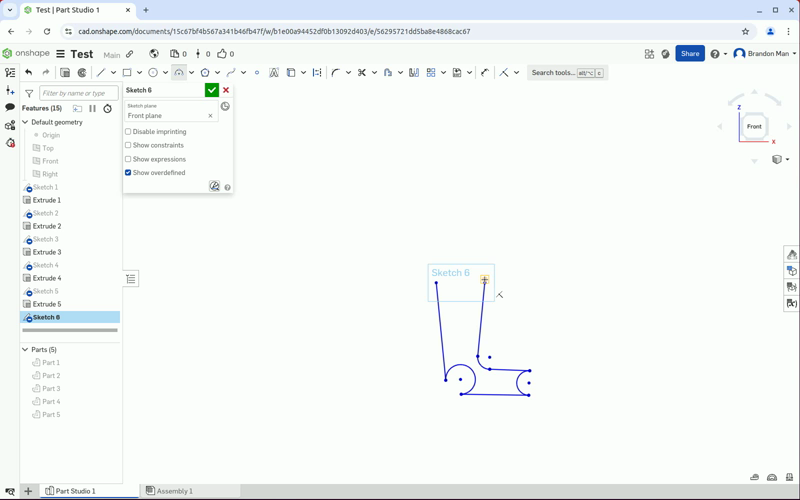
key_down(shift)
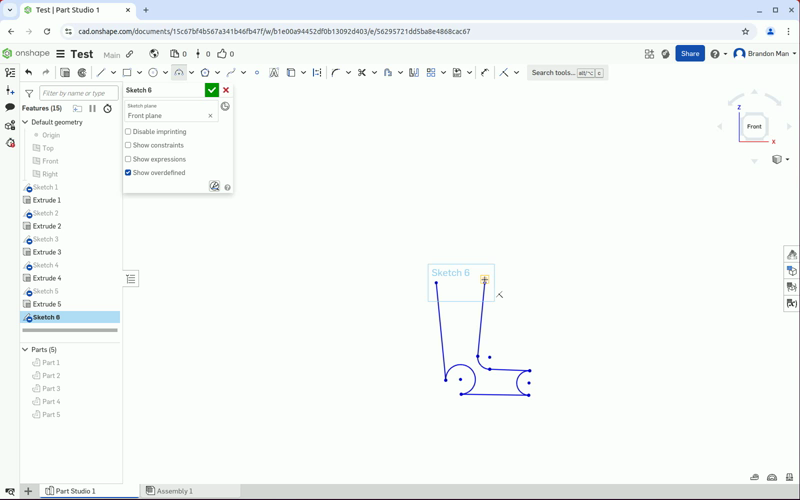
mouse_move(436, 279)
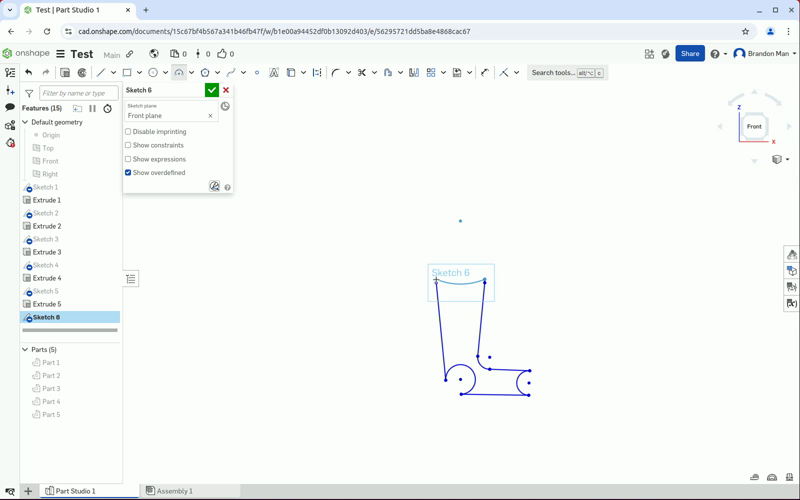
scroll(6)
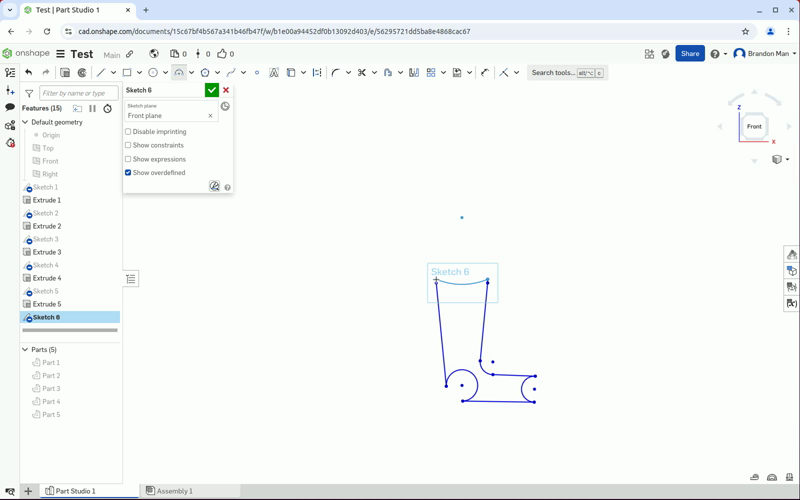
scroll(6)
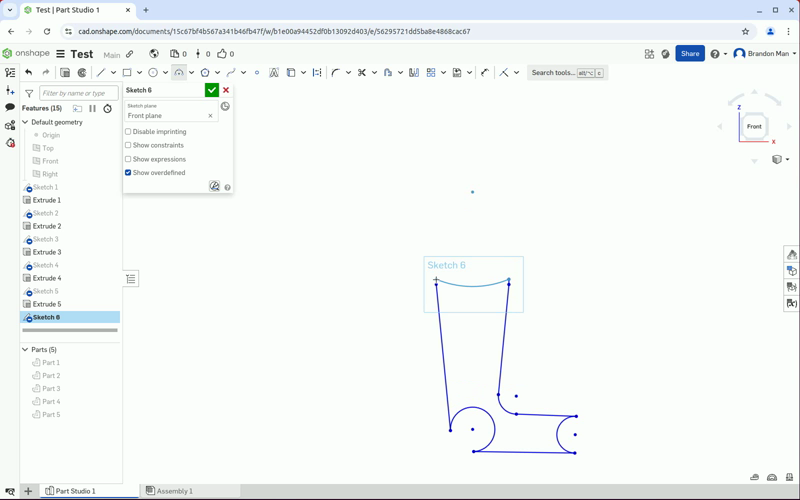
scroll(6)
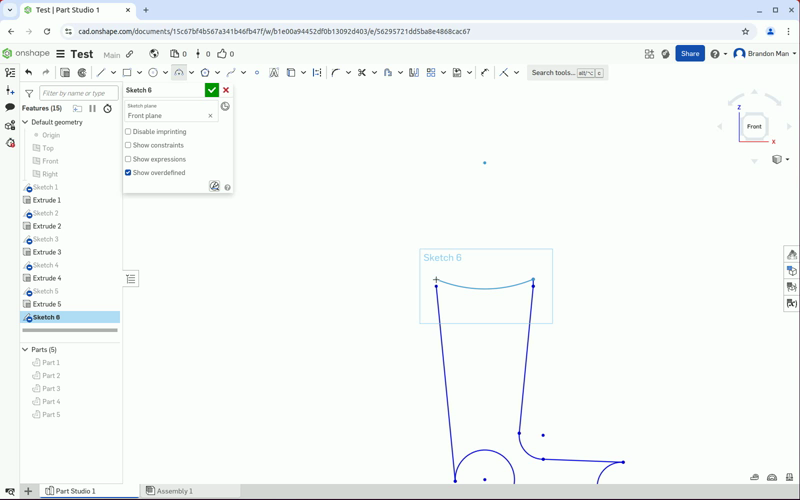
scroll(6)
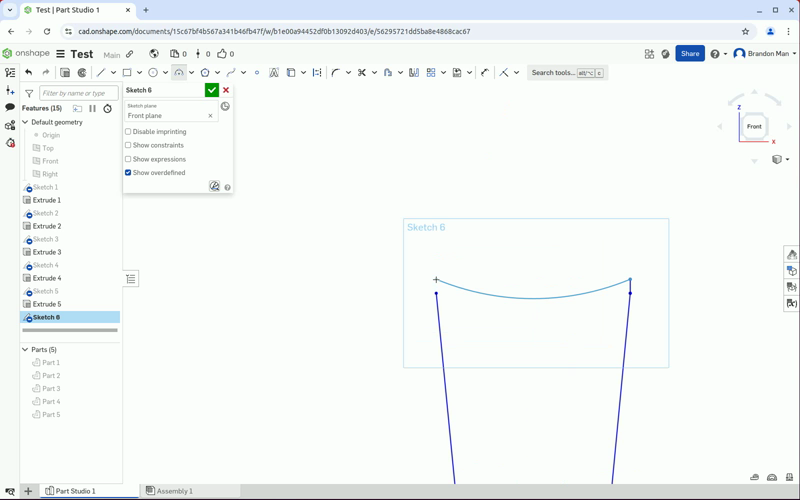
scroll(6)
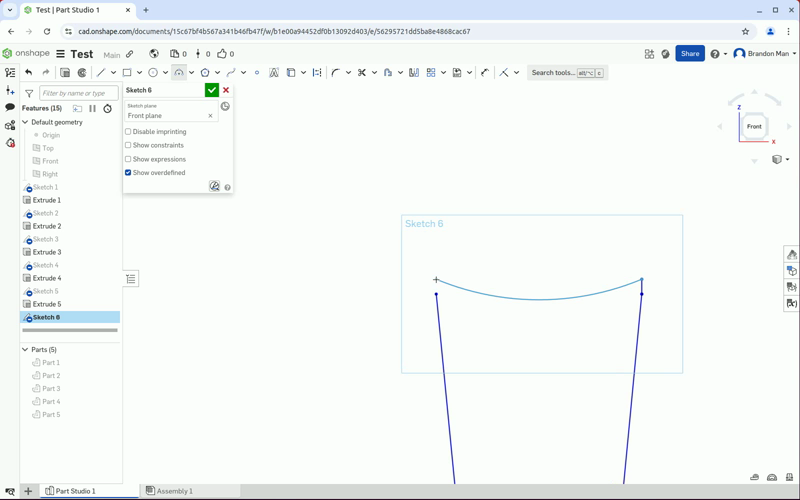
scroll(6)
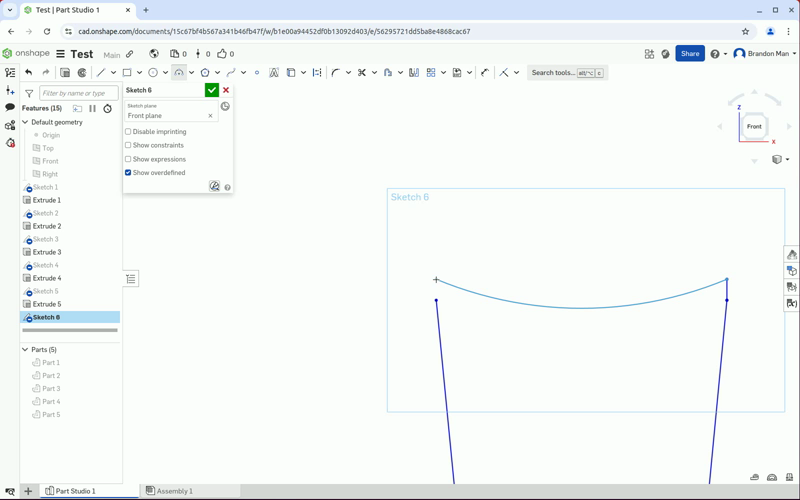
scroll(6)
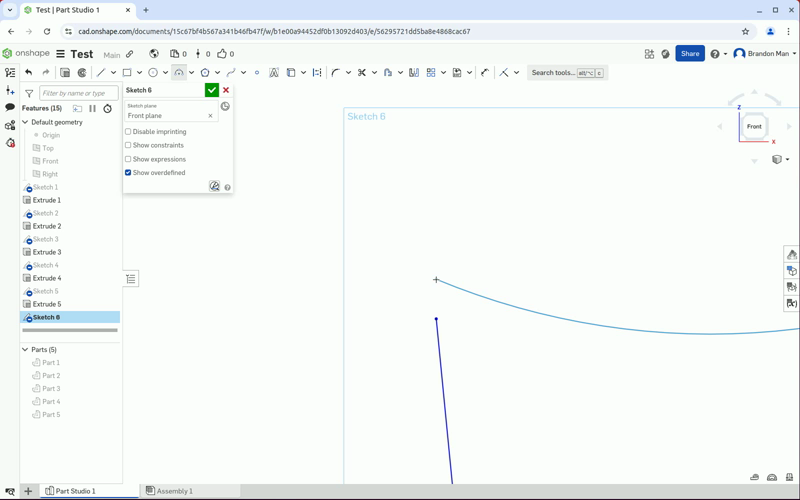
click(436, 279)
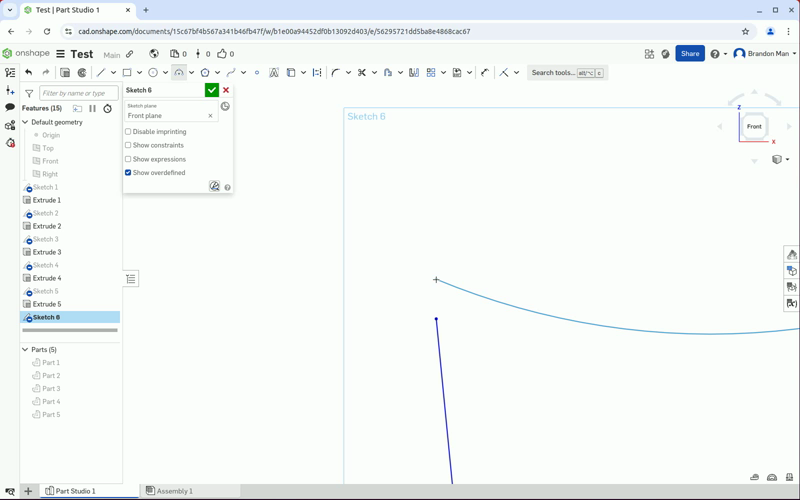
scroll(-6)
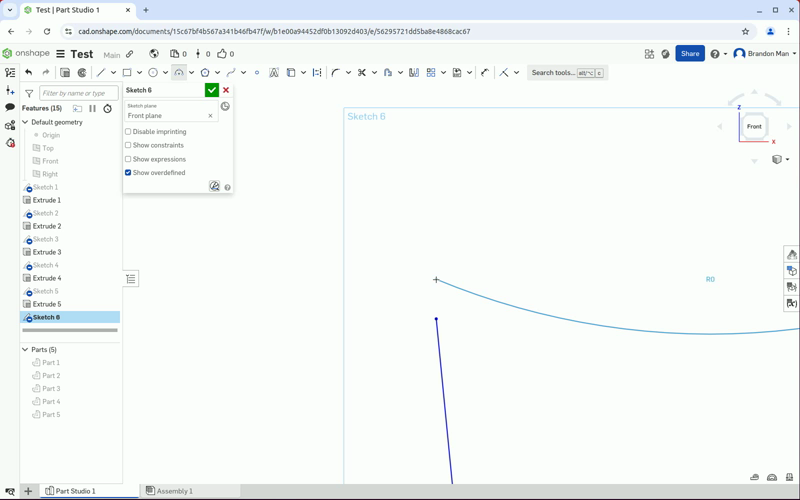
scroll(-6)
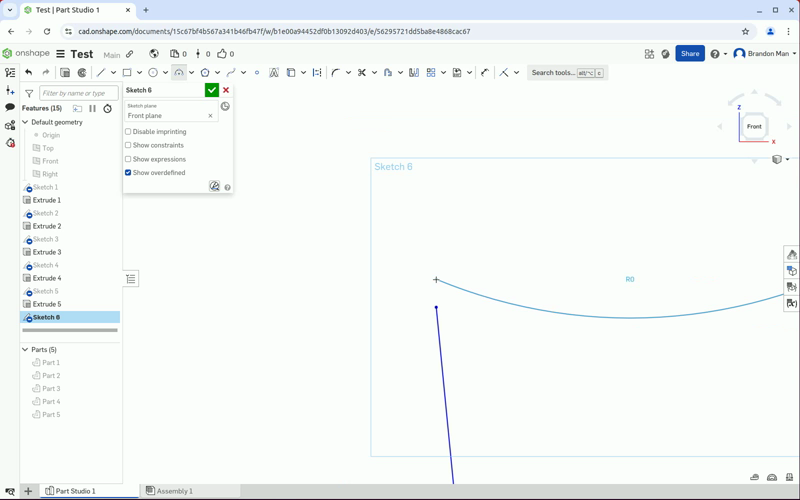
scroll(-6)
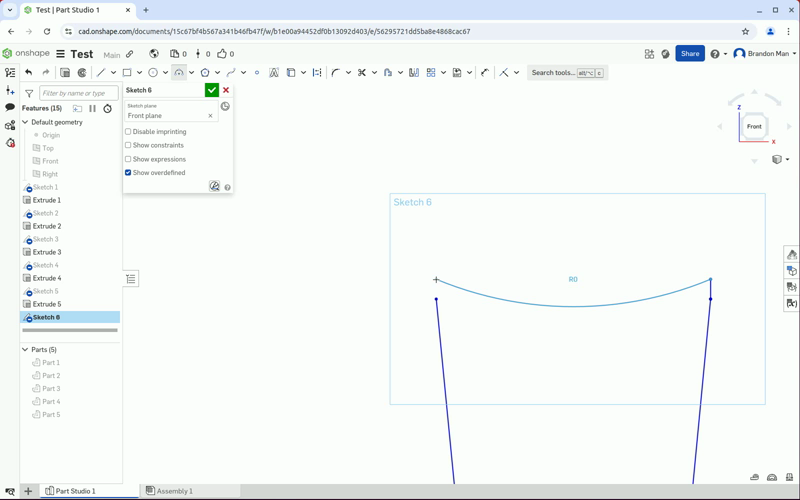
scroll(-6)
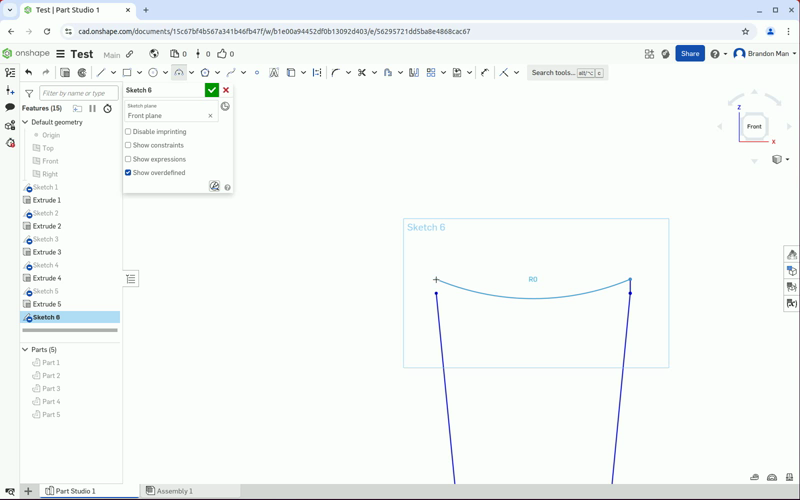
scroll(-6)
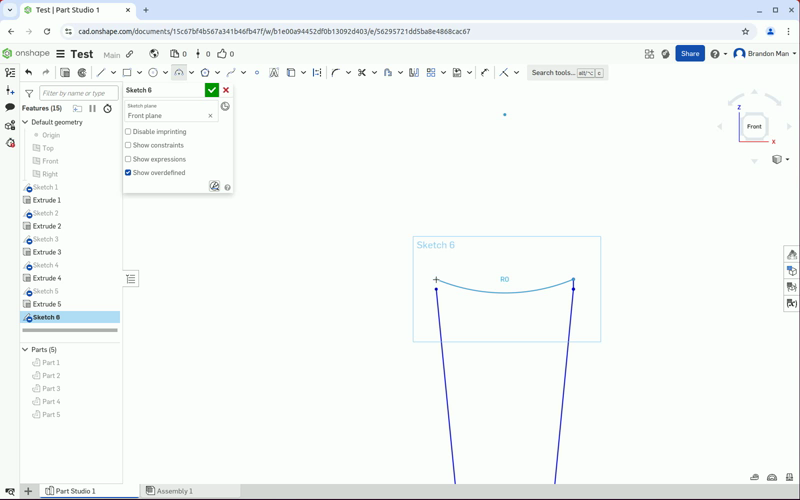
scroll(-6)
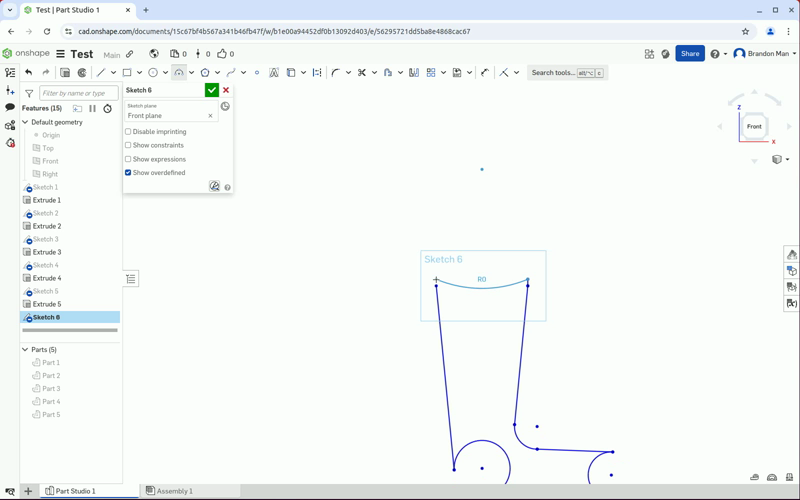
scroll(-6)
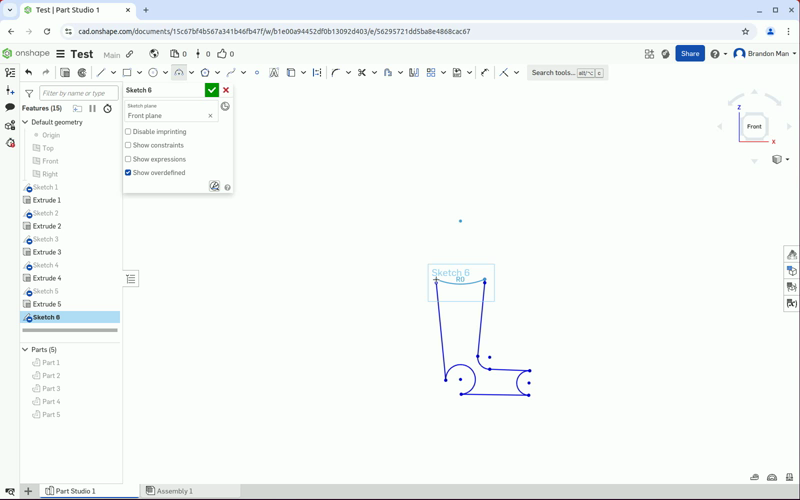
mouse_move(460, 306)
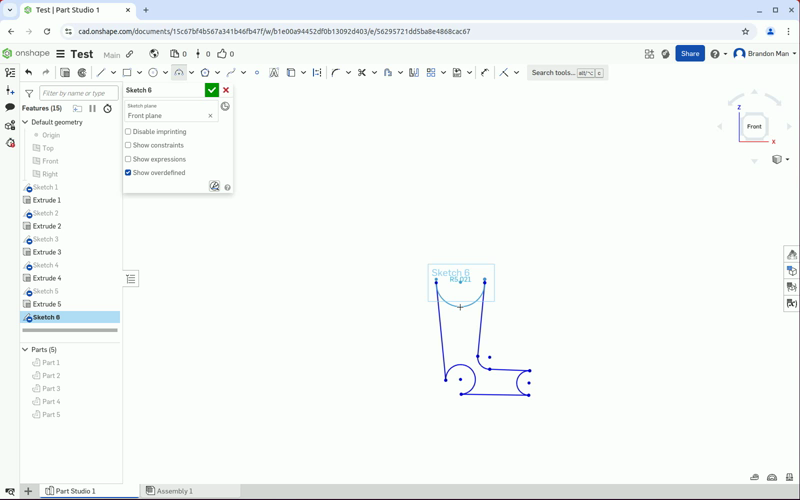
click(460, 306)
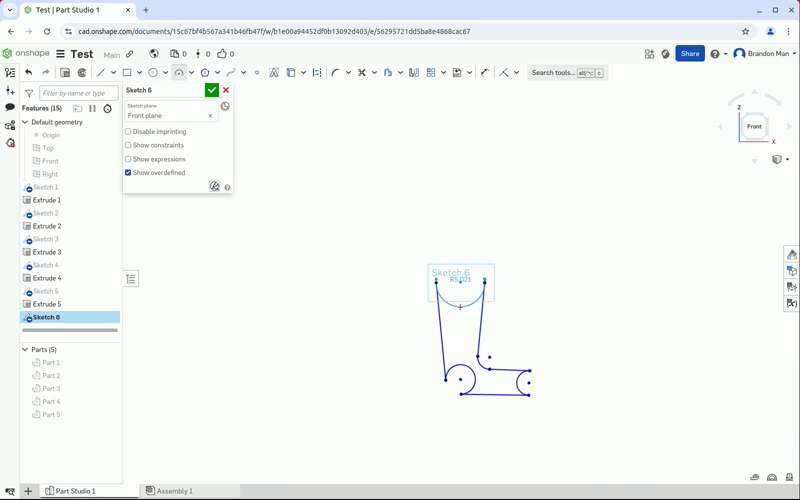
key_up(shift)
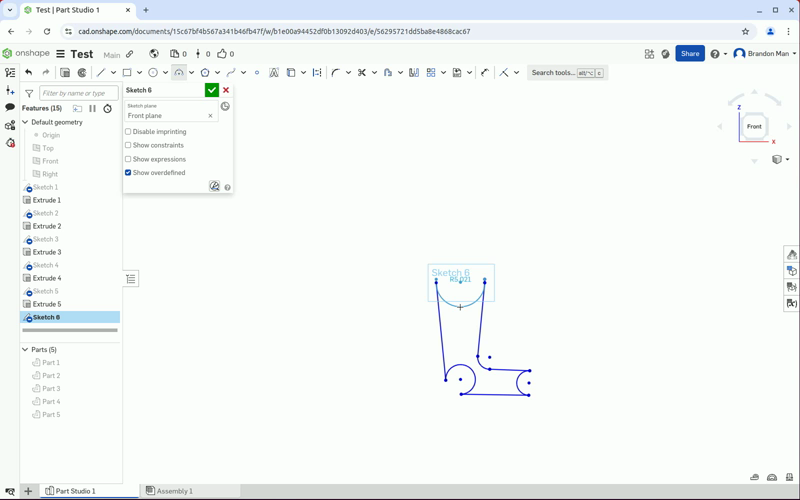
key(esc)
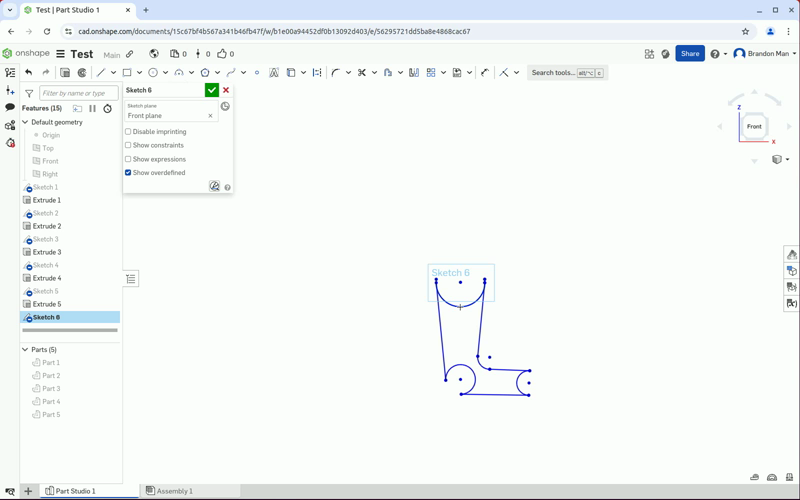
key(l)
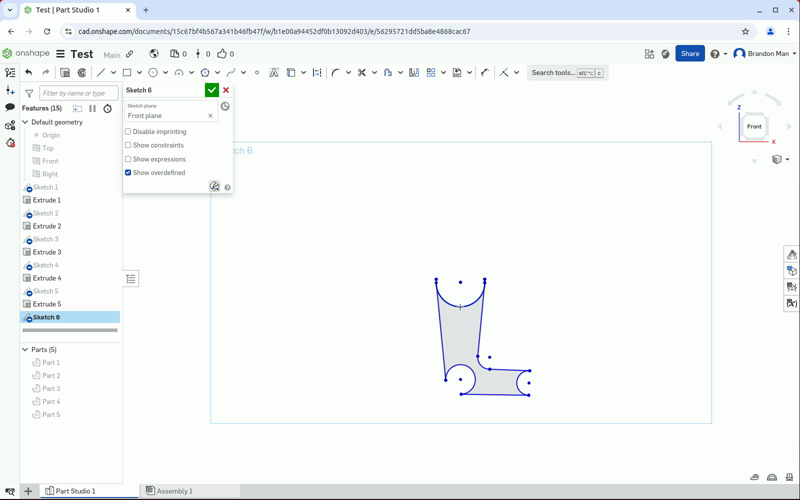
mouse_move(436, 279)
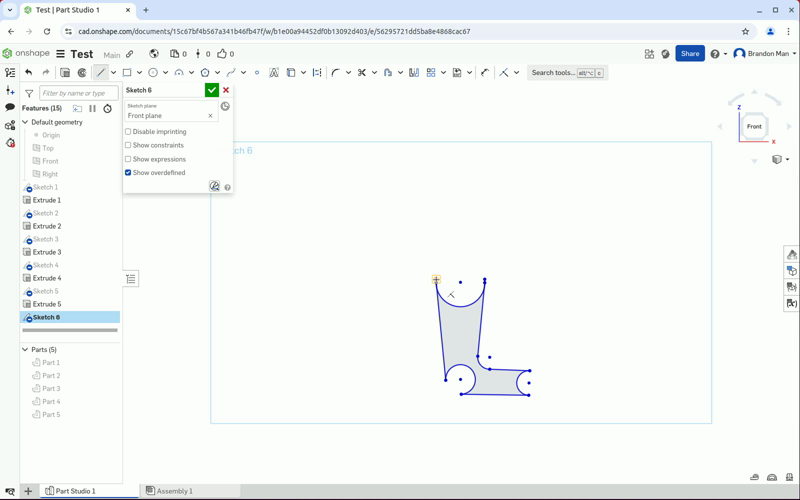
scroll(6)
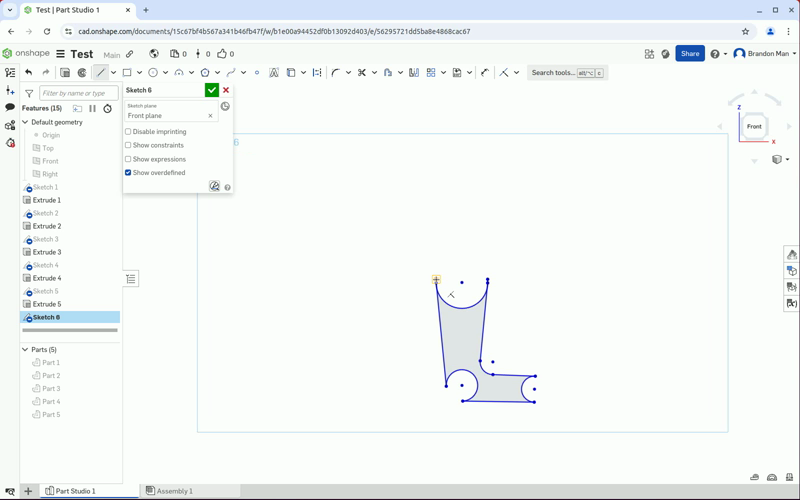
scroll(6)
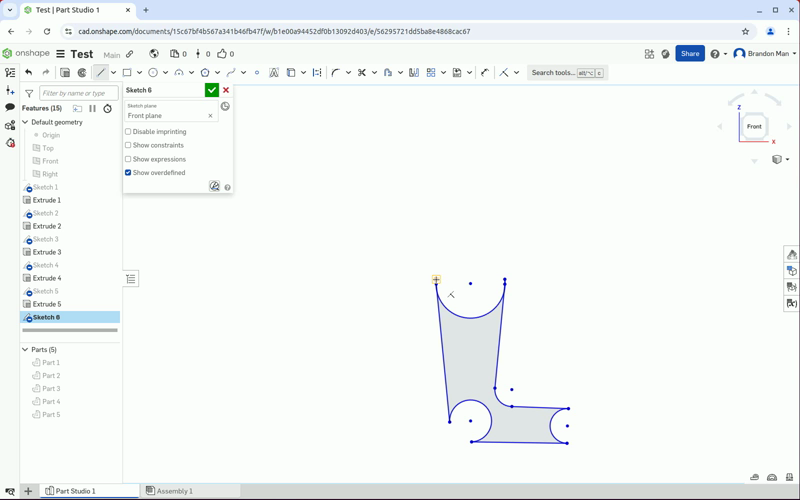
scroll(6)
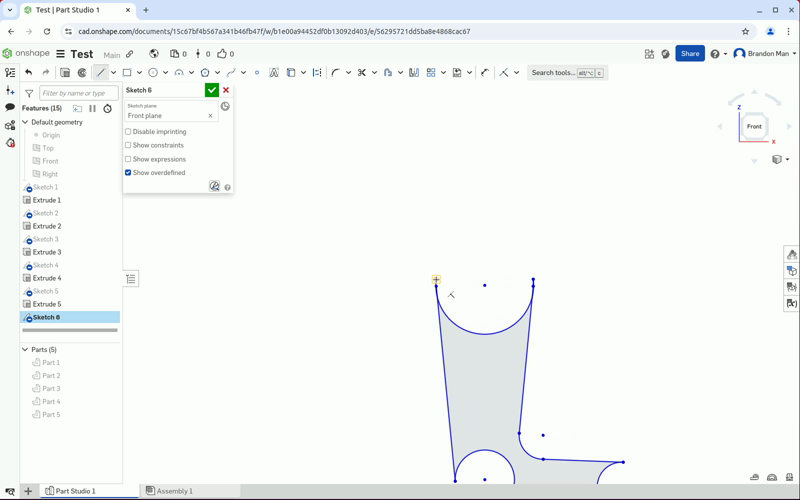
scroll(6)
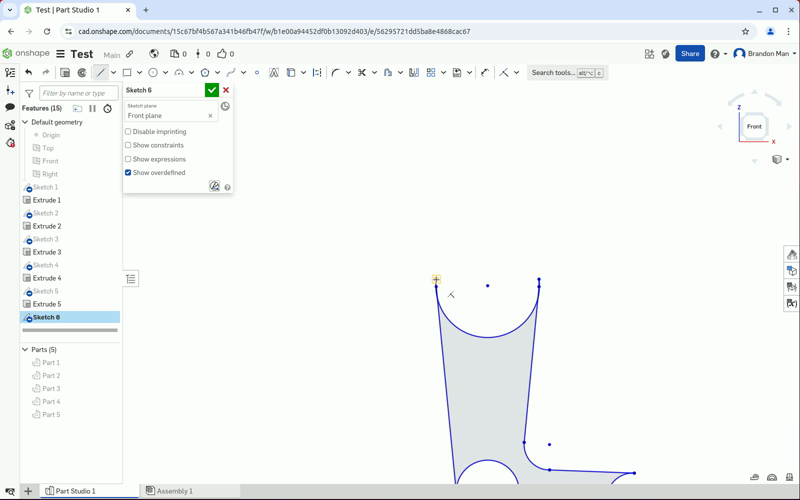
scroll(6)
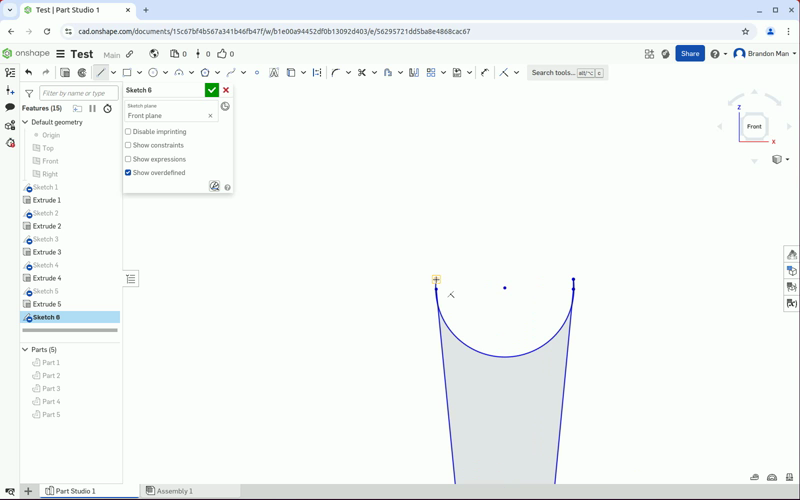
scroll(6)
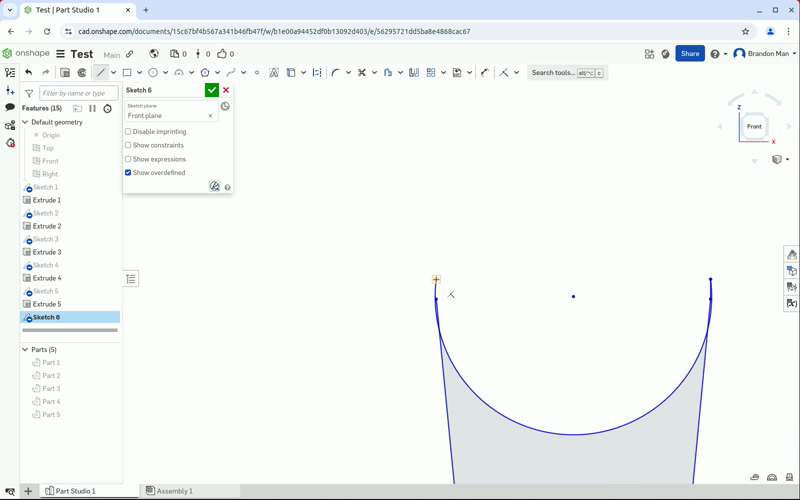
scroll(6)
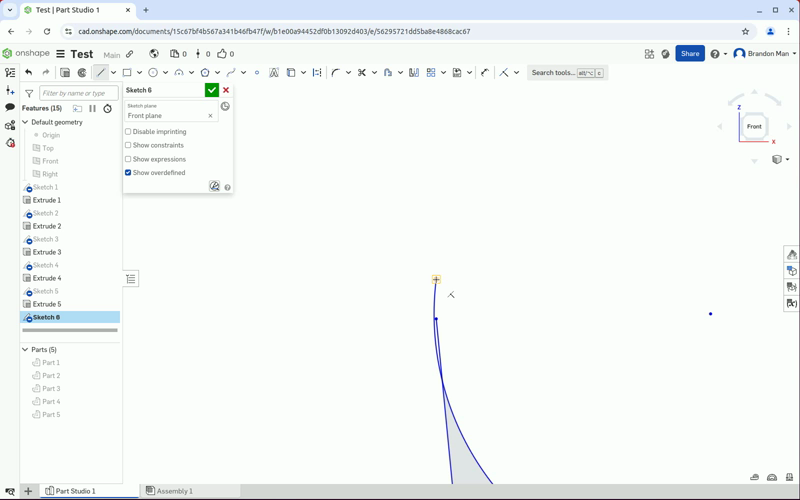
click(436, 279)
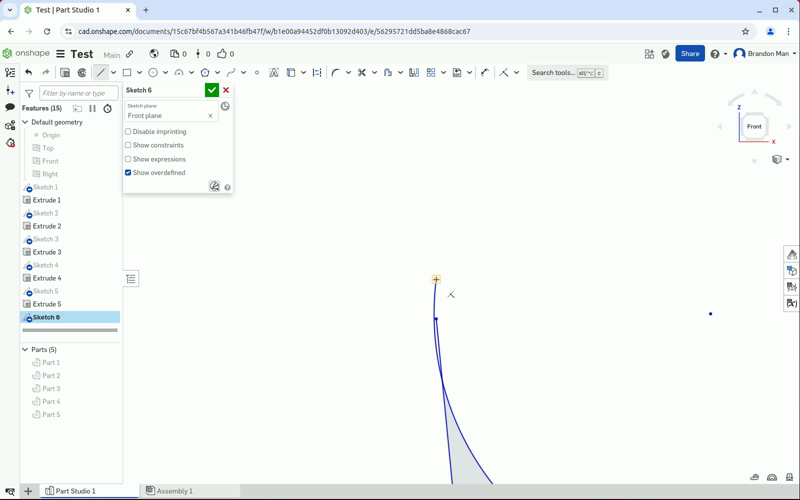
scroll(-6)
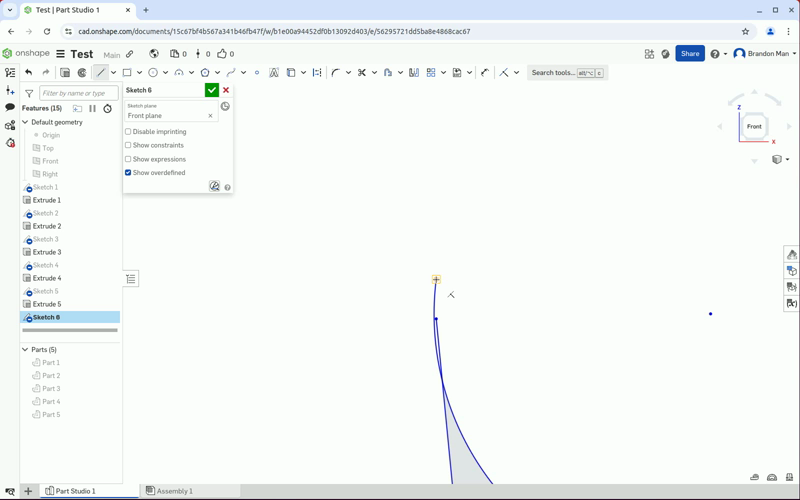
scroll(-6)
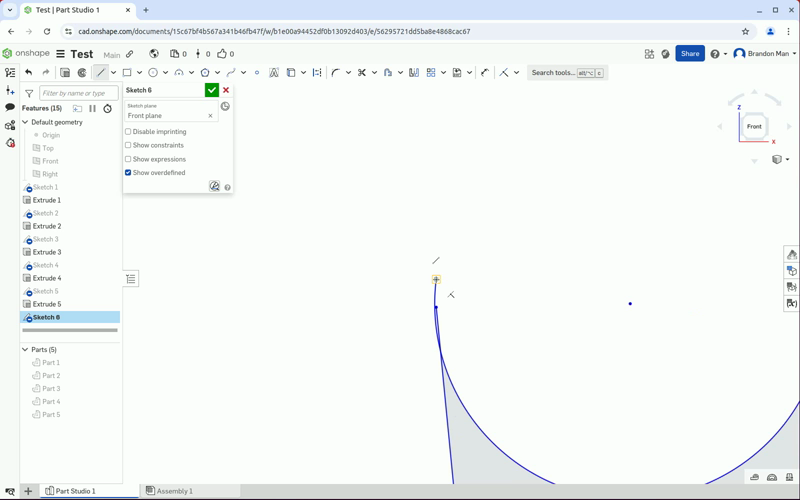
scroll(-6)
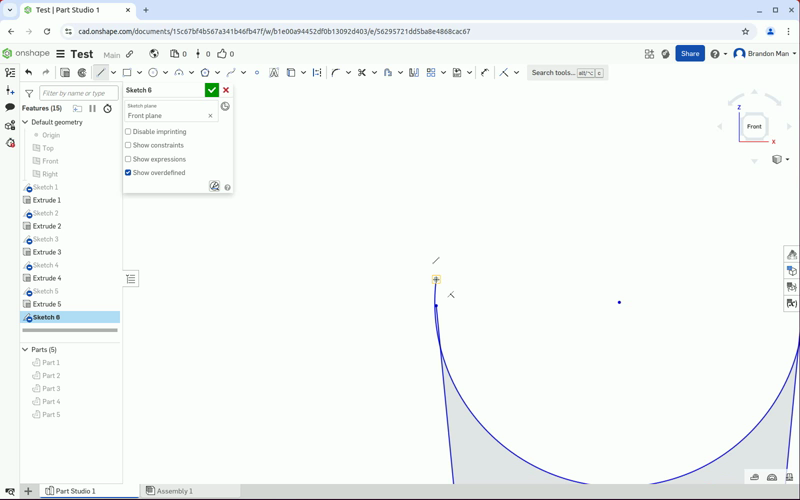
scroll(-6)
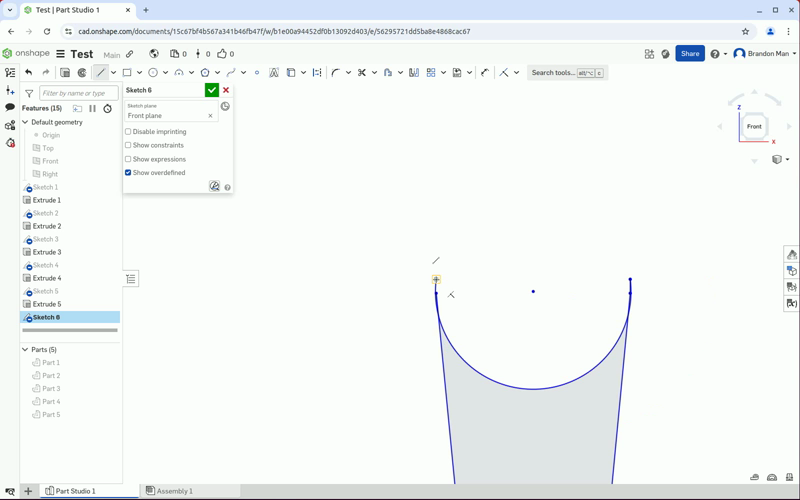
scroll(-6)
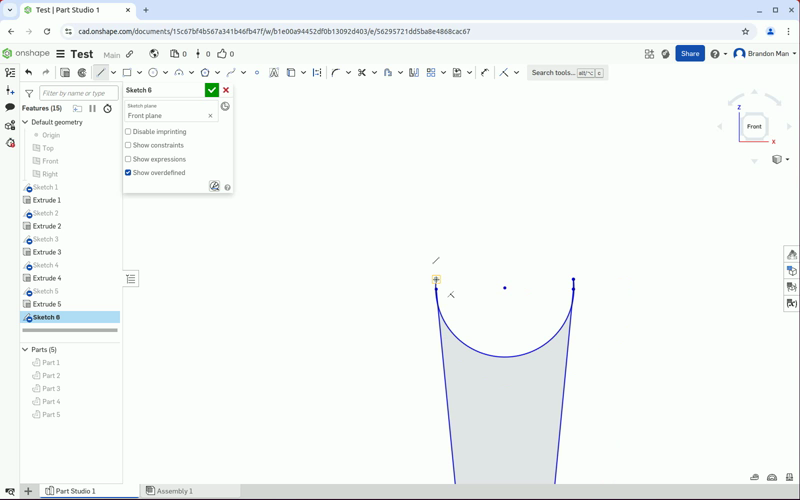
scroll(-6)
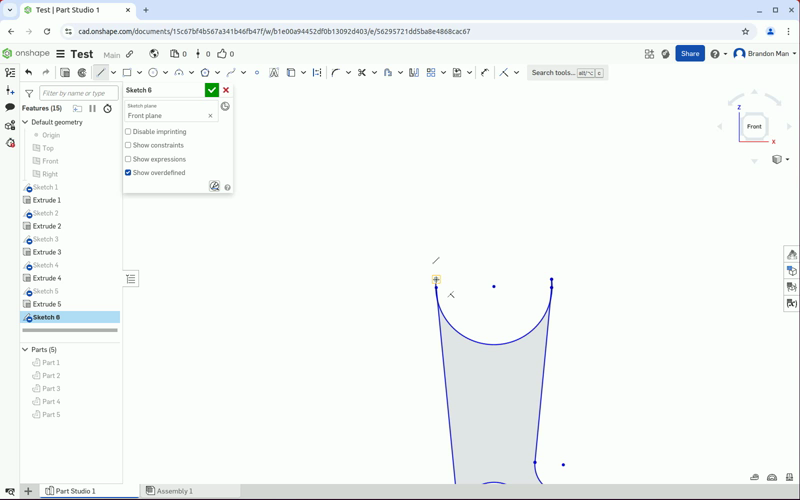
scroll(-6)
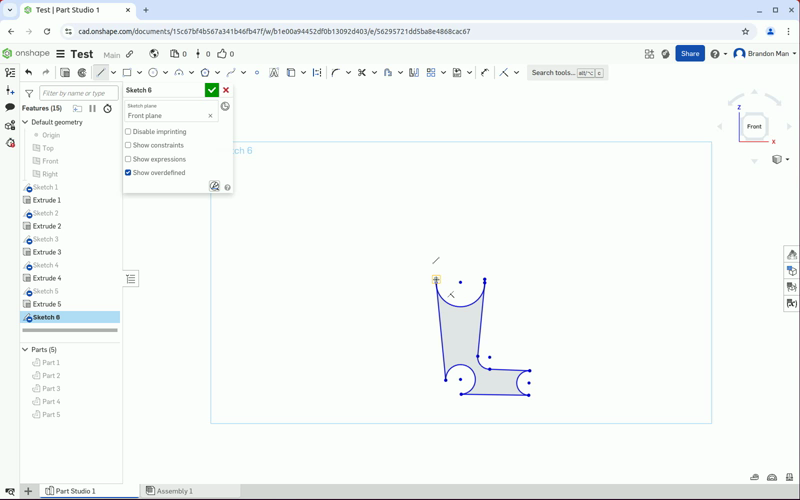
mouse_move(466, 279)
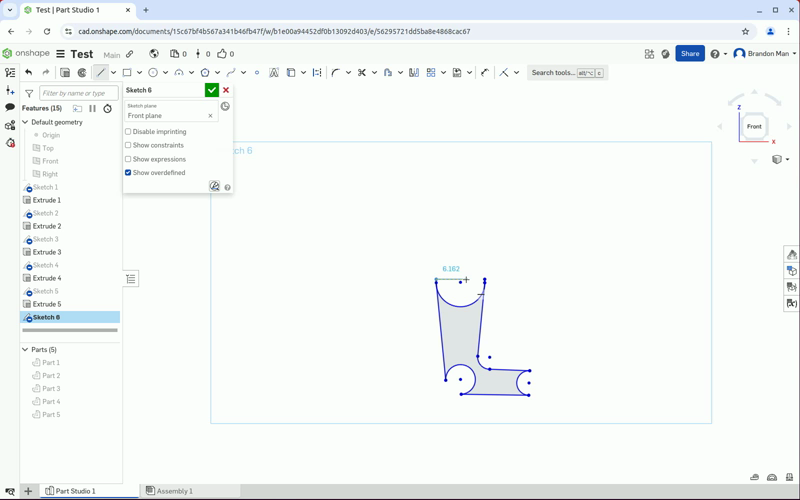
key_down(shift)
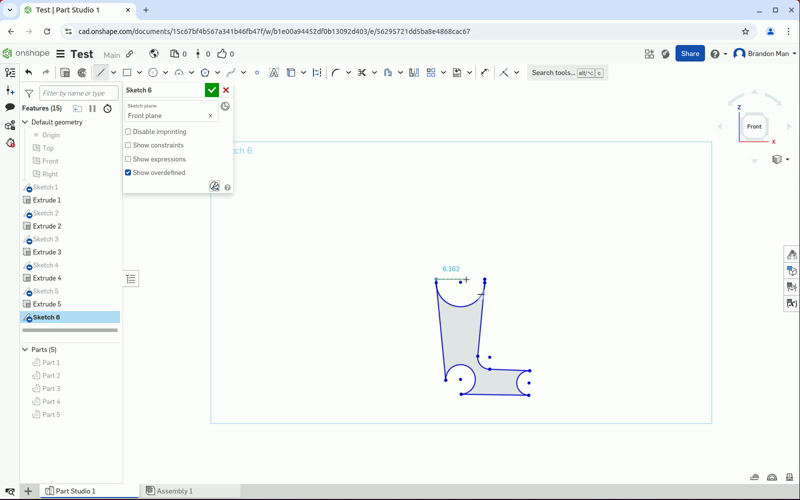
mouse_move(436, 282)
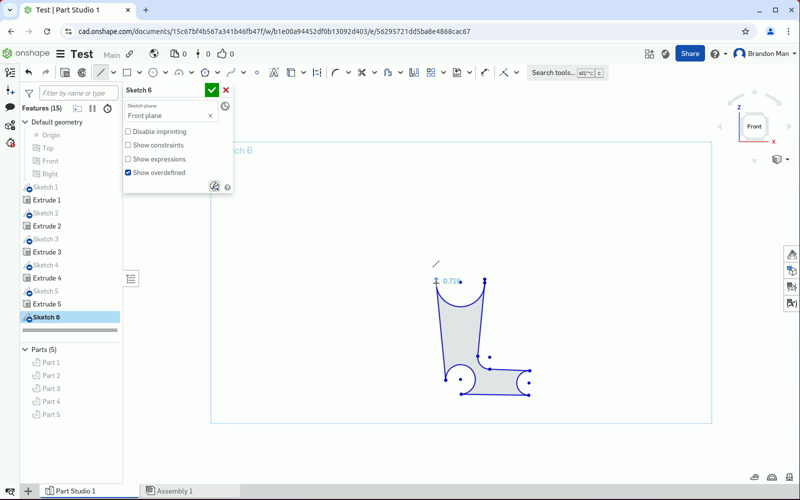
scroll(6)
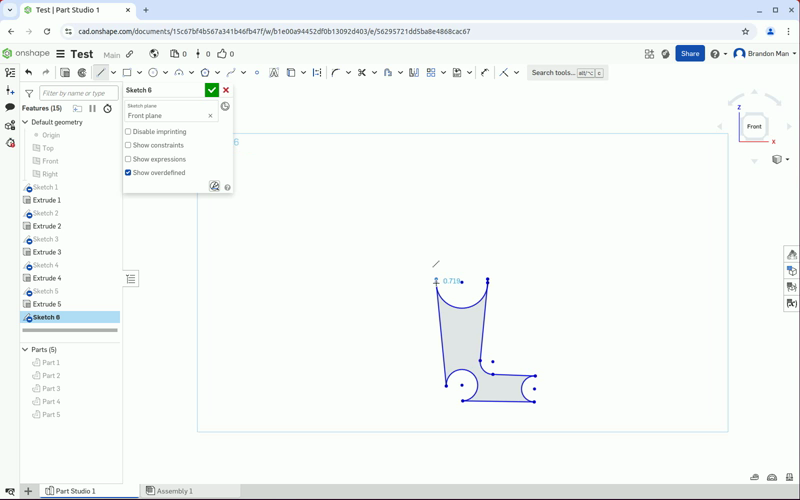
scroll(6)
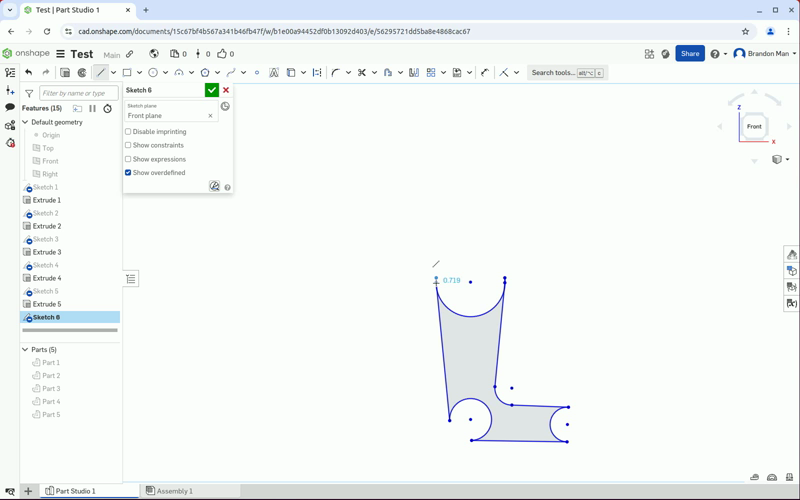
scroll(6)
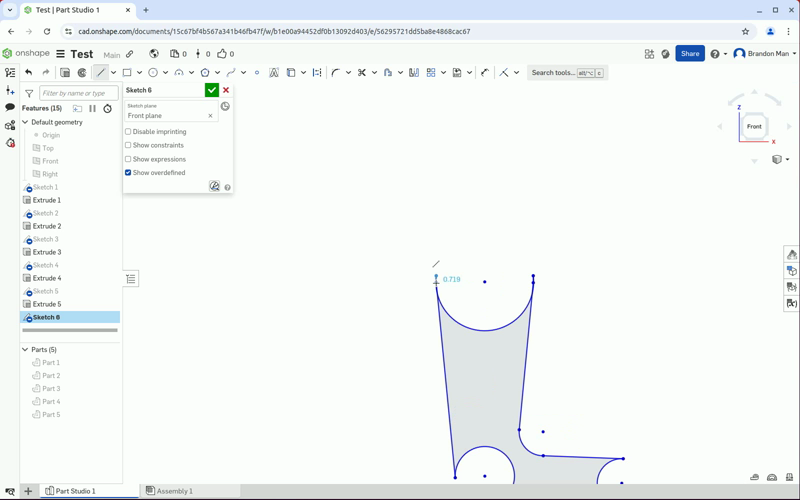
scroll(6)
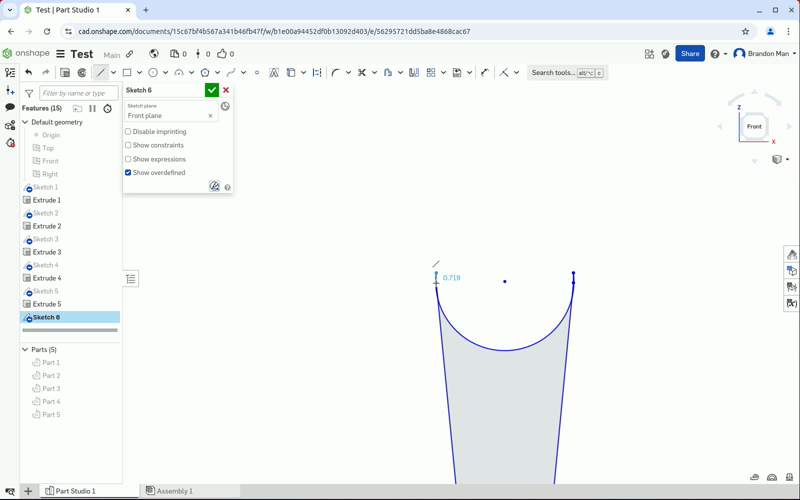
scroll(6)
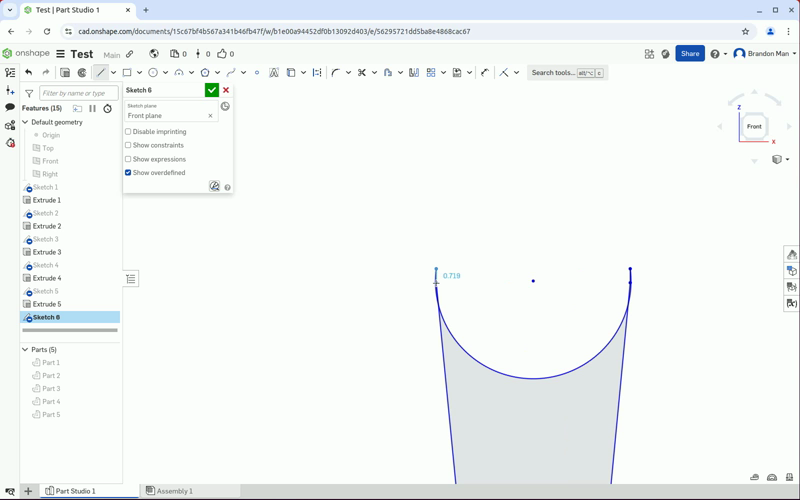
scroll(6)
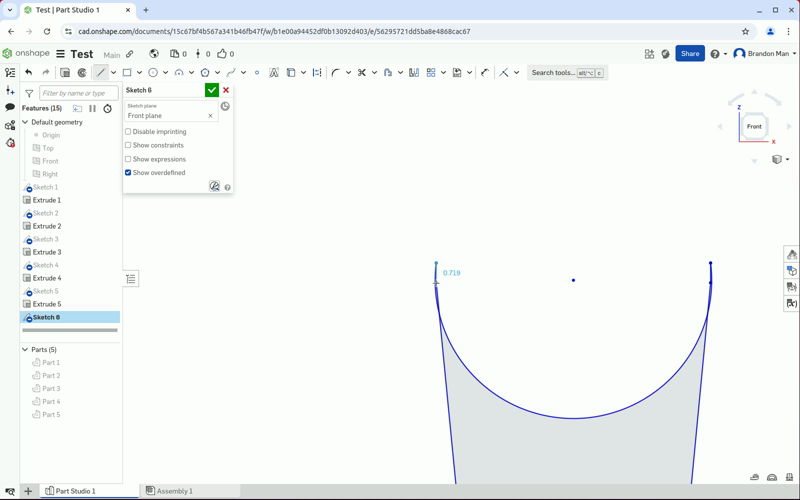
scroll(6)
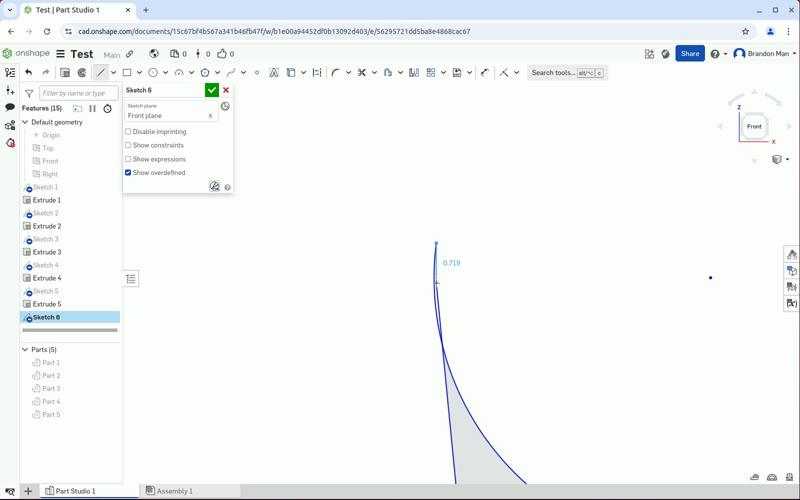
key_up(shift)
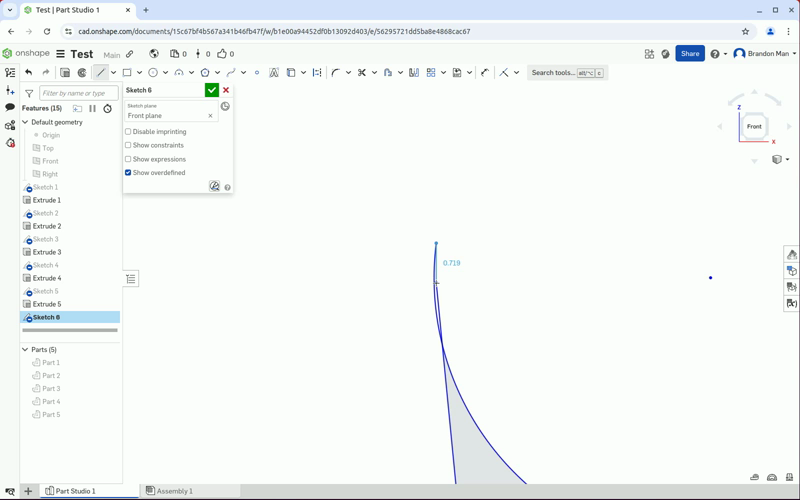
click(436, 282)
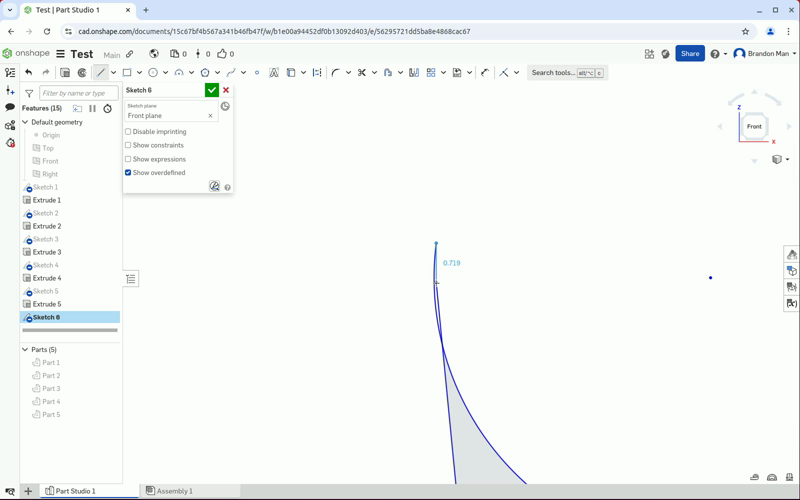
scroll(-6)
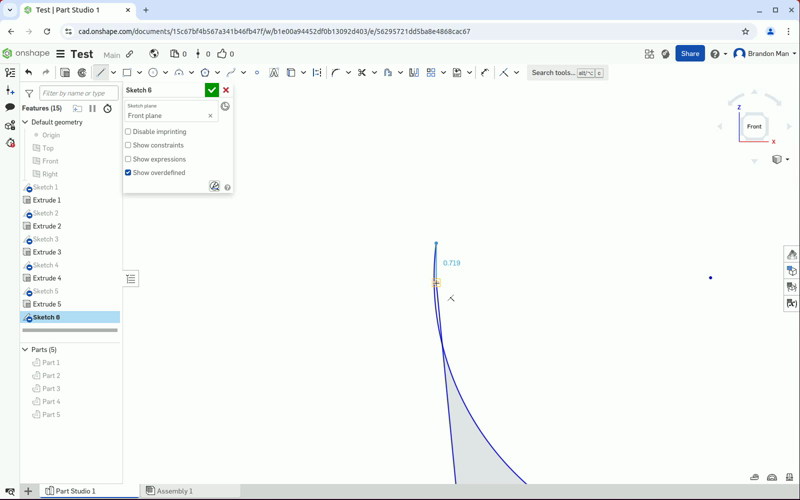
scroll(-6)
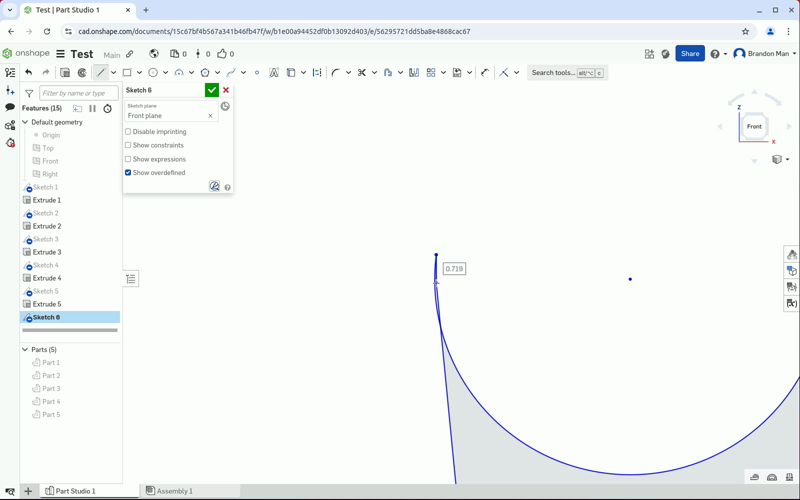
scroll(-6)
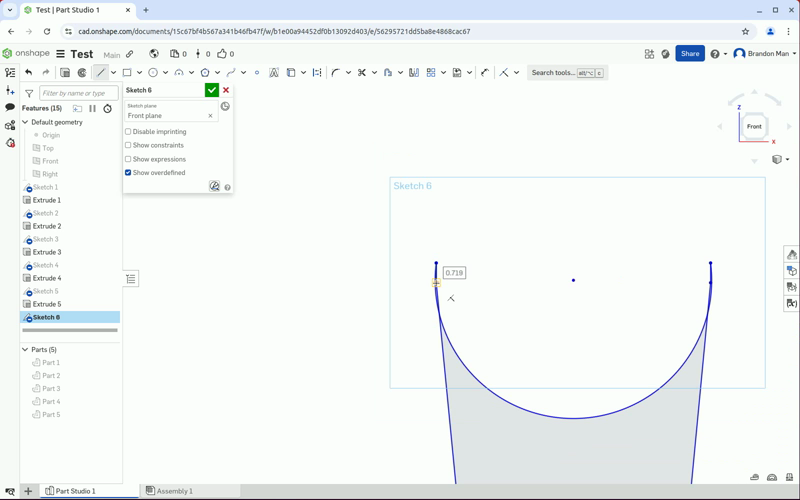
scroll(-6)
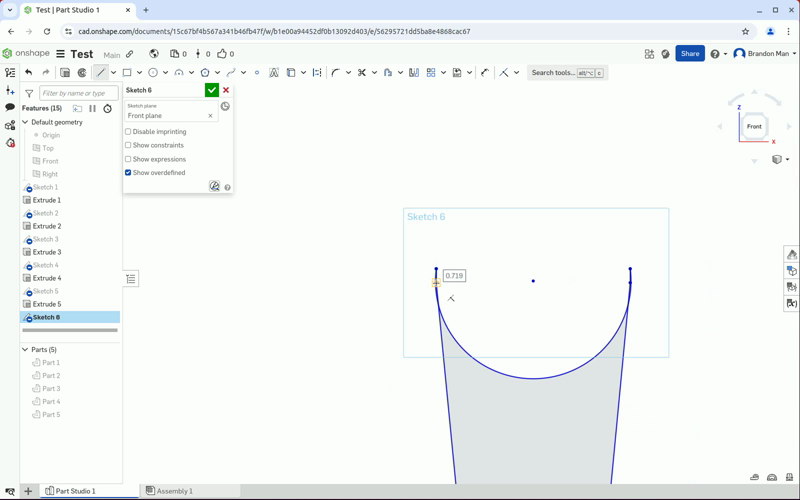
scroll(-6)
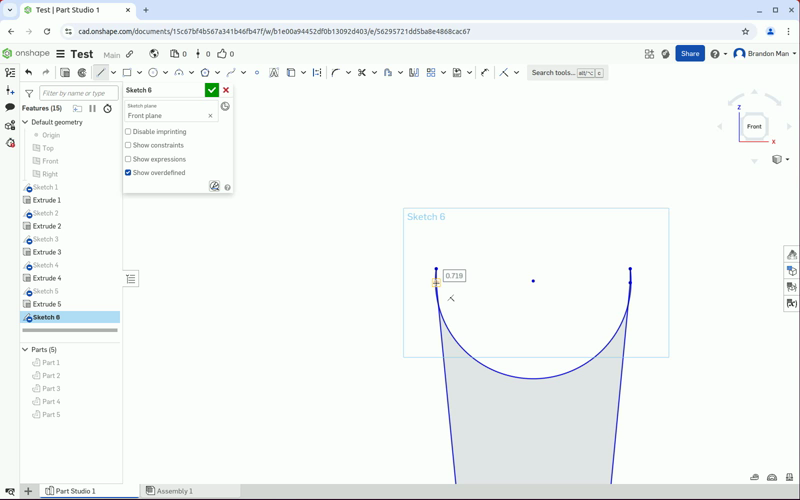
scroll(-6)
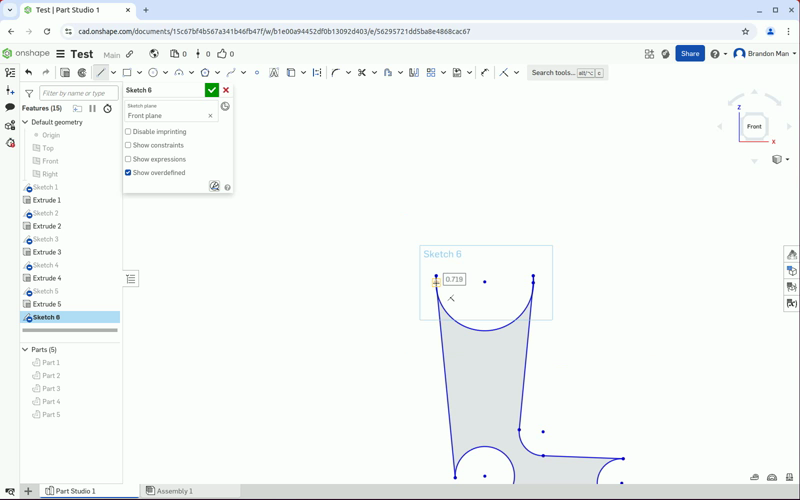
scroll(-6)
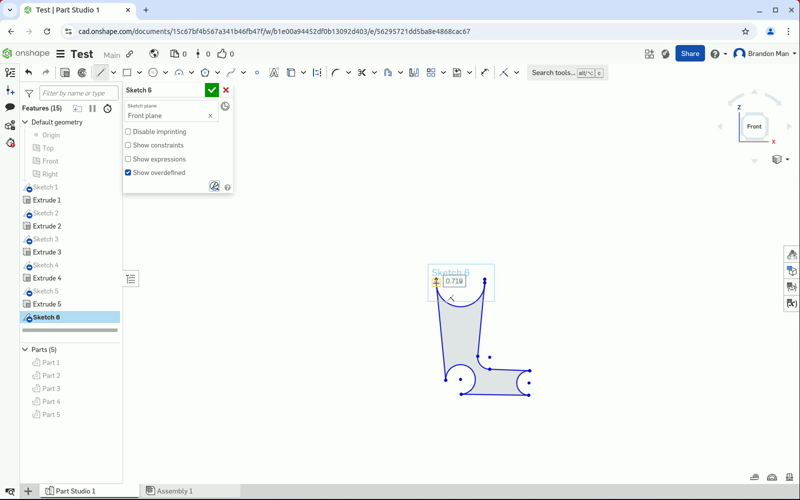
key(esc)
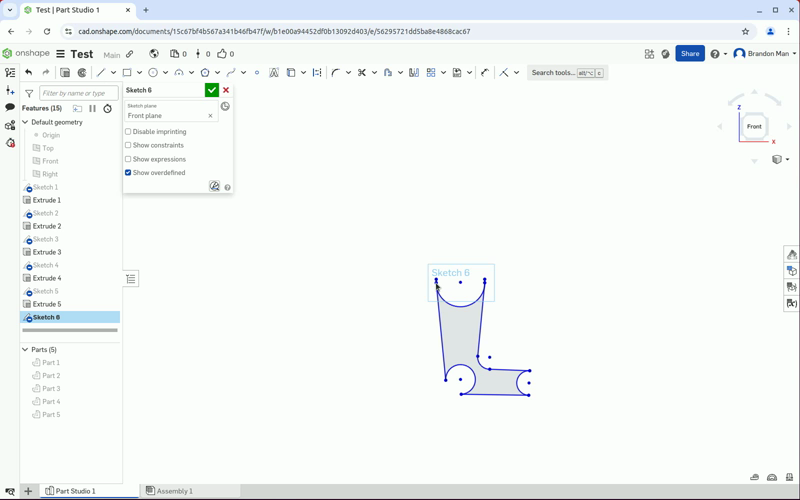
mouse_move(475, 324)
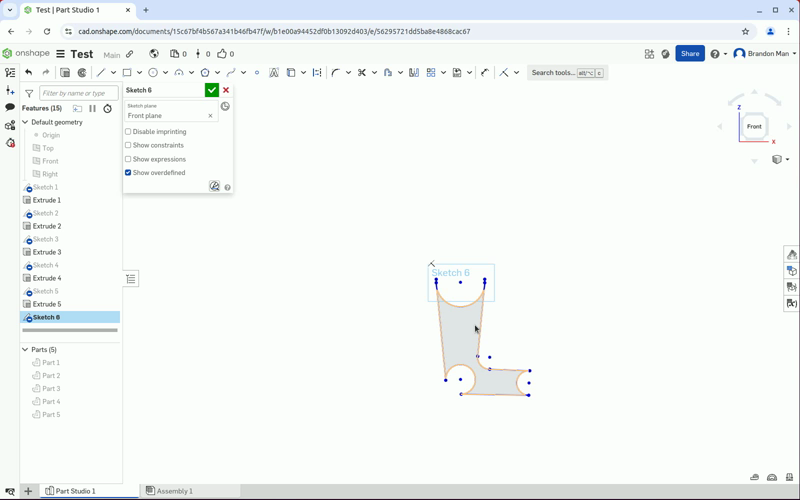
click(475, 324)
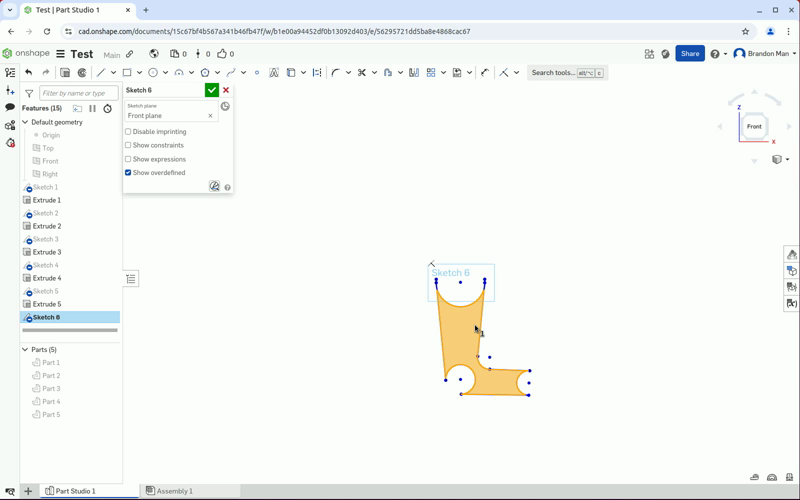
mouse_move(73, 352)
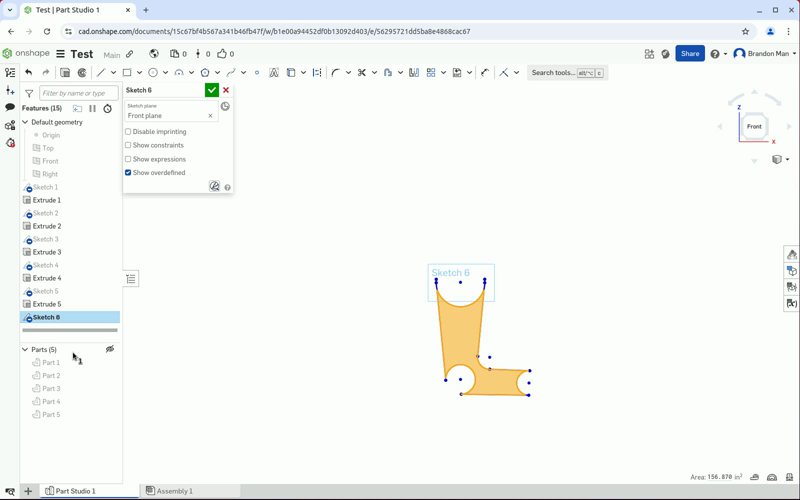
key(shift+y)
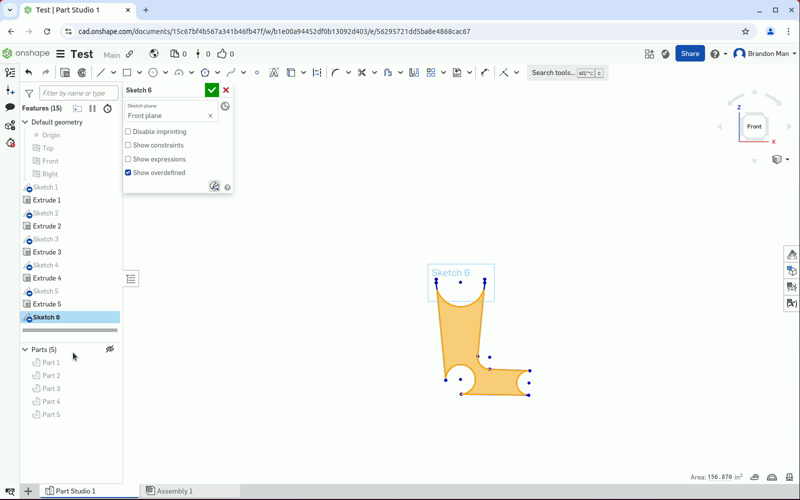
key(shift+e)
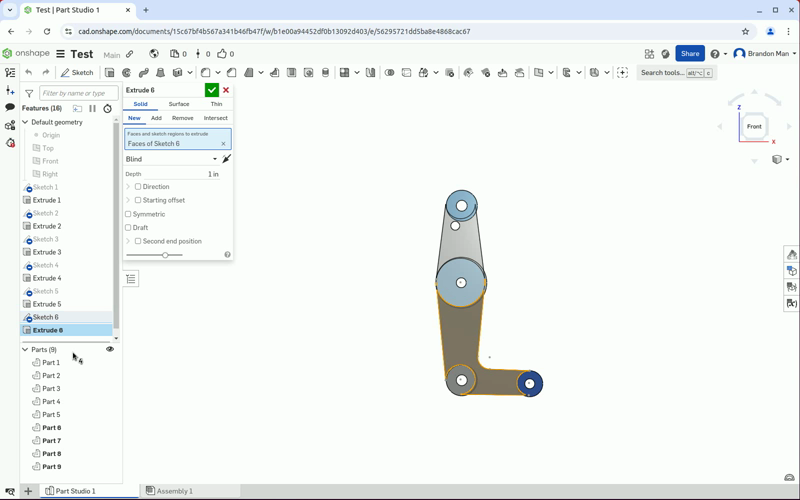
mouse_move(143, 106)
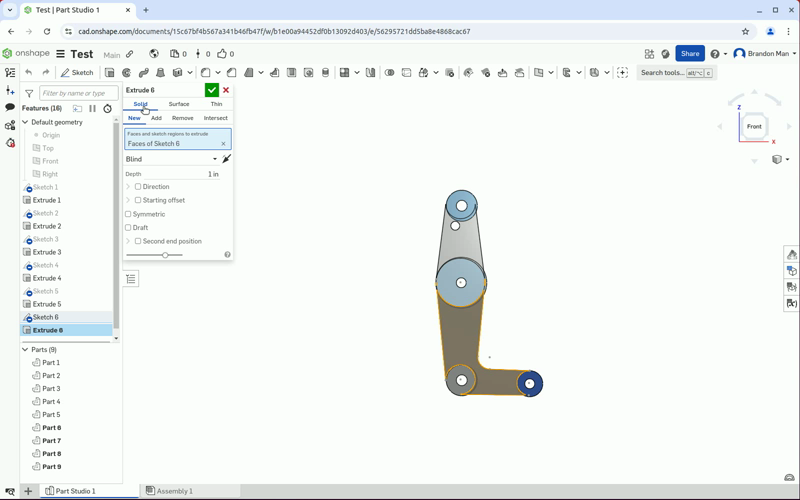
click(143, 106)
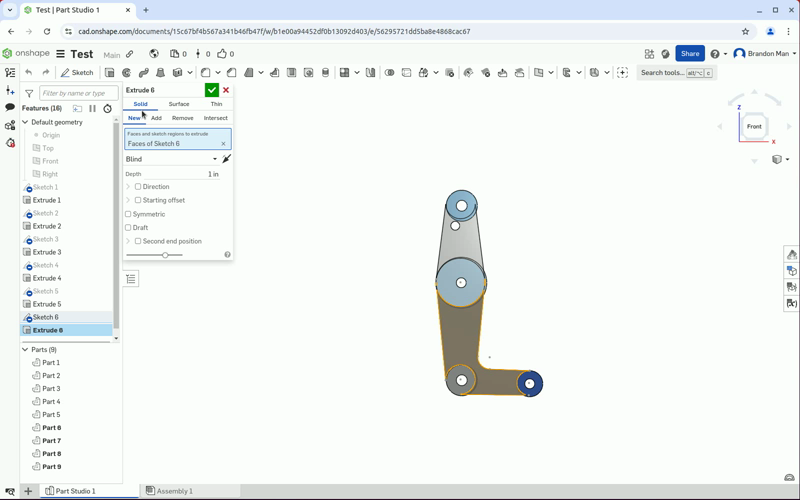
mouse_move(137, 120)
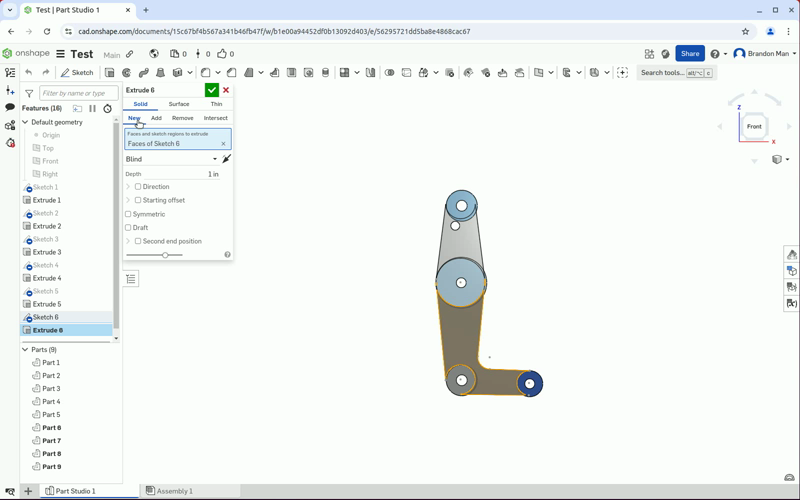
click(137, 120)
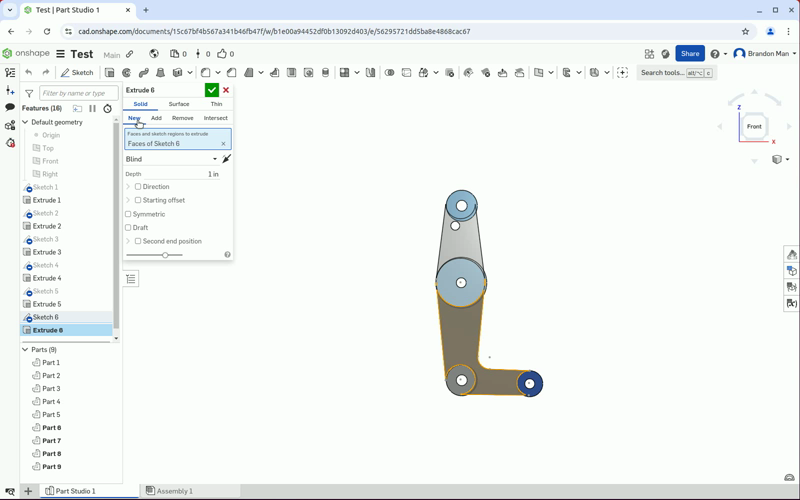
key(tab, 4)
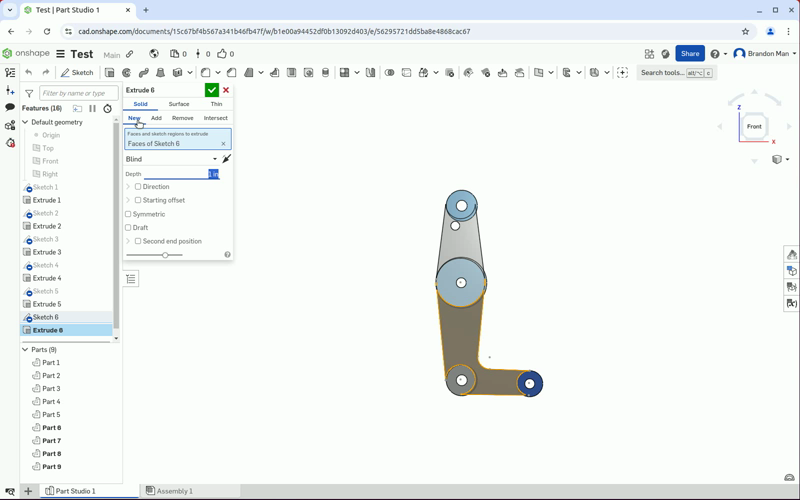
text(0.963)
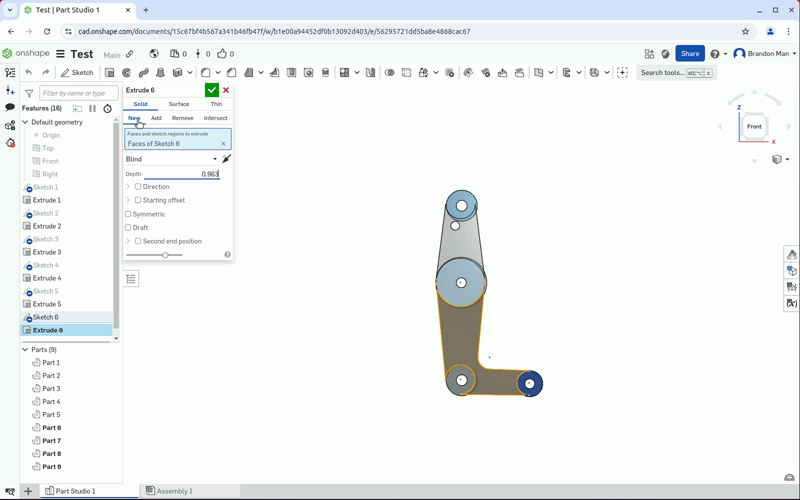
key(enter)
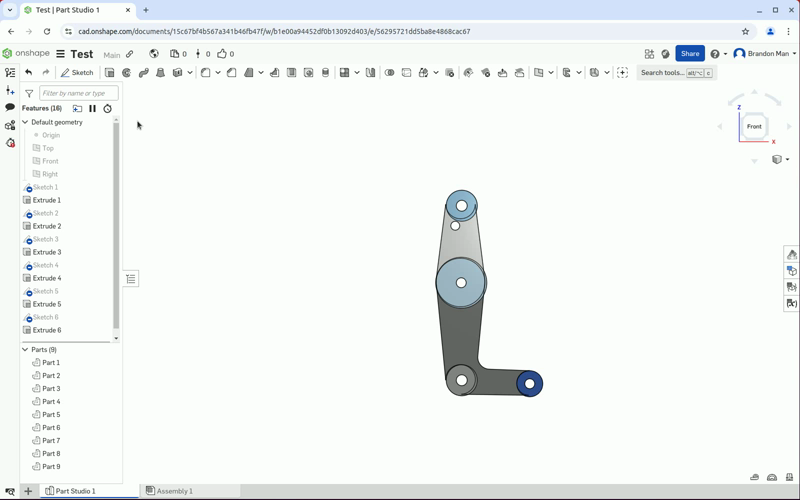
key(shift+h)
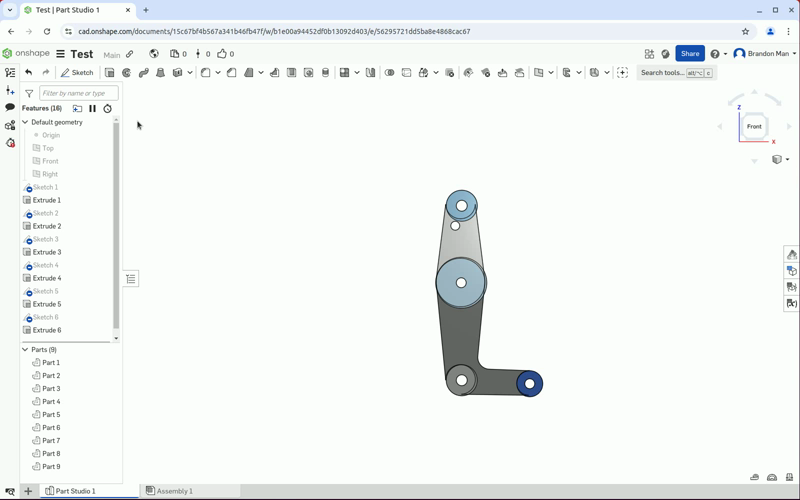
key(shift+h)
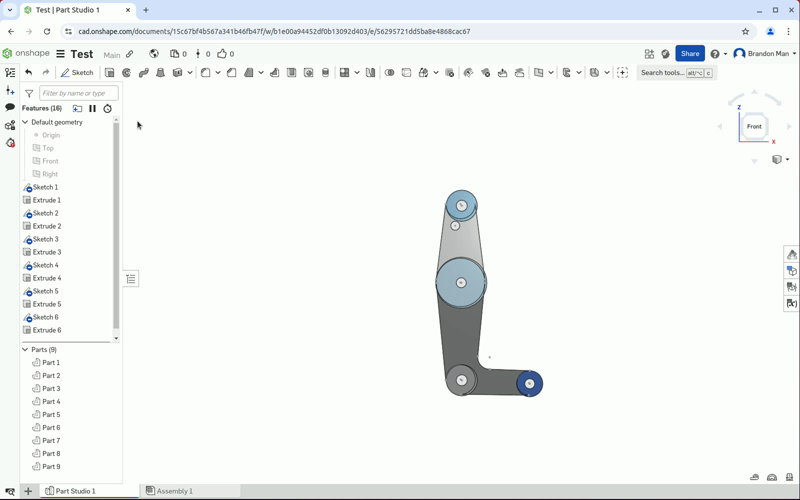
key(shift+7)
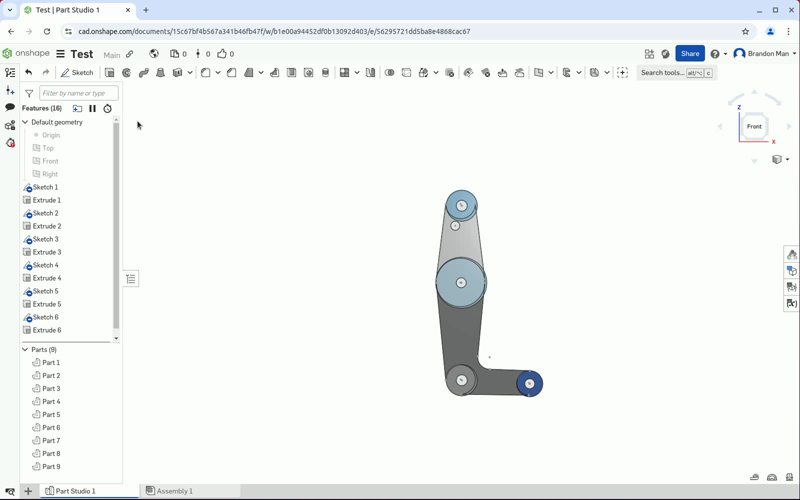
key(left, 2)
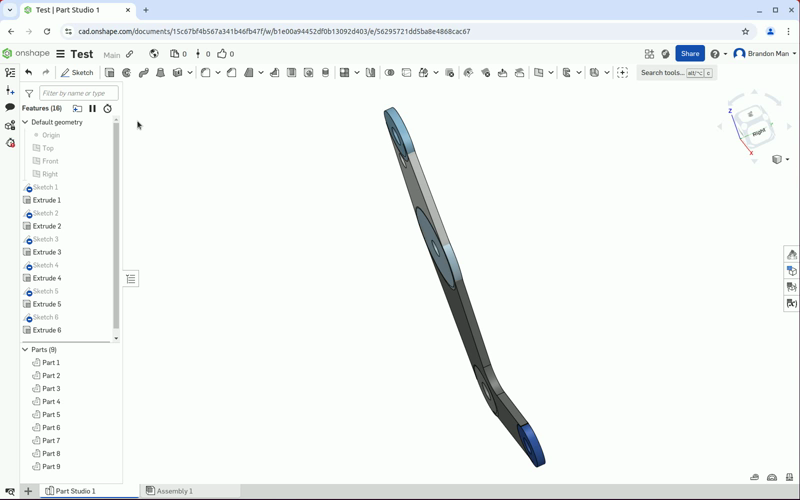
key(down, 2)
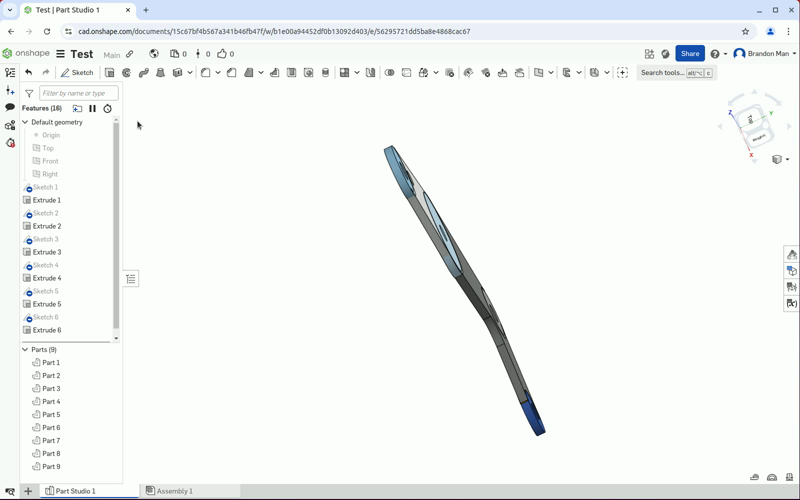
key(up, 2)
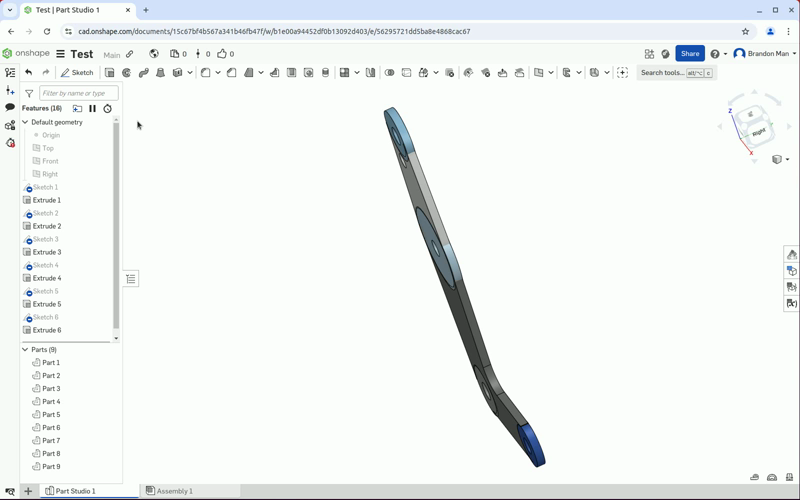
key(right, 2)
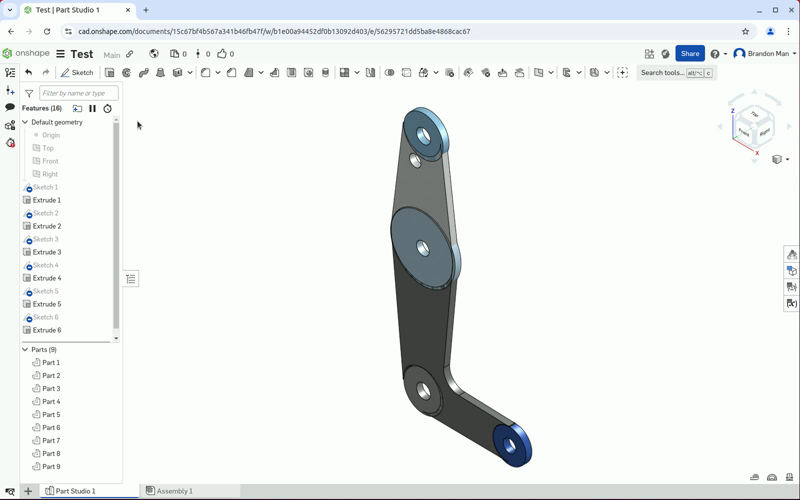
mouse_move(69, 189)
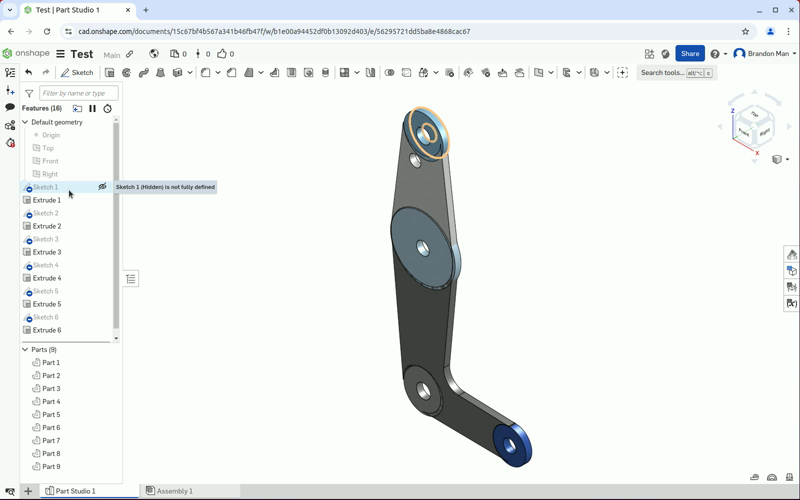
click(69, 189)